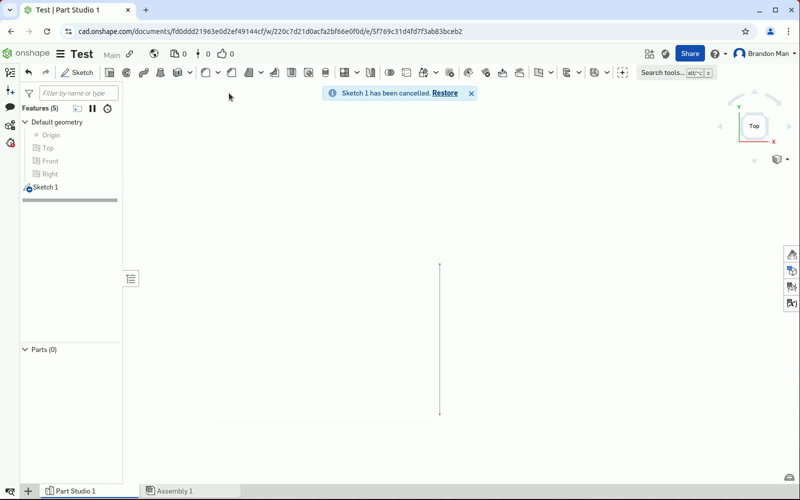
key(shift+h)
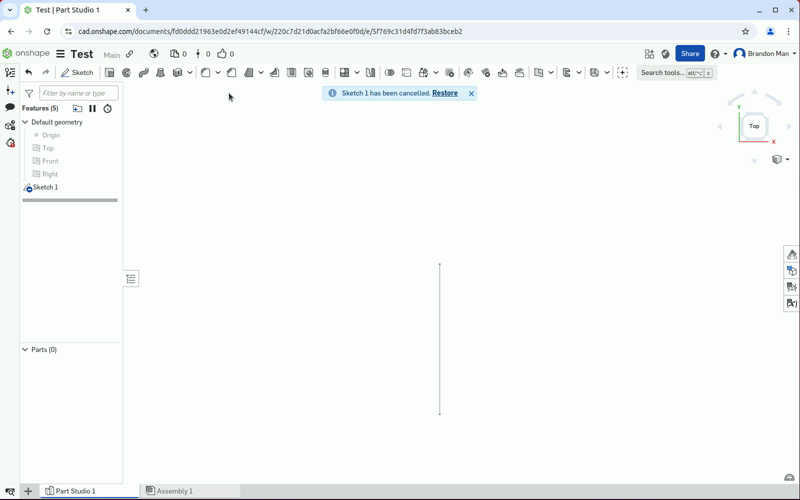
key(shift+s)
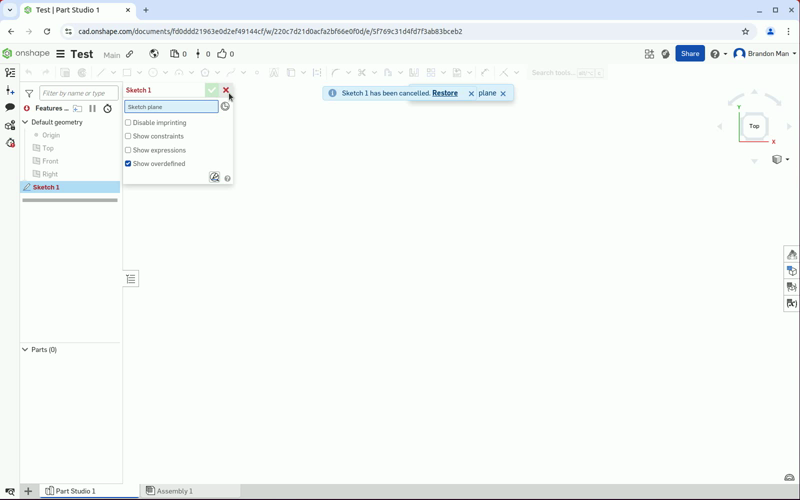
mouse_move(73, 150)
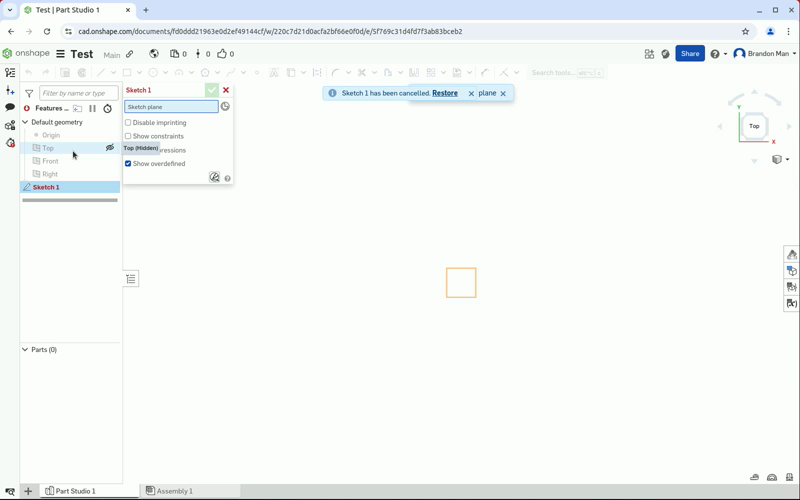
click(73, 150)
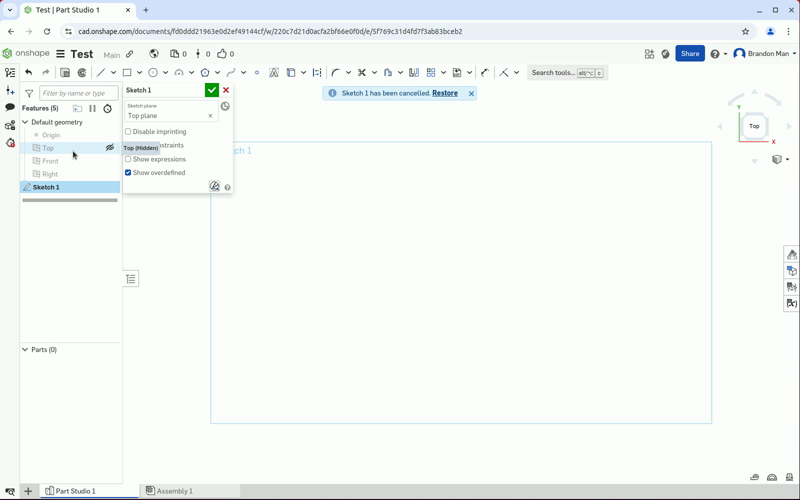
mouse_move(73, 352)
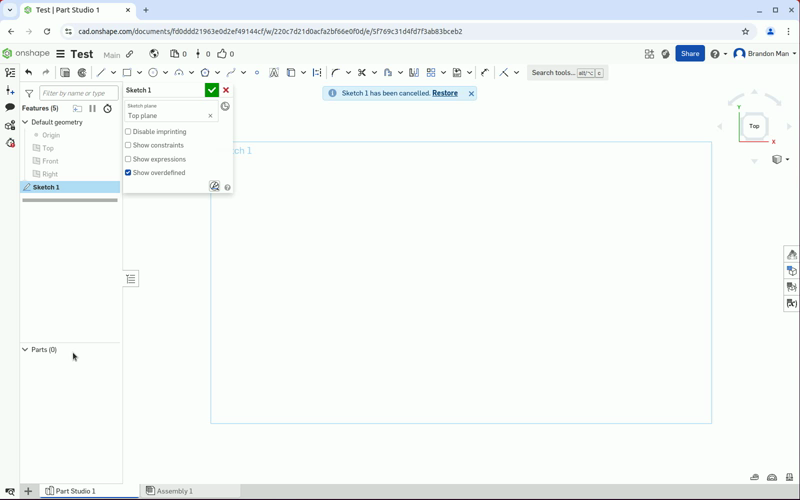
key(y)
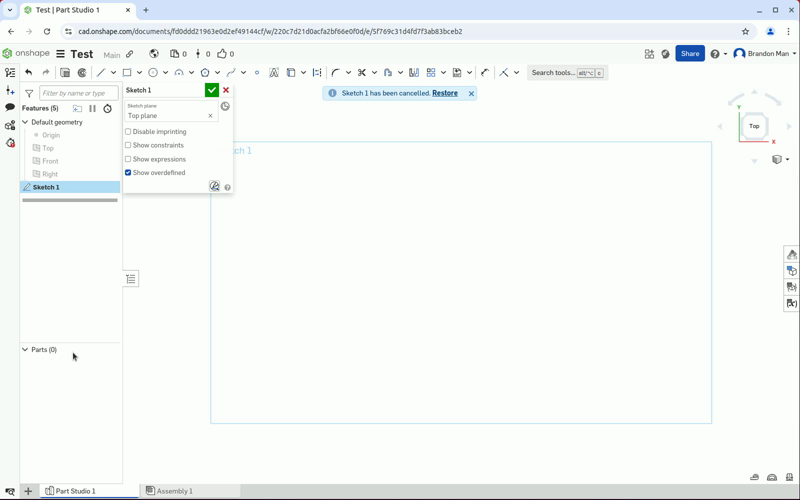
key(a)
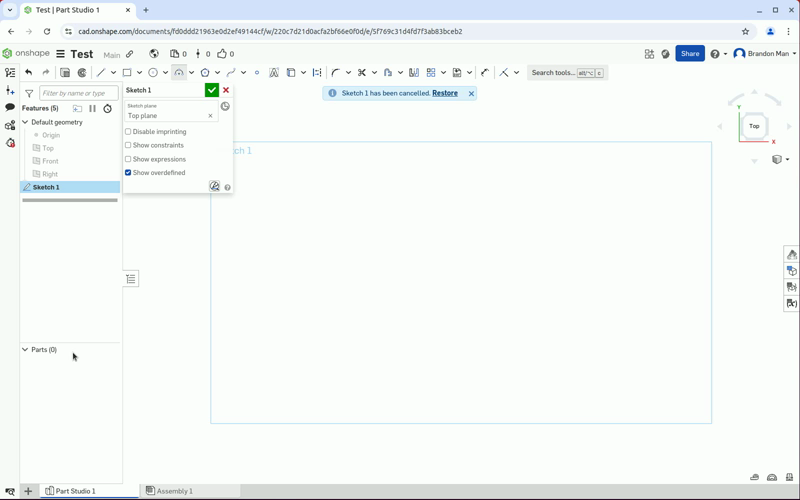
key_down(shift)
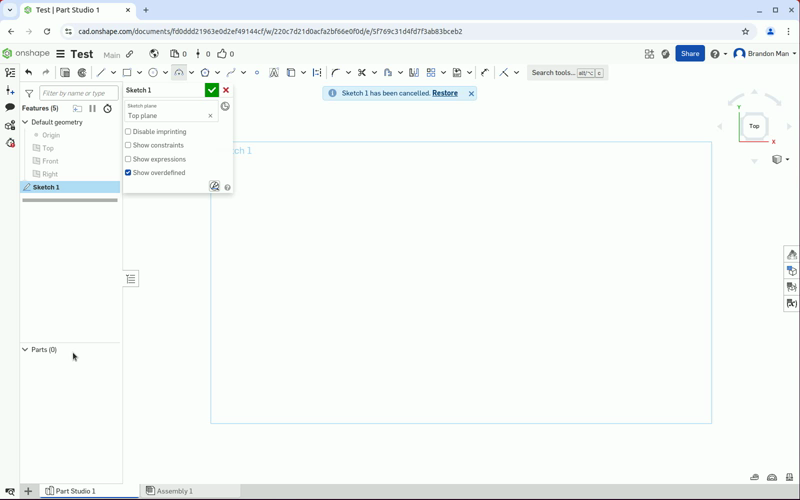
mouse_move(396, 286)
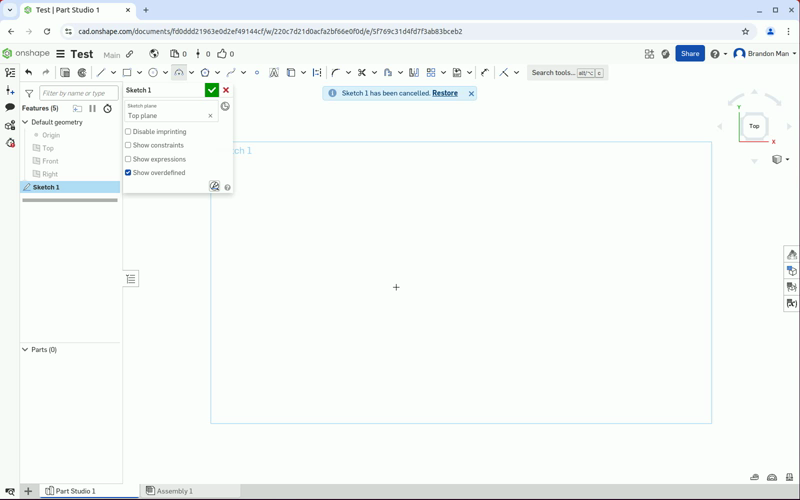
click(396, 286)
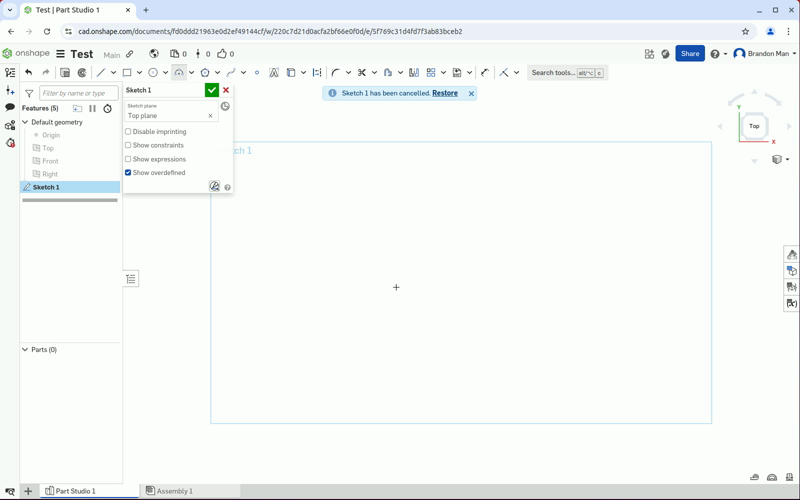
key_up(shift)
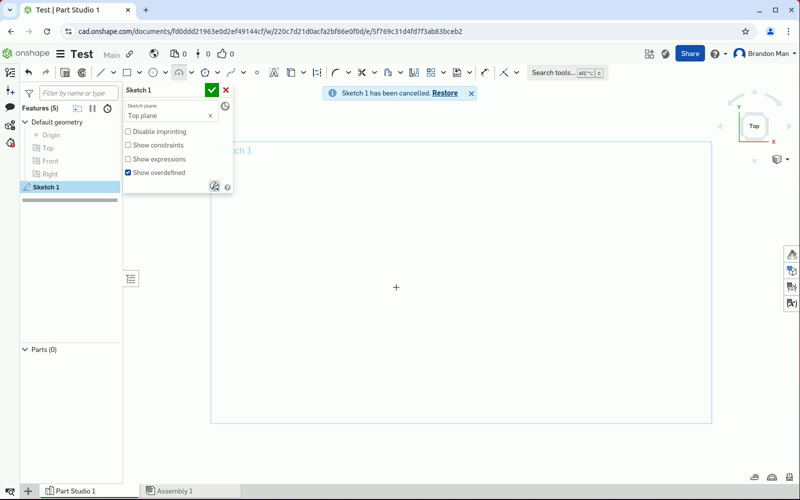
key_down(shift)
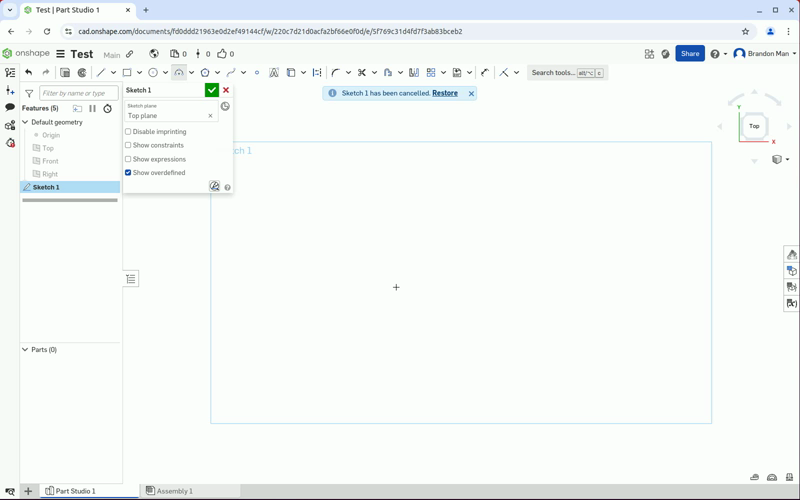
mouse_move(425, 337)
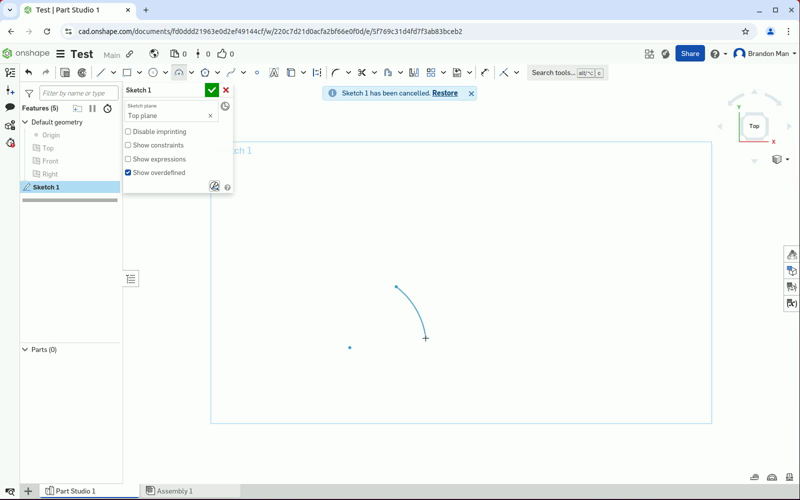
click(425, 337)
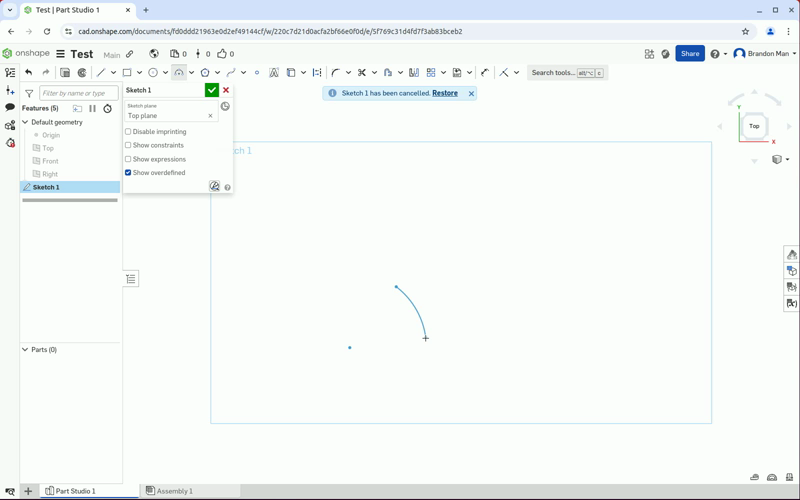
mouse_move(363, 339)
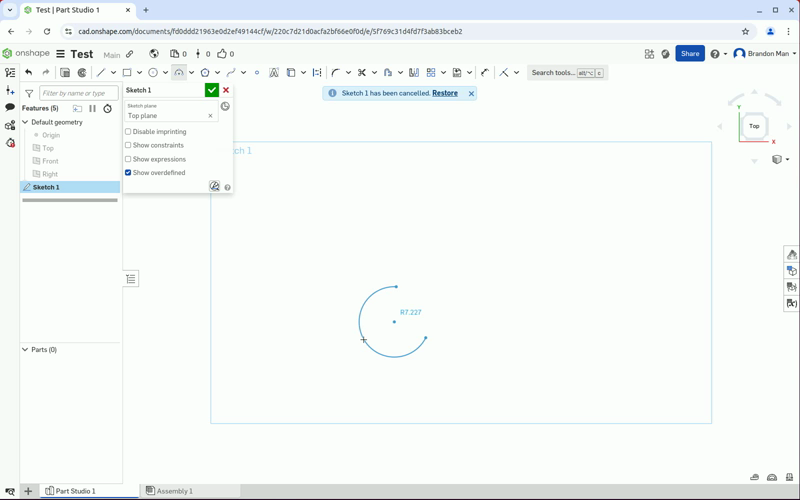
click(363, 339)
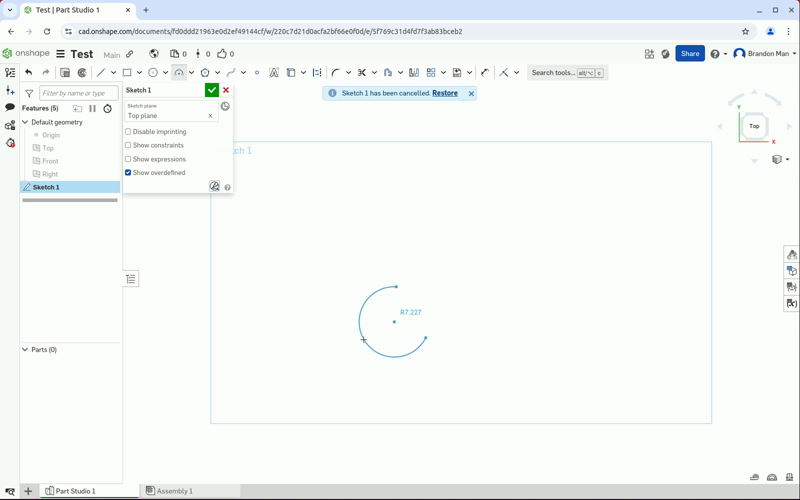
key_up(shift)
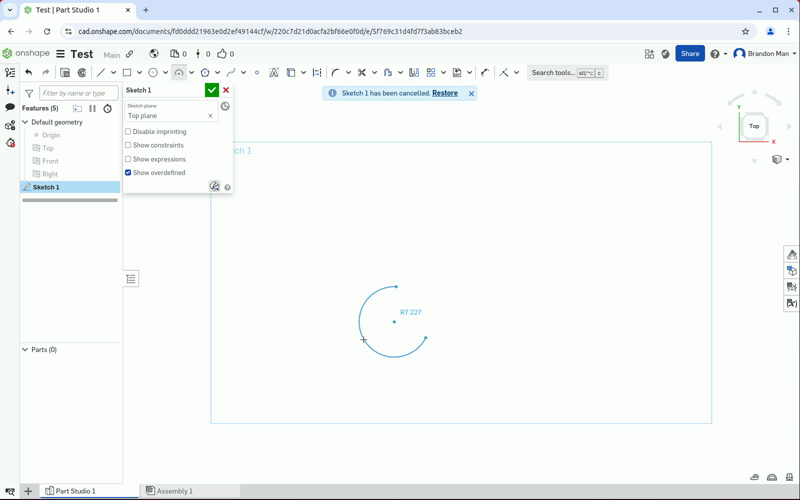
mouse_move(425, 337)
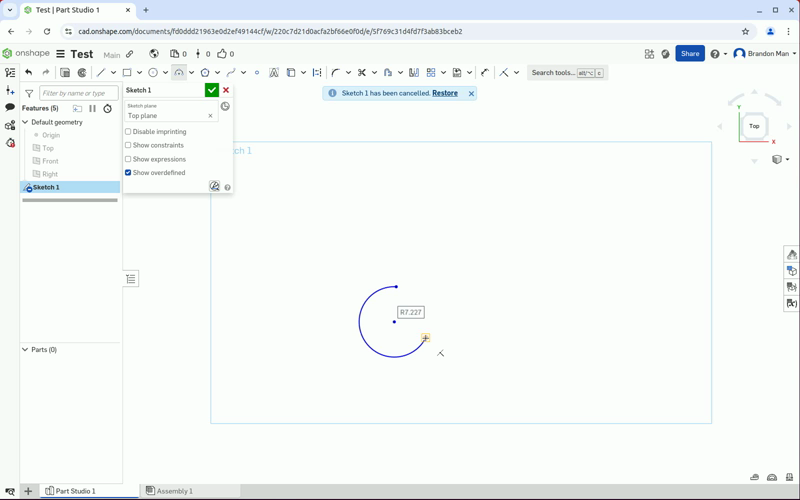
click(425, 337)
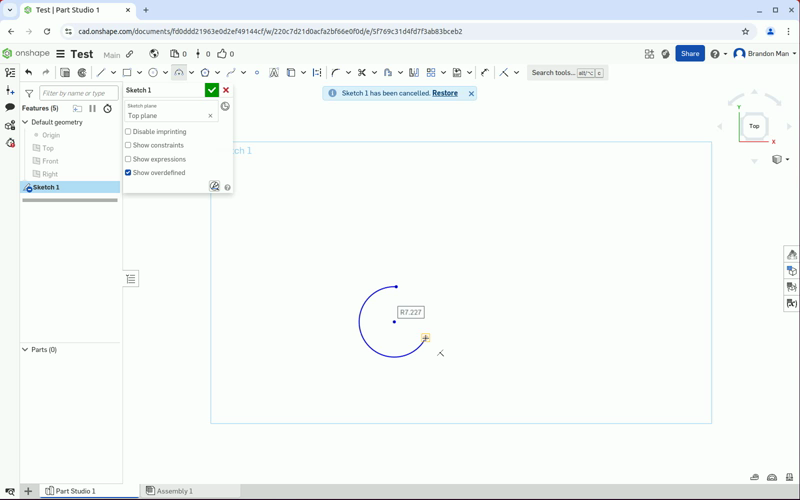
key_down(shift)
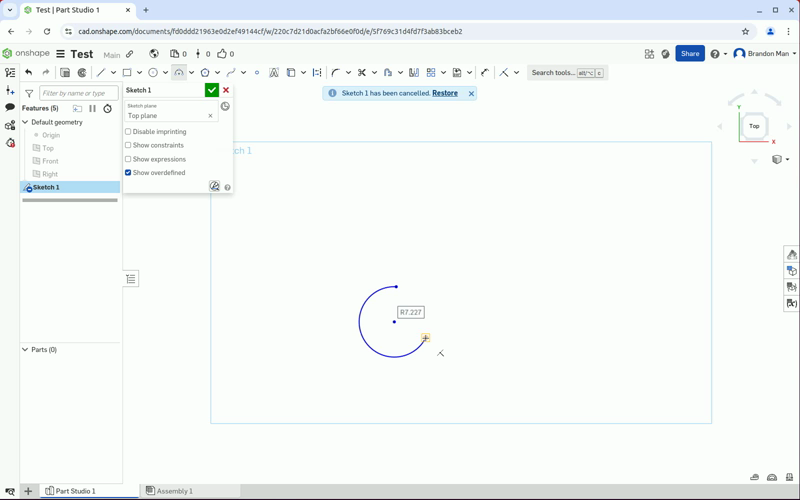
mouse_move(461, 326)
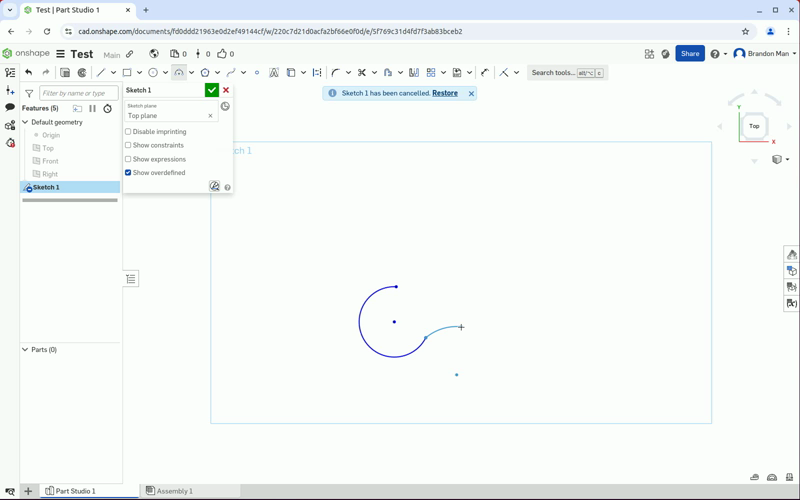
click(461, 326)
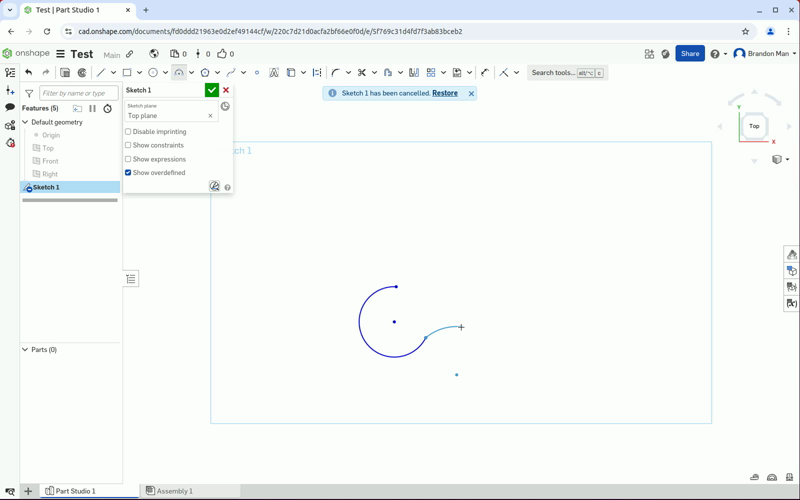
mouse_move(442, 329)
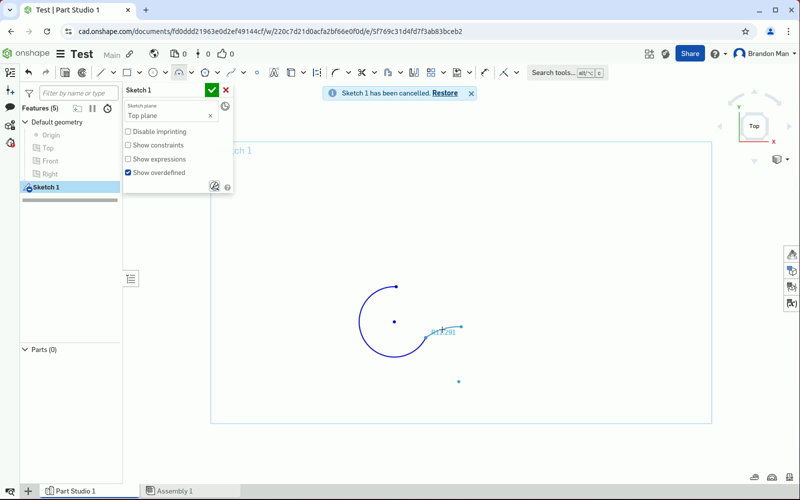
click(442, 329)
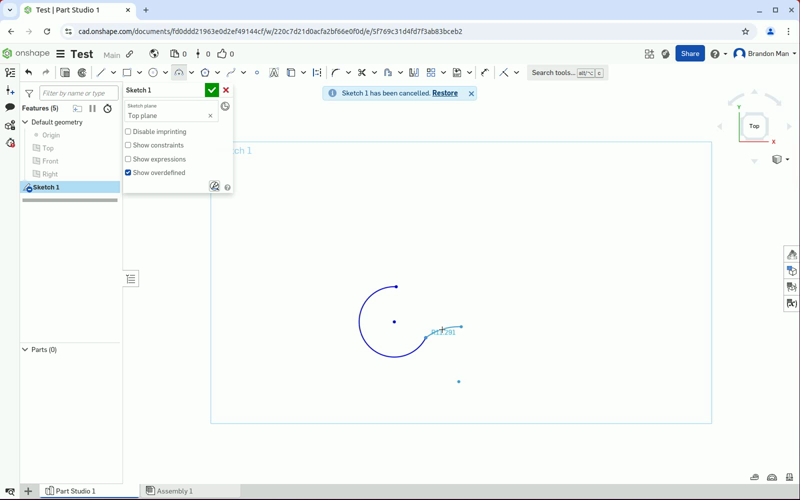
key_up(shift)
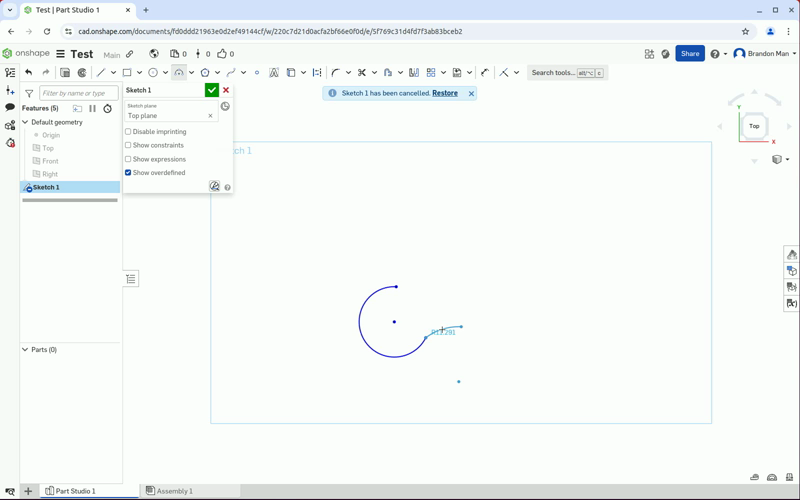
key(esc)
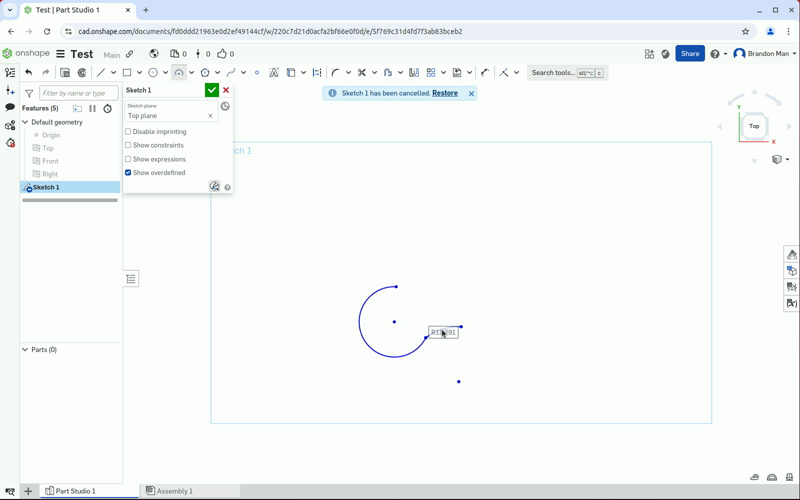
key(l)
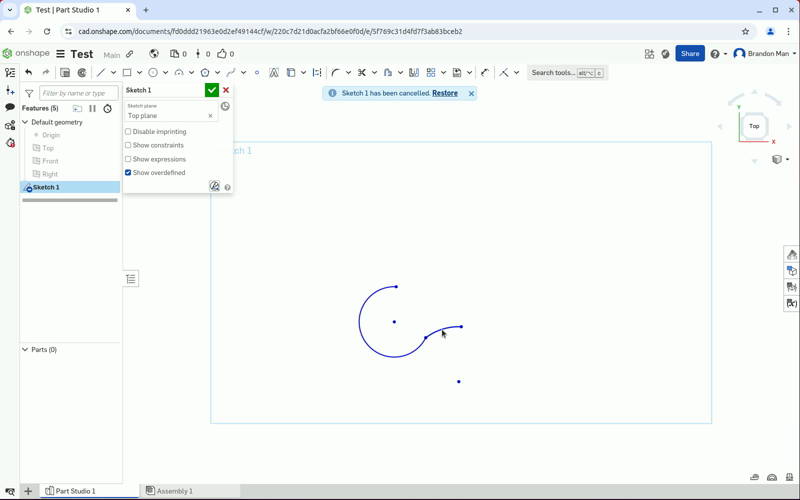
mouse_move(461, 326)
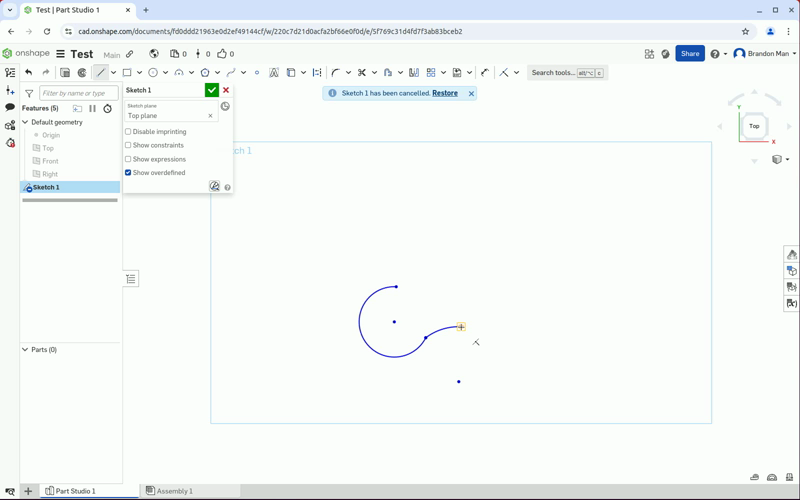
click(461, 326)
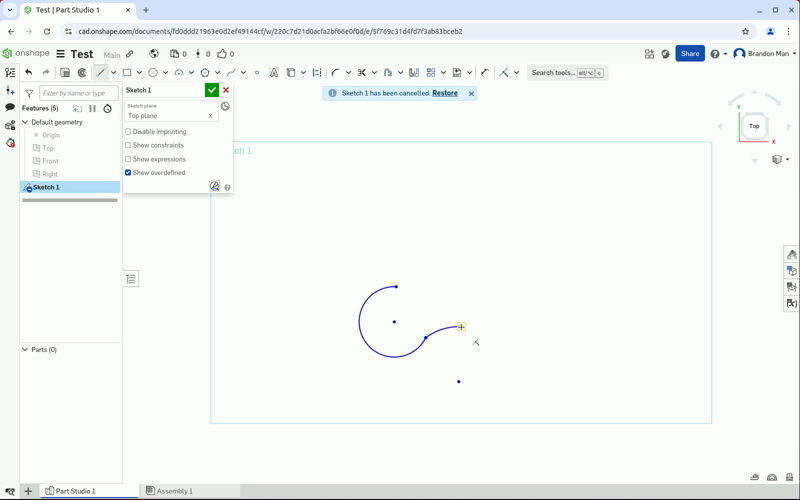
key_down(shift)
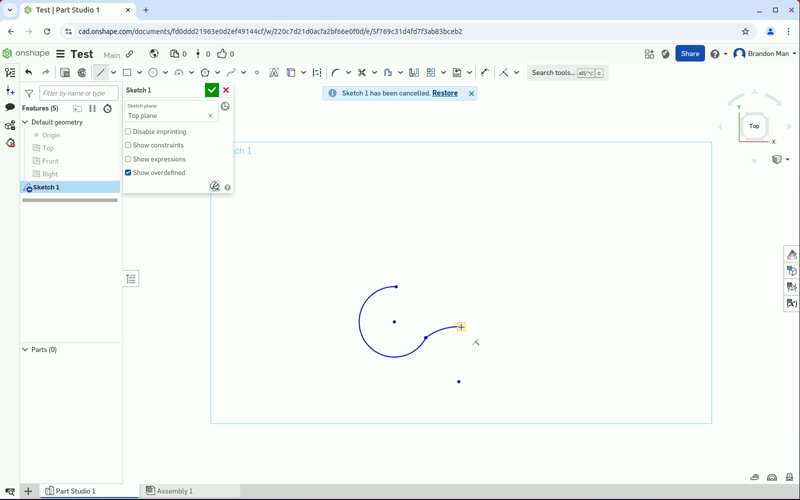
mouse_move(491, 326)
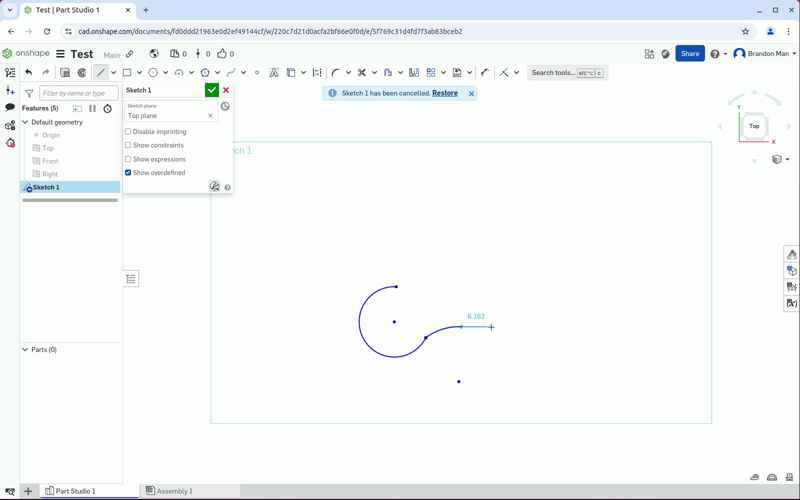
mouse_move(461, 308)
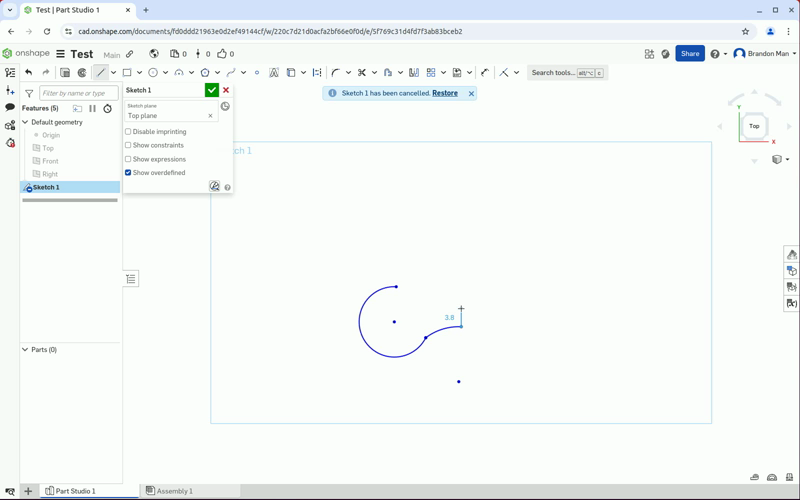
click(461, 308)
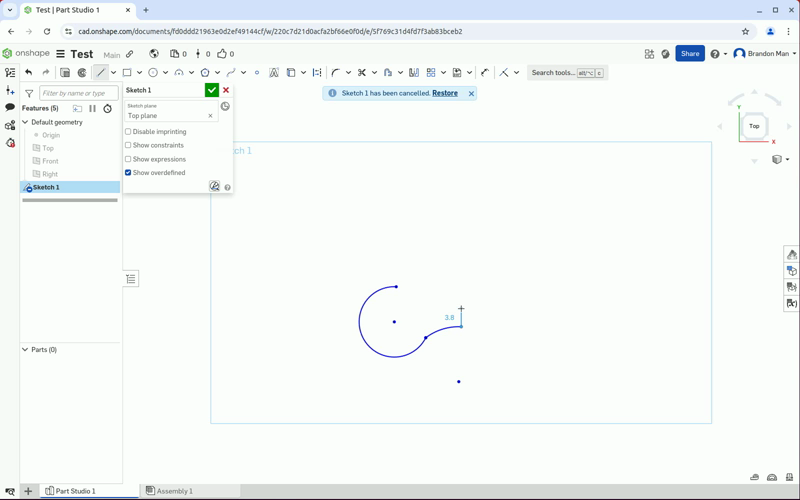
key_up(shift)
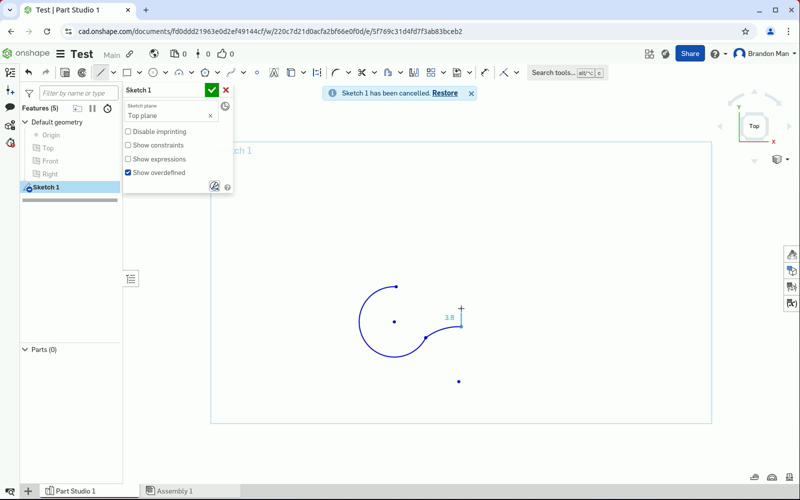
key(esc)
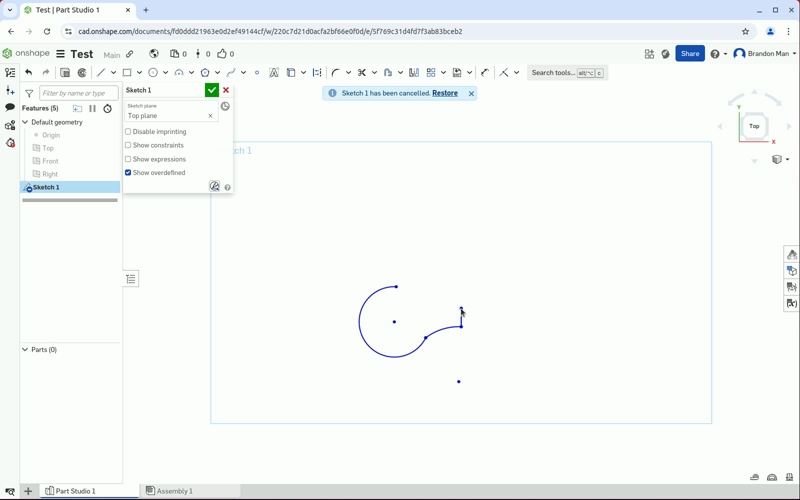
key(a)
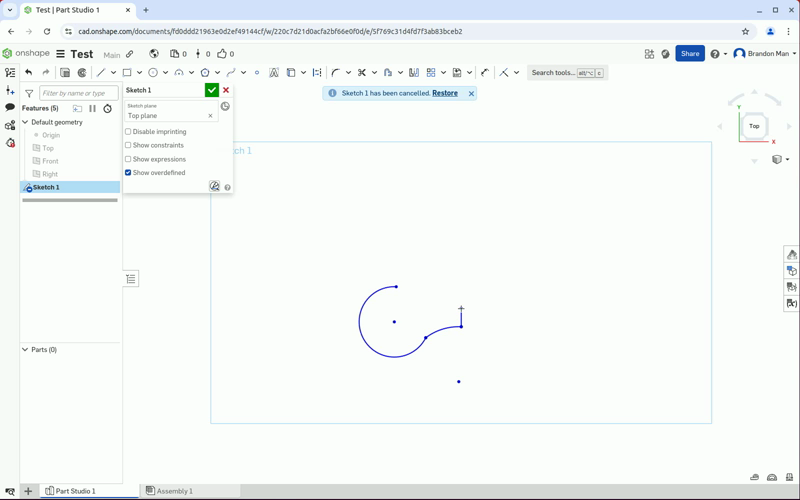
mouse_move(461, 308)
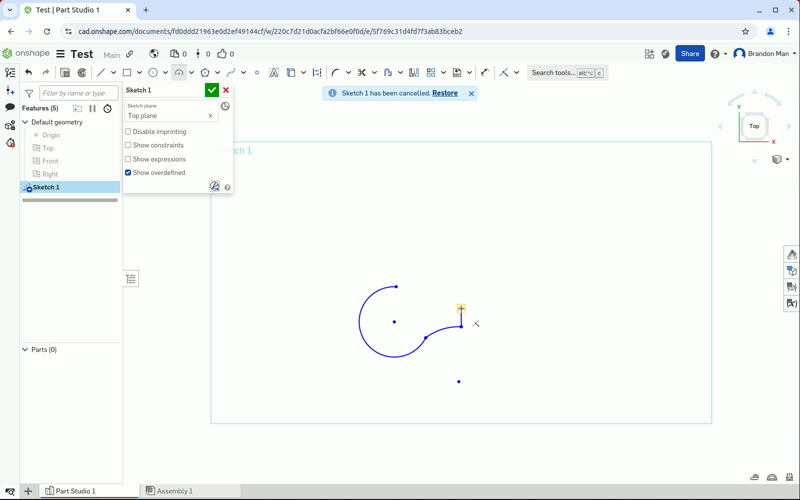
click(461, 308)
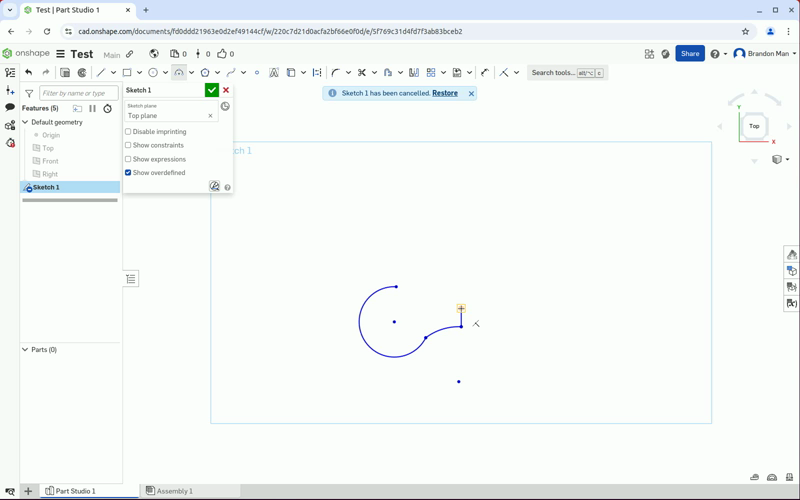
key_down(shift)
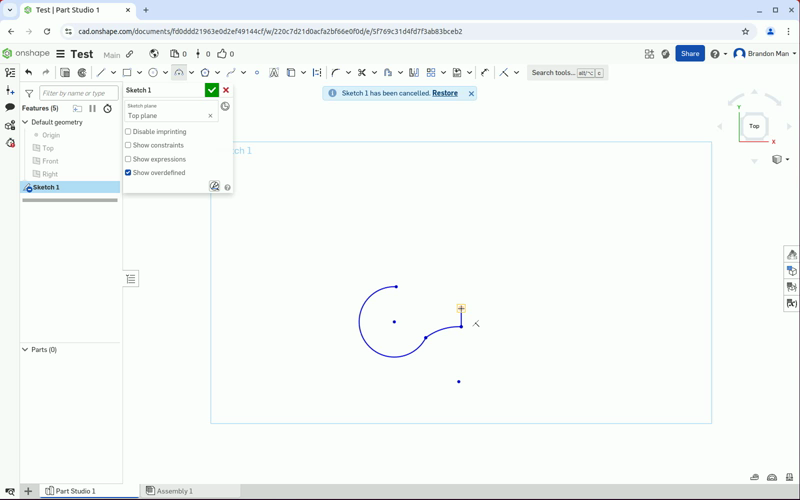
mouse_move(461, 258)
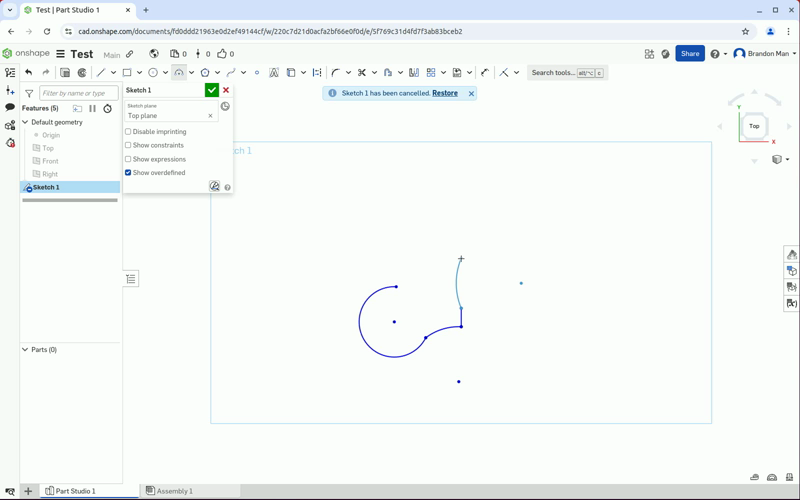
click(461, 258)
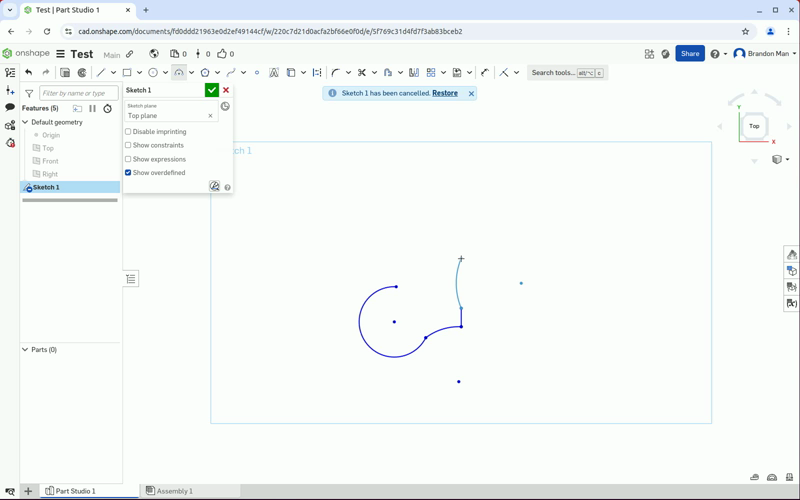
mouse_move(435, 283)
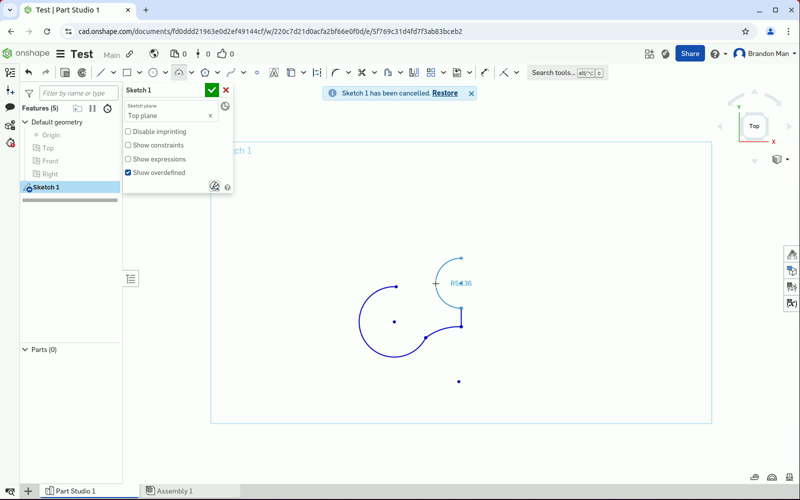
click(435, 283)
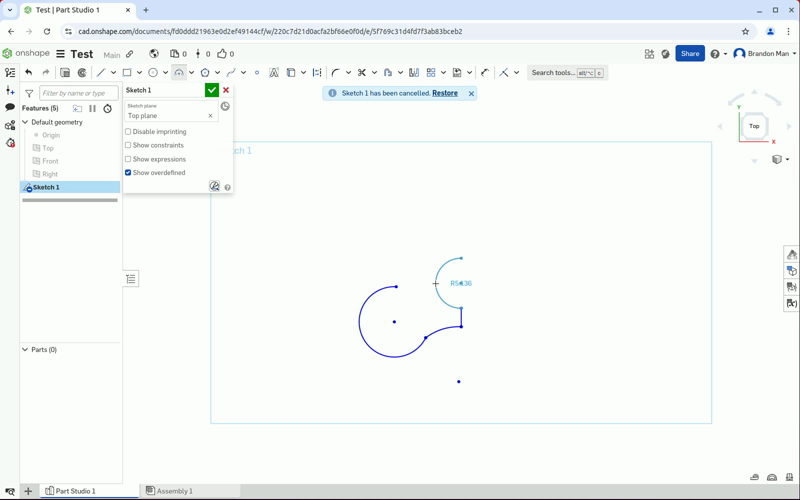
key_up(shift)
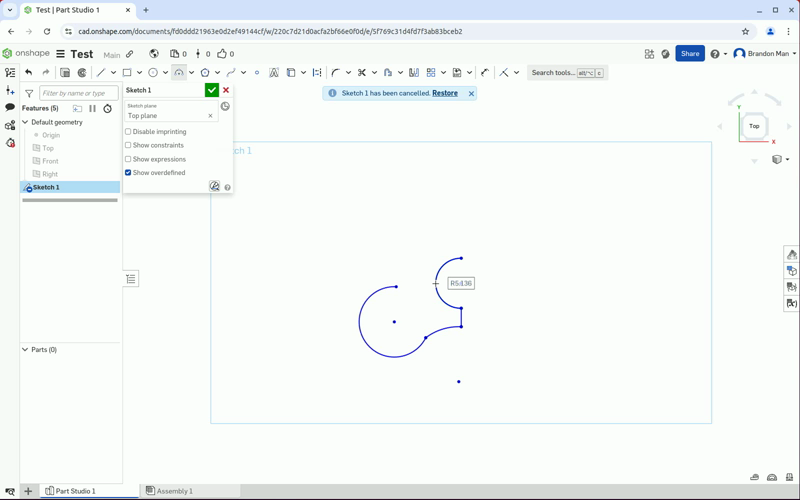
key(esc)
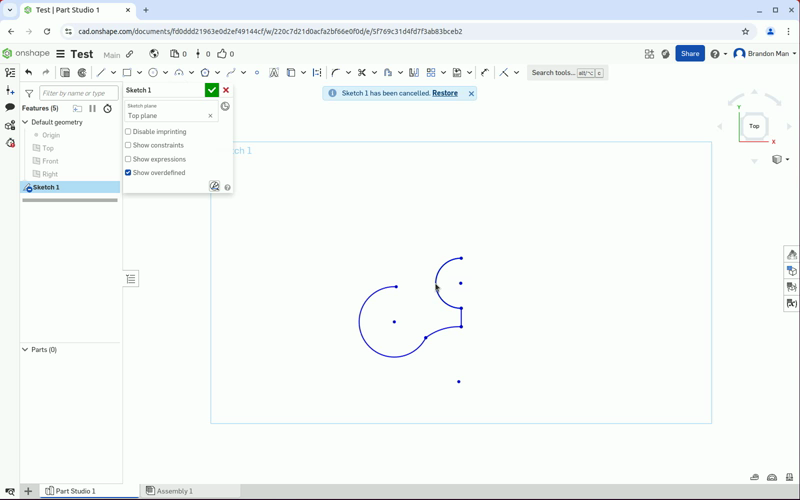
key(l)
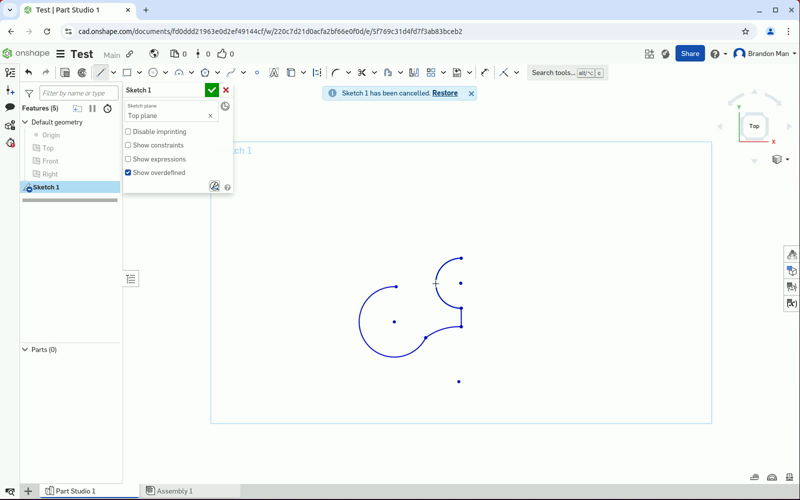
mouse_move(461, 258)
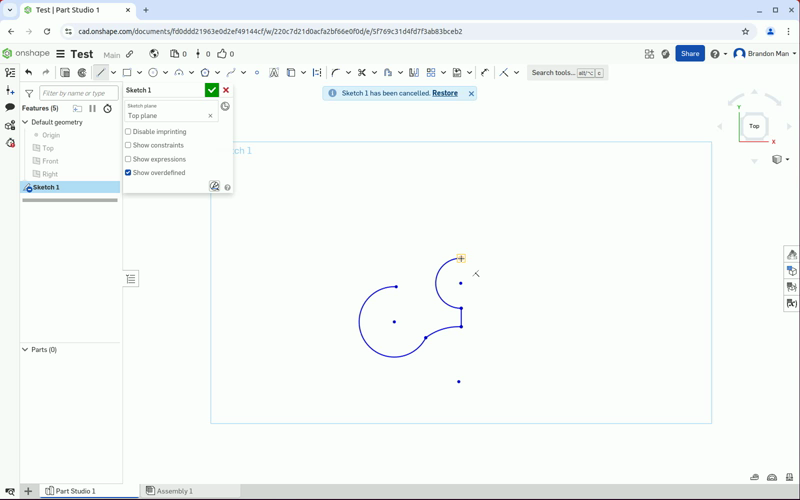
click(461, 258)
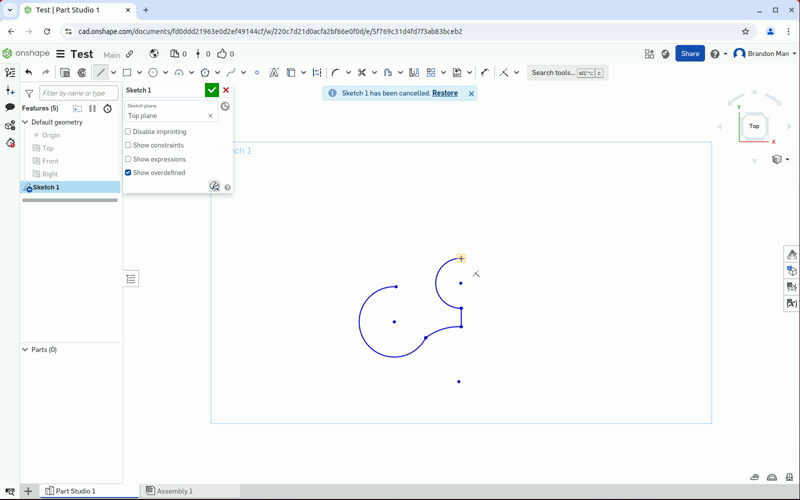
key_down(shift)
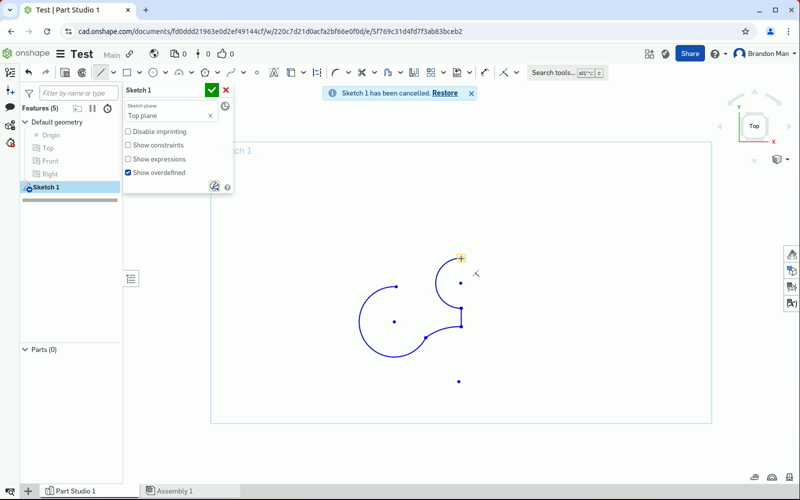
mouse_move(491, 258)
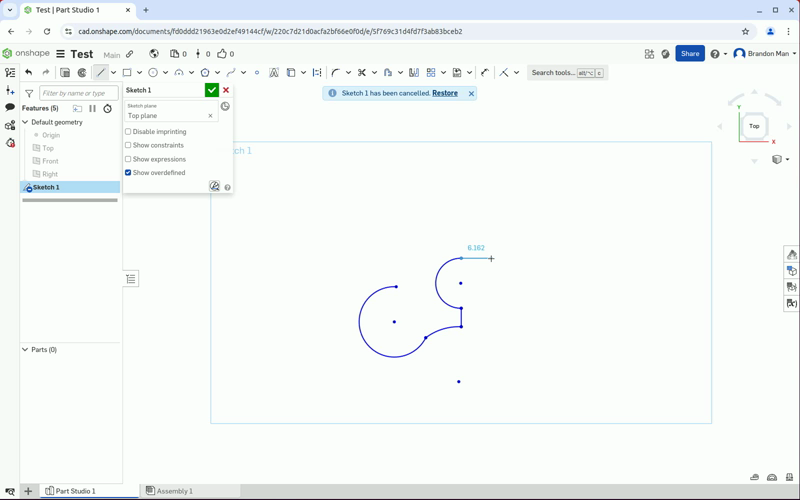
mouse_move(461, 230)
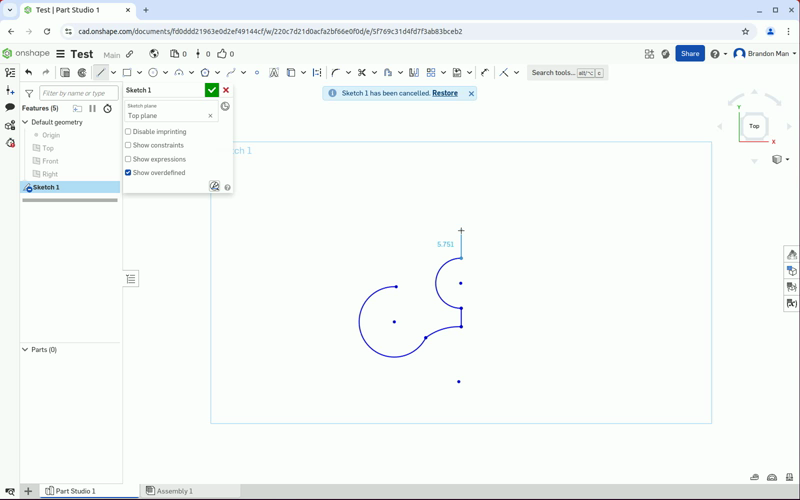
click(461, 230)
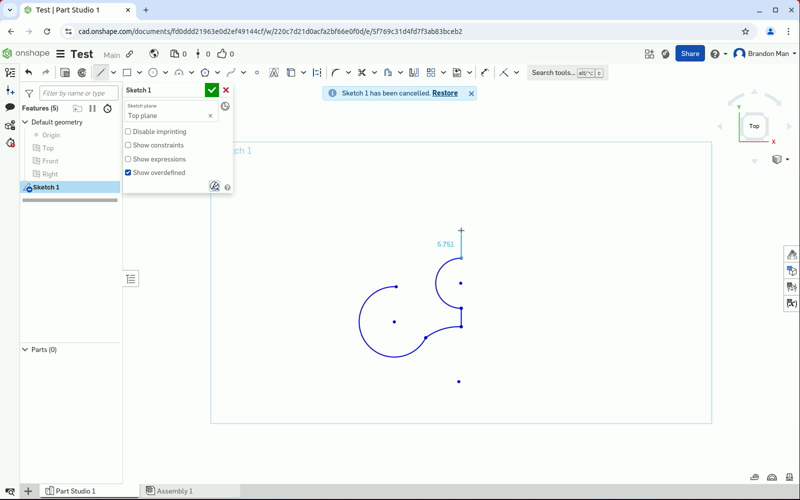
key_up(shift)
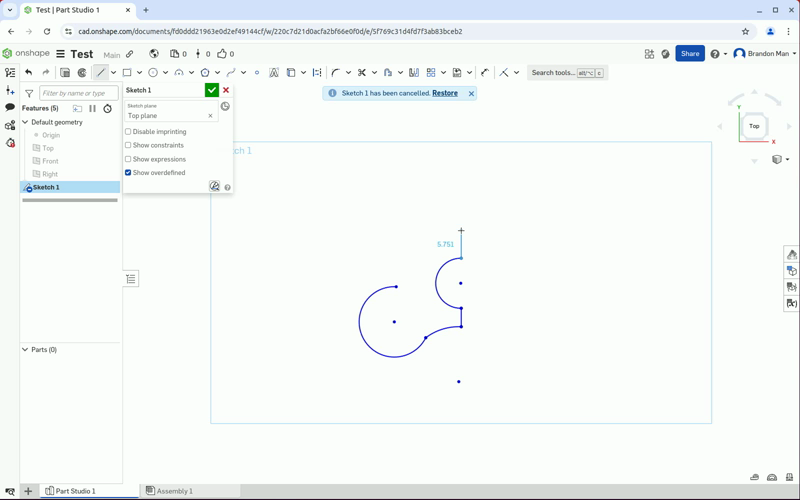
key(esc)
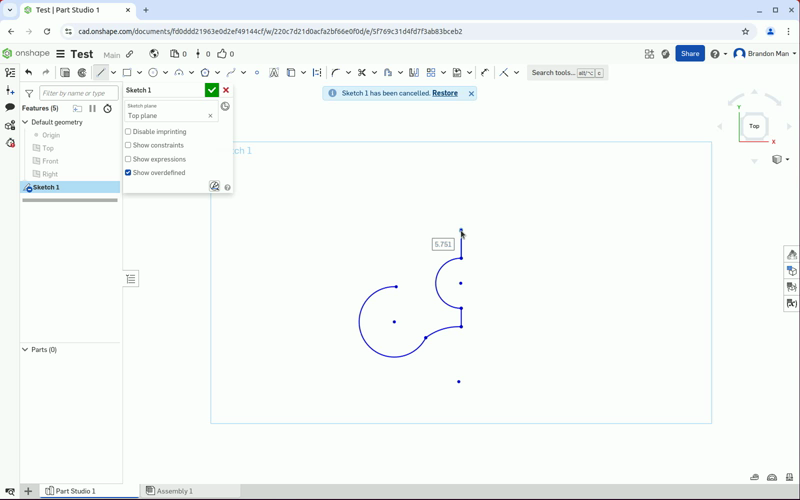
key(a)
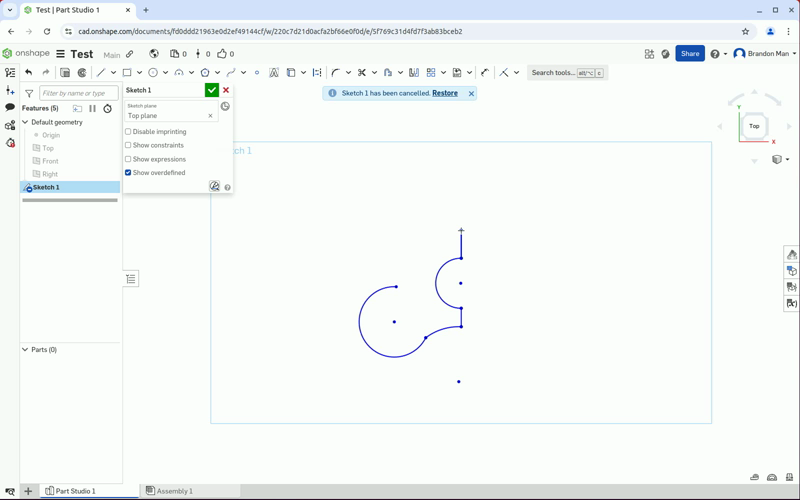
mouse_move(461, 230)
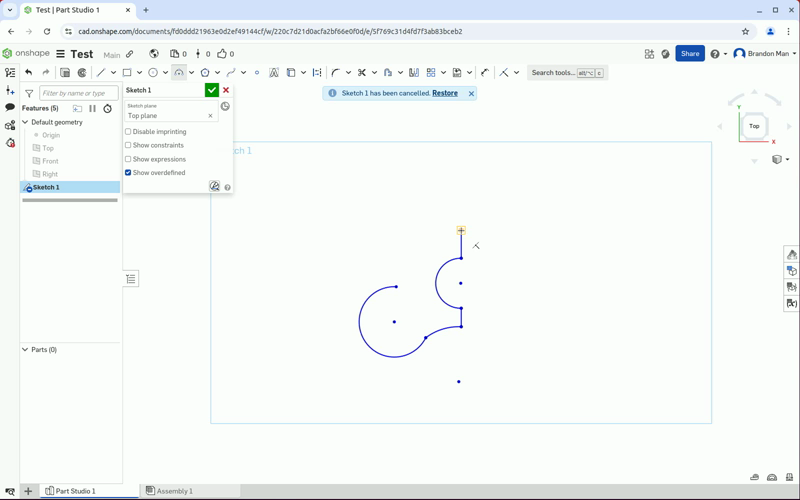
click(461, 230)
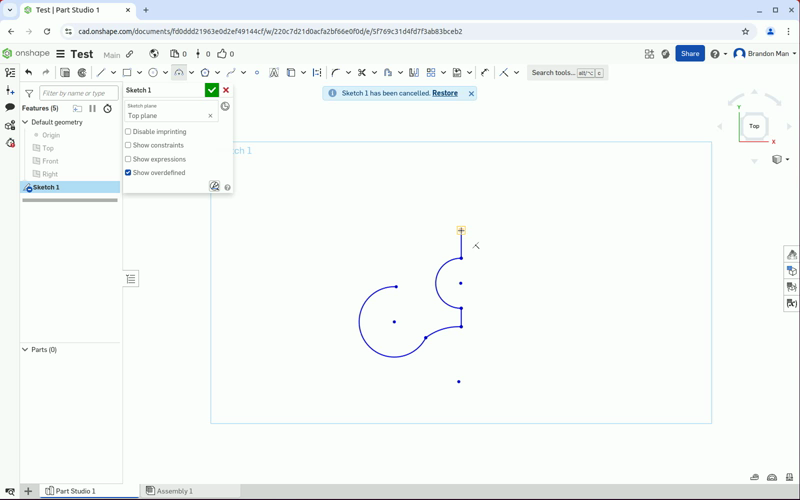
key_down(shift)
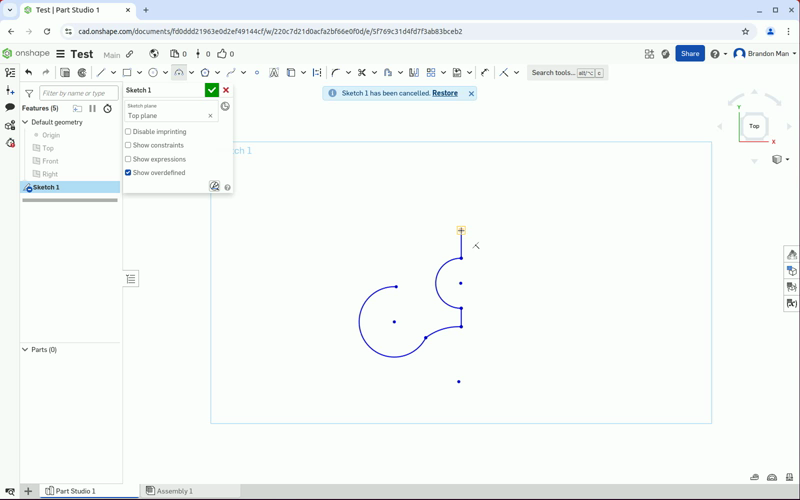
mouse_move(461, 181)
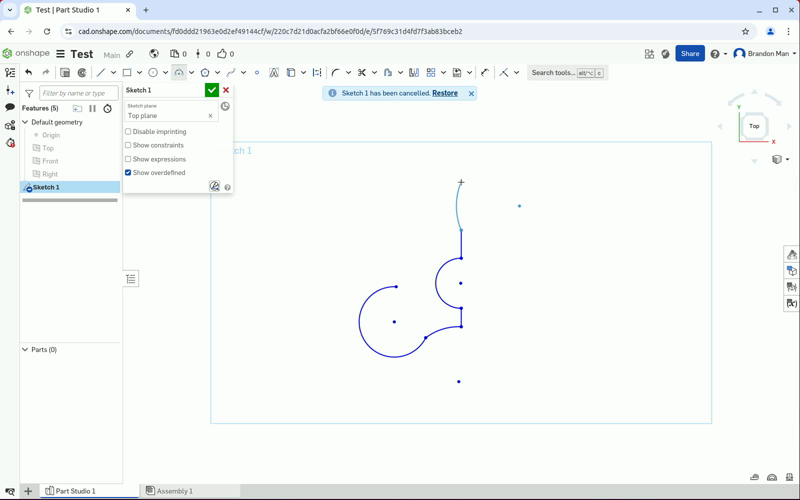
click(461, 181)
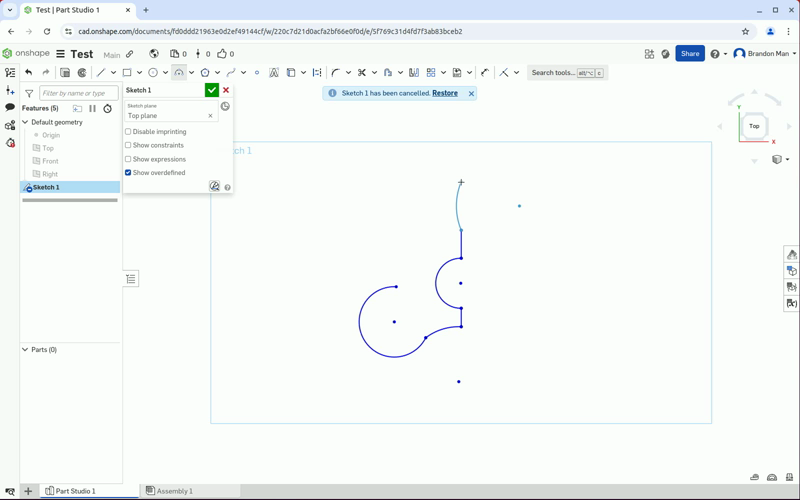
mouse_move(436, 205)
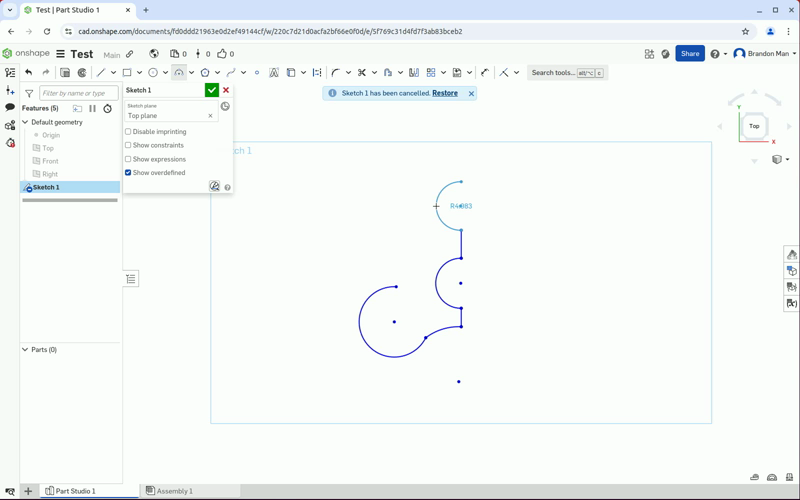
click(436, 205)
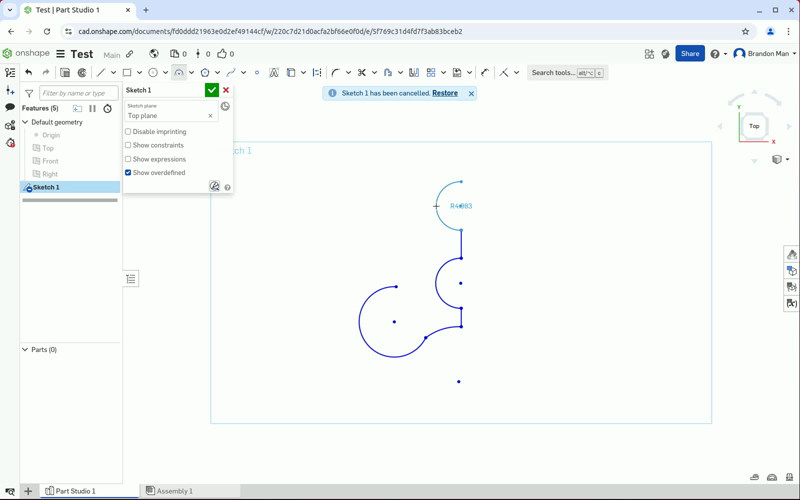
key_up(shift)
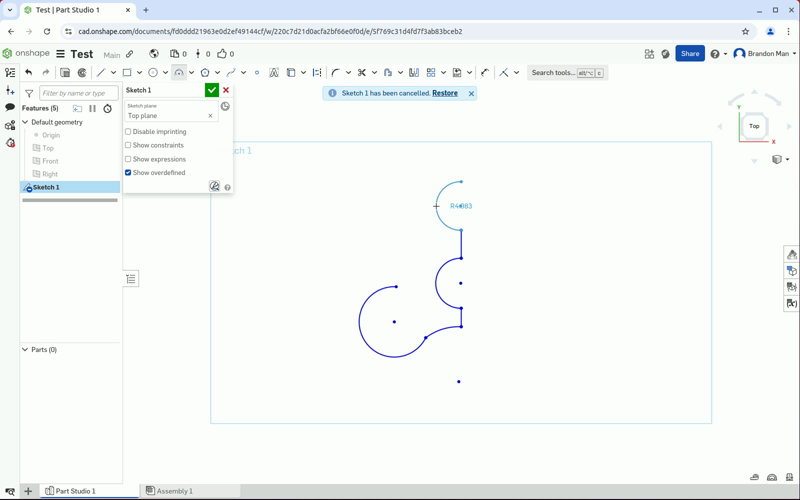
key(esc)
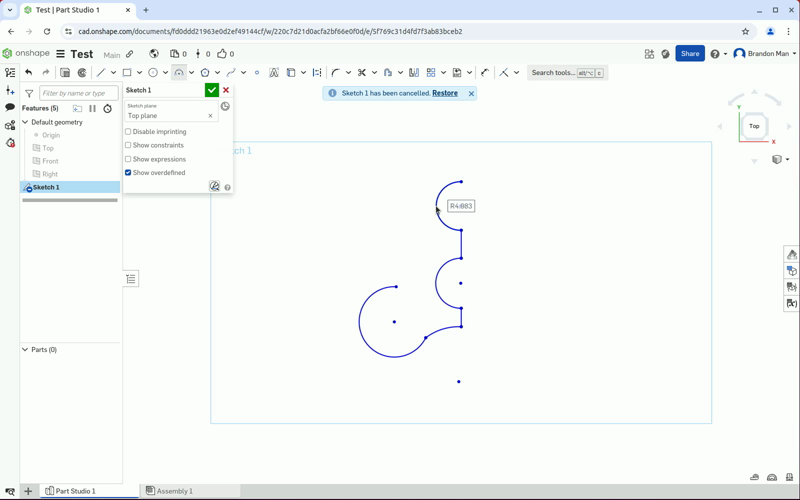
key(l)
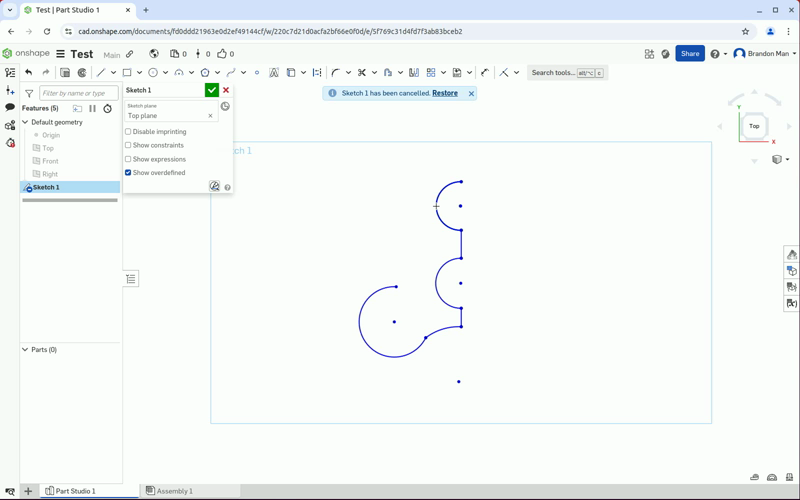
mouse_move(461, 181)
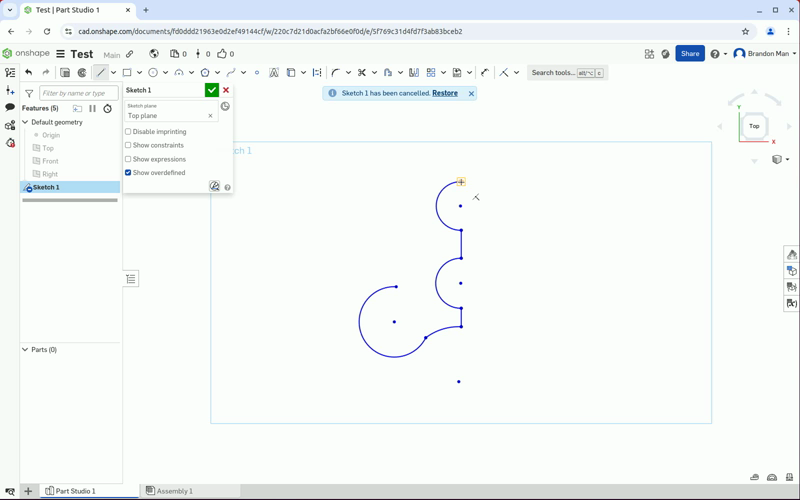
click(461, 181)
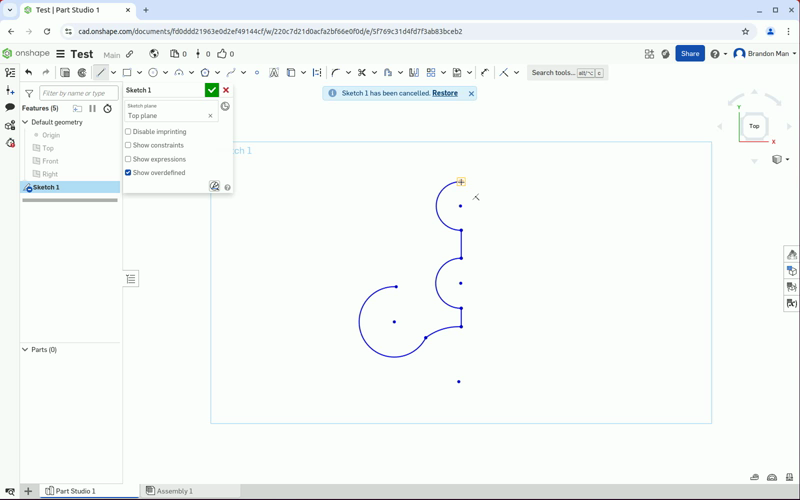
key_down(shift)
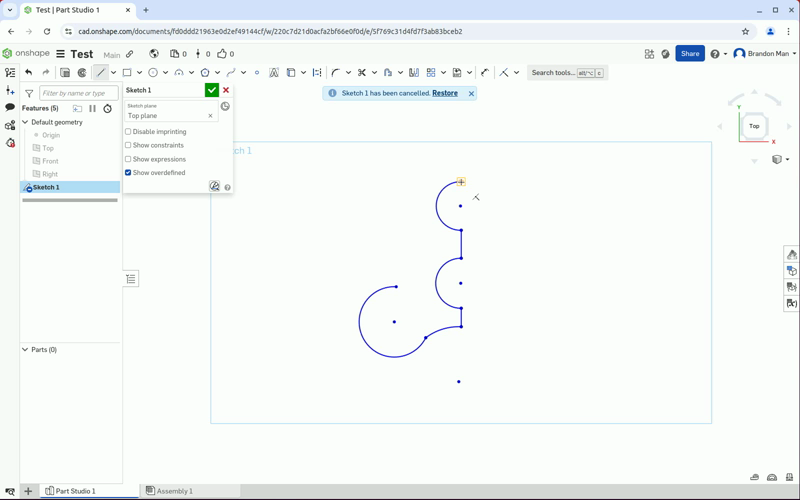
mouse_move(491, 181)
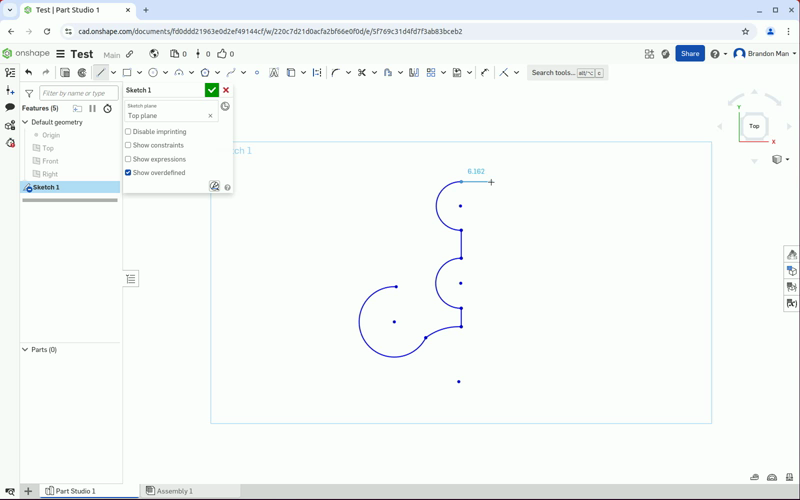
mouse_move(461, 170)
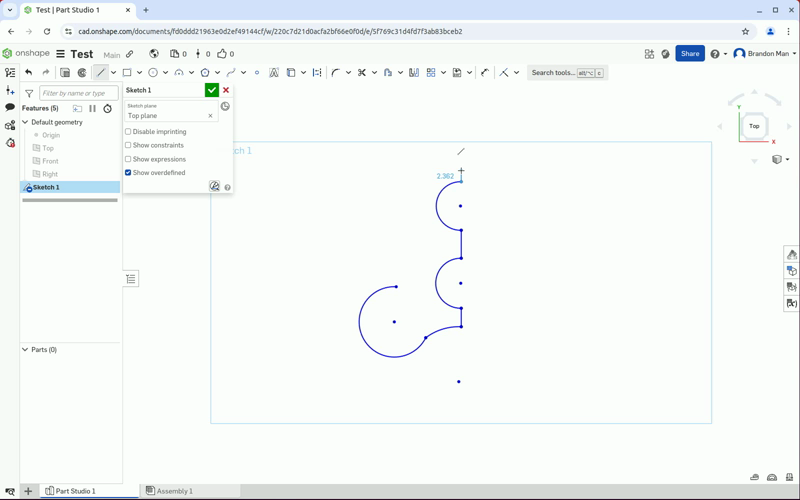
click(461, 170)
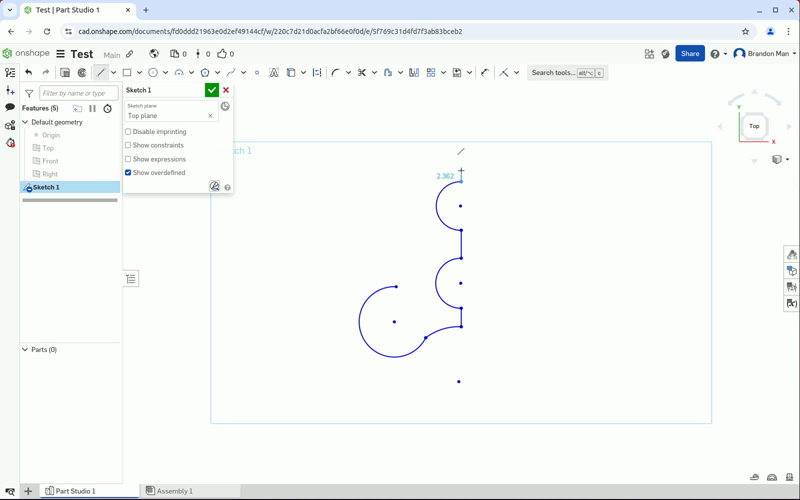
key_up(shift)
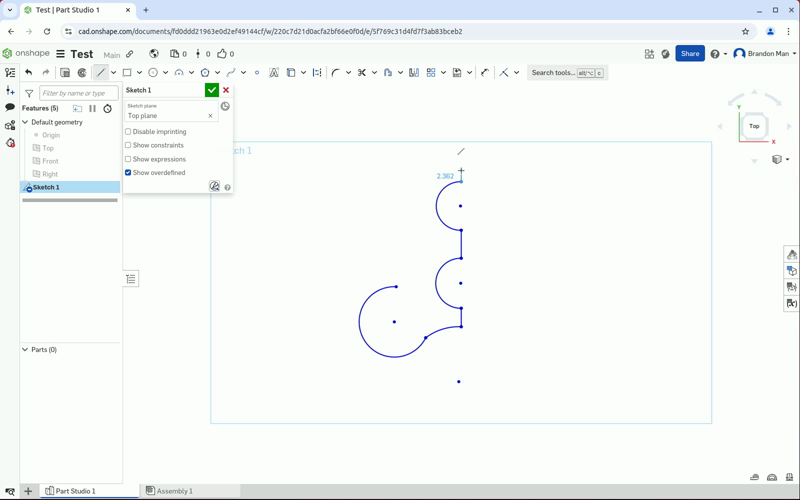
key(esc)
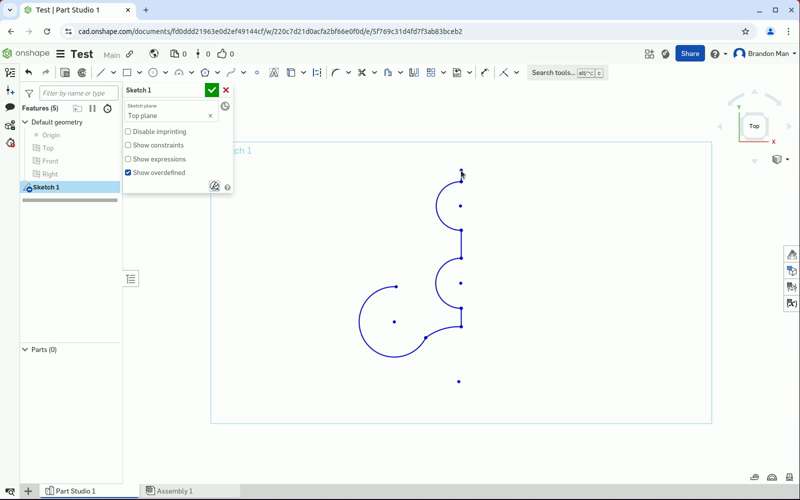
key(a)
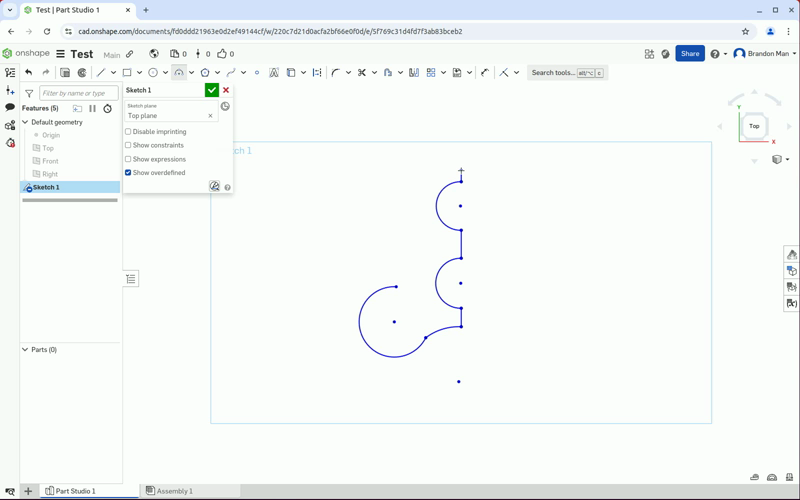
mouse_move(461, 170)
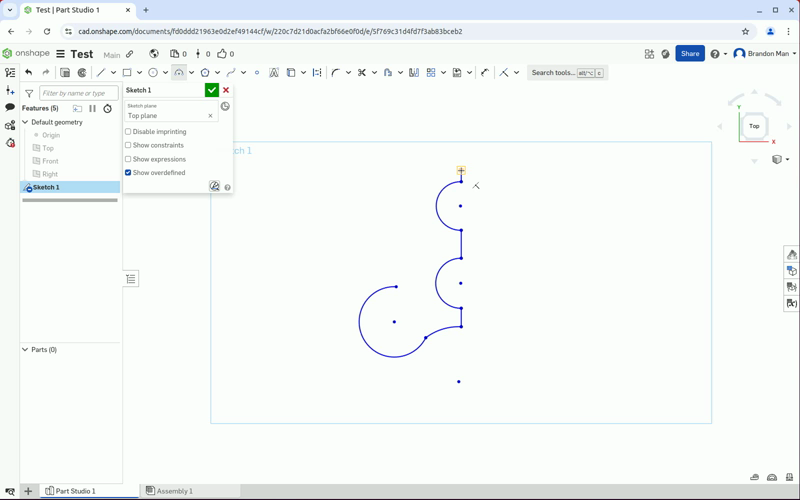
click(461, 170)
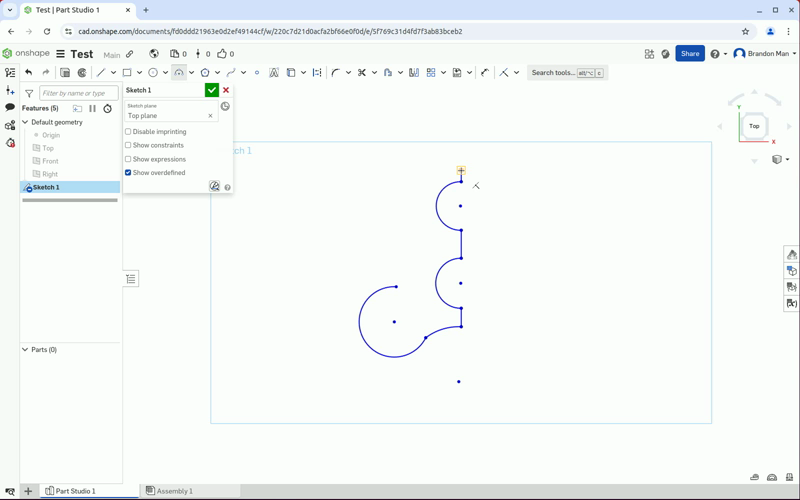
key_down(shift)
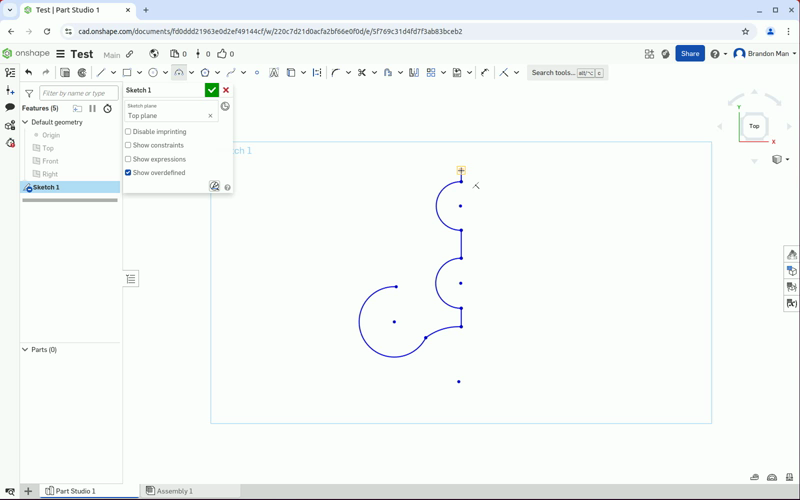
mouse_move(431, 225)
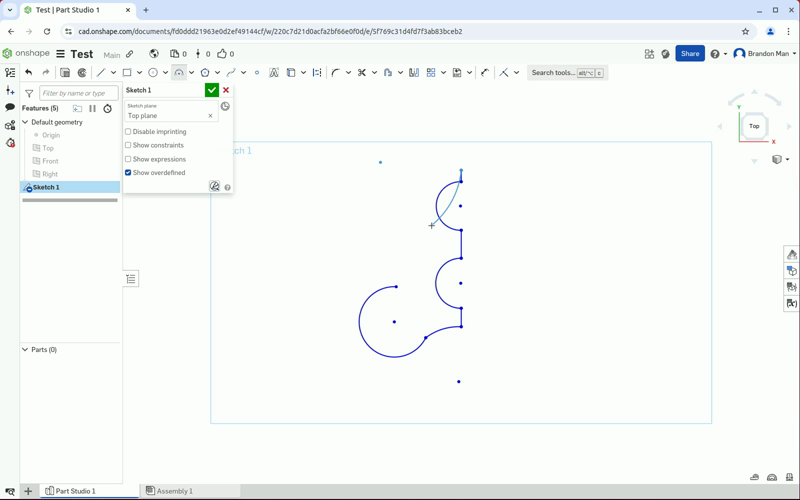
click(431, 225)
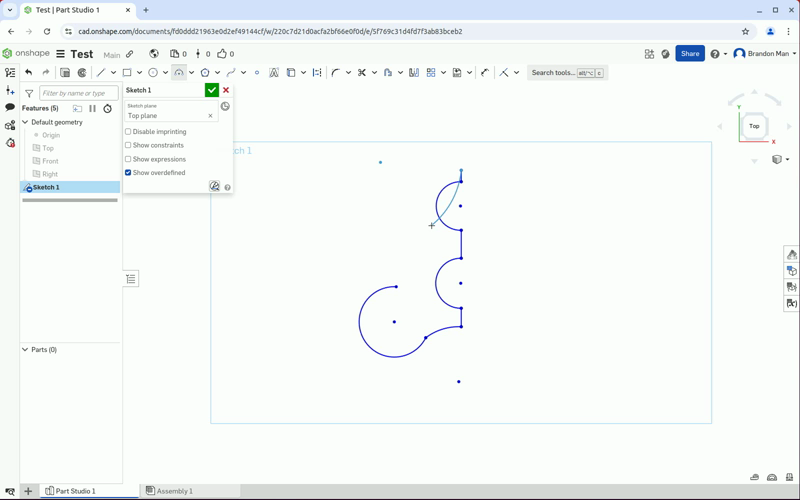
mouse_move(429, 189)
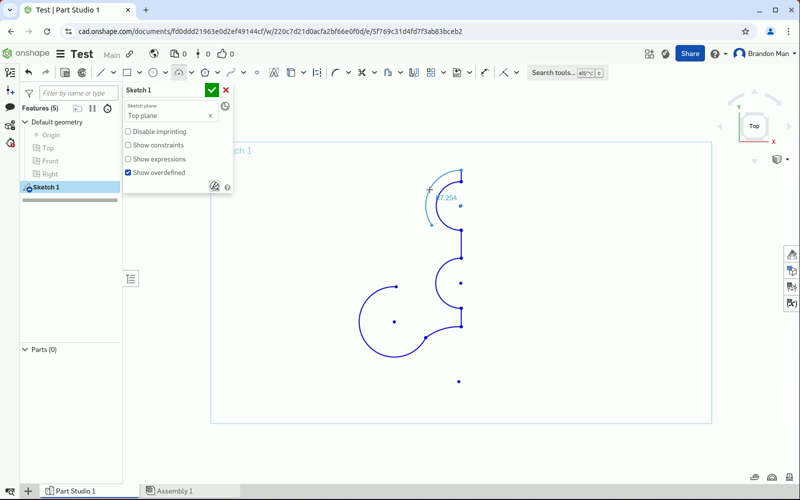
click(429, 189)
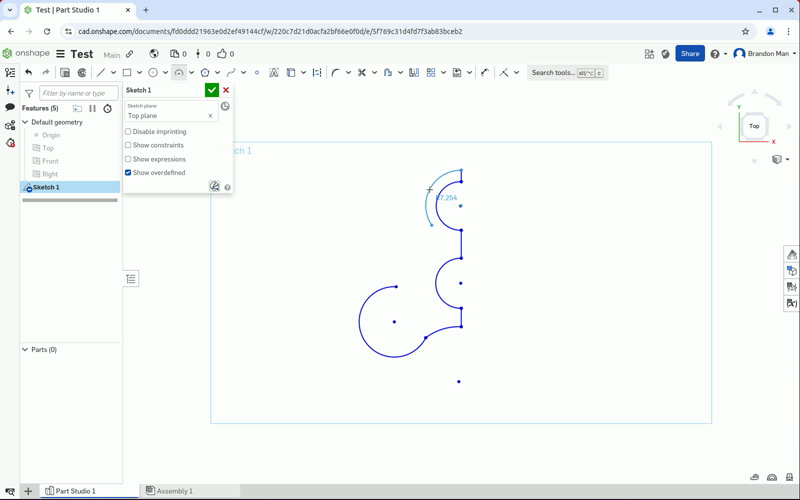
key_up(shift)
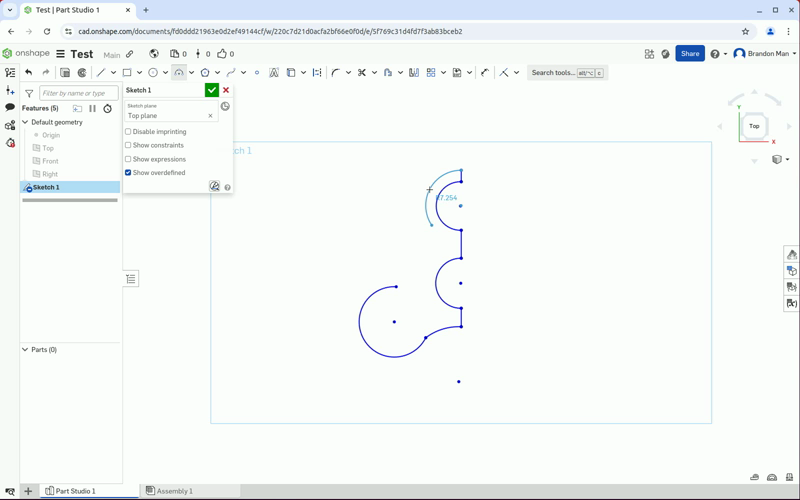
mouse_move(431, 225)
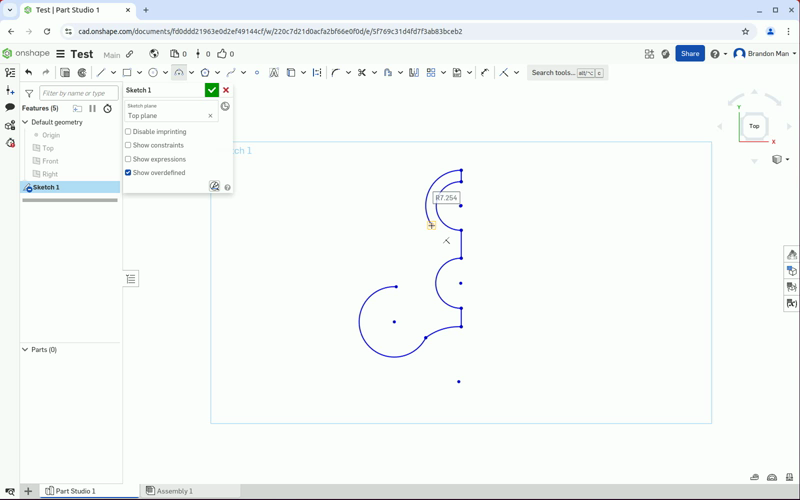
click(431, 225)
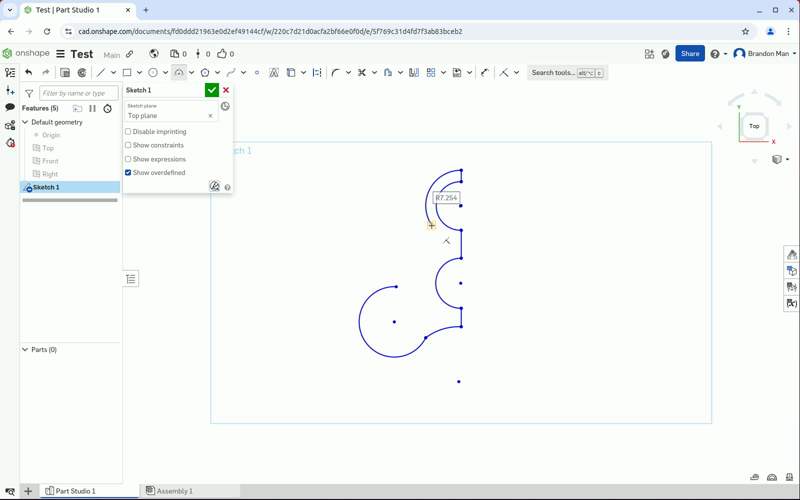
mouse_move(396, 286)
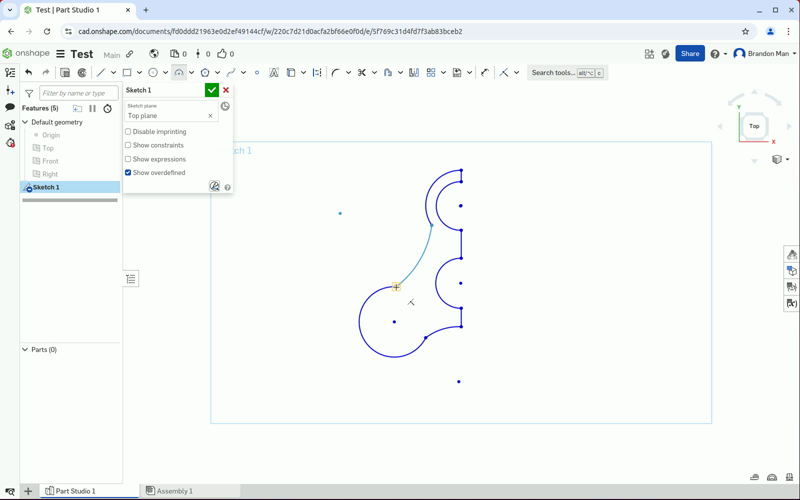
click(396, 286)
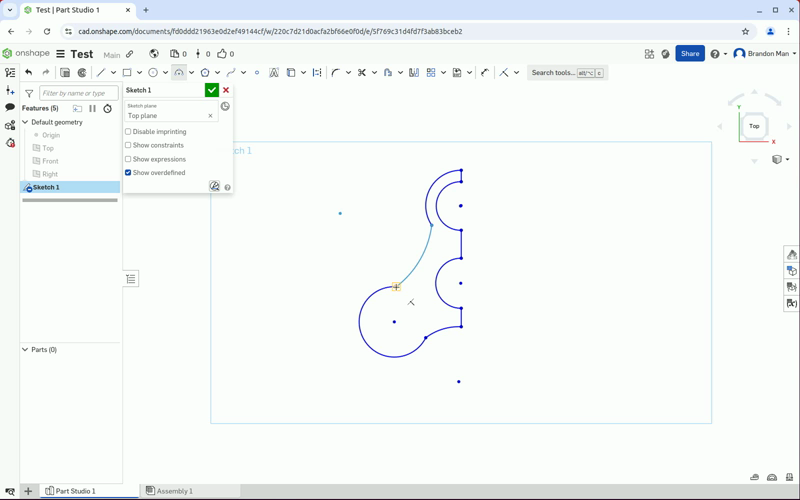
key_down(shift)
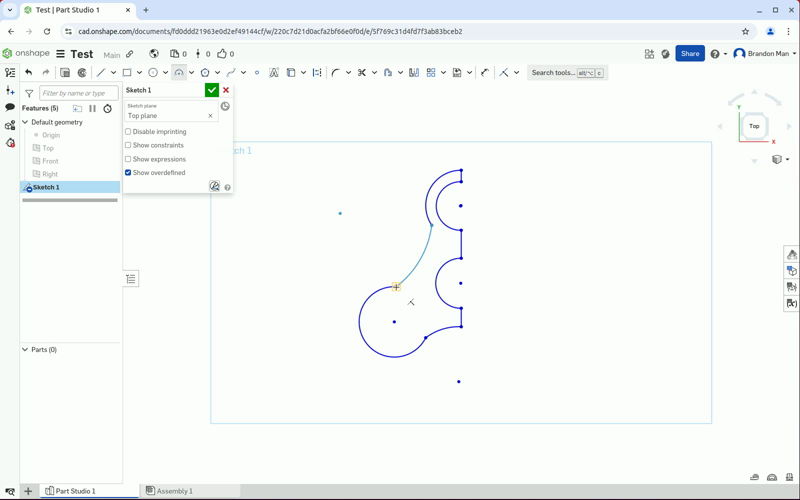
mouse_move(424, 261)
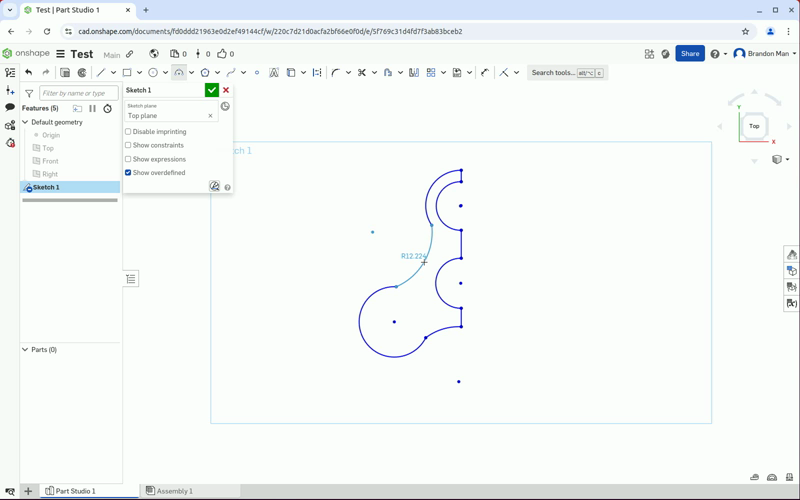
click(424, 261)
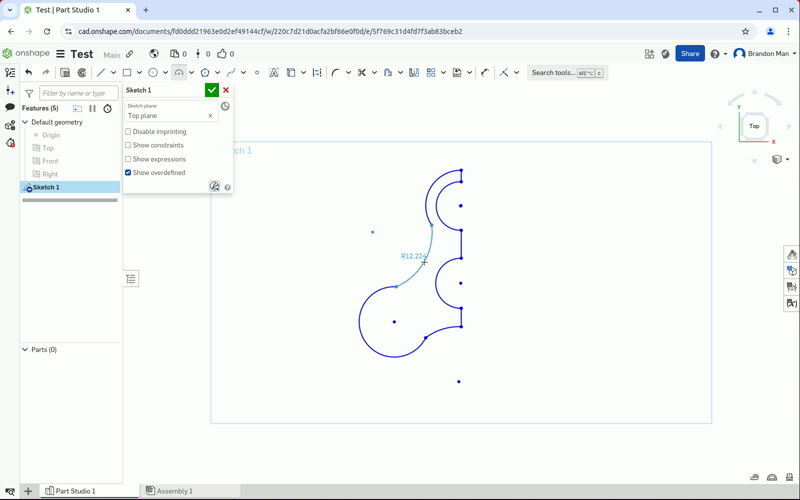
key_up(shift)
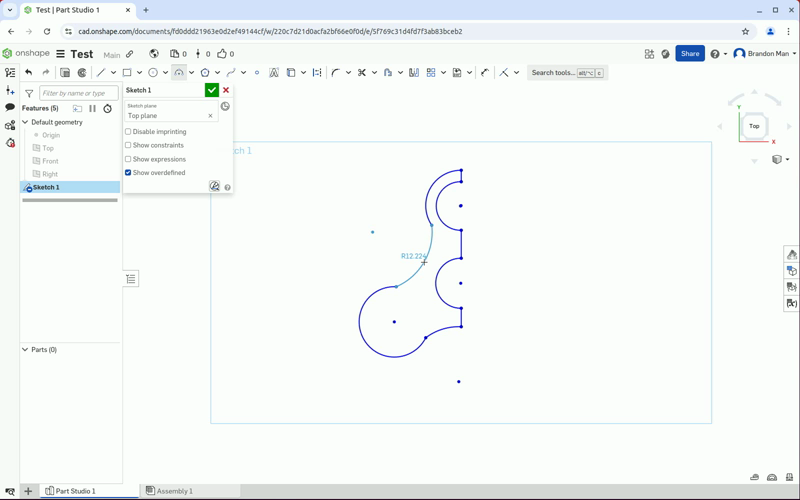
key(esc)
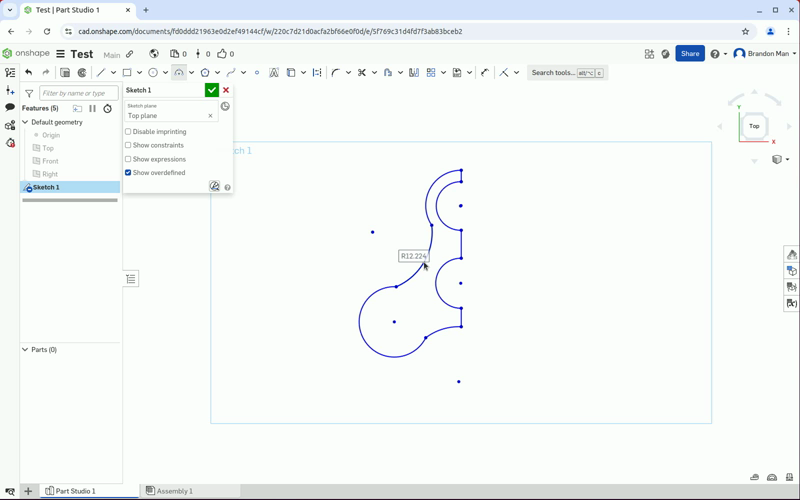
key(c)
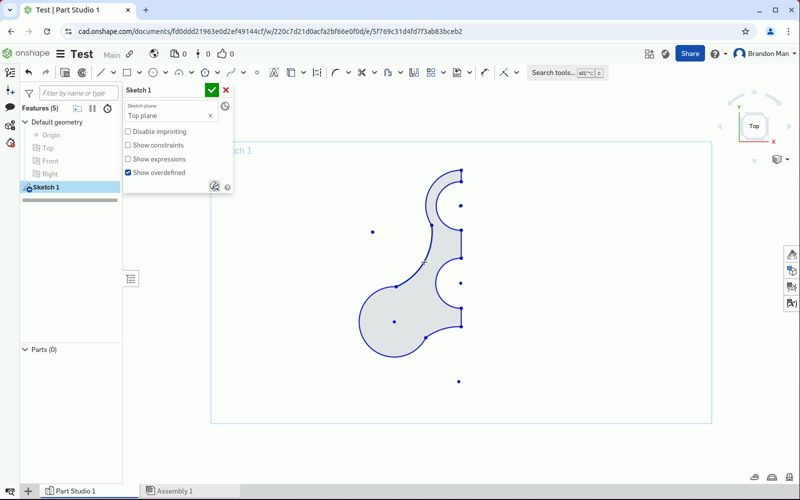
key_down(shift)
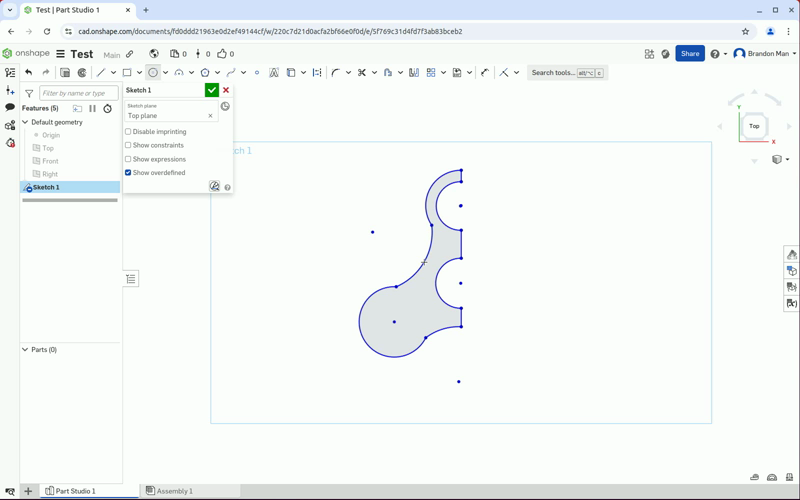
mouse_move(393, 321)
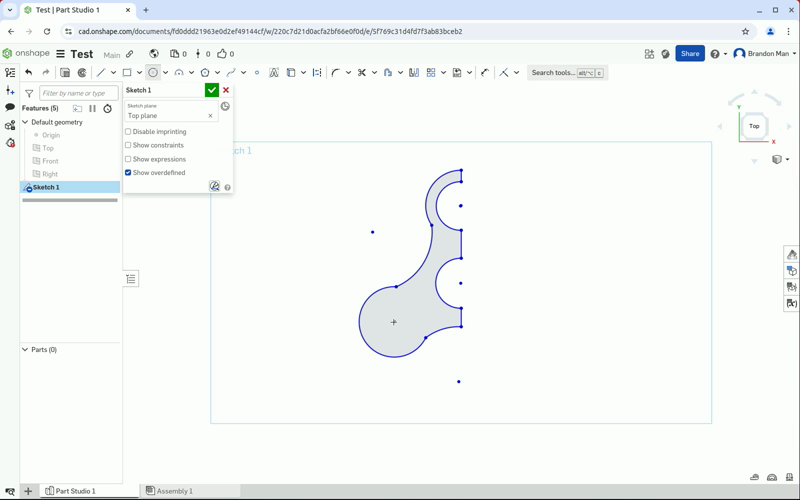
click(393, 321)
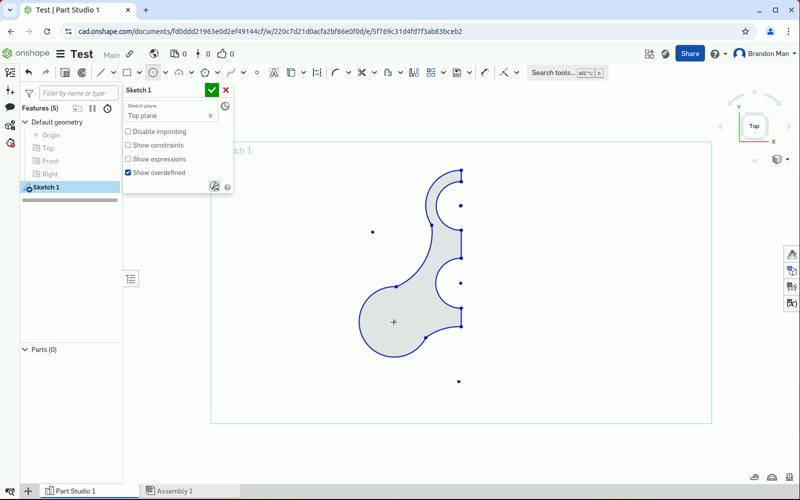
key_up(shift)
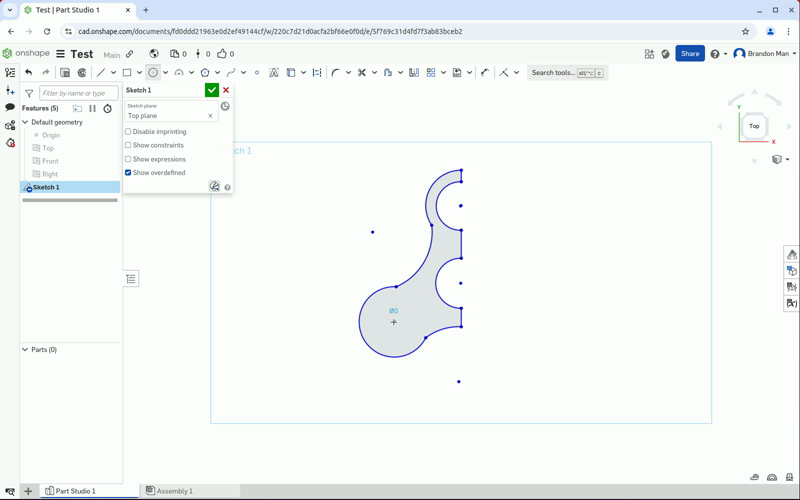
mouse_move(418, 321)
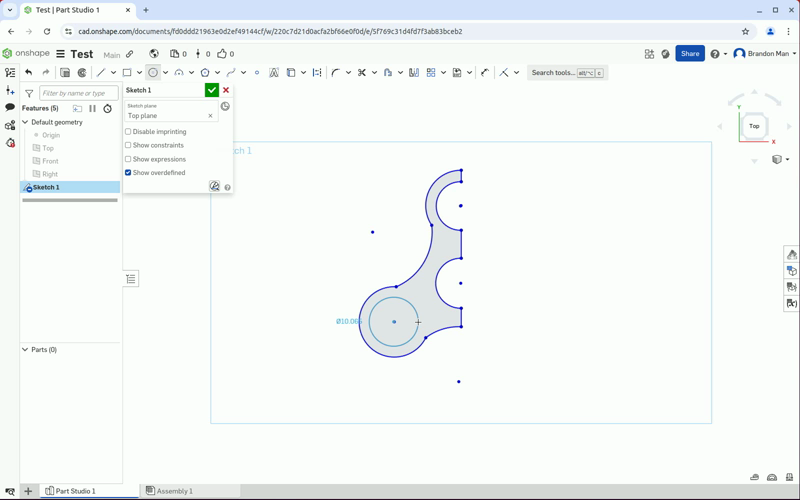
click(418, 321)
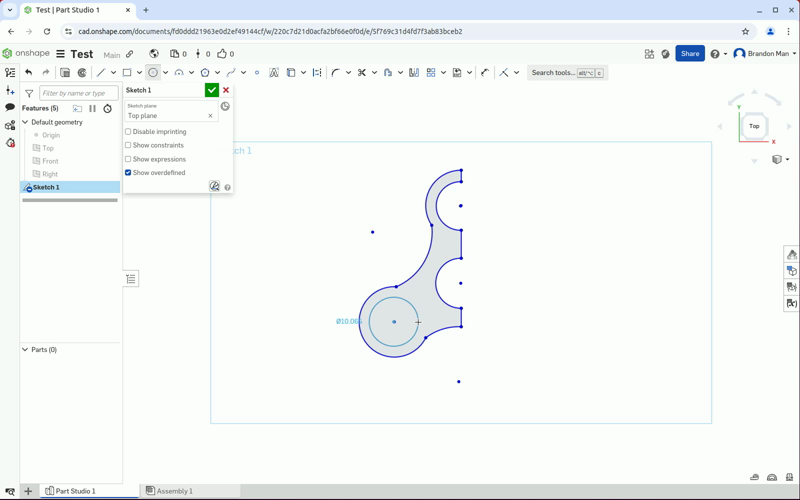
key(esc)
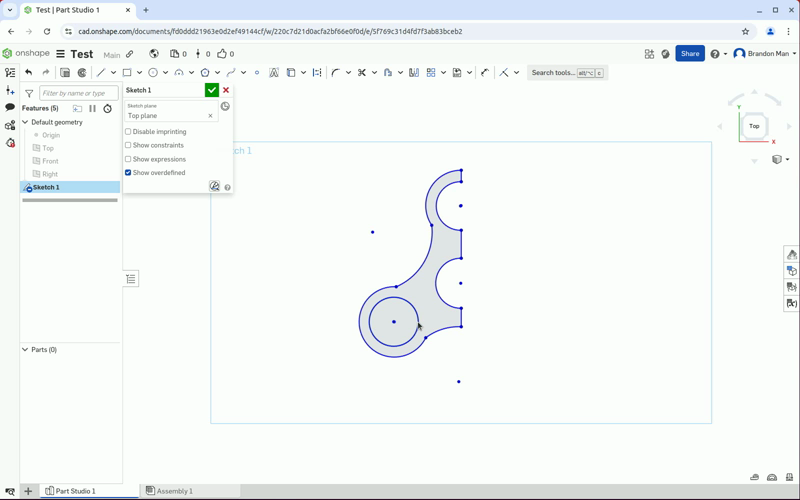
mouse_move(406, 348)
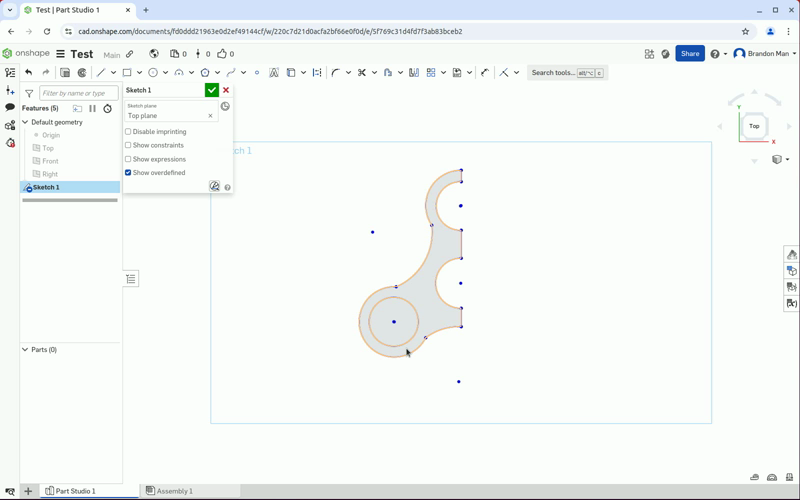
scroll(6)
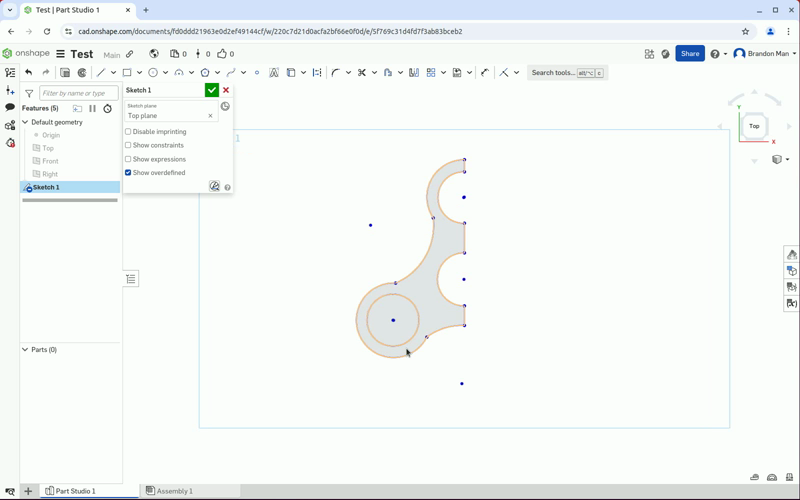
scroll(6)
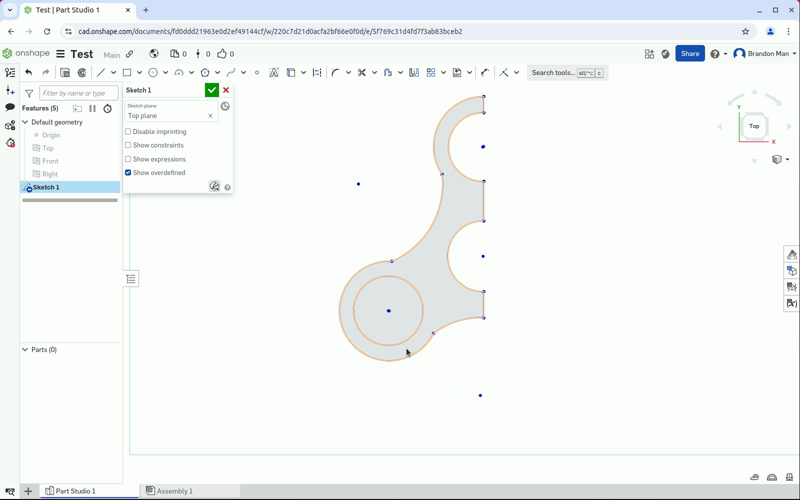
scroll(6)
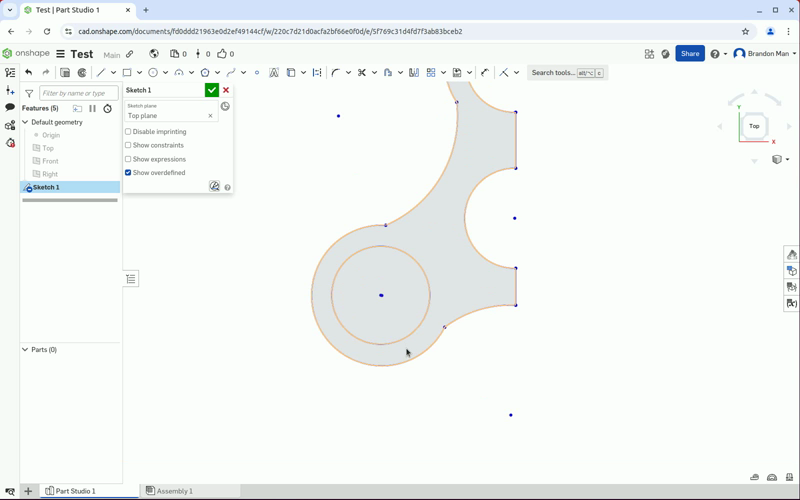
scroll(6)
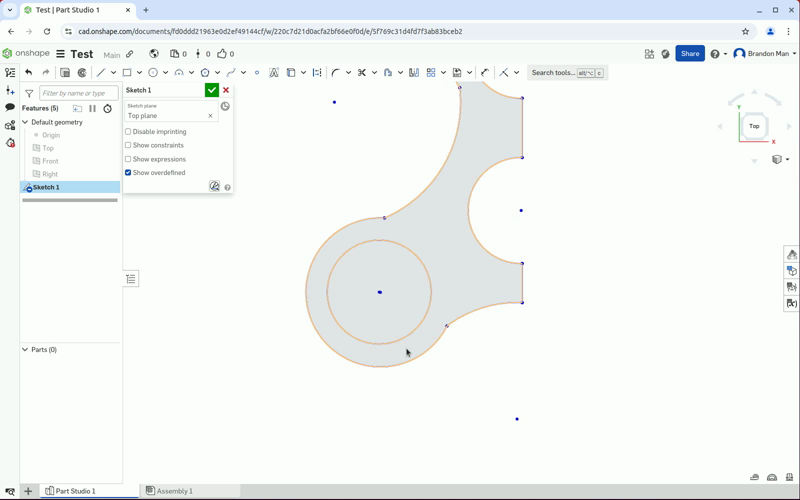
scroll(6)
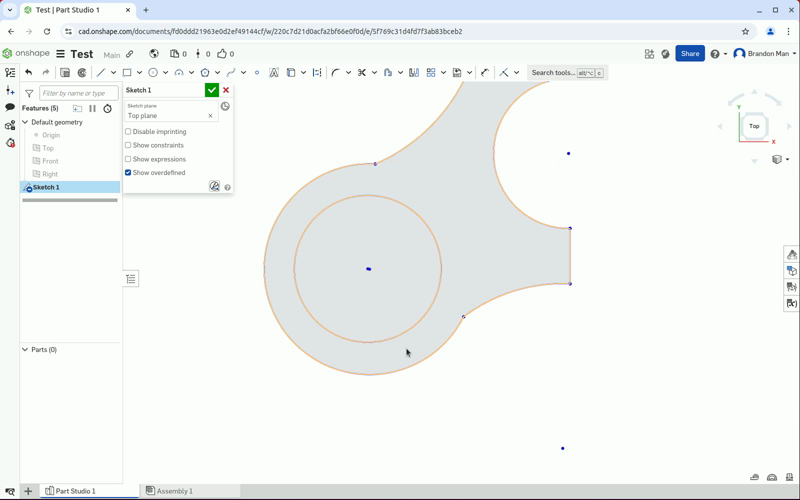
scroll(6)
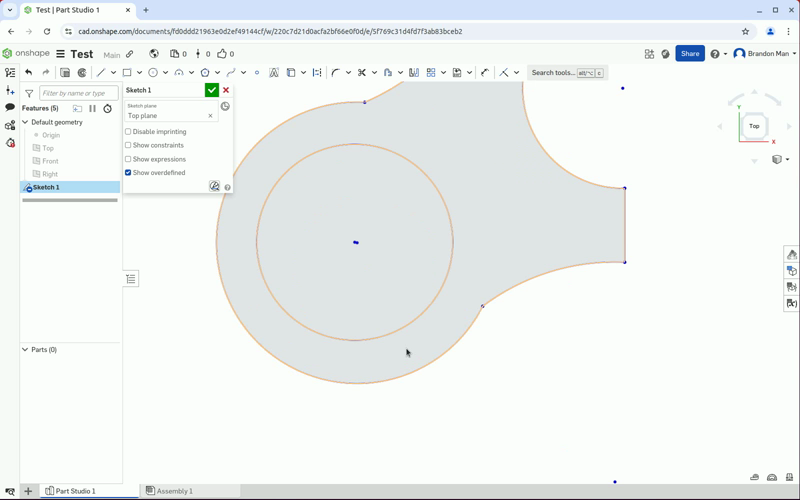
scroll(6)
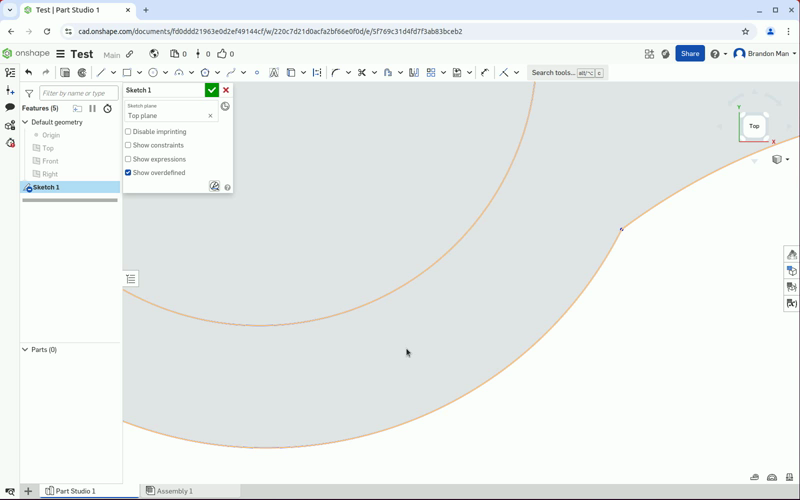
click(406, 348)
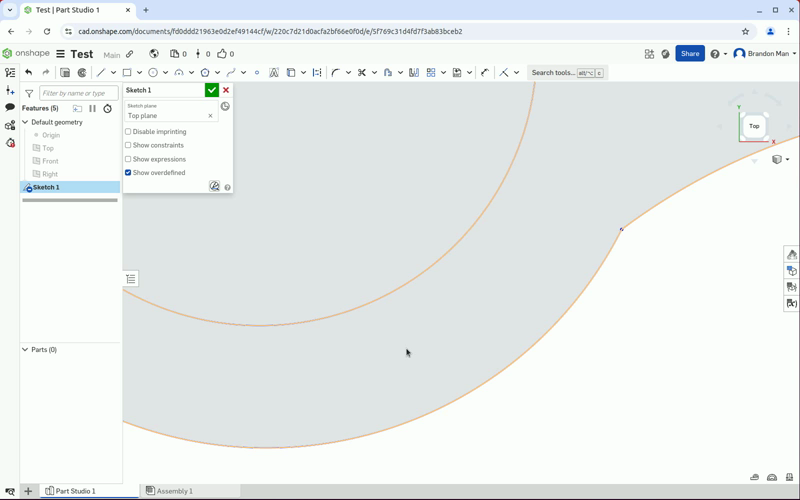
scroll(-6)
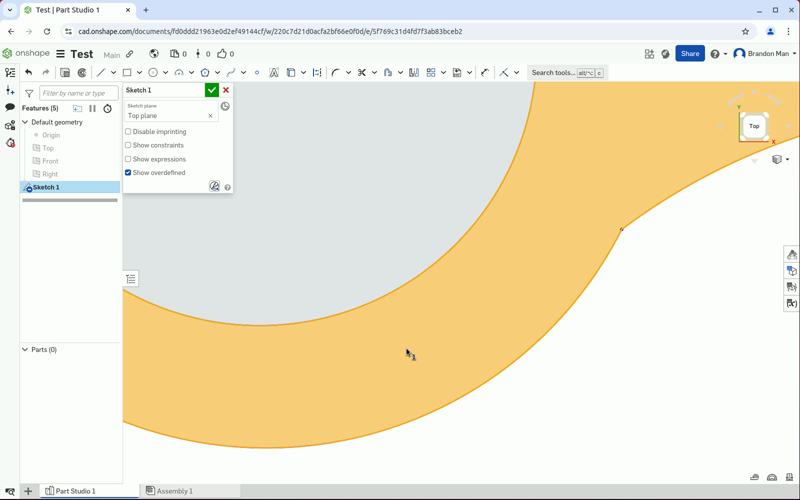
scroll(-6)
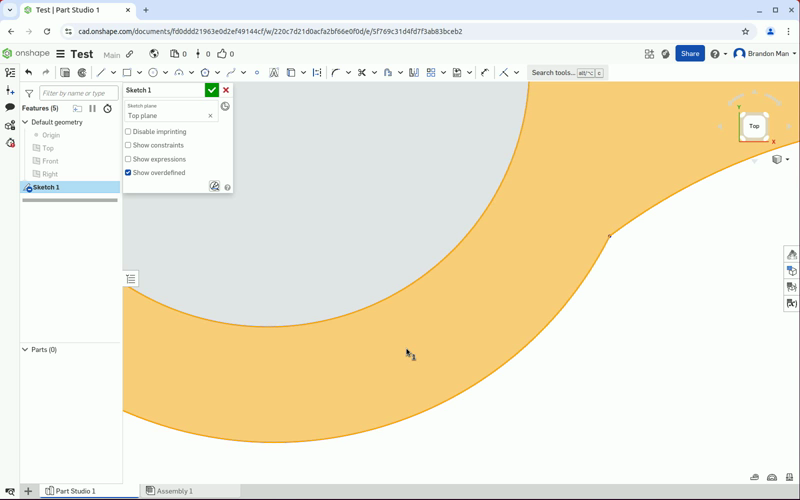
scroll(-6)
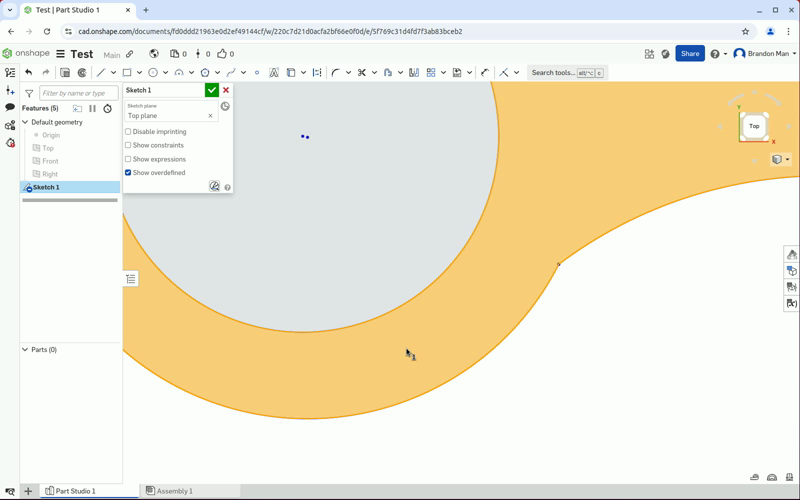
scroll(-6)
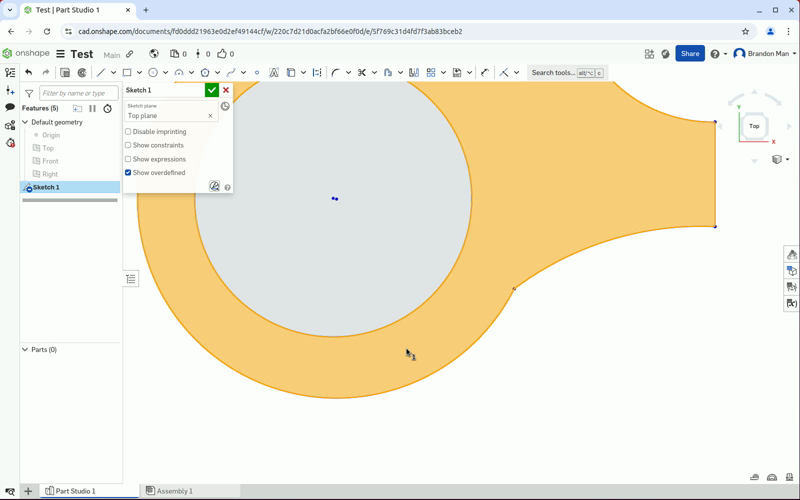
scroll(-6)
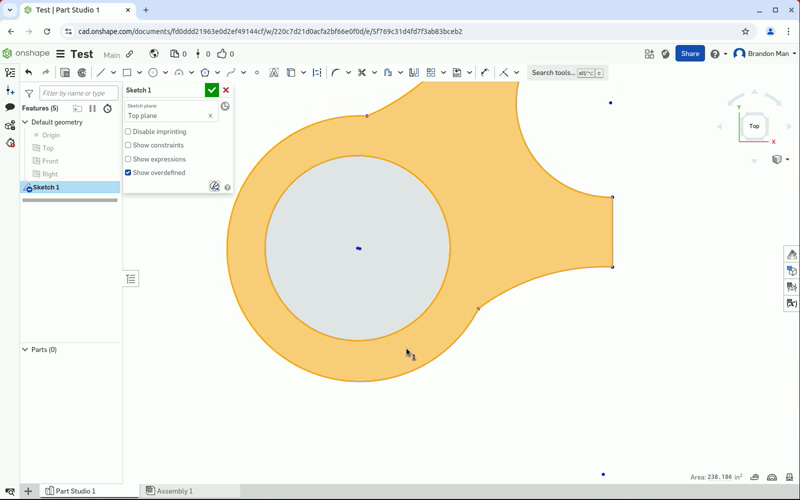
scroll(-6)
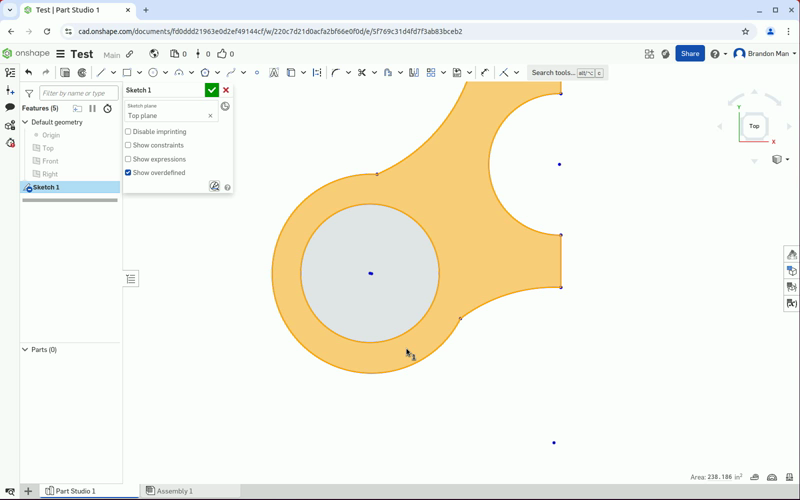
scroll(-6)
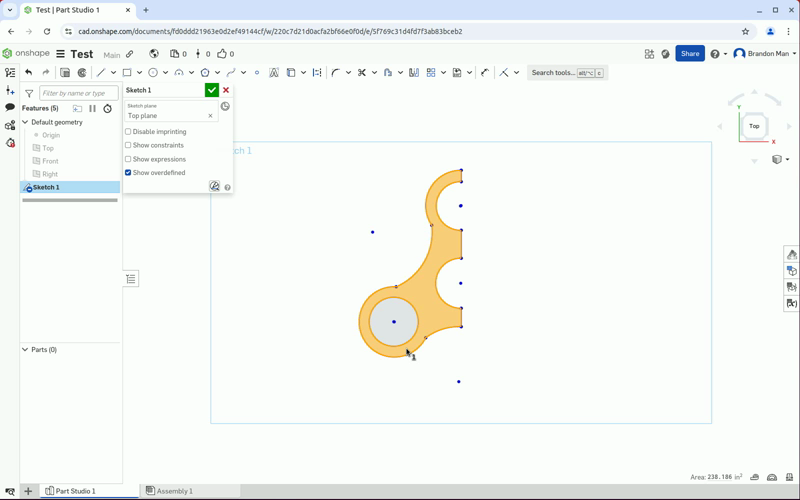
mouse_move(73, 352)
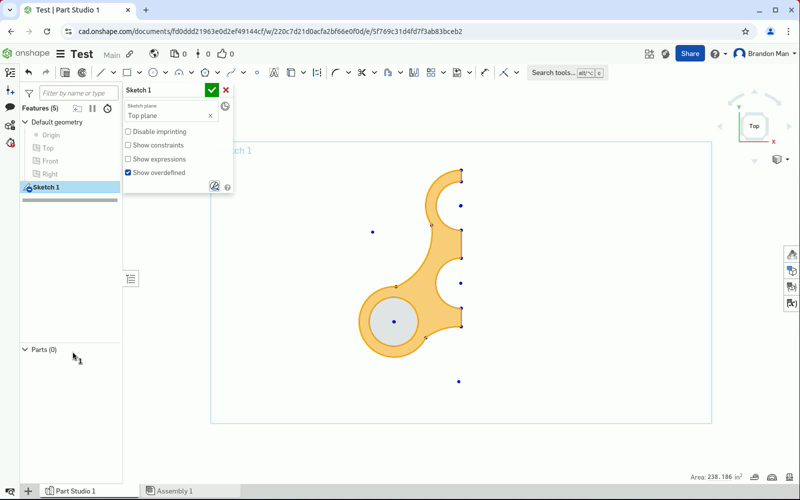
key(shift+y)
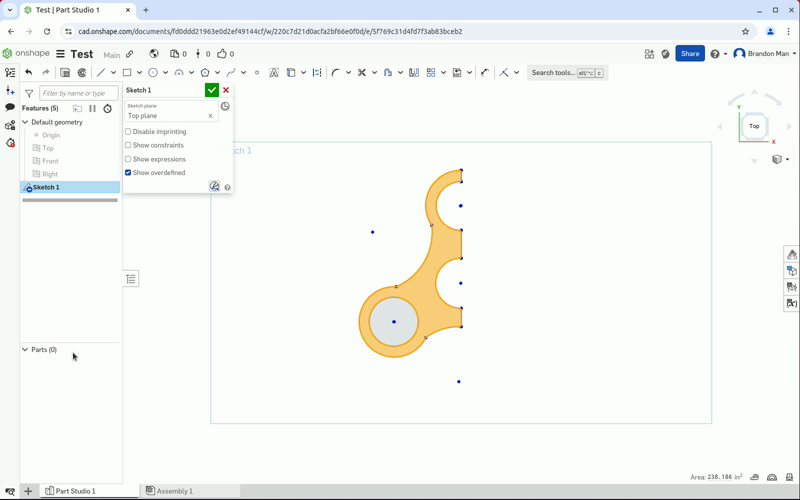
key(shift+e)
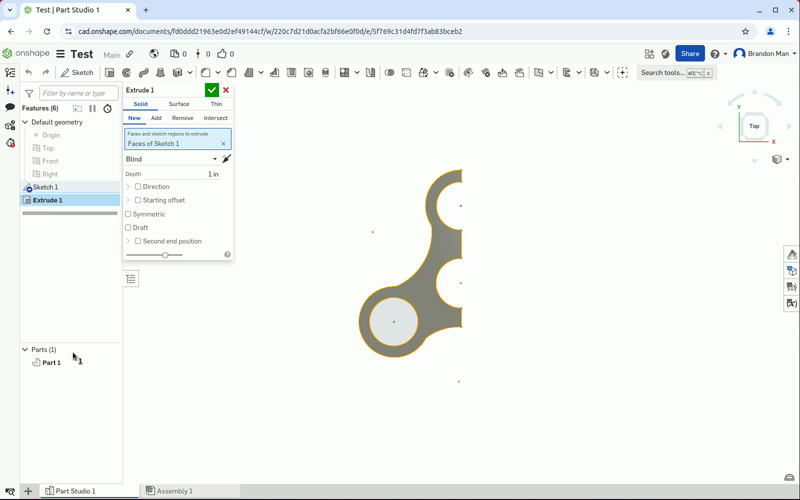
mouse_move(143, 106)
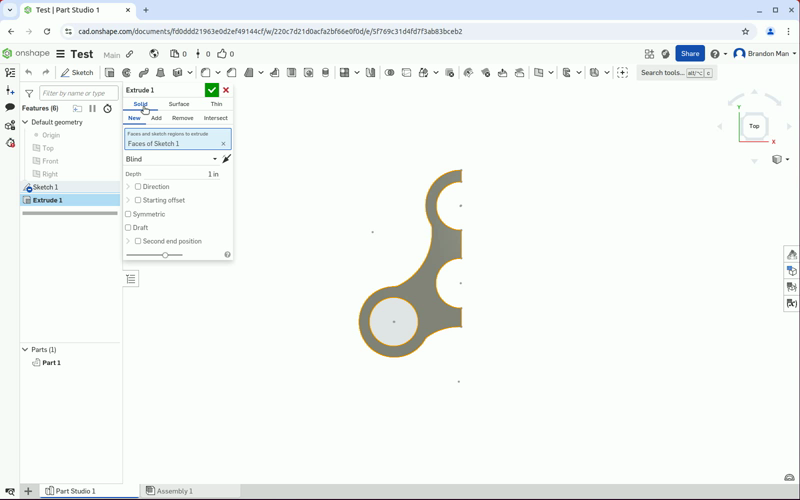
click(143, 106)
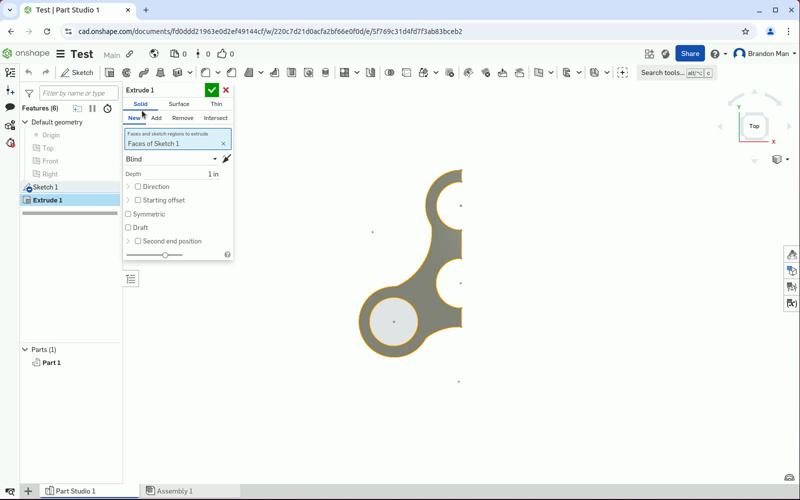
mouse_move(137, 120)
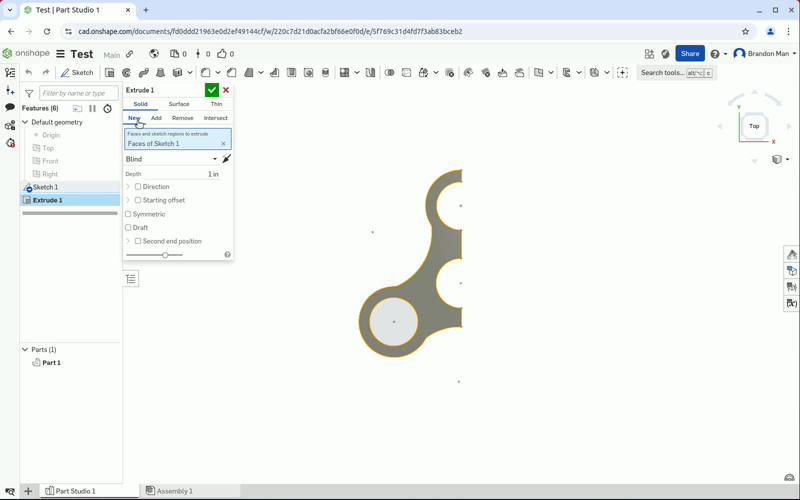
click(137, 120)
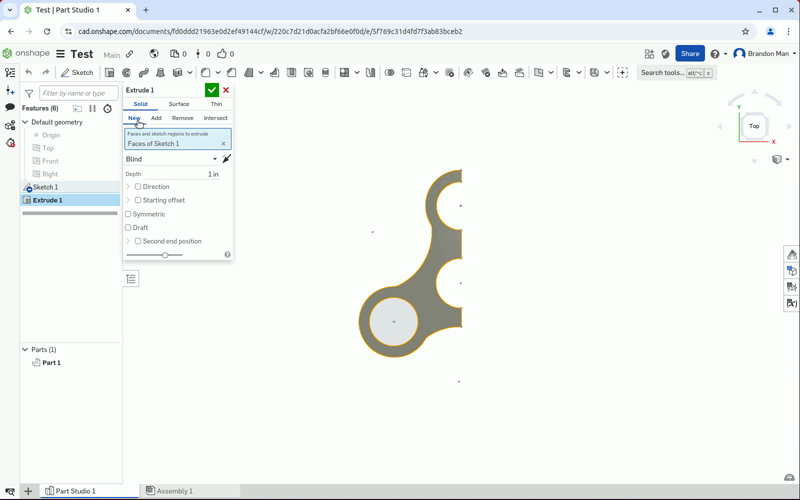
key(tab, 4)
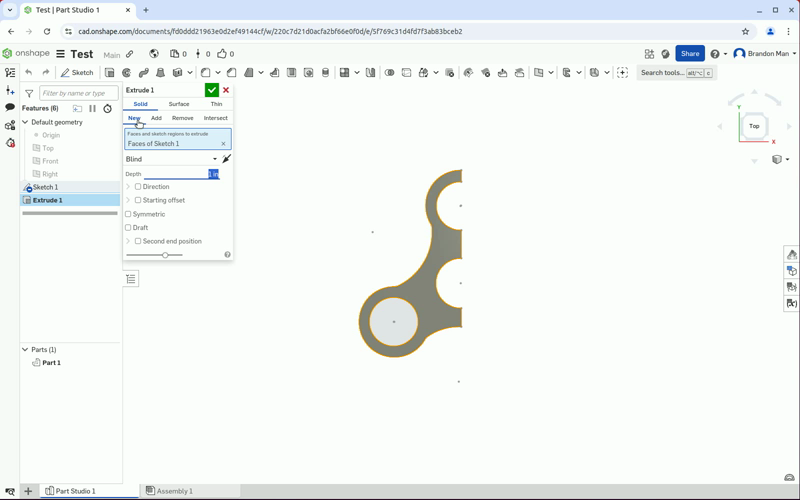
text(3.129)
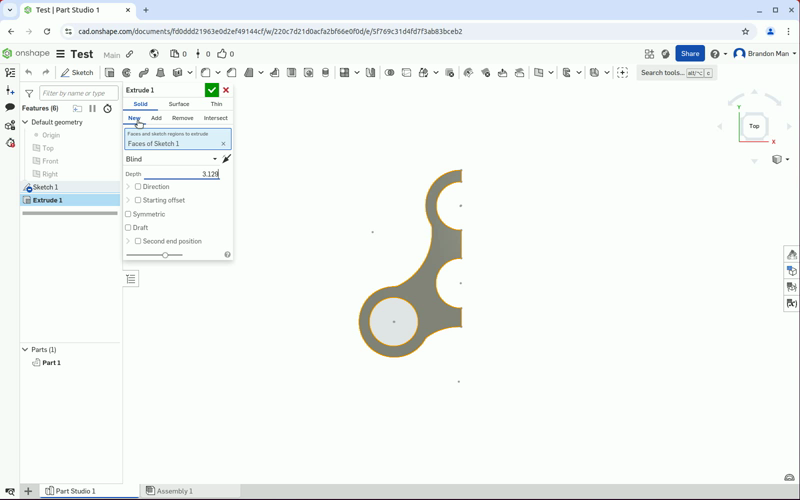
key(enter)
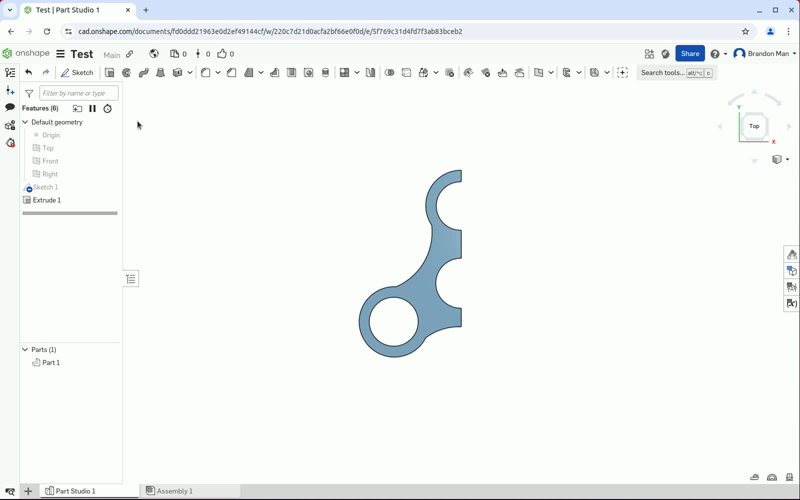
key(shift+h)
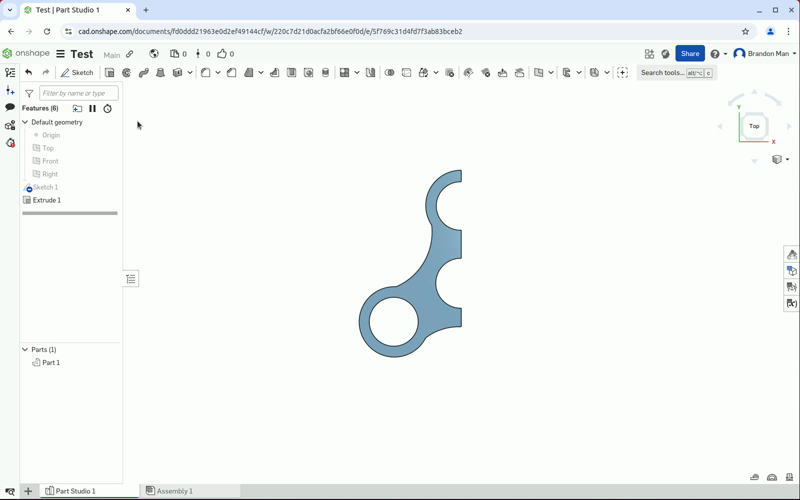
key(shift+h)
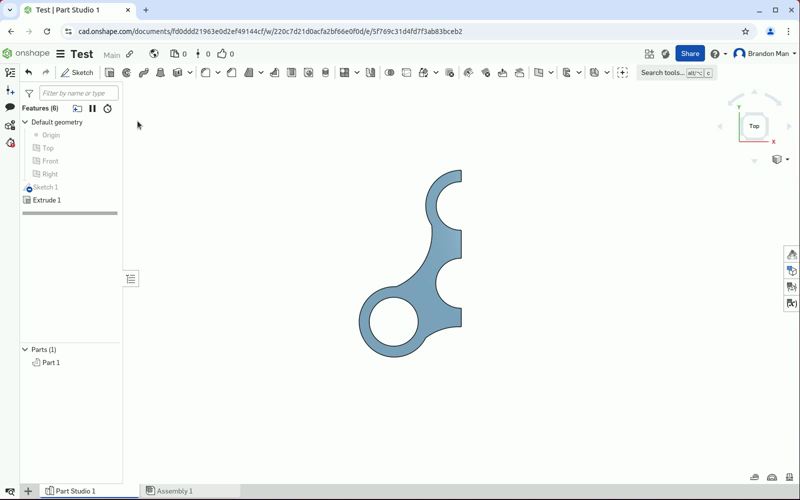
mouse_move(73, 189)
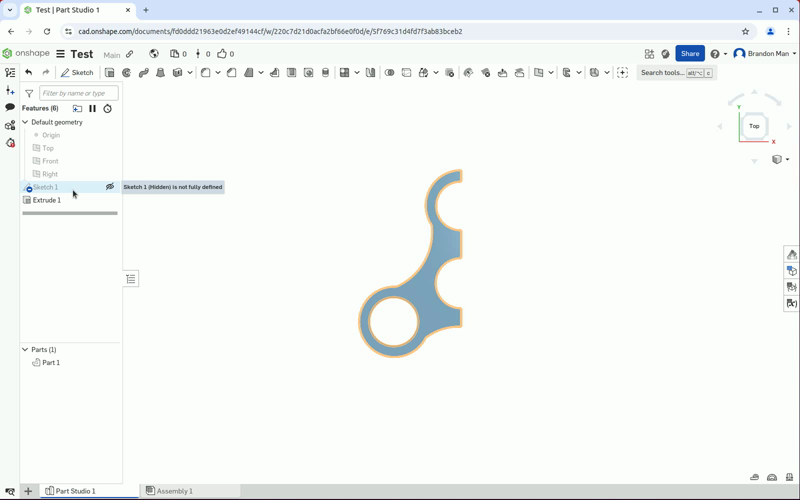
click(73, 189)
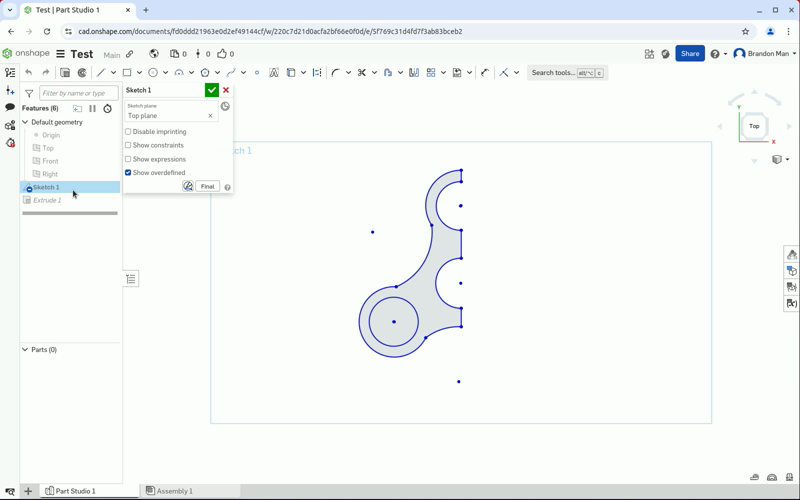
mouse_move(229, 92)
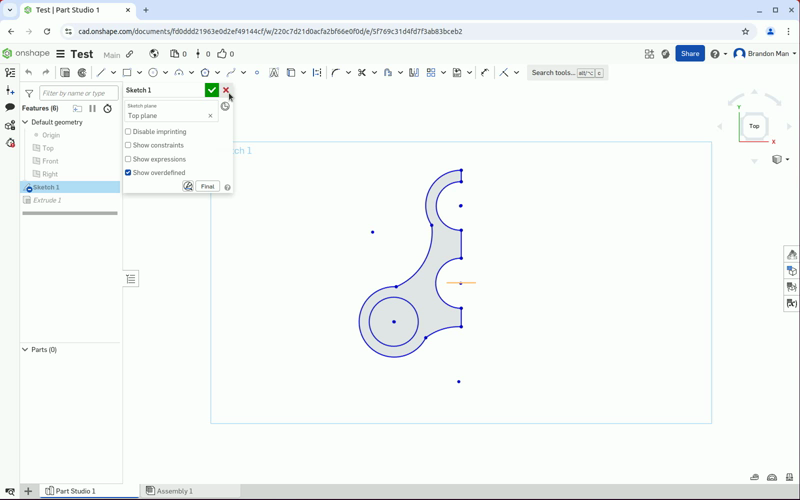
click(229, 92)
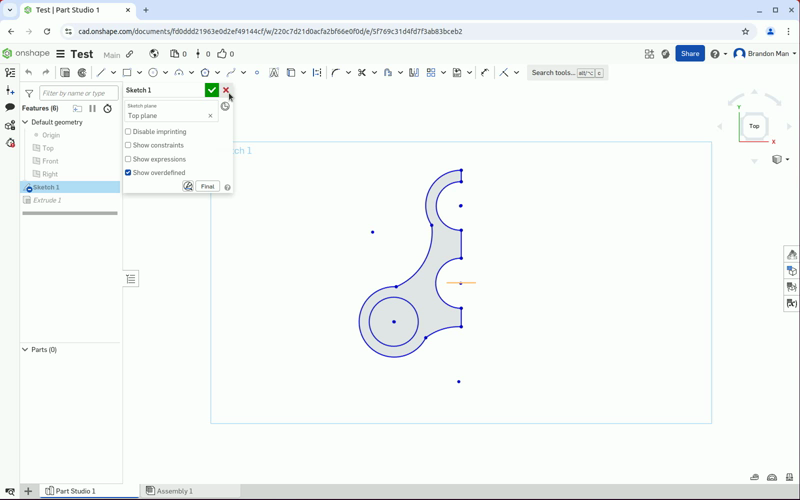
key(shift+s)
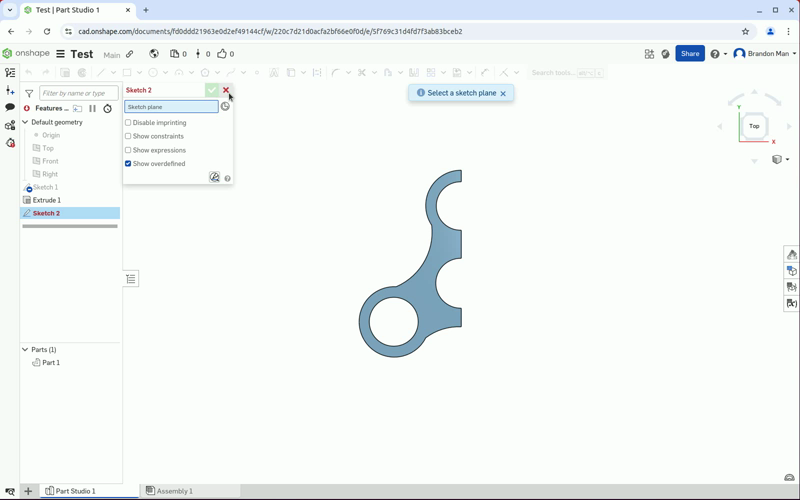
mouse_move(73, 150)
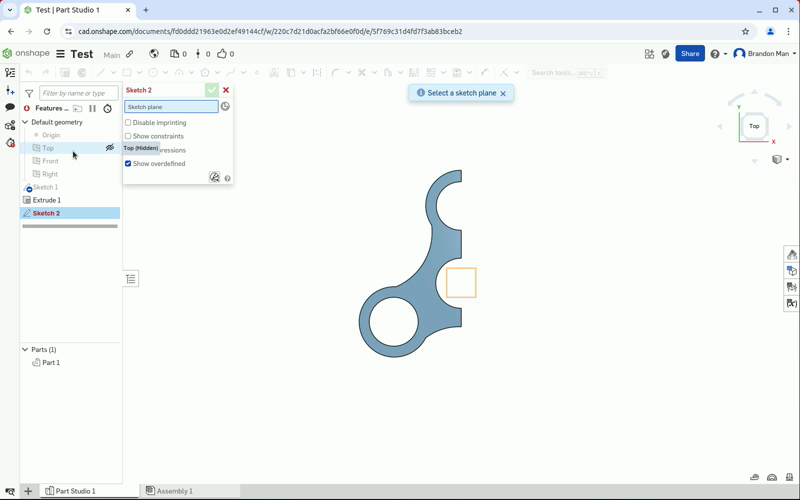
click(73, 150)
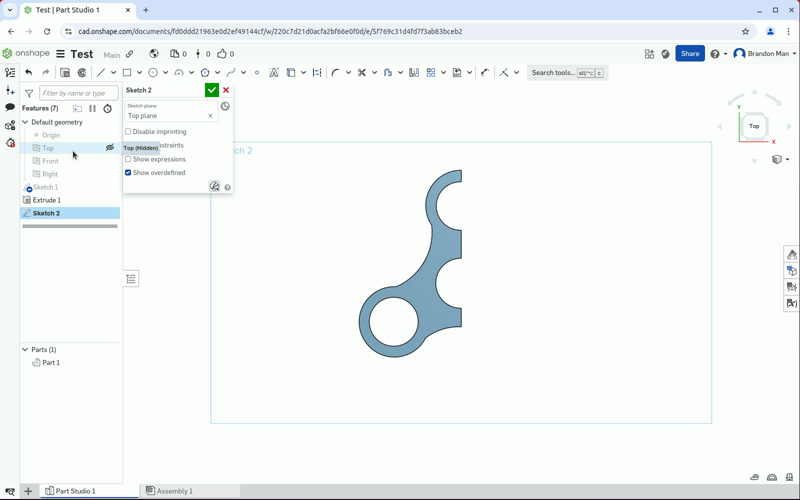
mouse_move(73, 352)
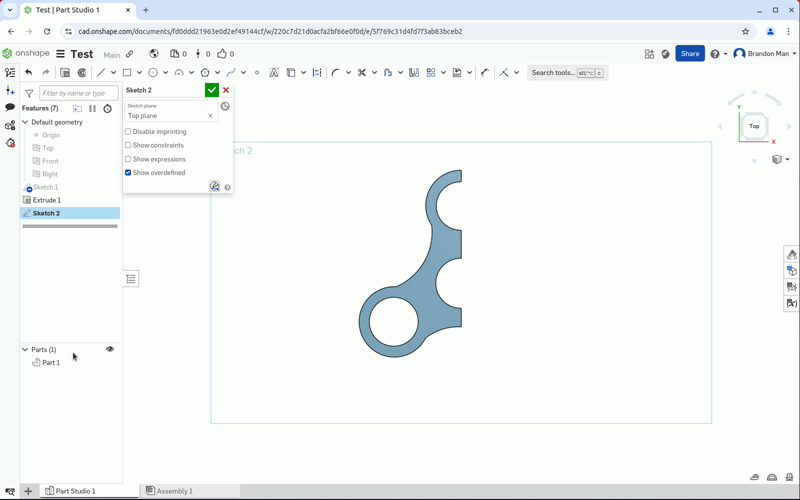
key(y)
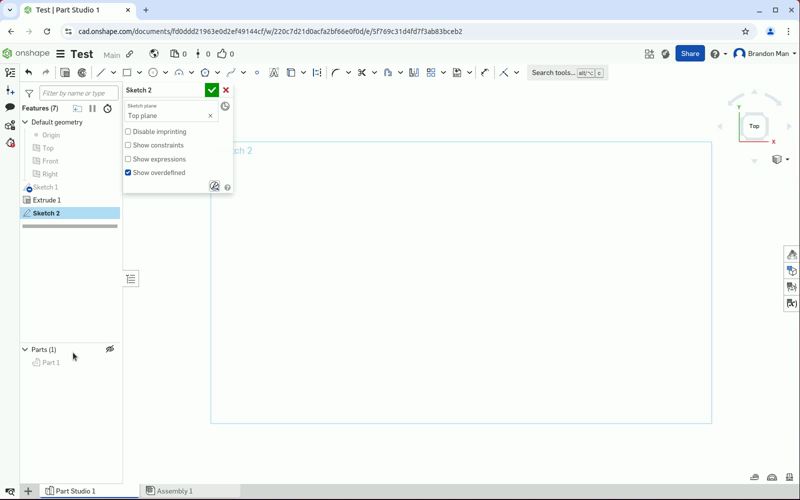
key(a)
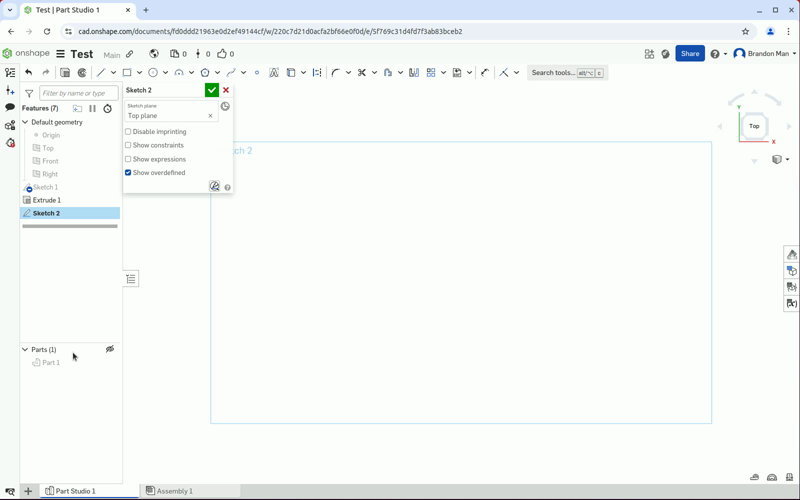
key_down(shift)
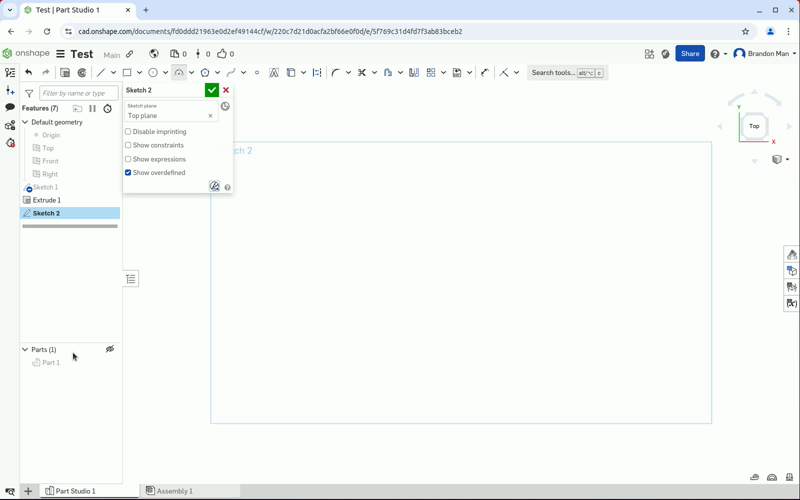
mouse_move(460, 326)
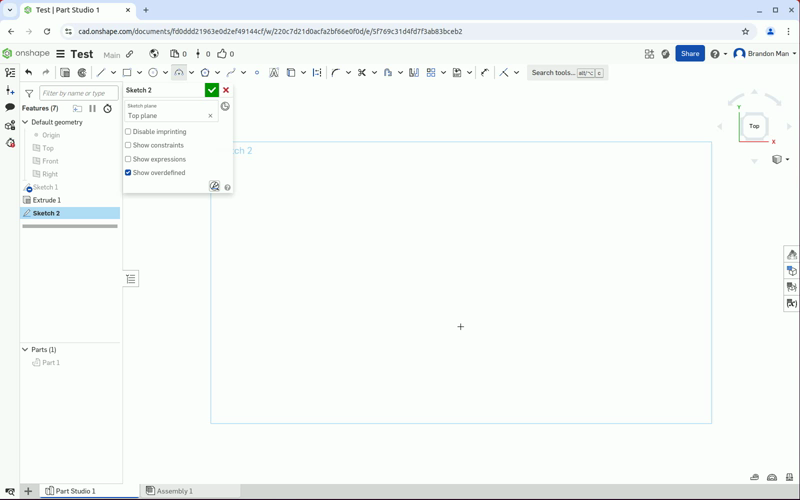
click(460, 326)
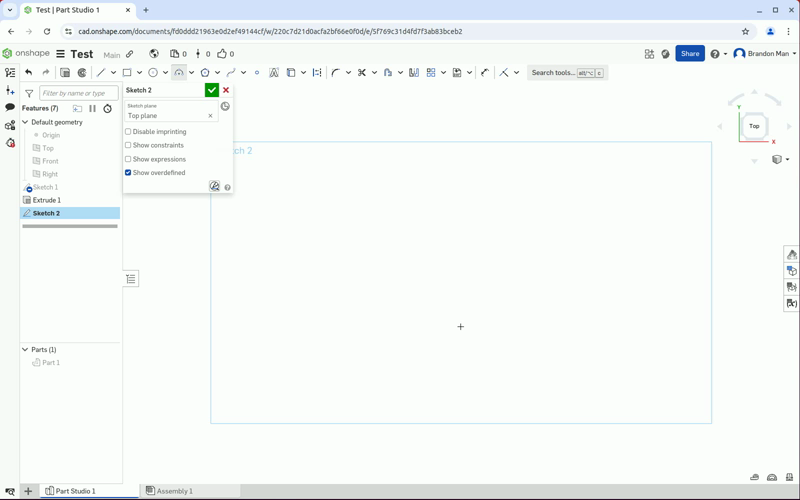
key_up(shift)
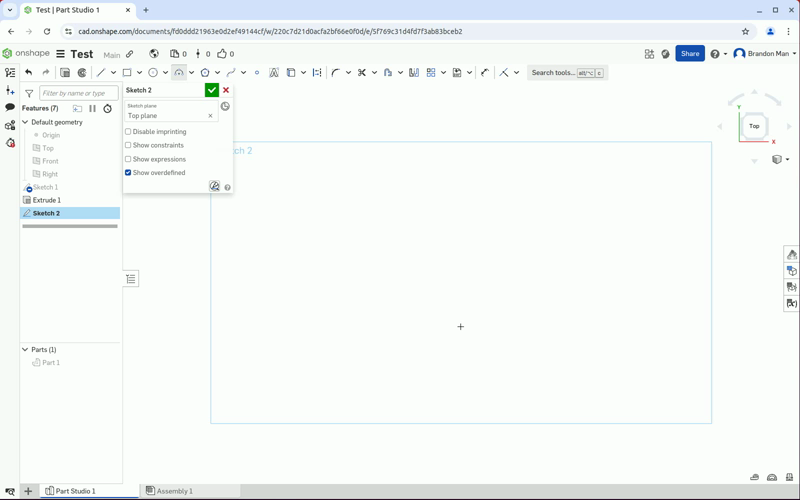
key_down(shift)
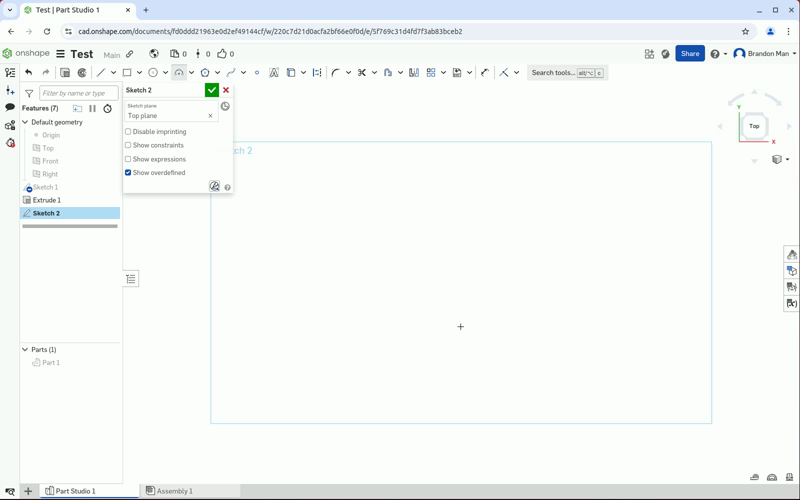
mouse_move(495, 337)
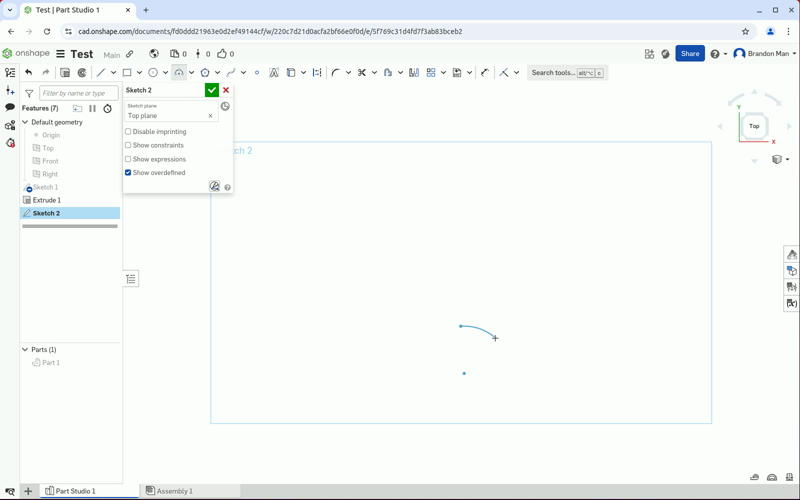
click(495, 337)
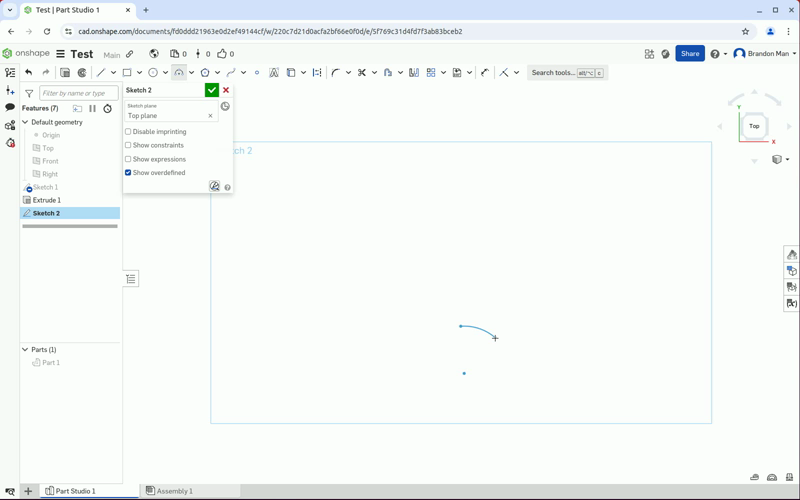
mouse_move(478, 329)
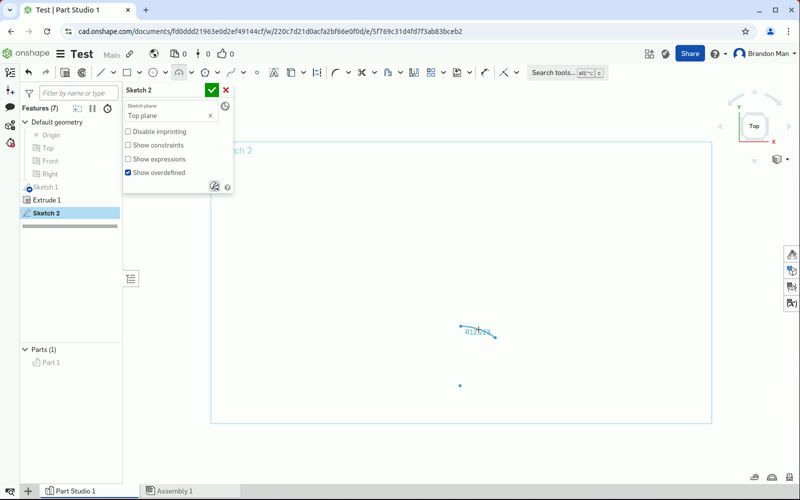
click(478, 329)
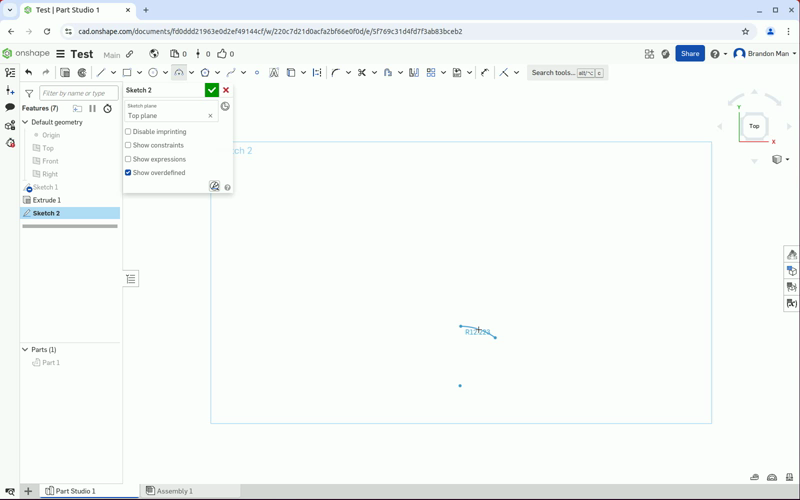
key_up(shift)
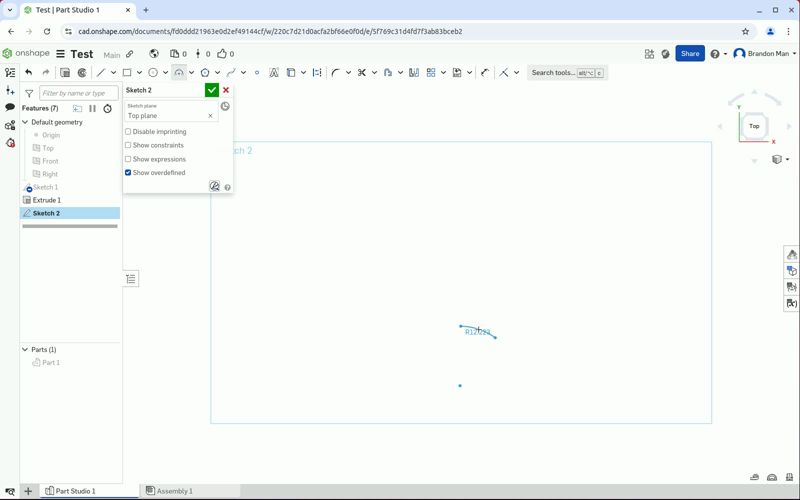
mouse_move(495, 337)
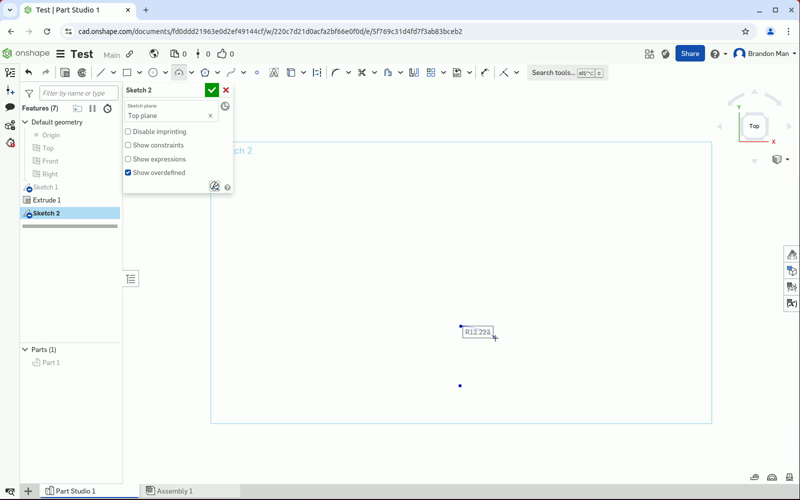
click(495, 337)
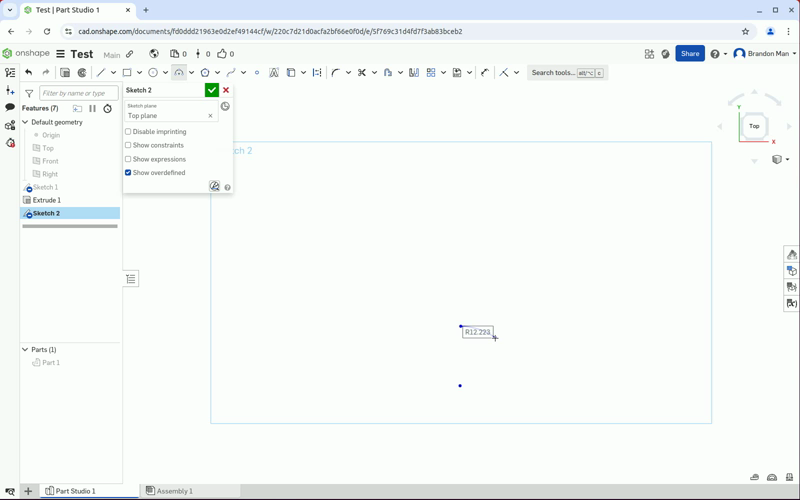
key_down(shift)
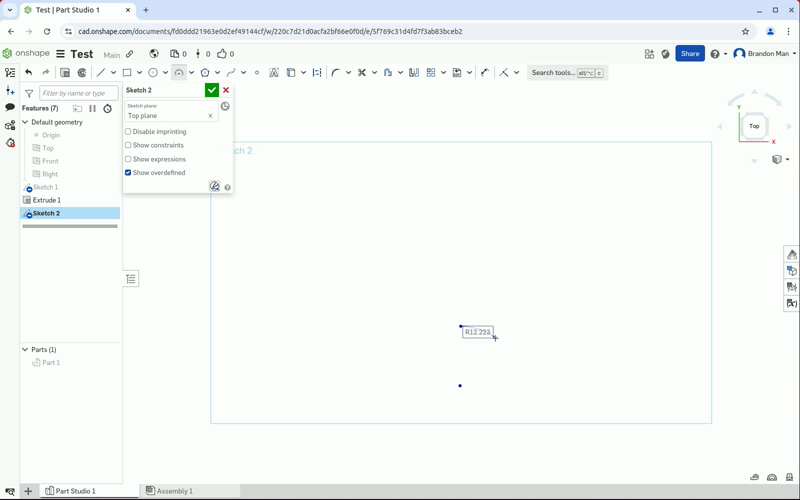
mouse_move(524, 287)
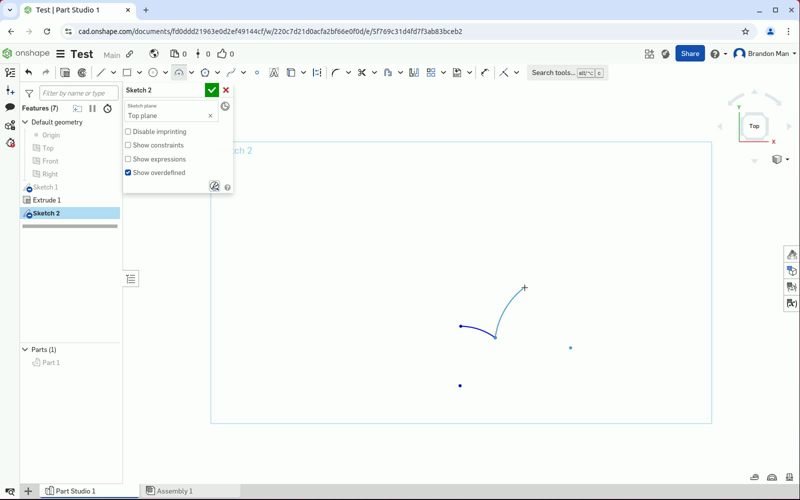
click(524, 287)
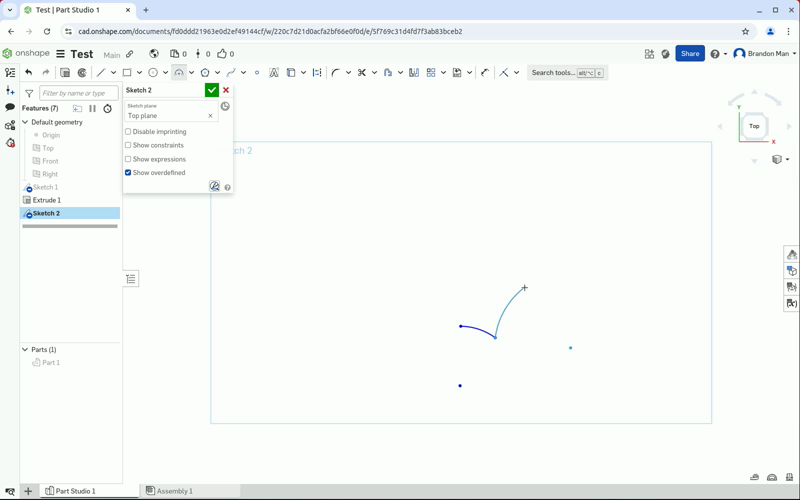
mouse_move(556, 339)
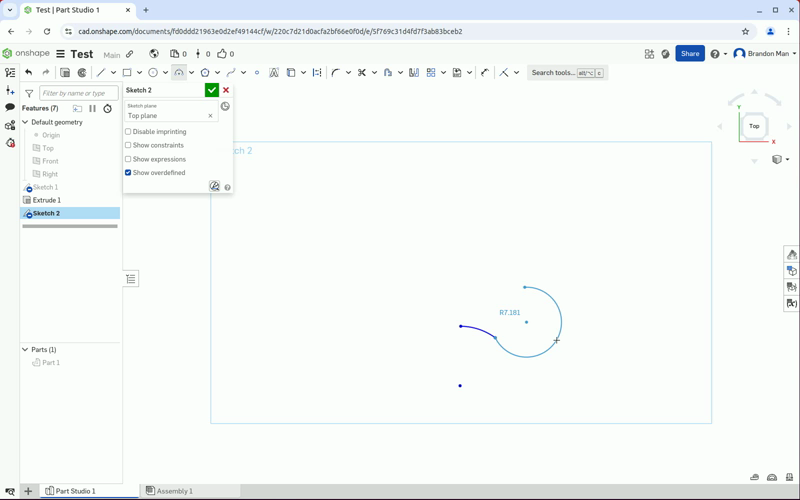
click(556, 339)
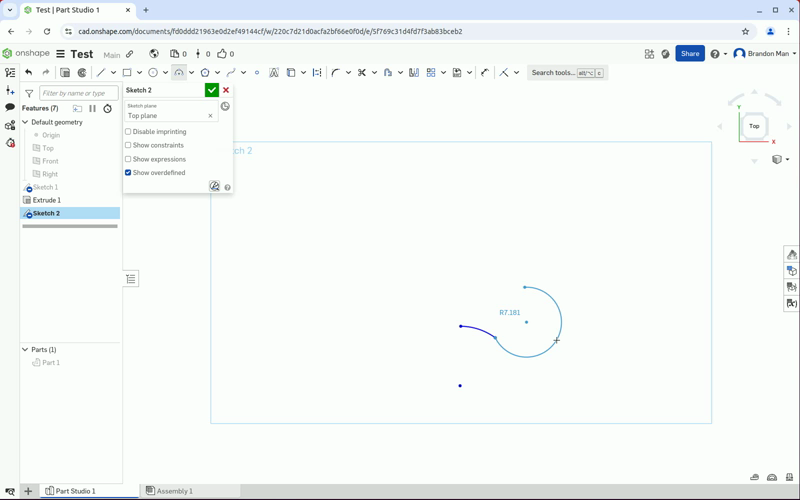
key_up(shift)
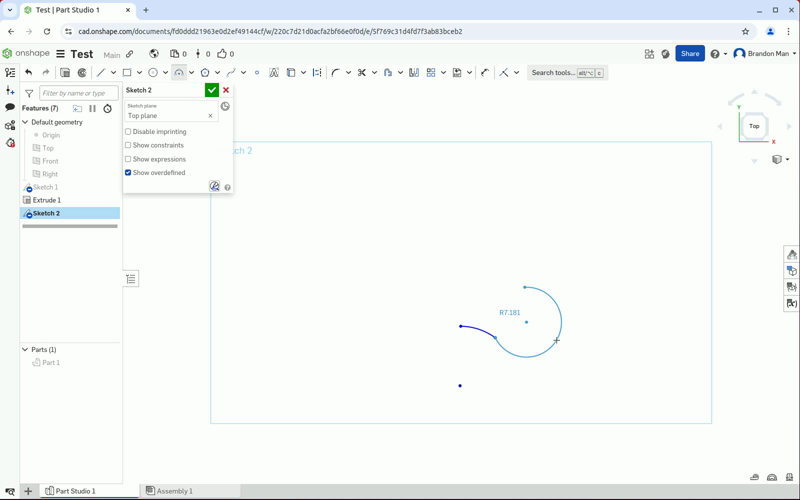
mouse_move(524, 287)
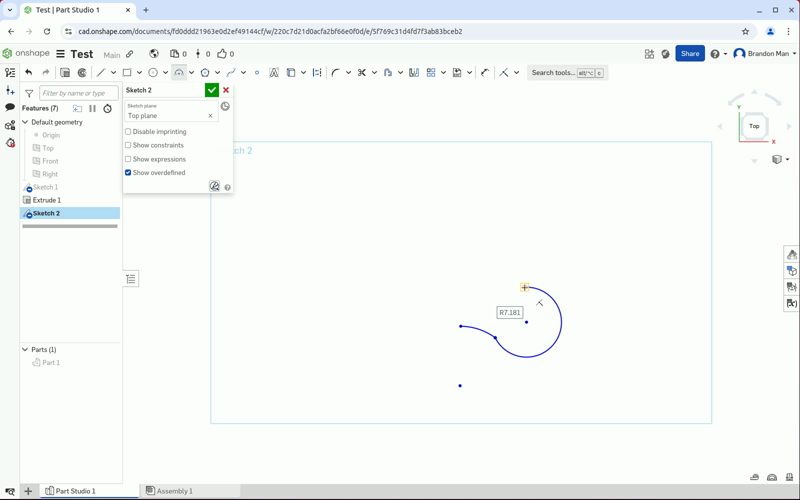
click(524, 287)
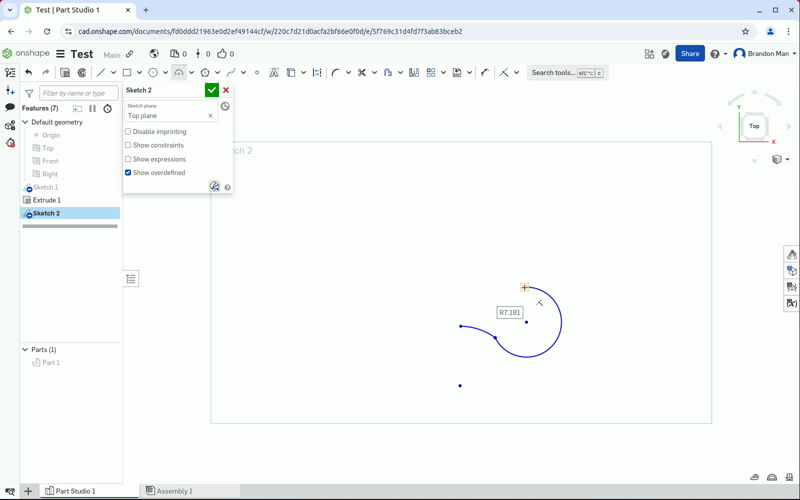
key_down(shift)
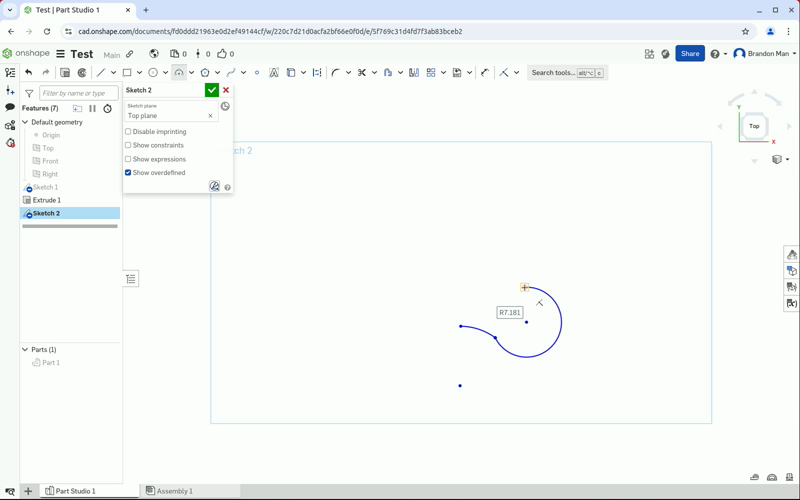
mouse_move(490, 226)
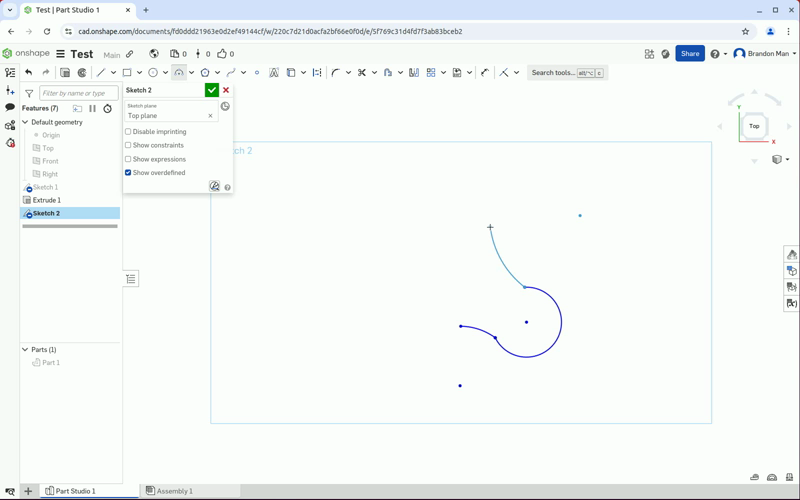
click(490, 226)
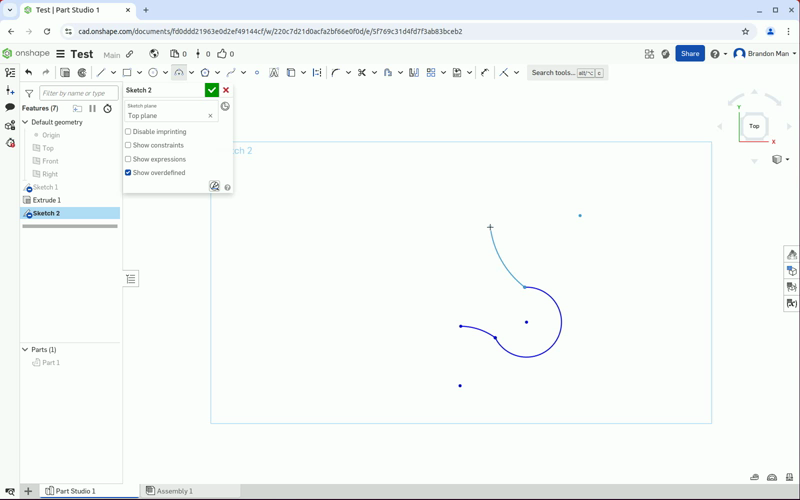
mouse_move(497, 262)
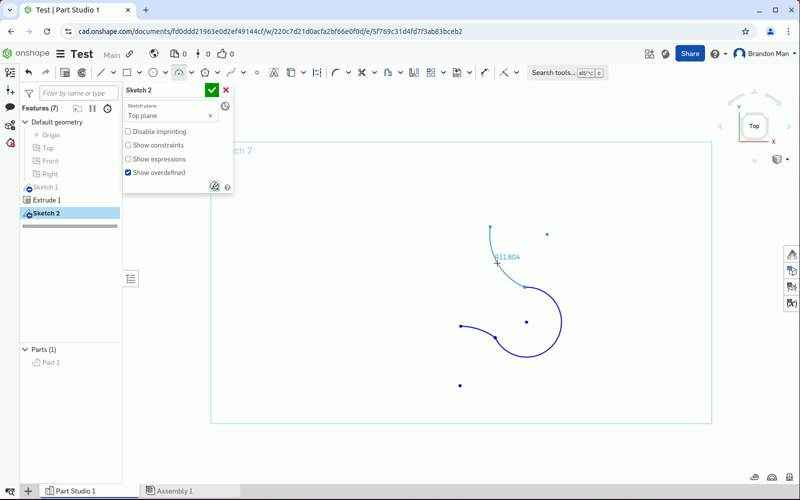
click(497, 262)
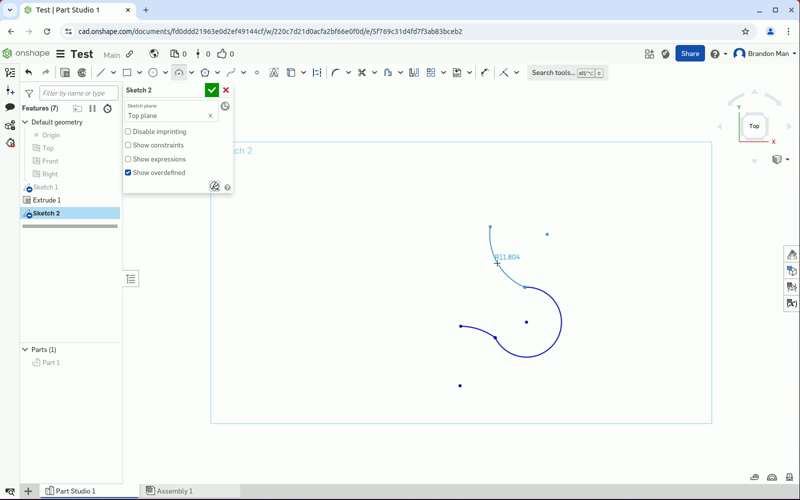
key_up(shift)
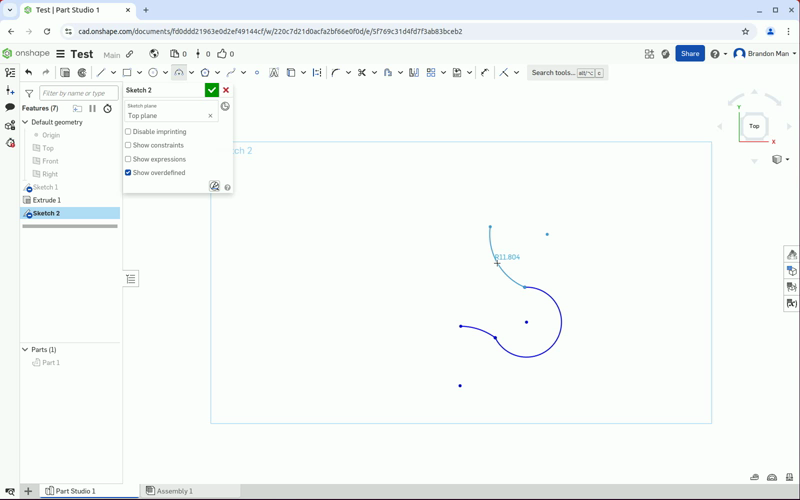
mouse_move(490, 226)
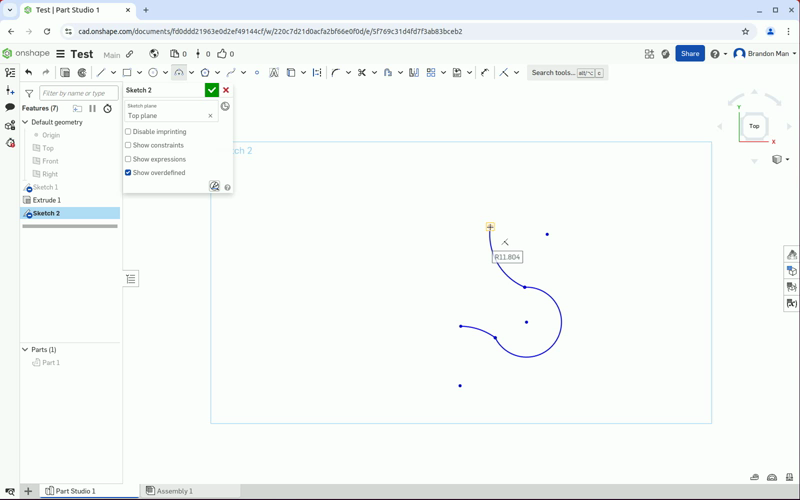
click(490, 226)
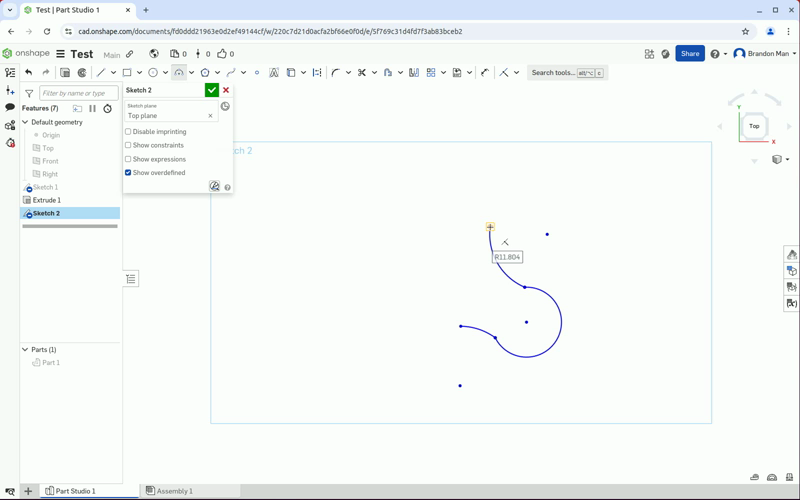
key_down(shift)
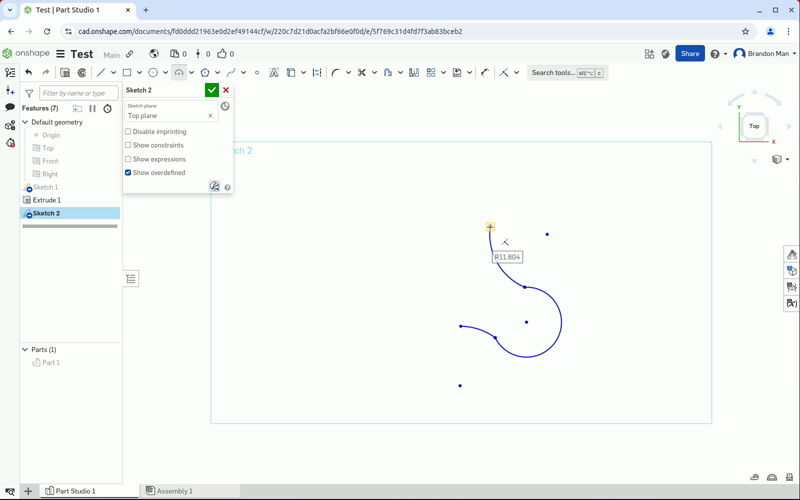
mouse_move(460, 170)
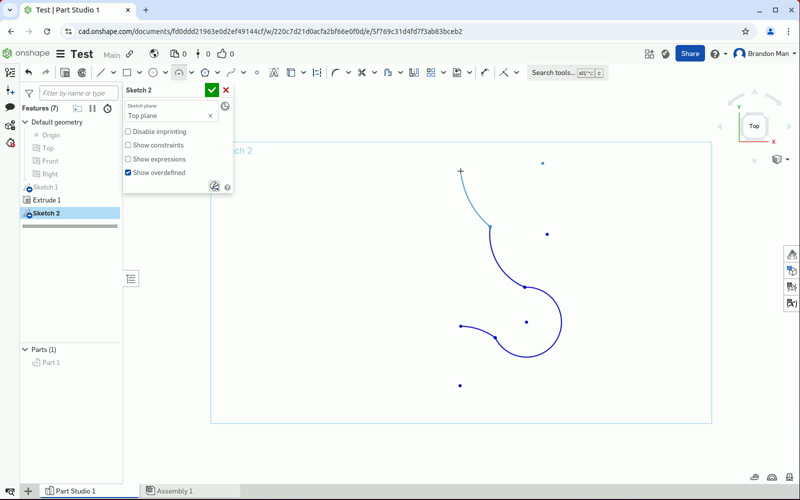
click(460, 170)
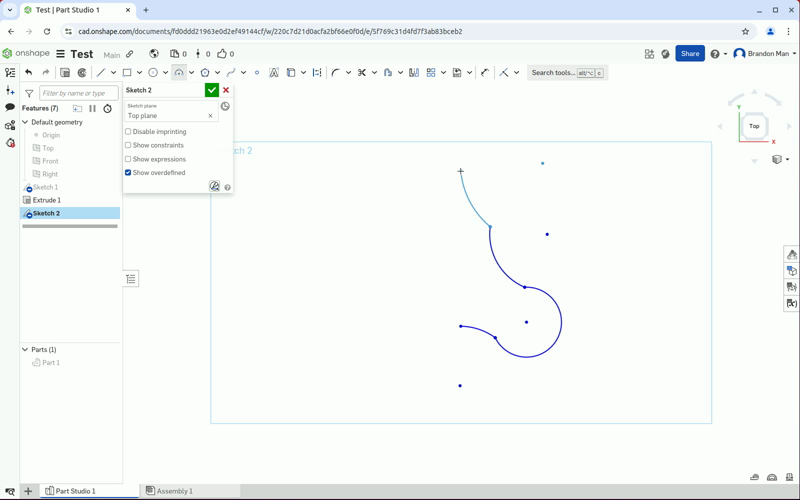
mouse_move(492, 189)
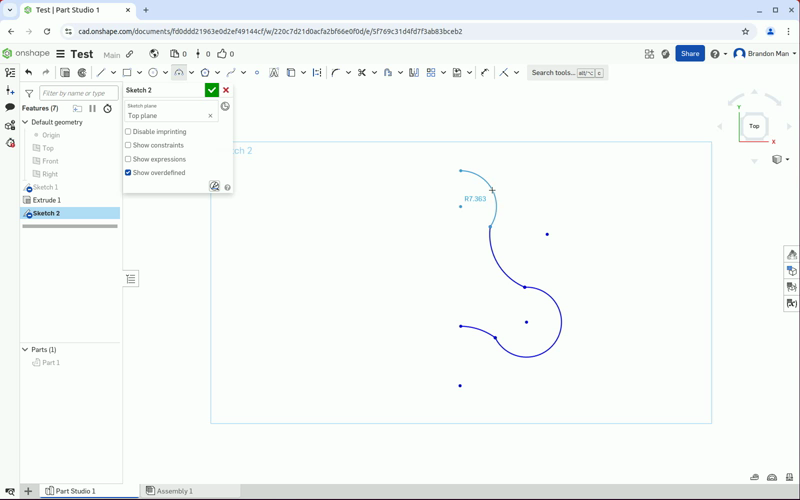
click(492, 189)
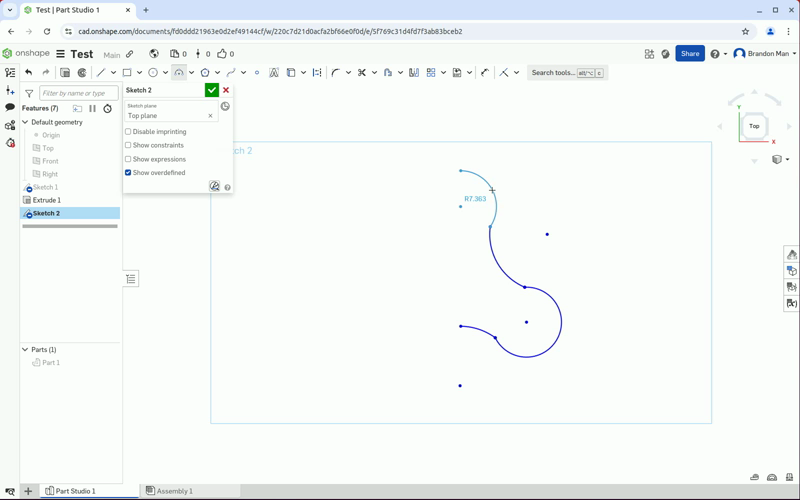
key_up(shift)
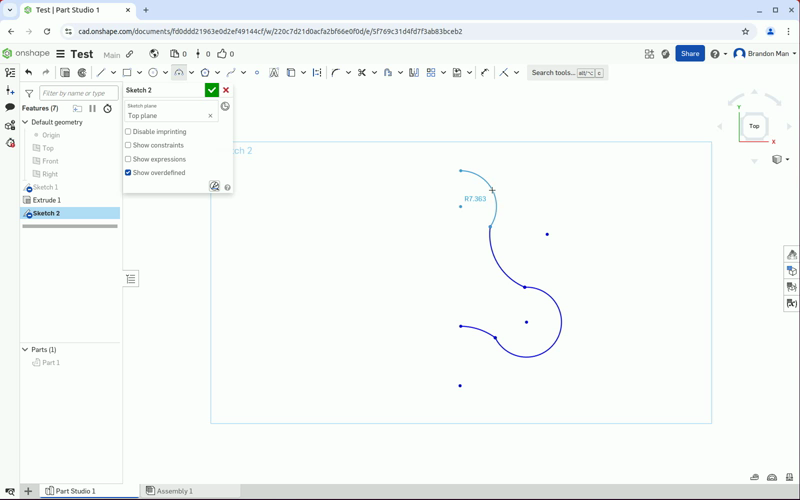
key(esc)
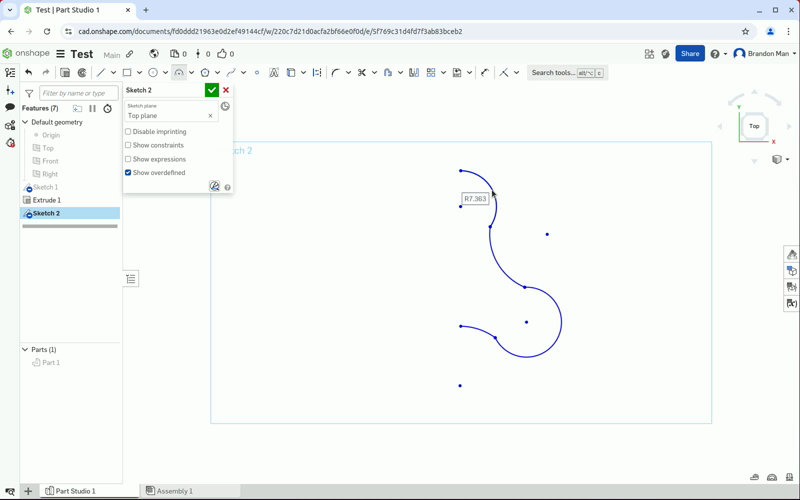
key(l)
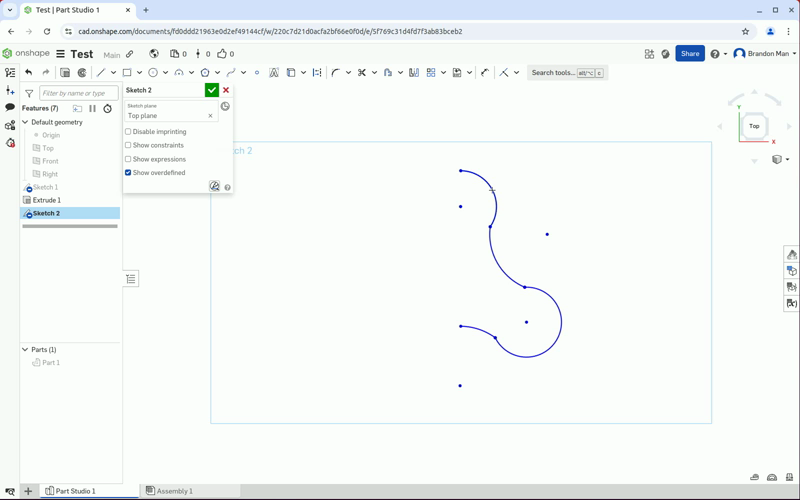
mouse_move(460, 170)
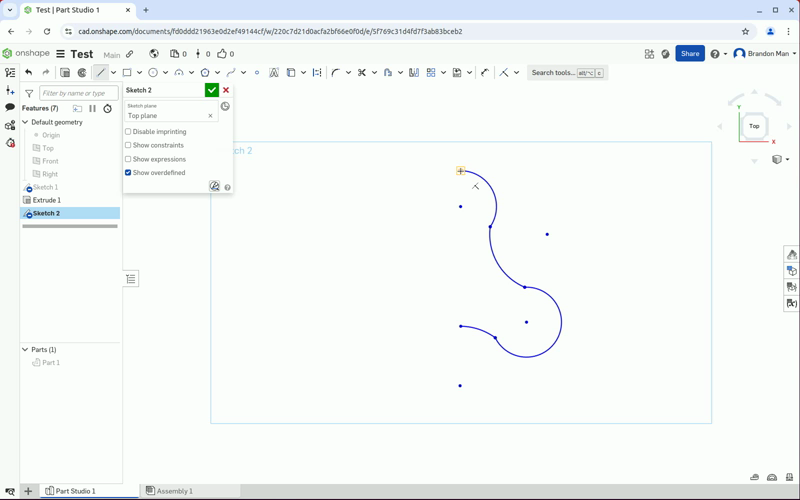
click(460, 170)
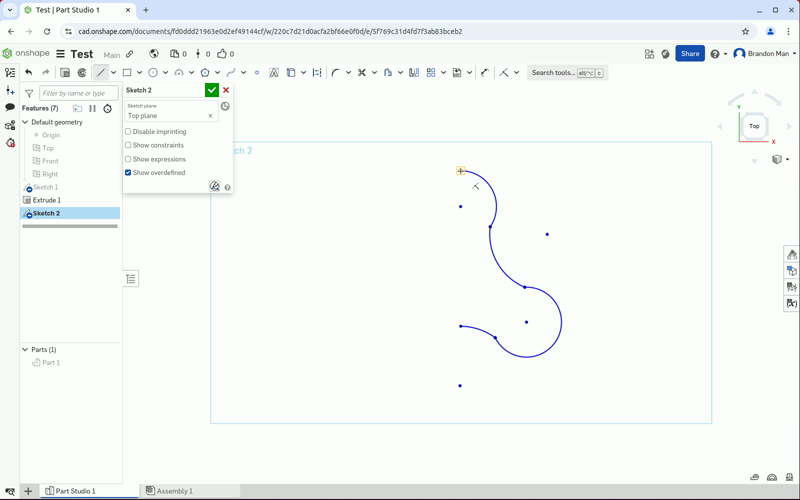
key_down(shift)
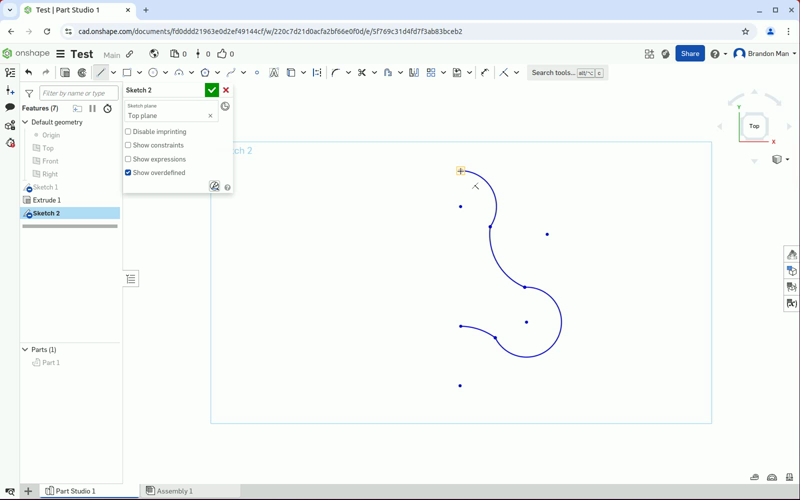
mouse_move(490, 170)
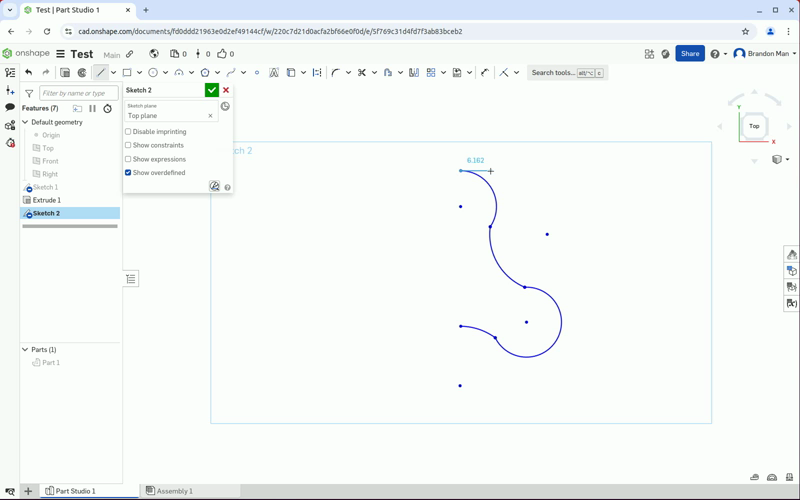
mouse_move(460, 182)
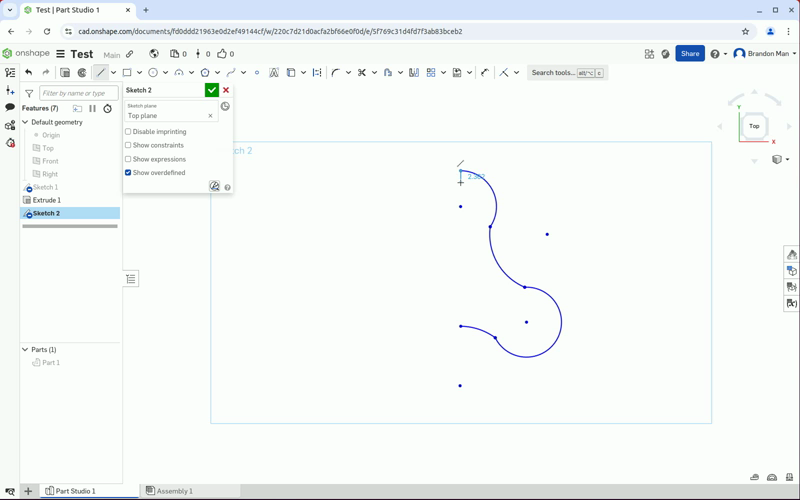
click(460, 182)
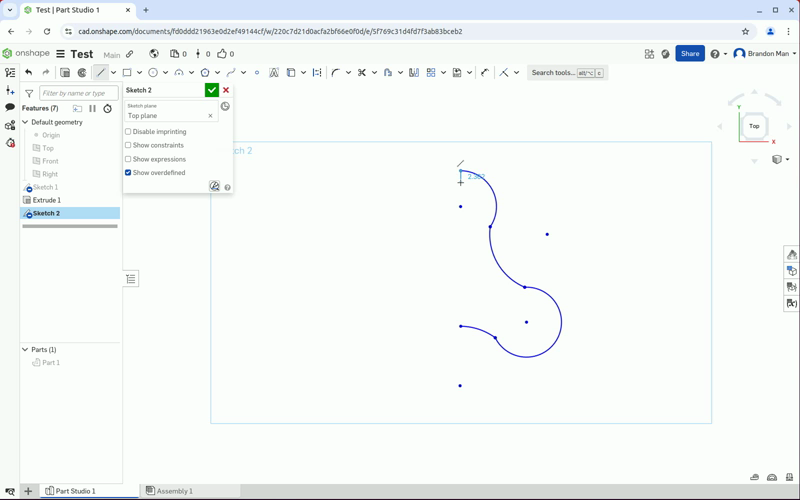
key_up(shift)
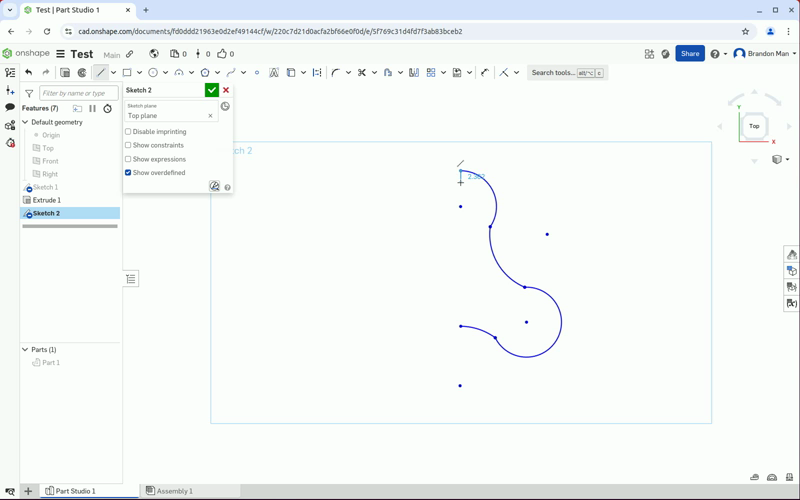
key(esc)
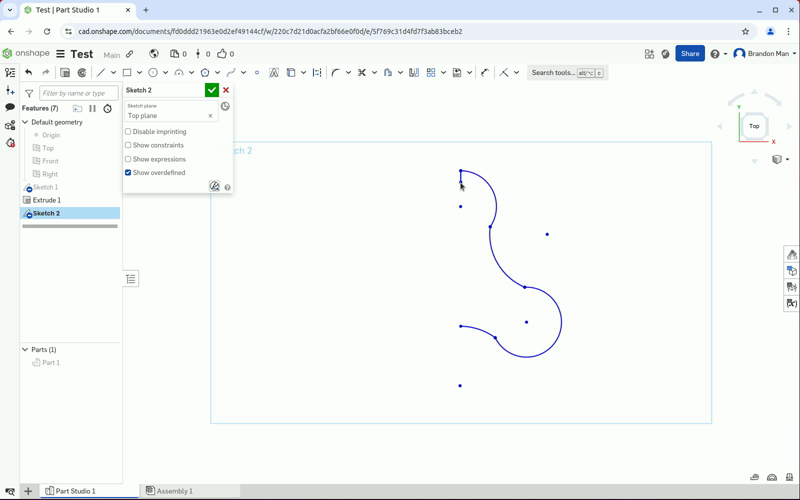
key(a)
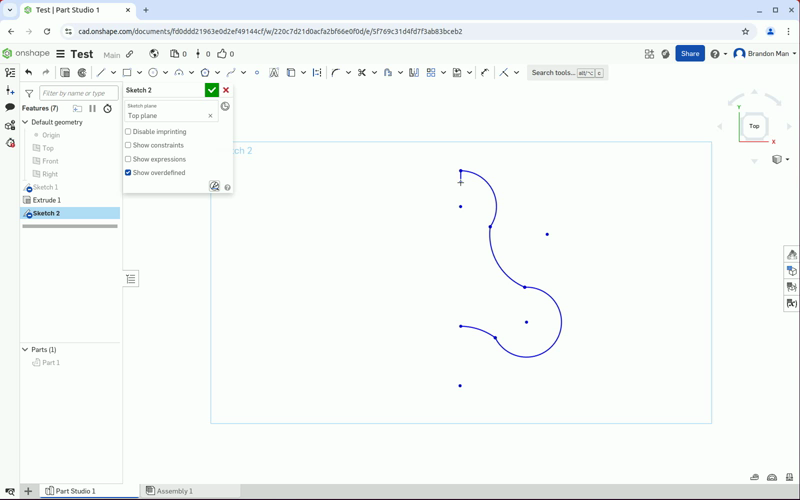
mouse_move(460, 182)
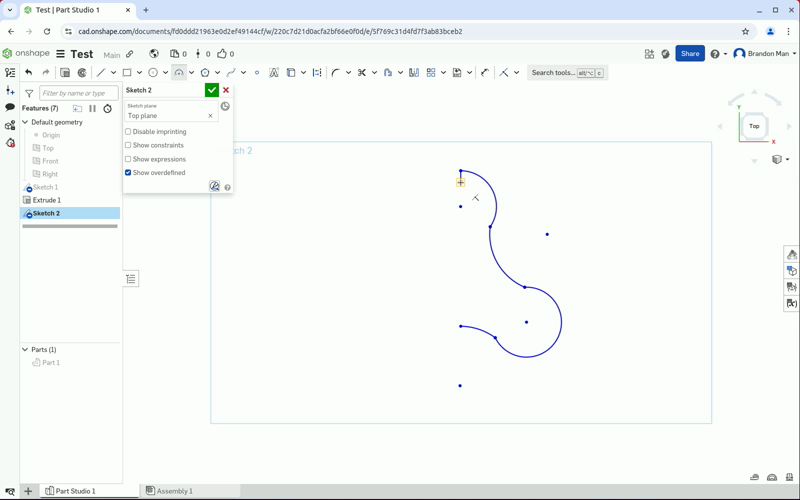
click(460, 182)
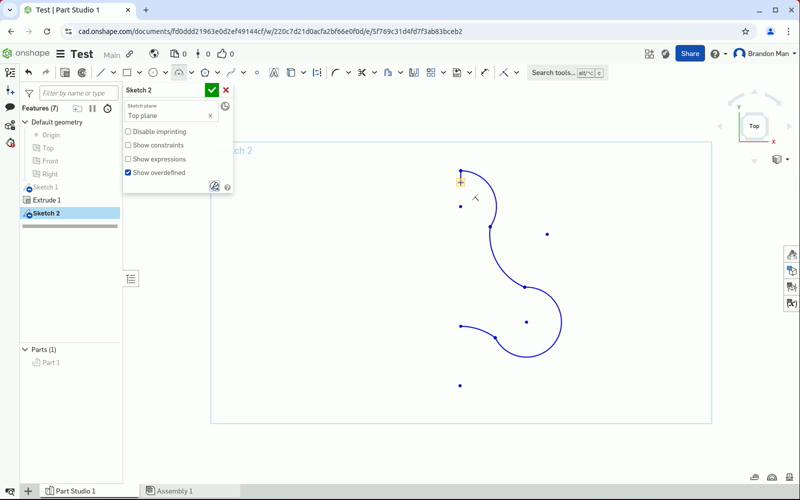
key_down(shift)
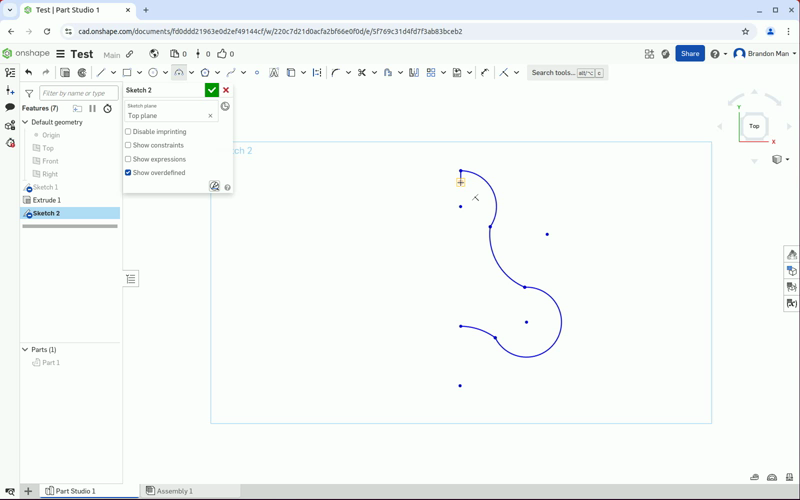
mouse_move(460, 231)
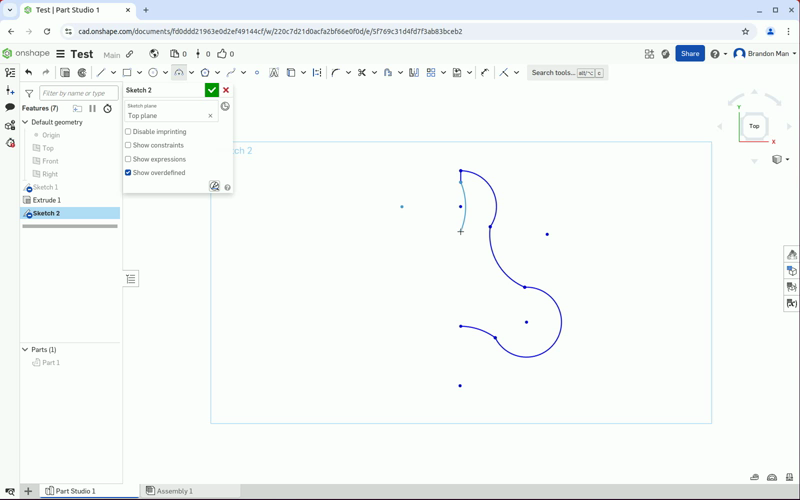
click(460, 231)
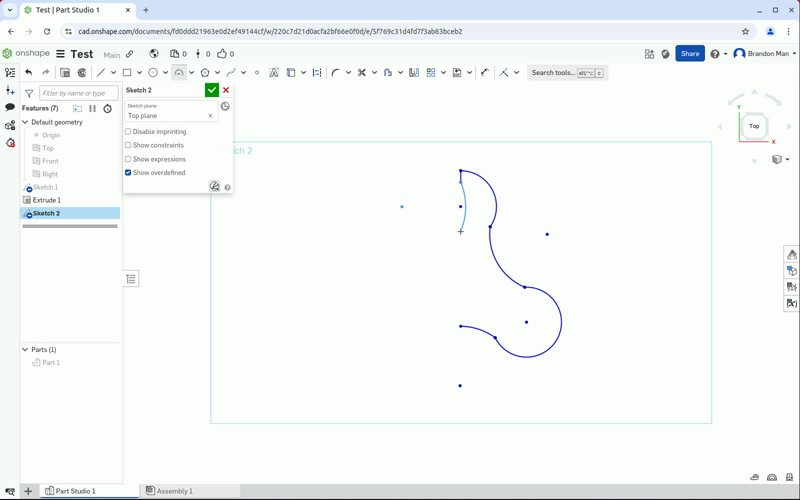
mouse_move(485, 206)
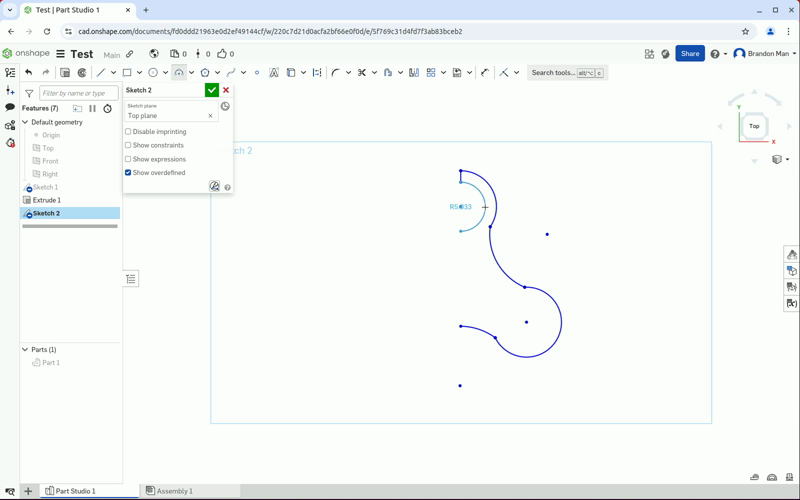
click(485, 206)
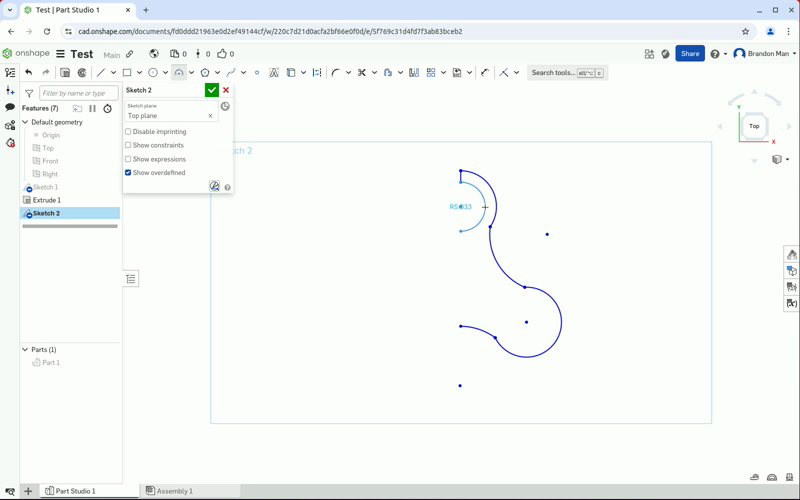
key_up(shift)
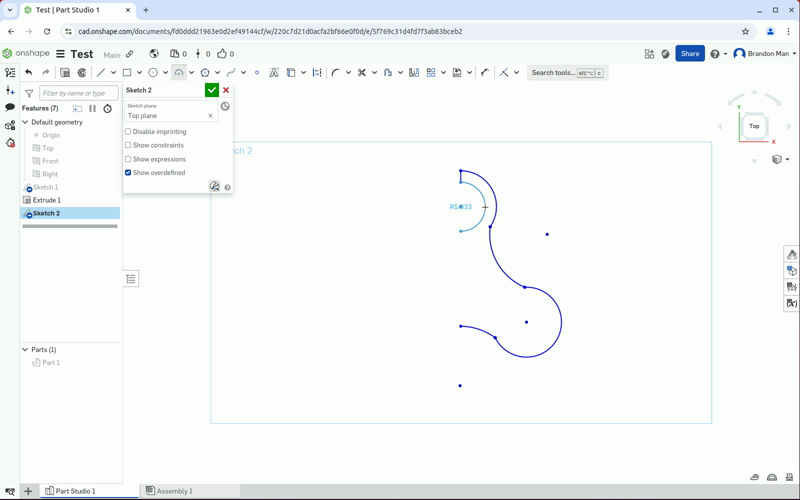
key(esc)
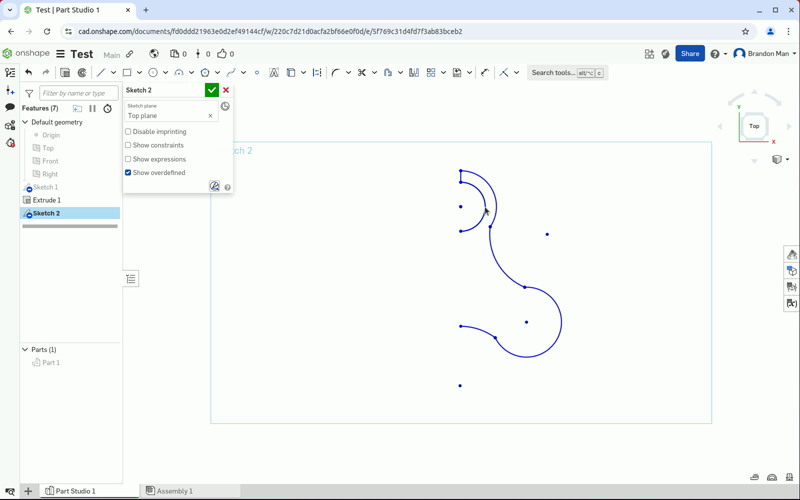
key(l)
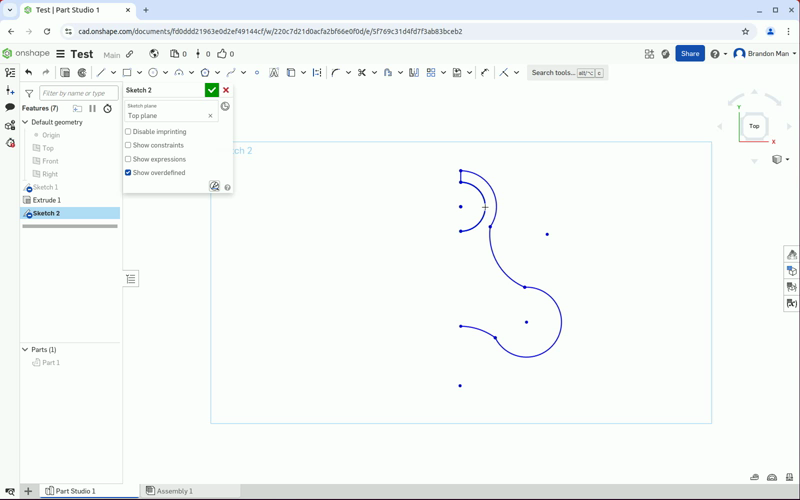
mouse_move(460, 231)
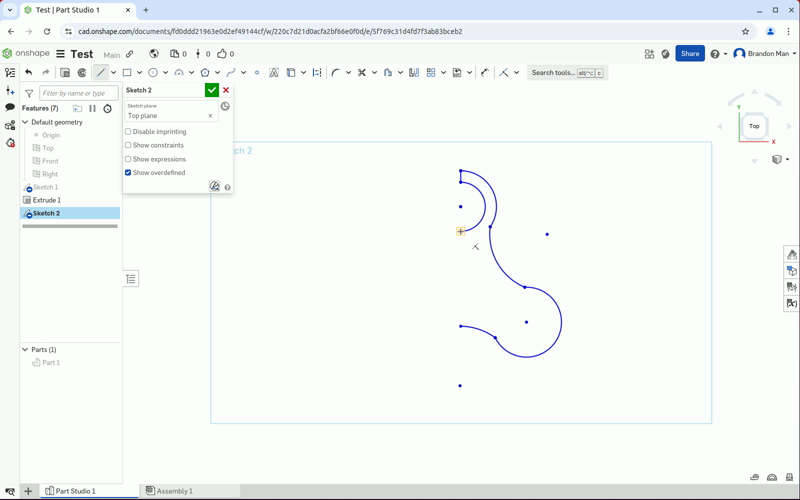
click(460, 231)
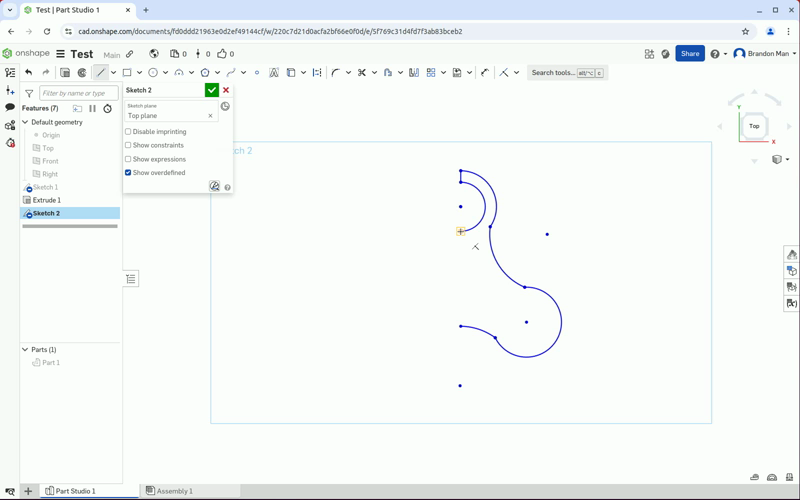
key_down(shift)
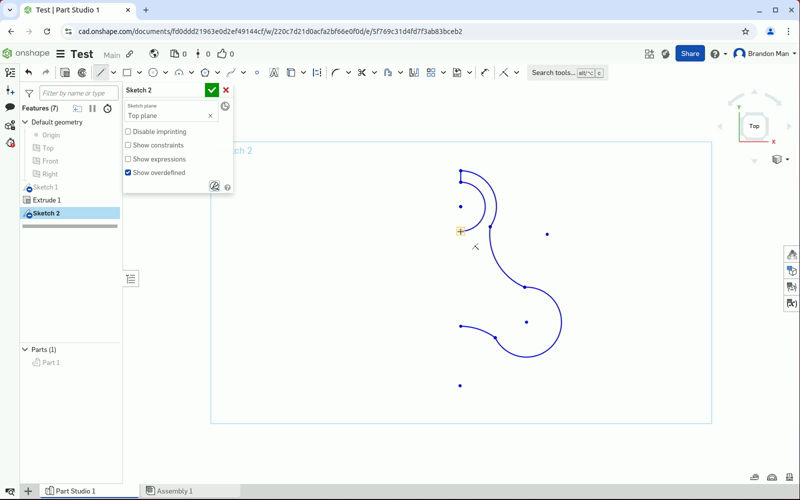
mouse_move(490, 231)
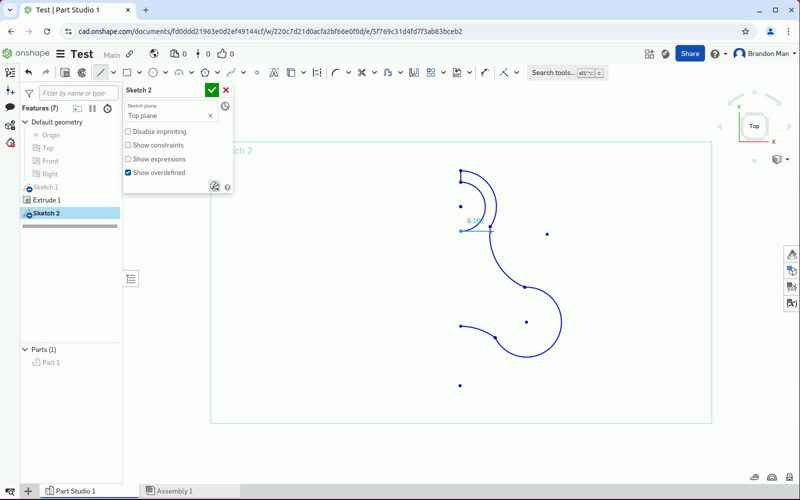
mouse_move(460, 259)
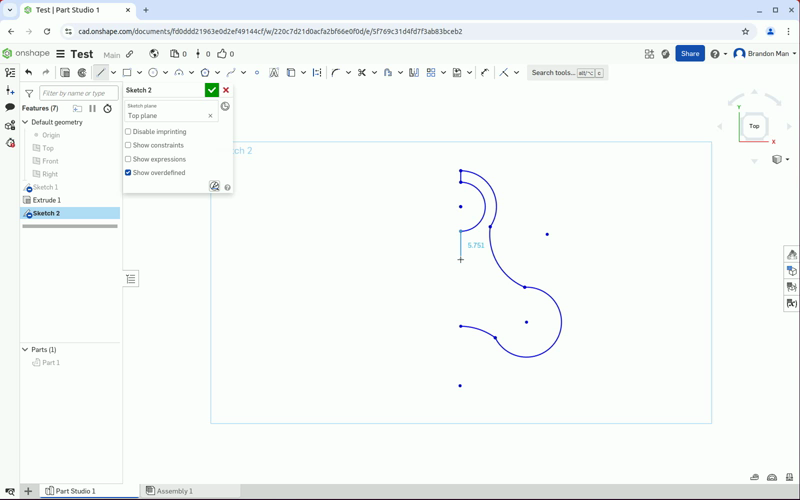
click(460, 259)
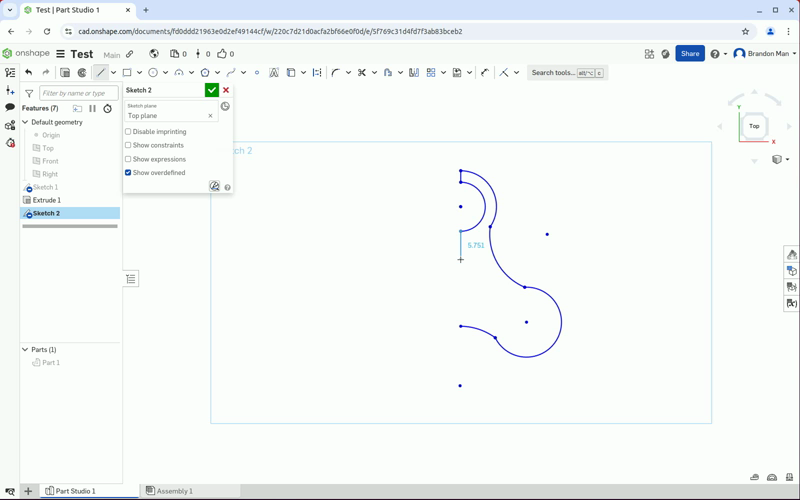
key_up(shift)
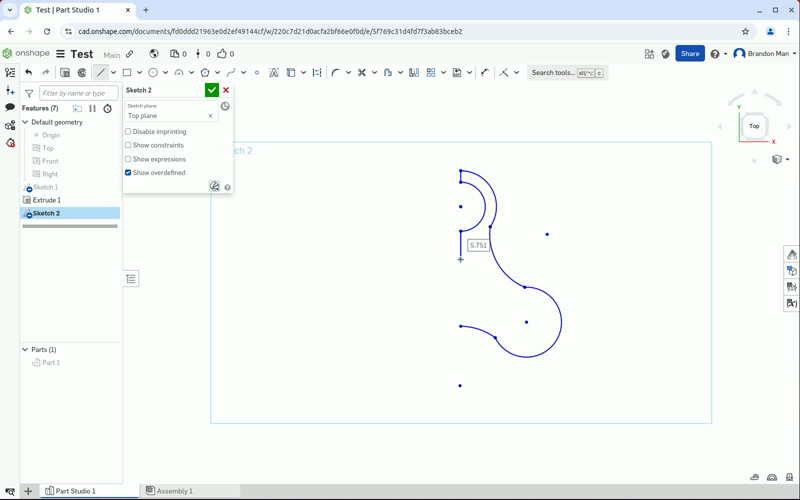
key(esc)
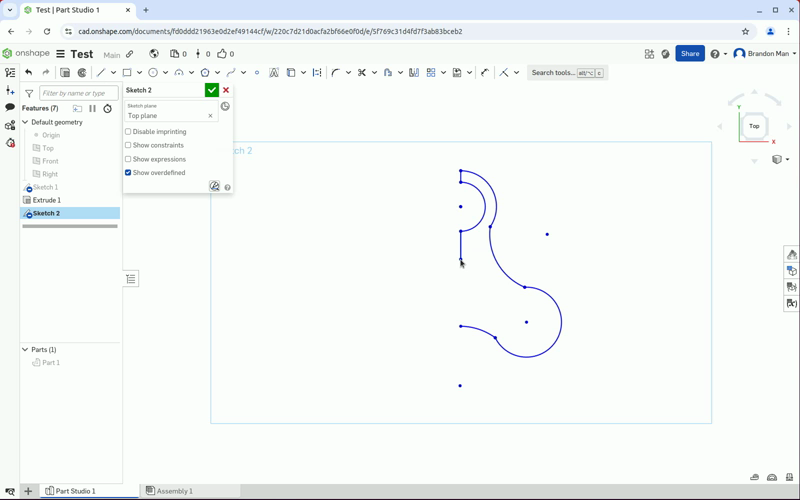
key(a)
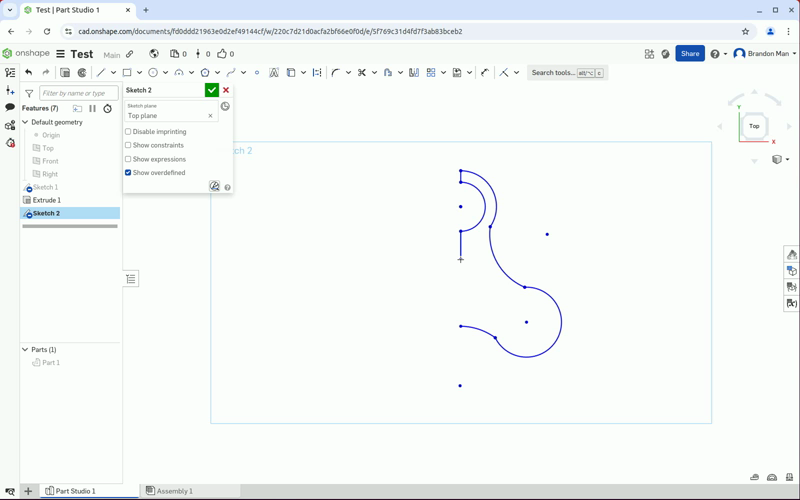
mouse_move(460, 259)
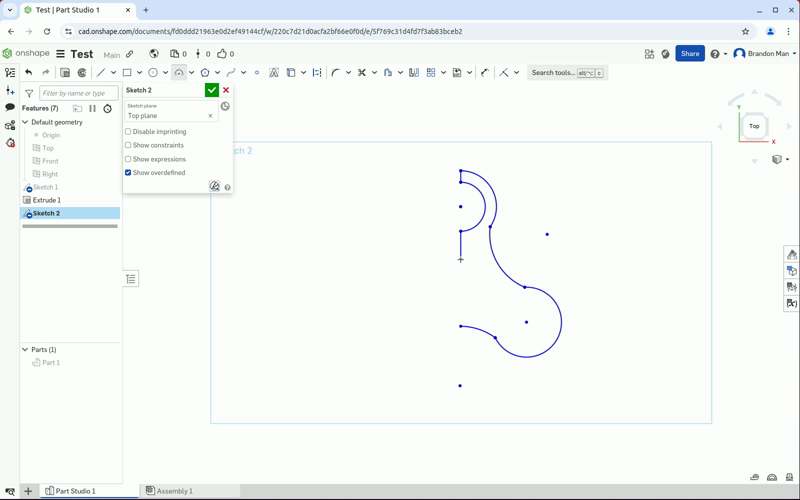
click(460, 259)
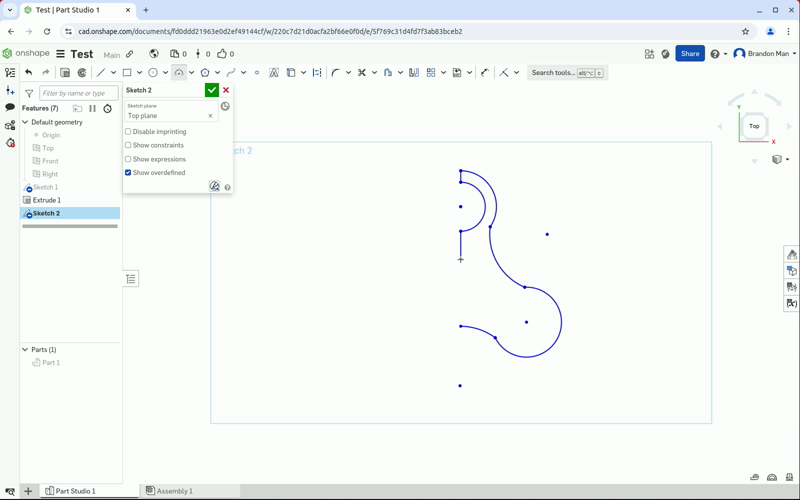
key_down(shift)
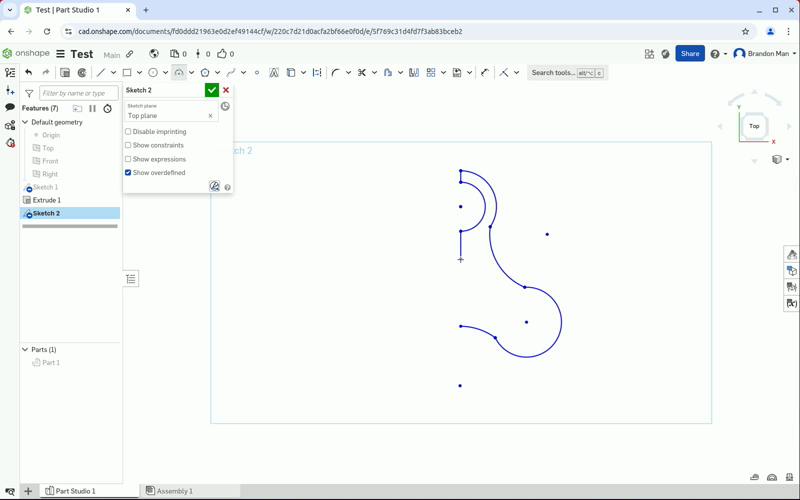
mouse_move(460, 308)
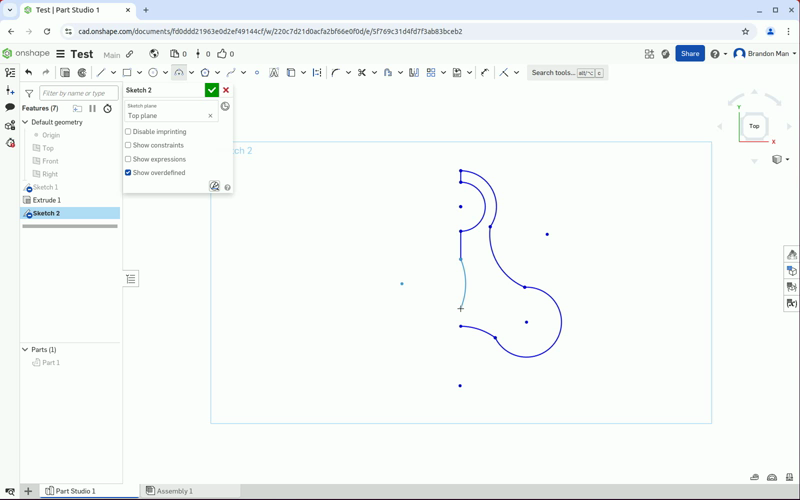
click(460, 308)
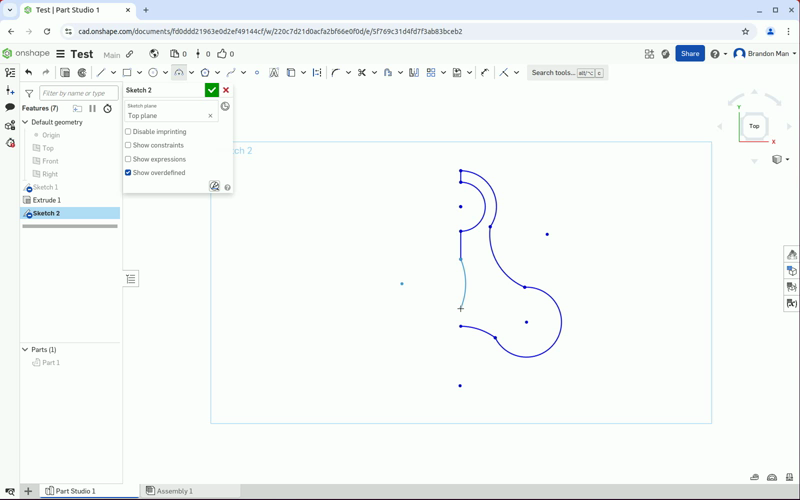
mouse_move(485, 283)
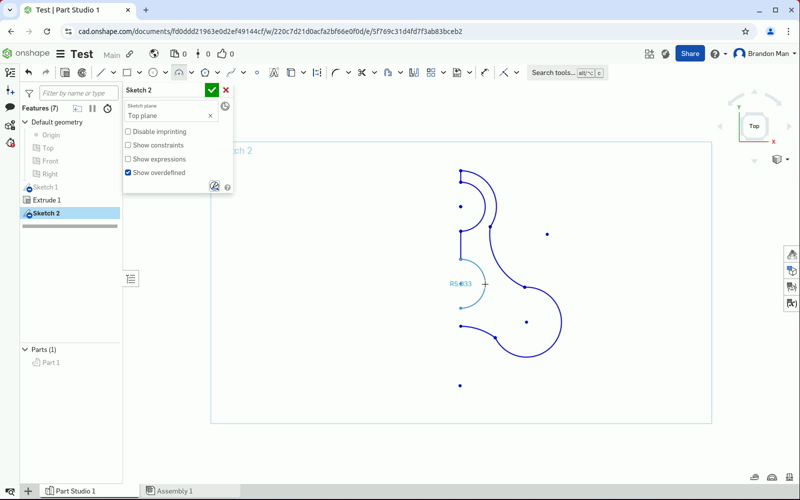
click(485, 283)
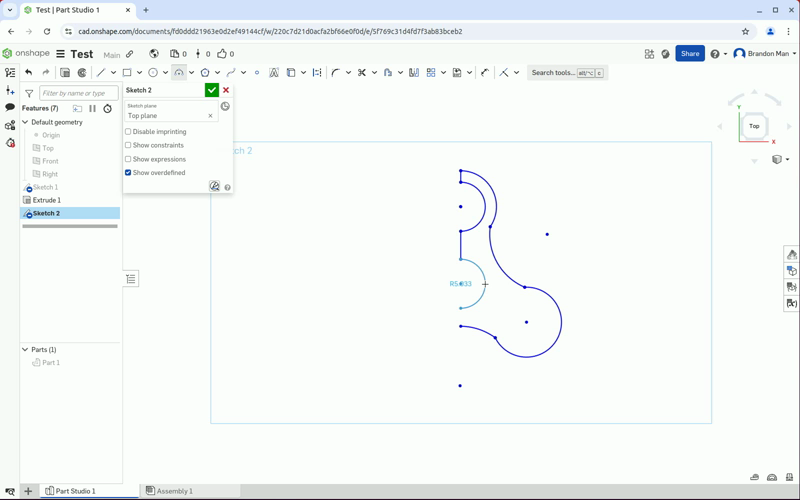
key_up(shift)
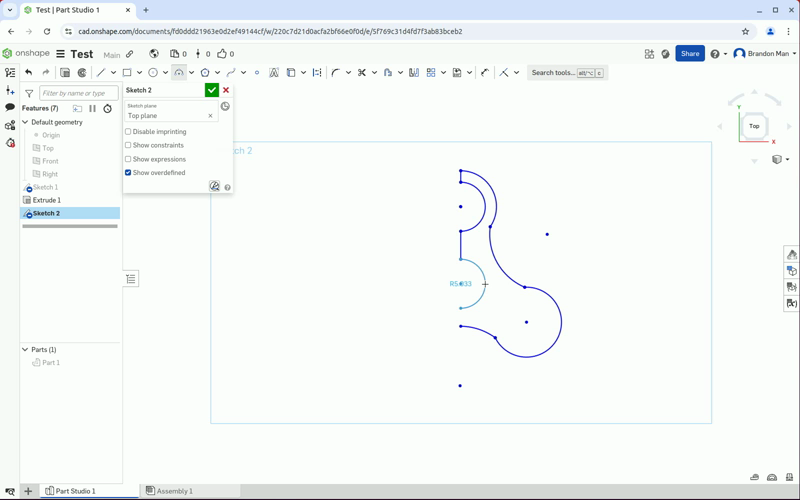
key(esc)
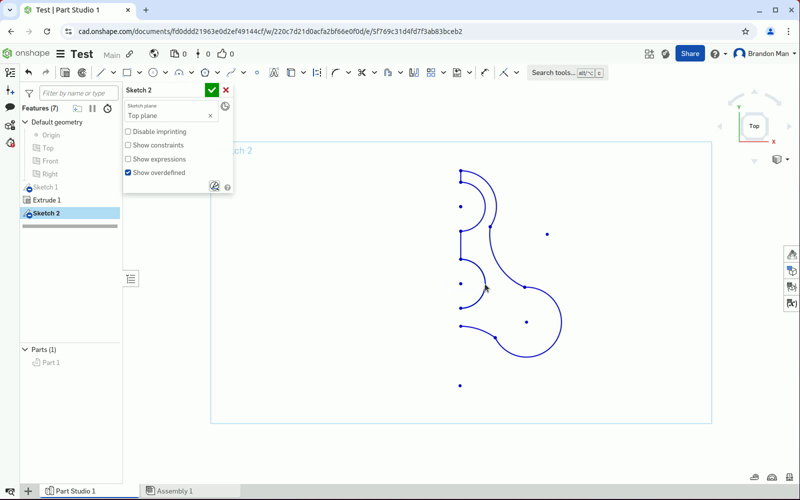
key(l)
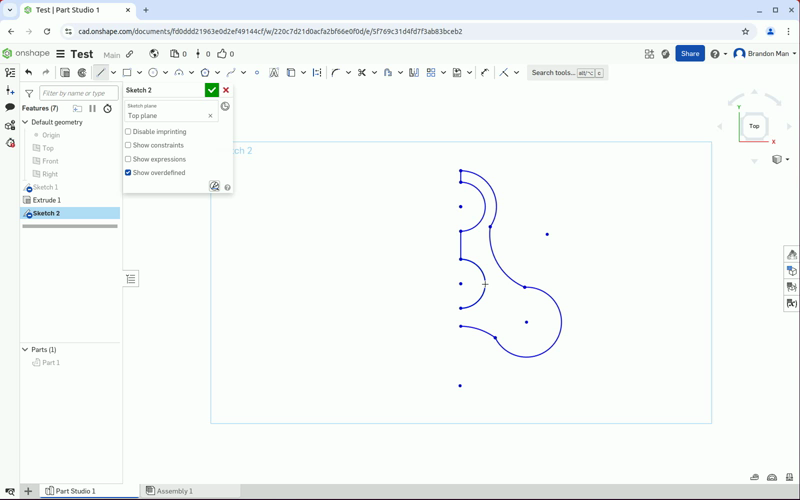
mouse_move(460, 308)
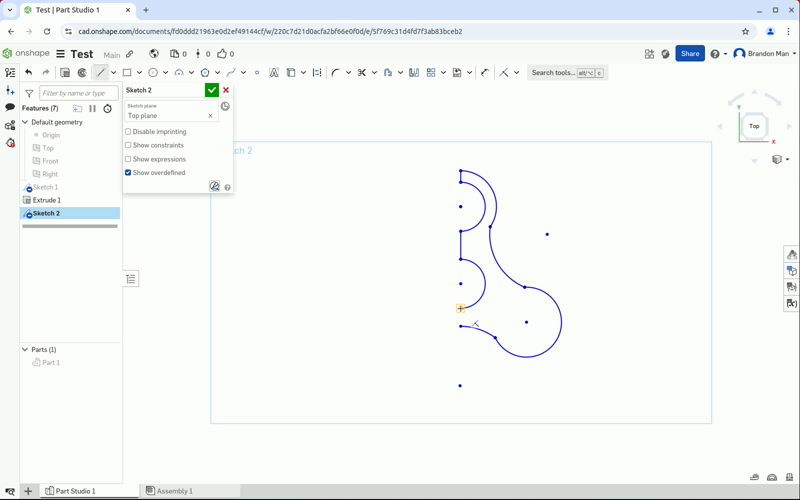
click(460, 308)
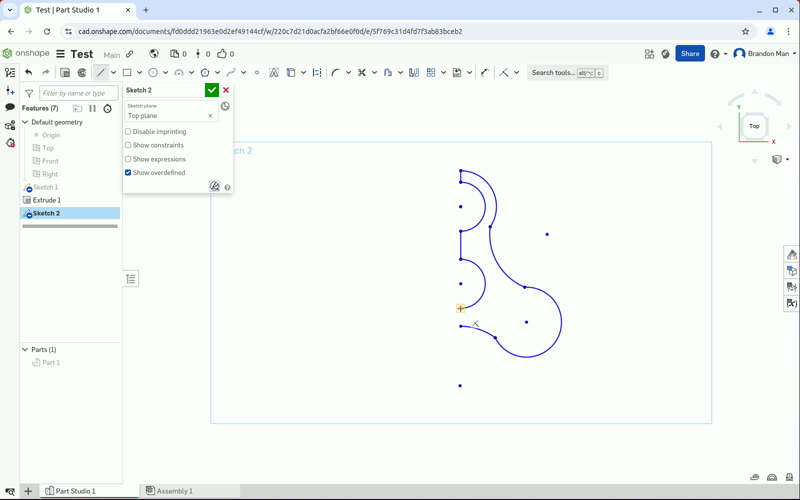
mouse_move(490, 308)
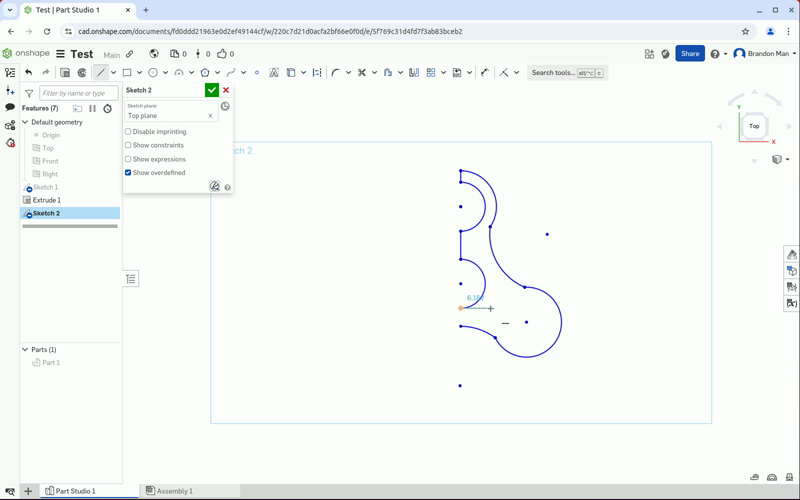
key_down(shift)
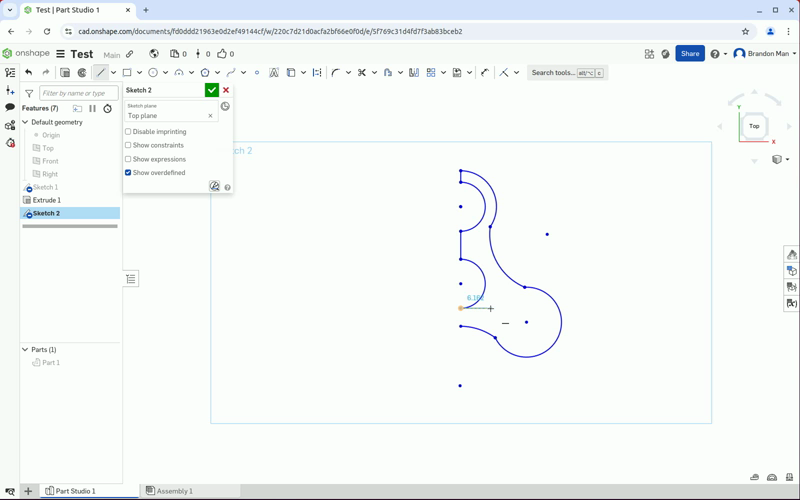
mouse_move(460, 326)
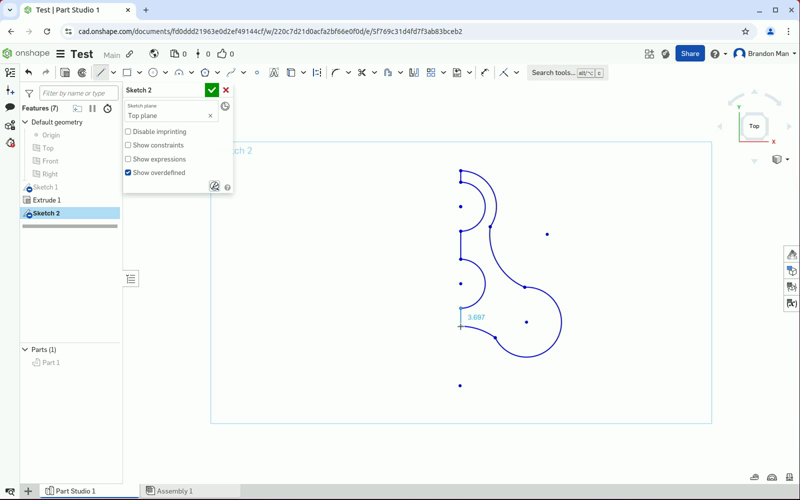
key_up(shift)
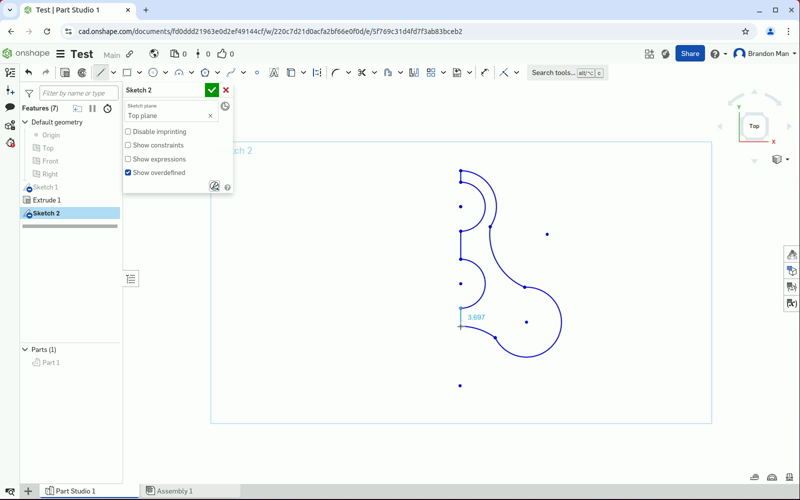
click(460, 326)
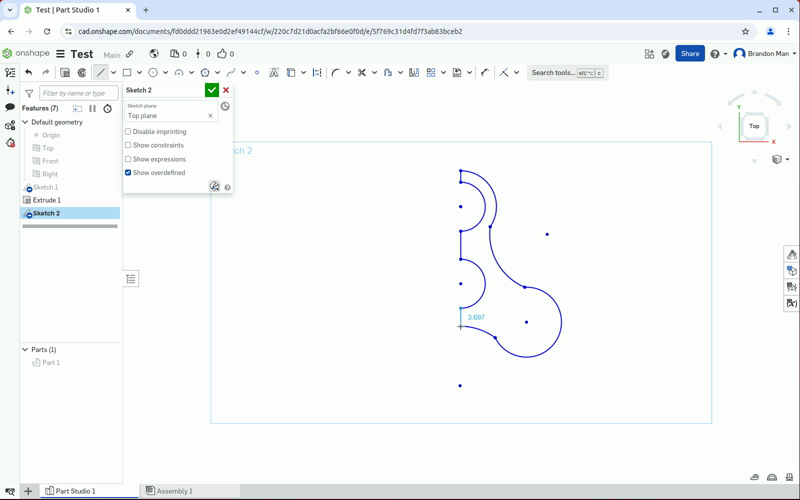
key(esc)
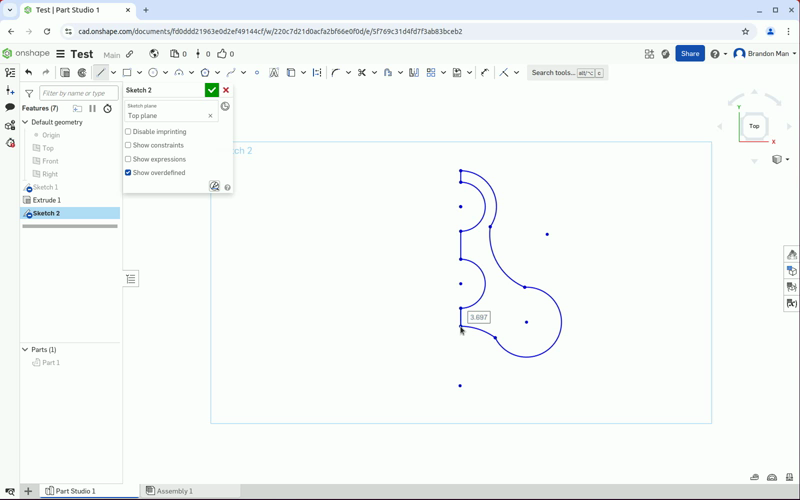
key(c)
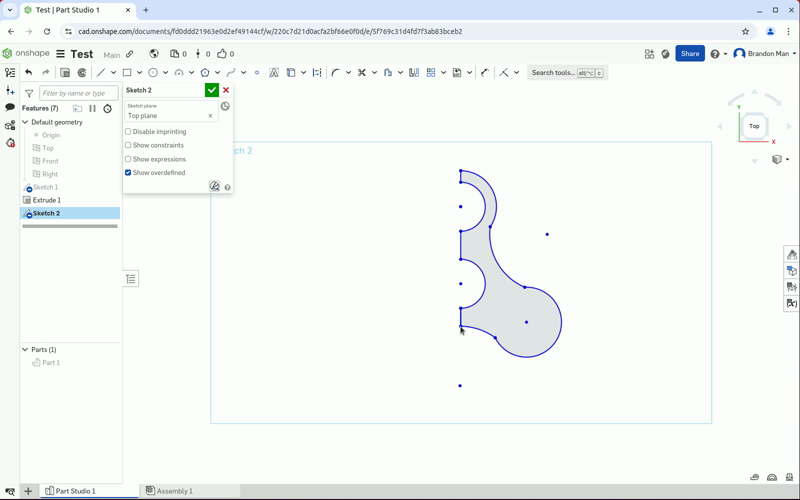
key_down(shift)
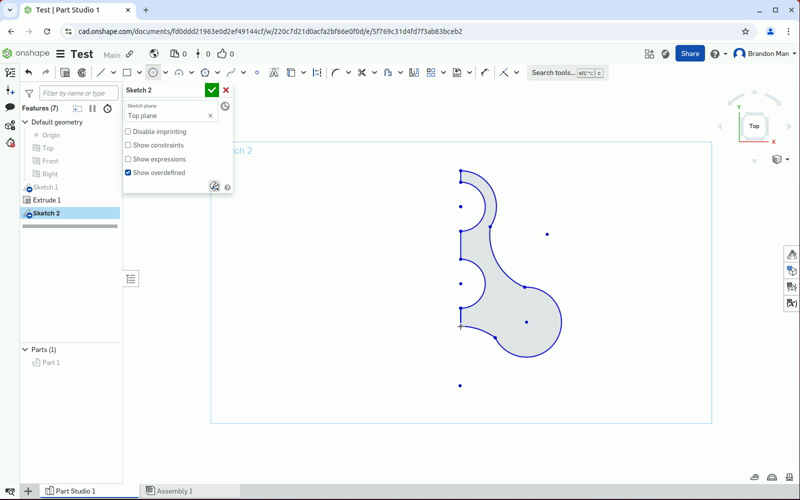
mouse_move(528, 321)
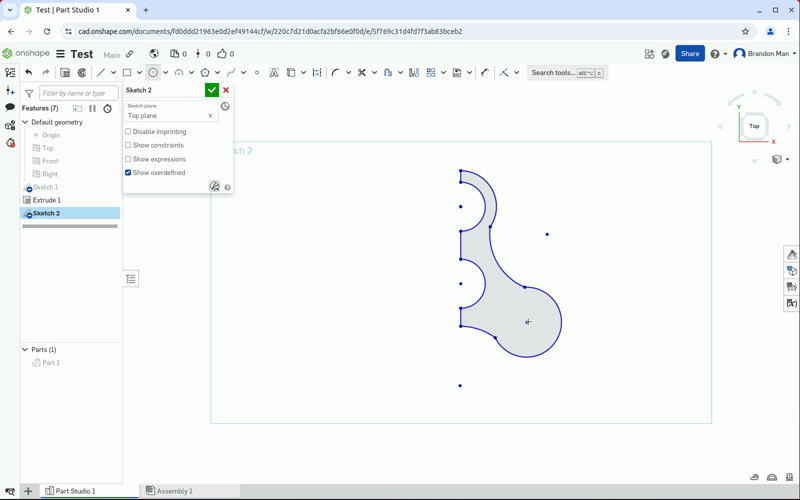
scroll(6)
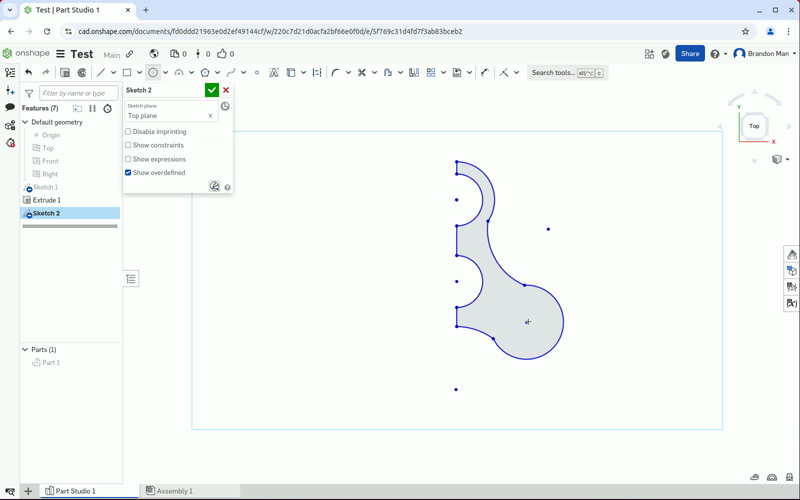
scroll(6)
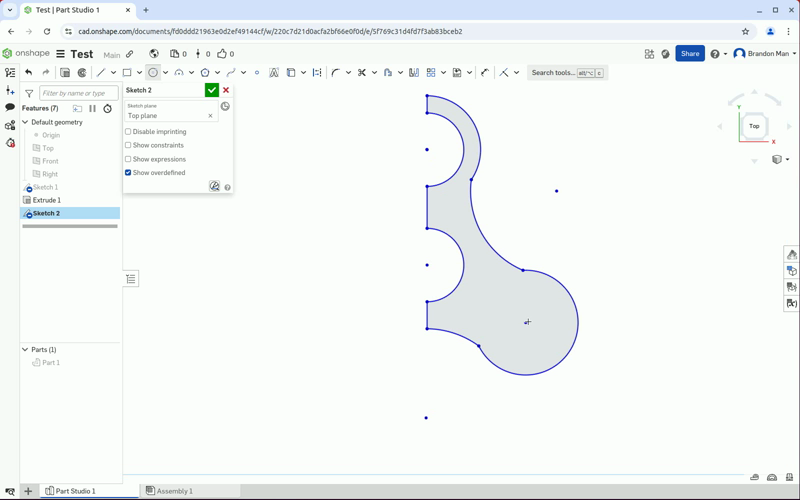
scroll(6)
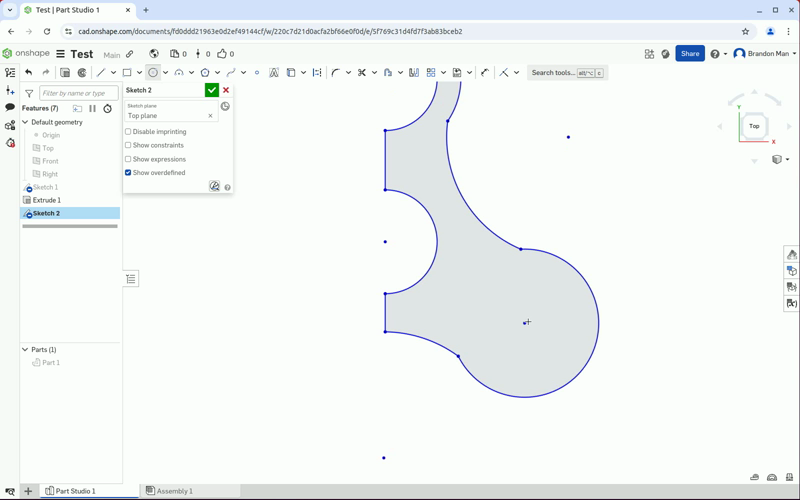
scroll(6)
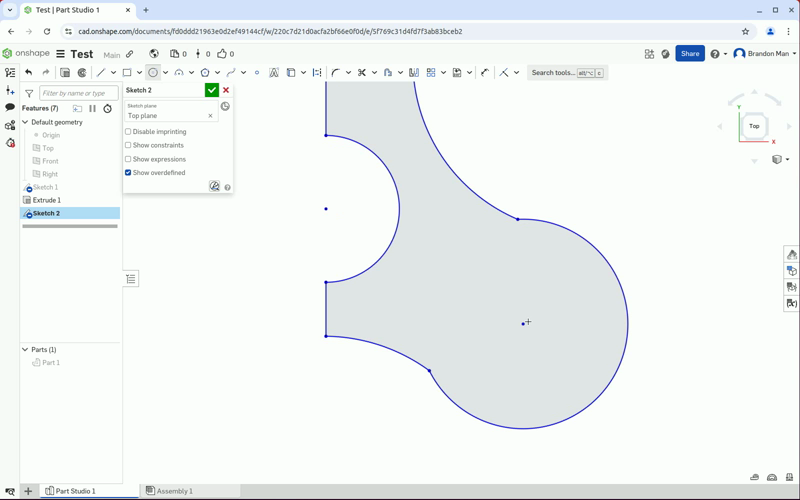
scroll(6)
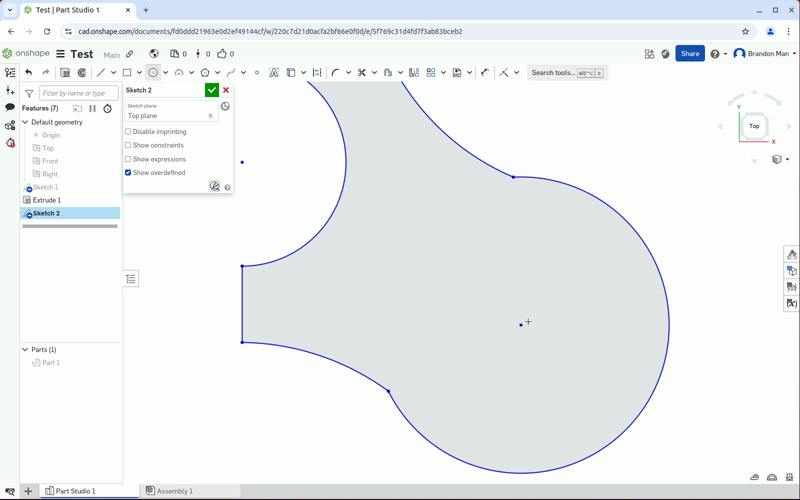
scroll(6)
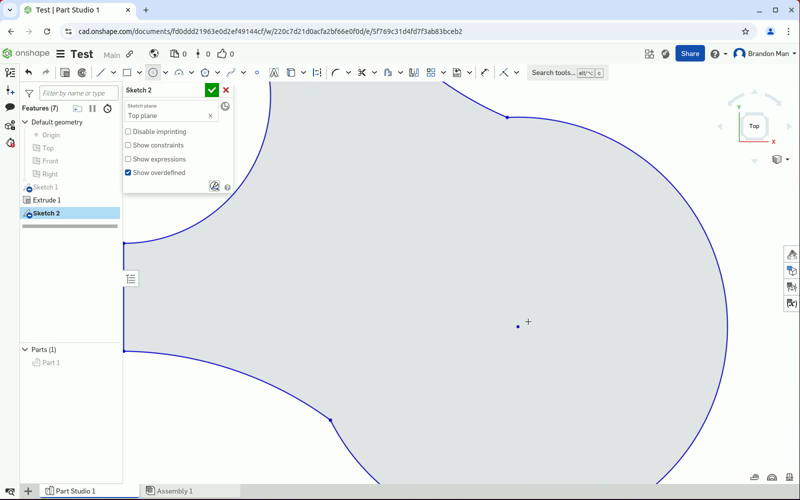
scroll(6)
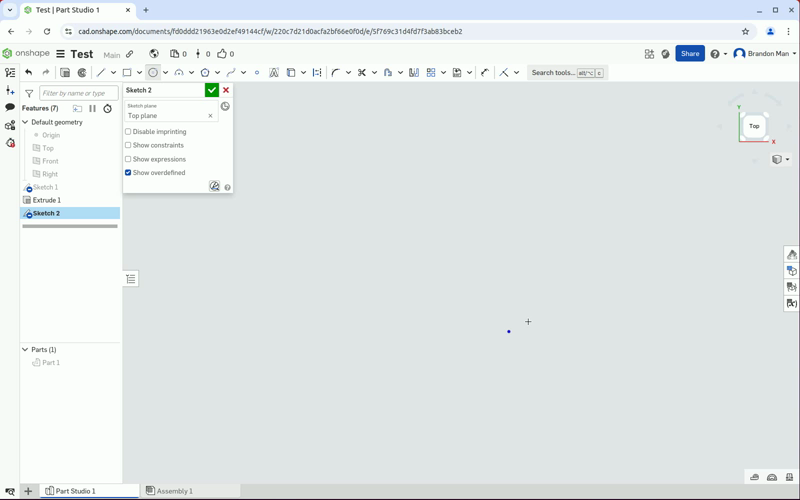
click(528, 321)
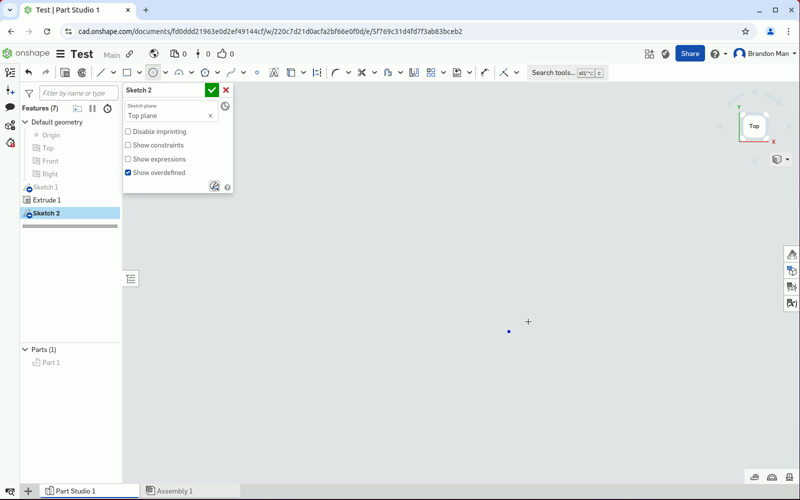
scroll(-6)
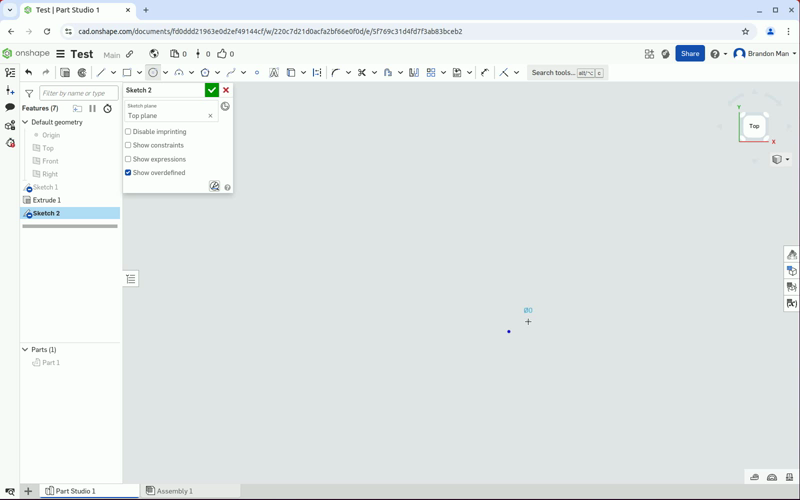
scroll(-6)
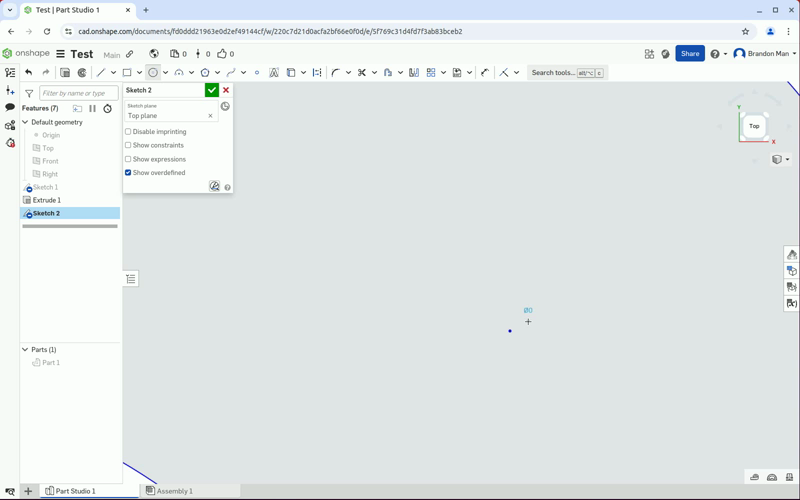
scroll(-6)
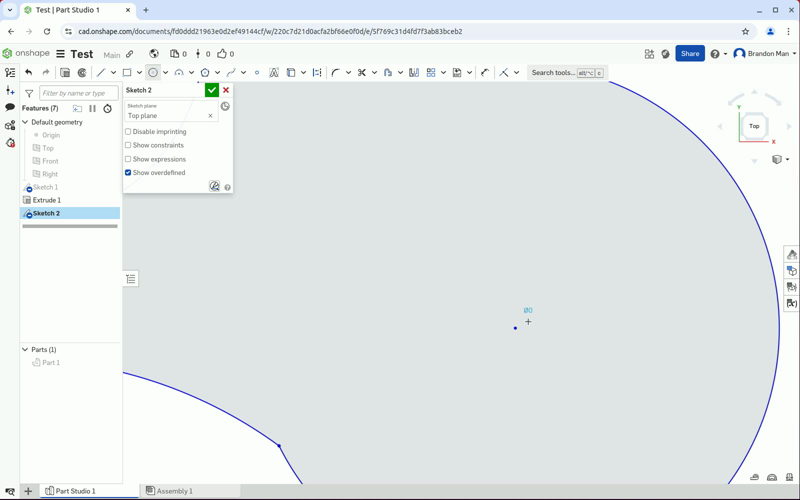
scroll(-6)
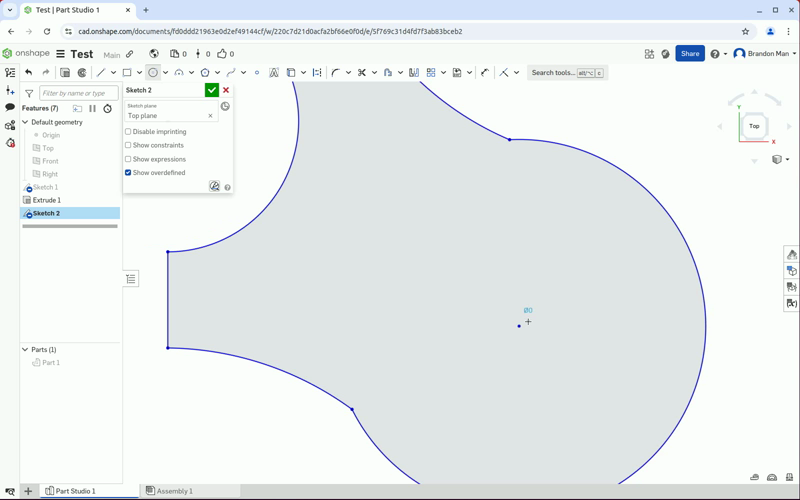
scroll(-6)
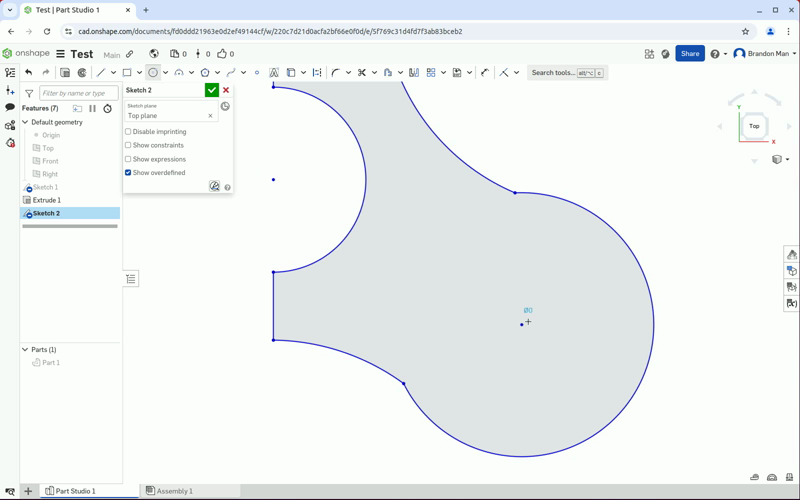
scroll(-6)
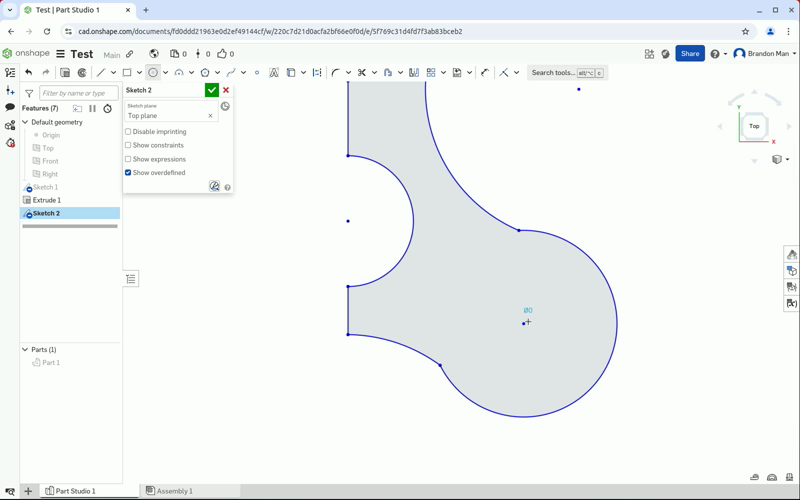
scroll(-6)
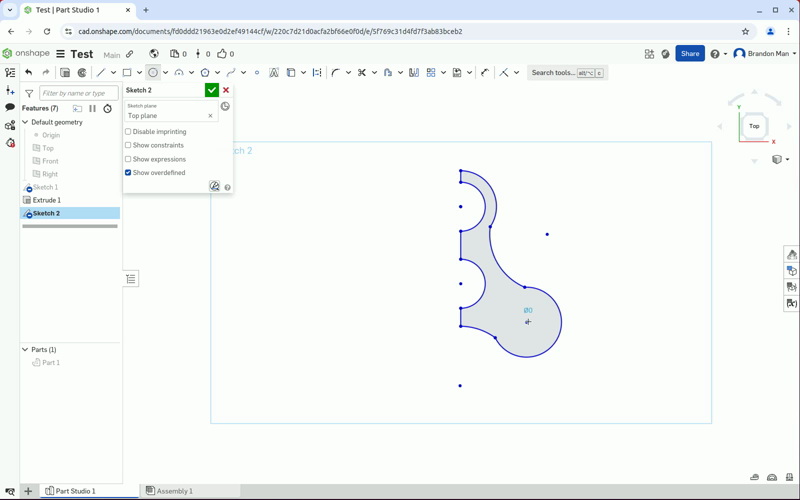
key_up(shift)
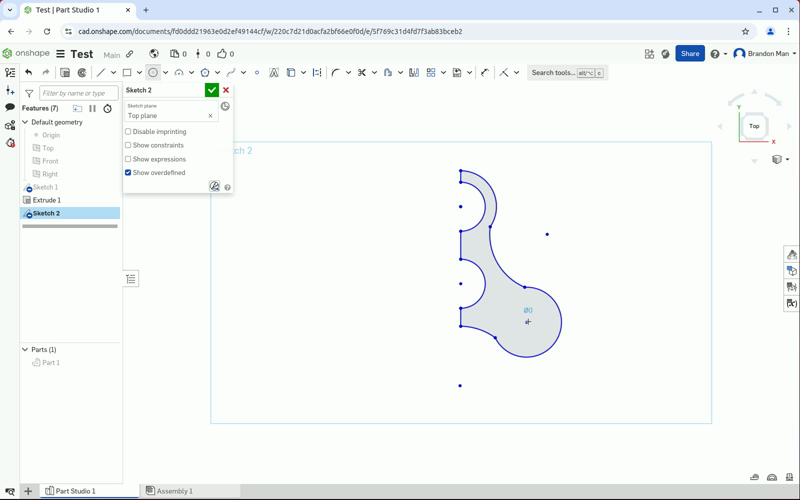
mouse_move(552, 321)
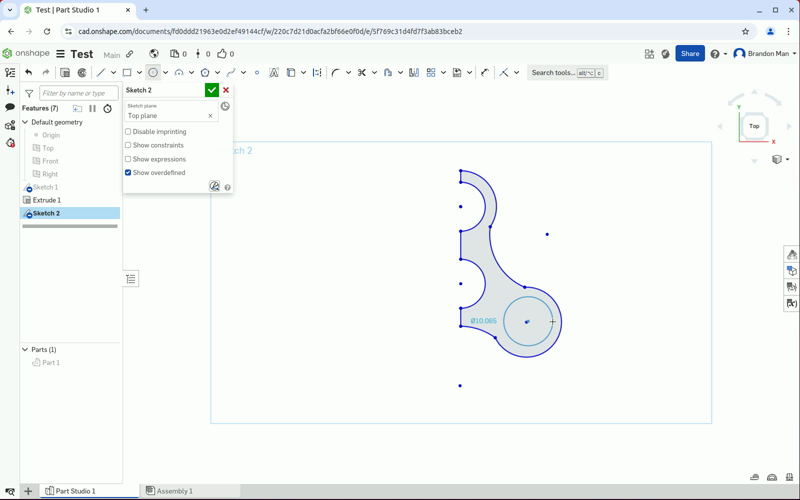
click(552, 321)
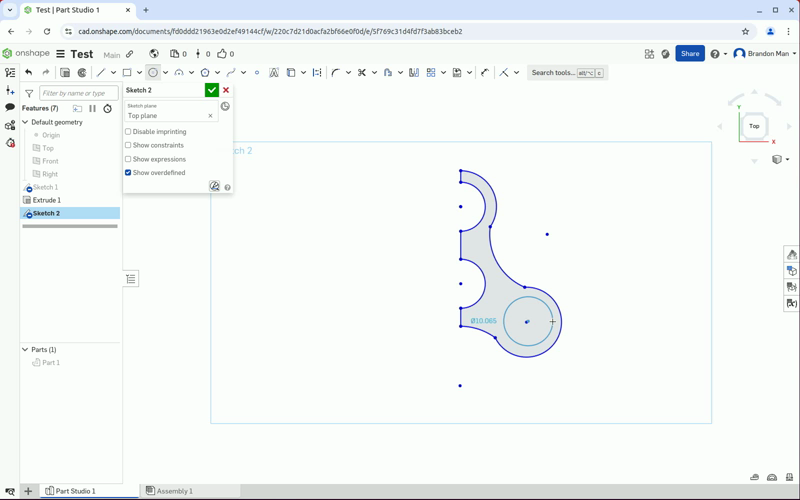
key(esc)
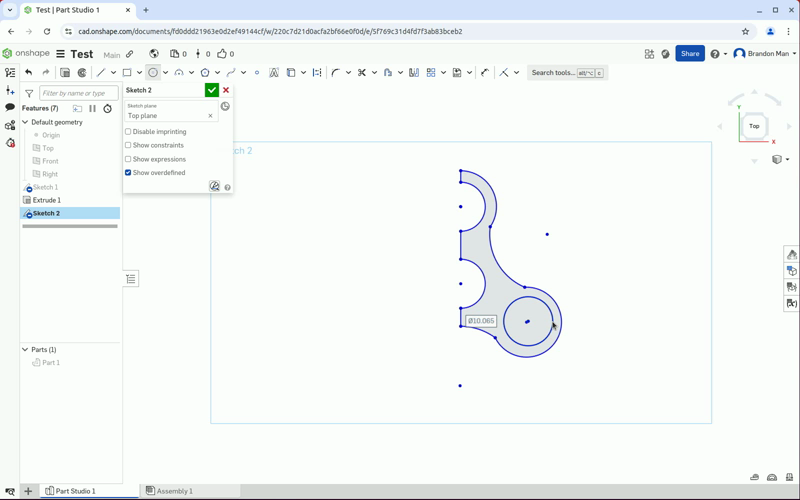
mouse_move(481, 272)
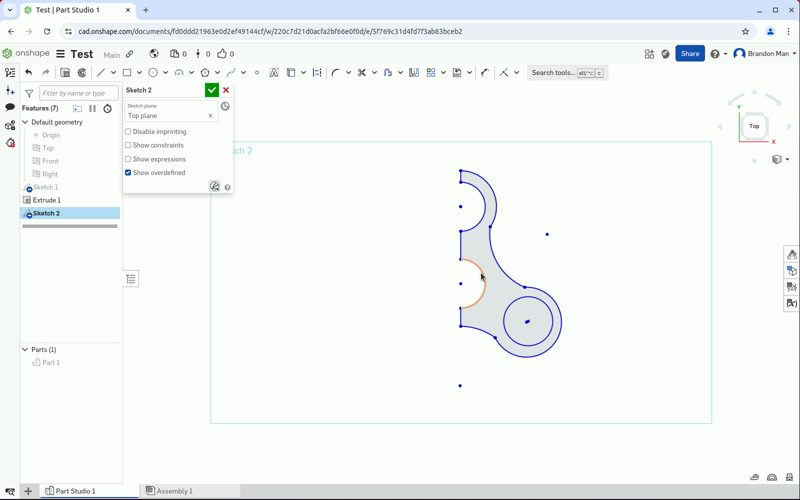
click(481, 272)
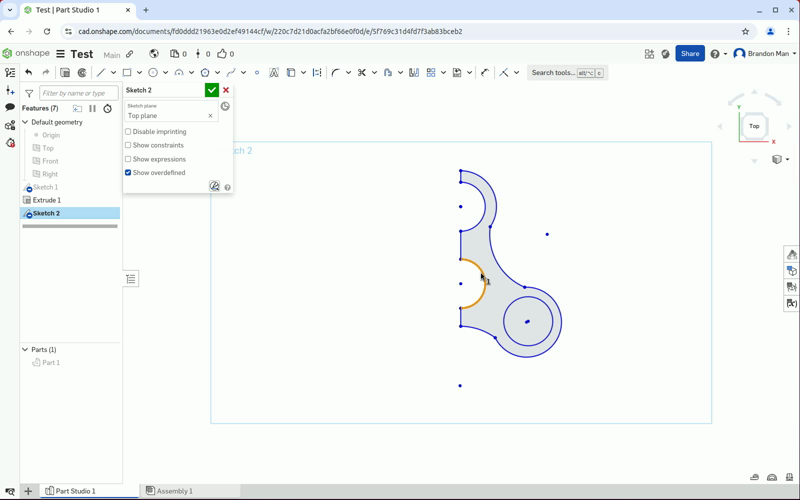
mouse_move(73, 352)
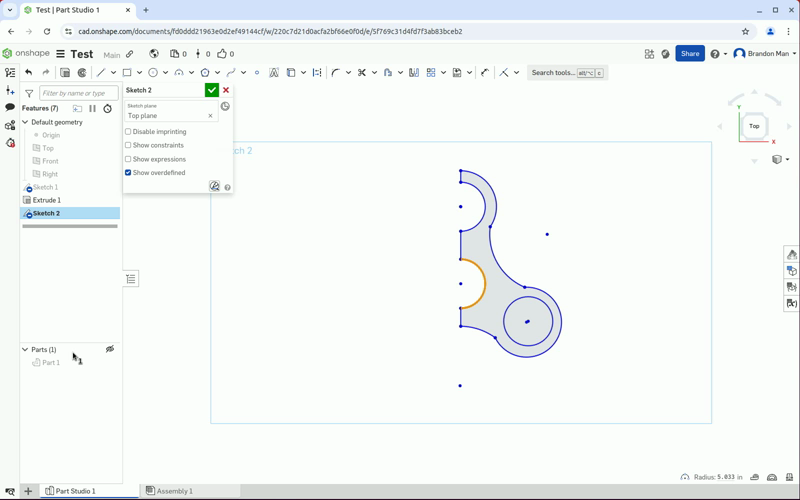
key(shift+y)
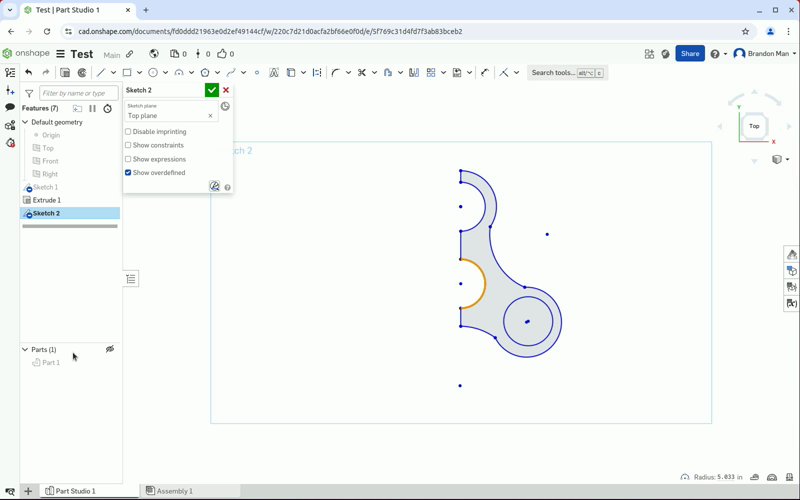
key(shift+e)
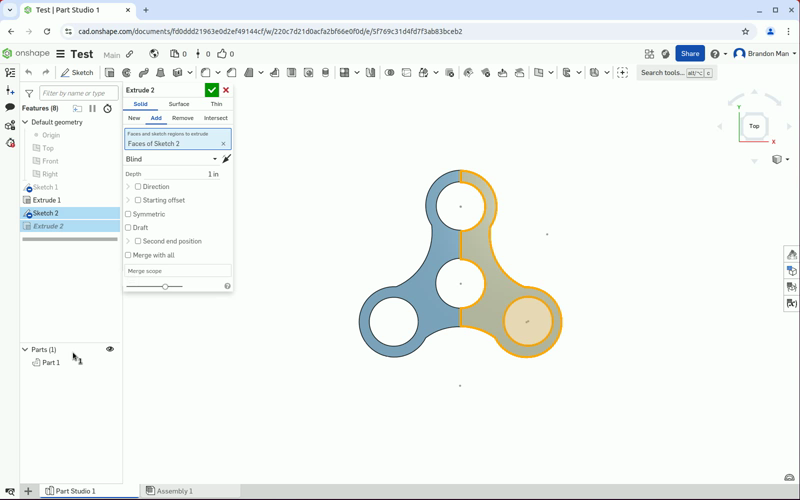
mouse_move(143, 106)
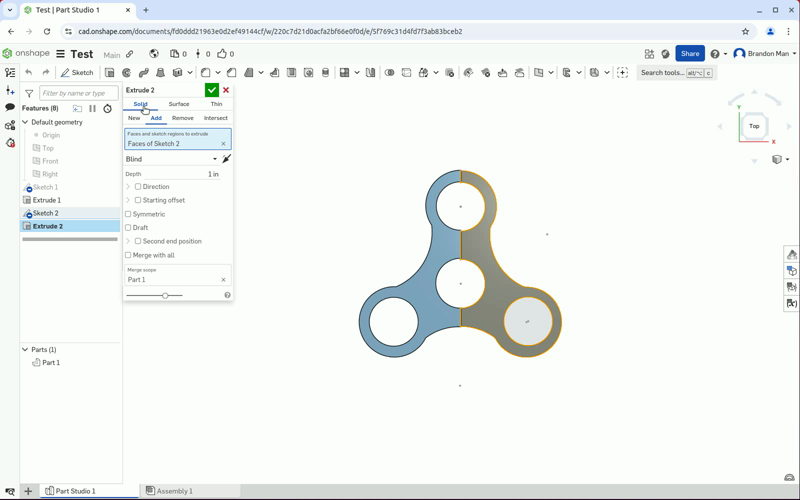
click(143, 106)
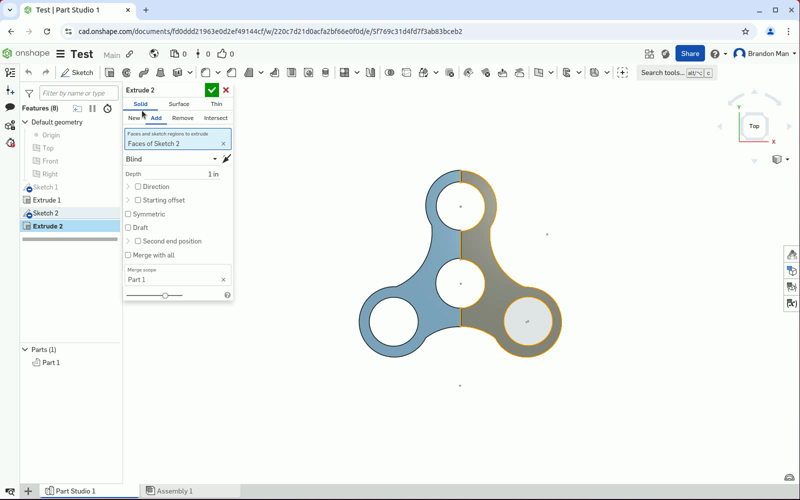
mouse_move(137, 120)
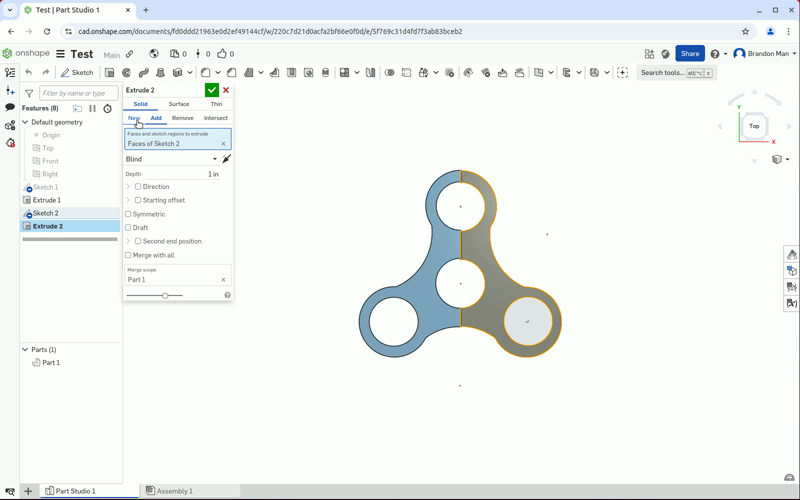
click(137, 120)
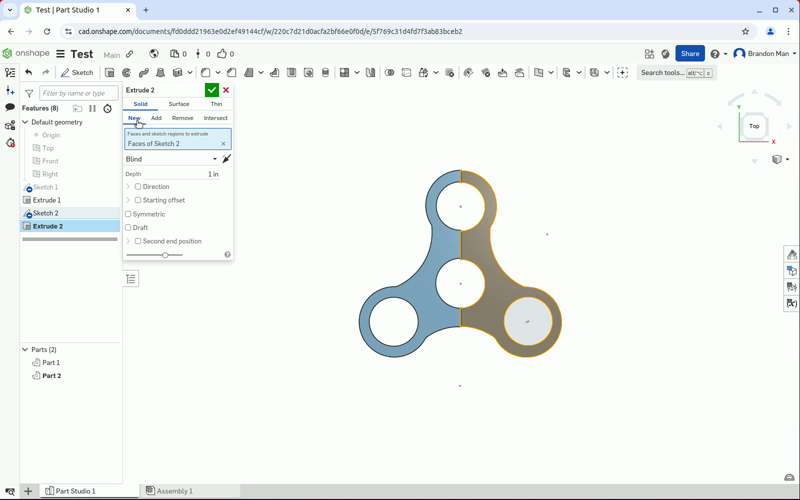
key(tab, 4)
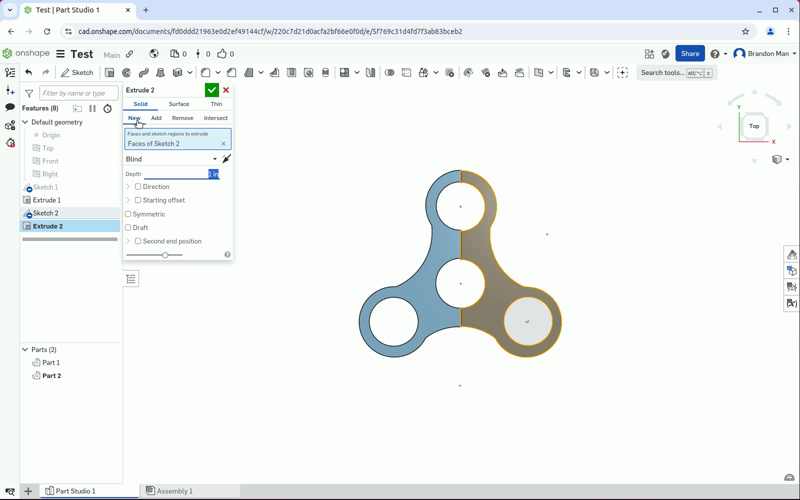
text(3.129)
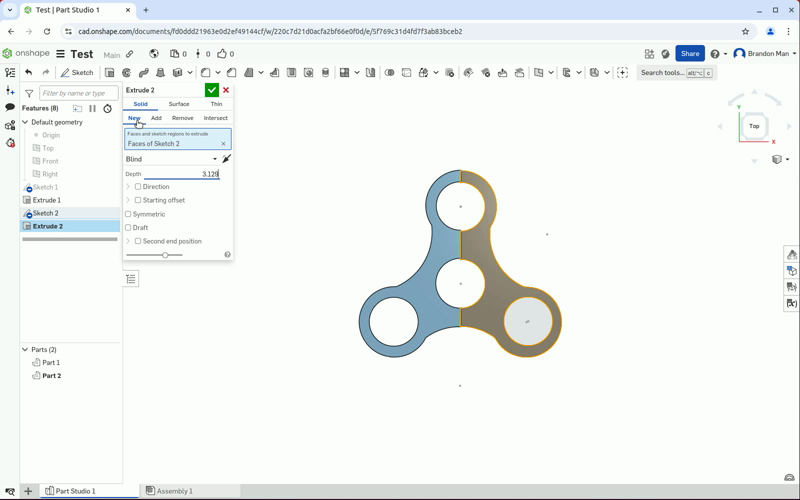
key(enter)
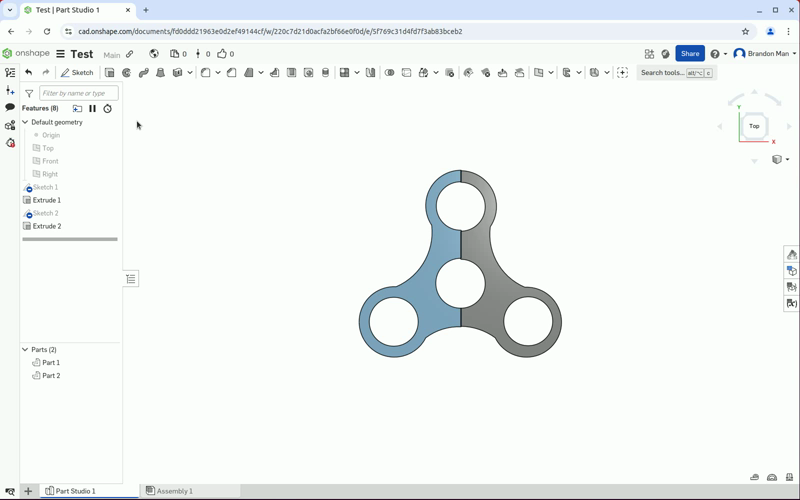
key(shift+h)
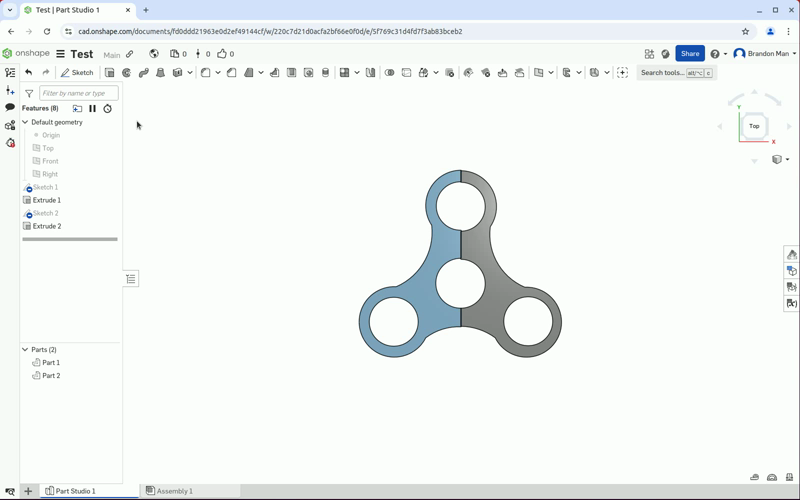
key(shift+h)
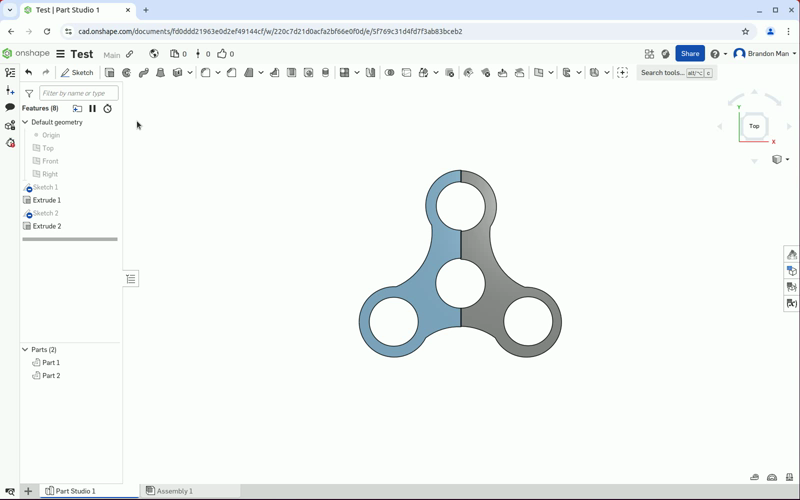
mouse_move(73, 189)
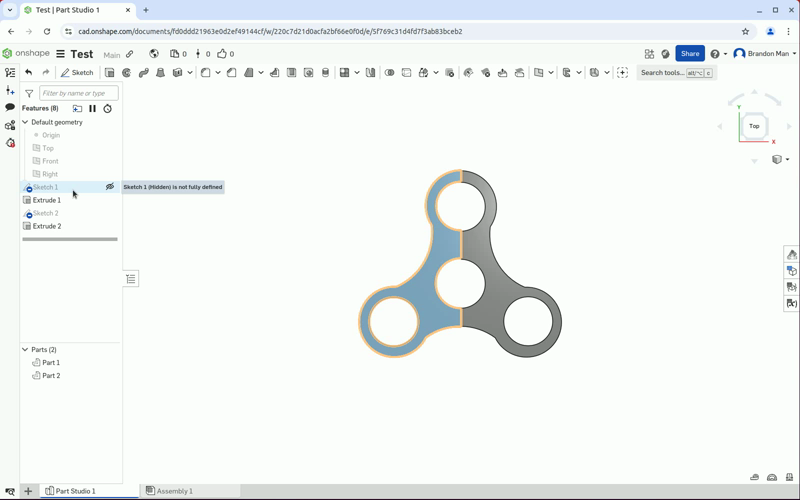
click(73, 189)
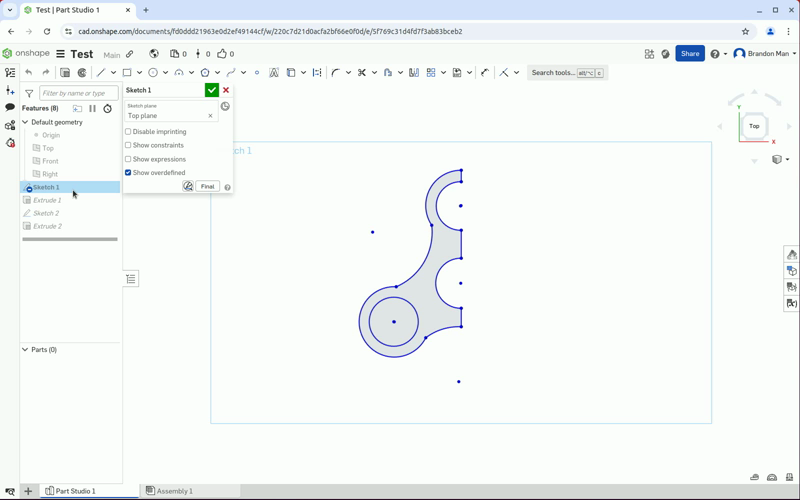
mouse_move(229, 92)
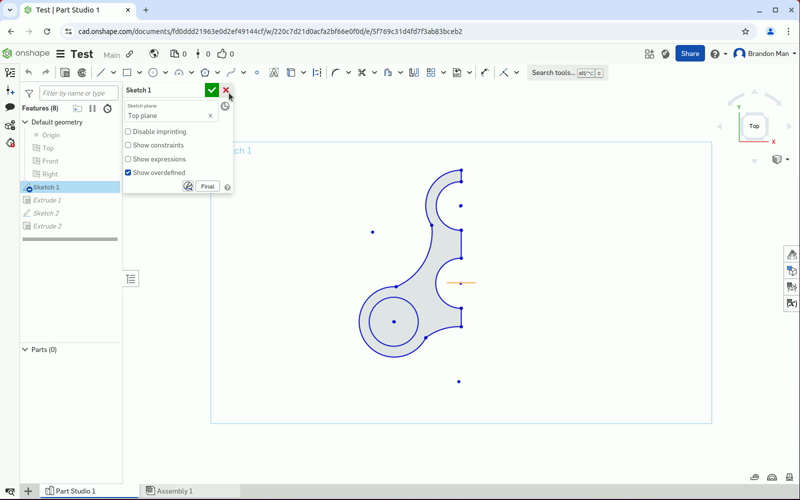
click(229, 92)
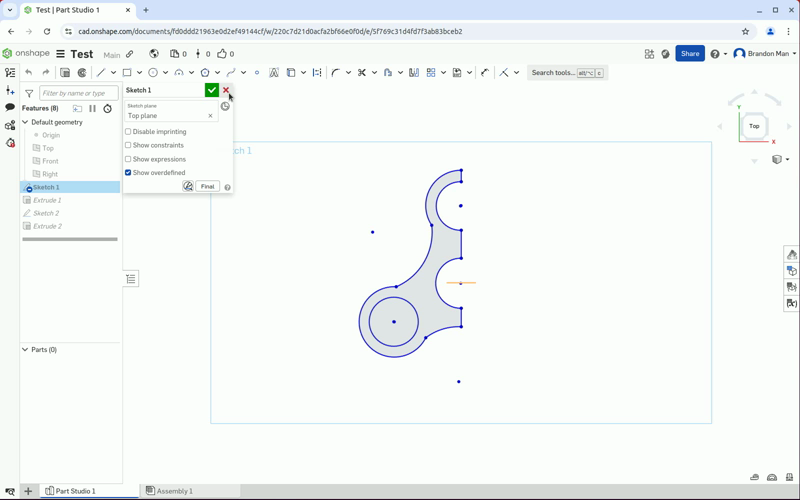
key(shift+s)
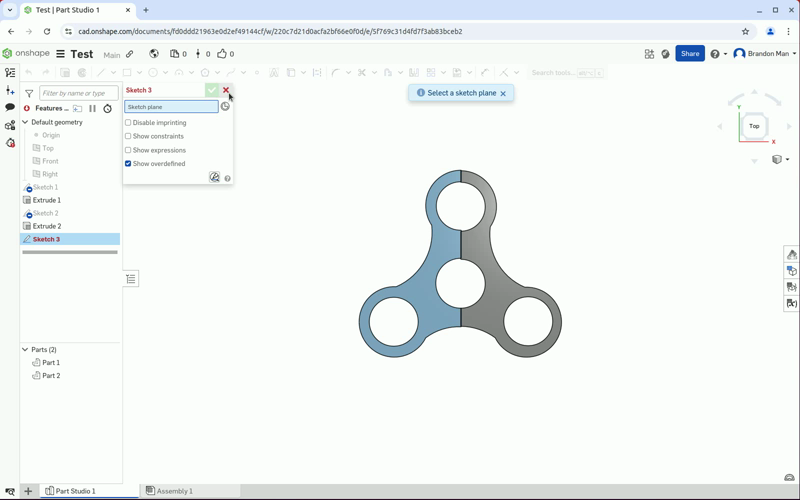
mouse_move(73, 150)
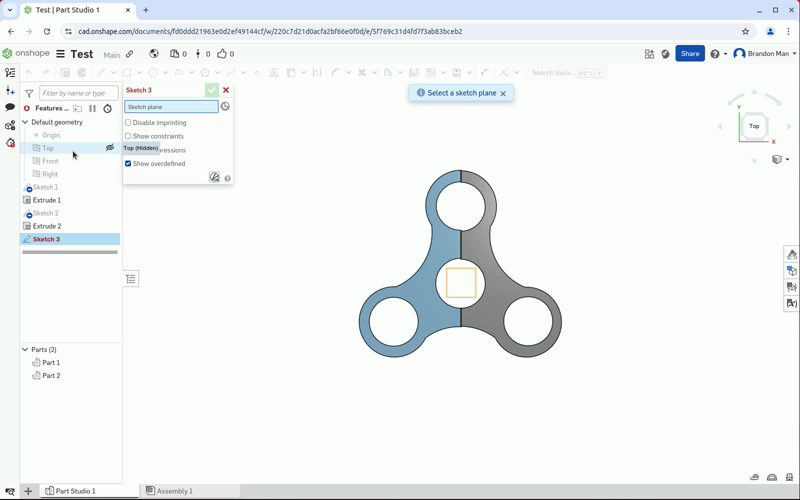
click(73, 150)
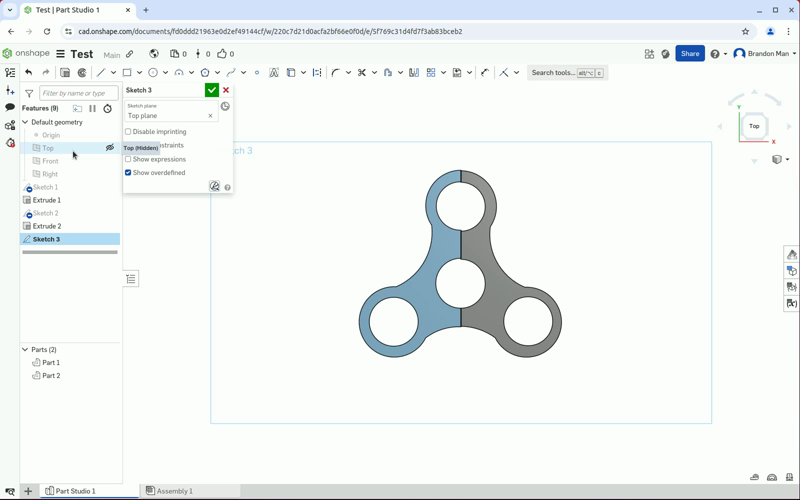
mouse_move(73, 352)
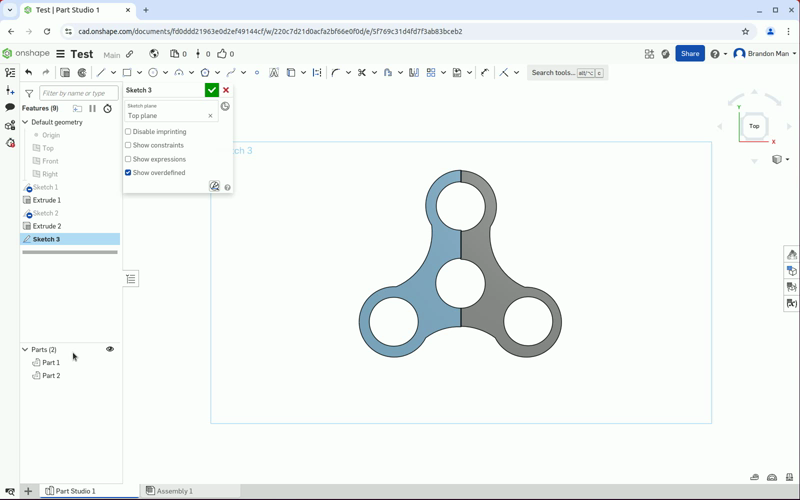
key(y)
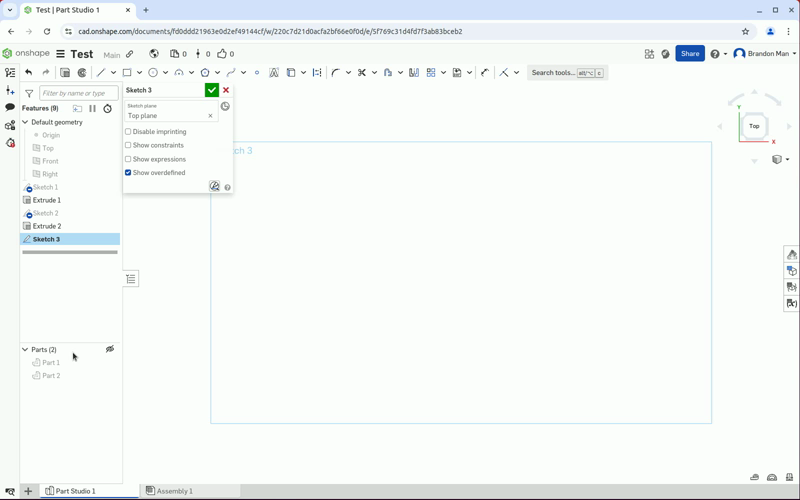
key(a)
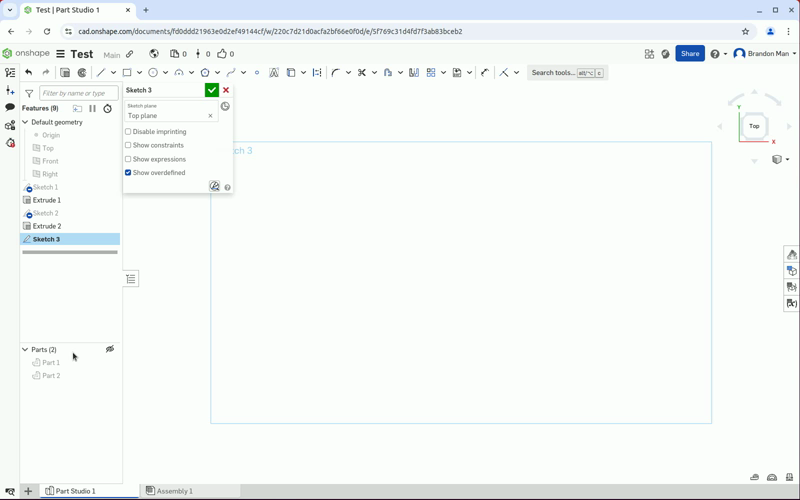
key_down(shift)
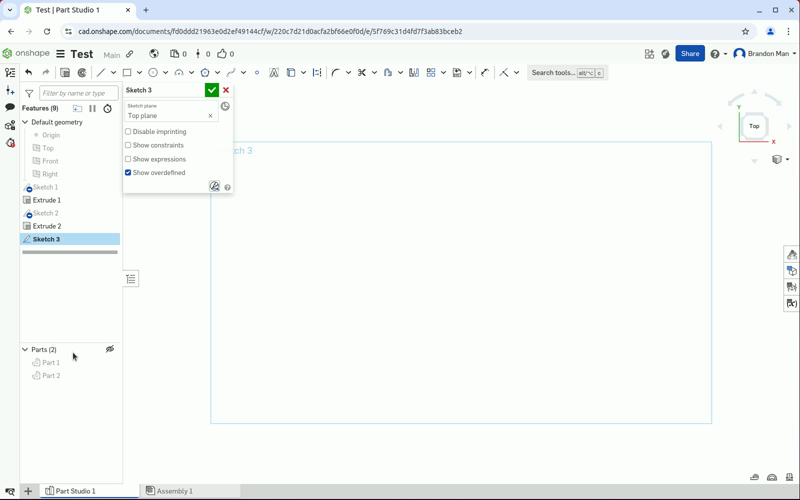
mouse_move(396, 286)
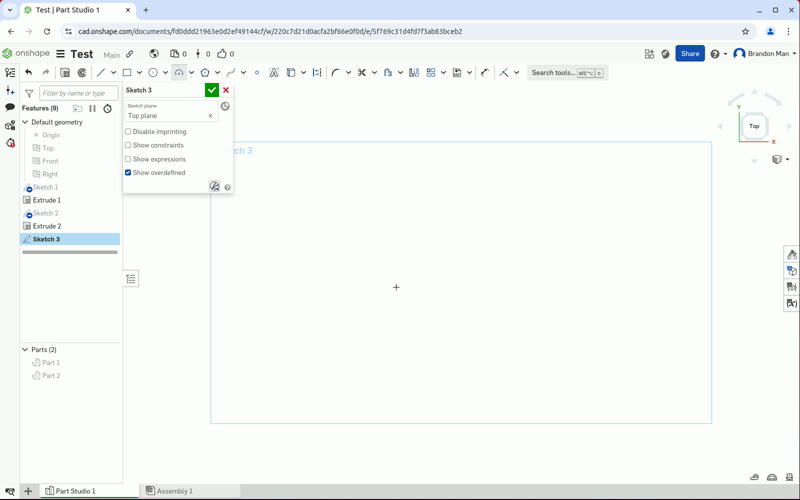
click(396, 286)
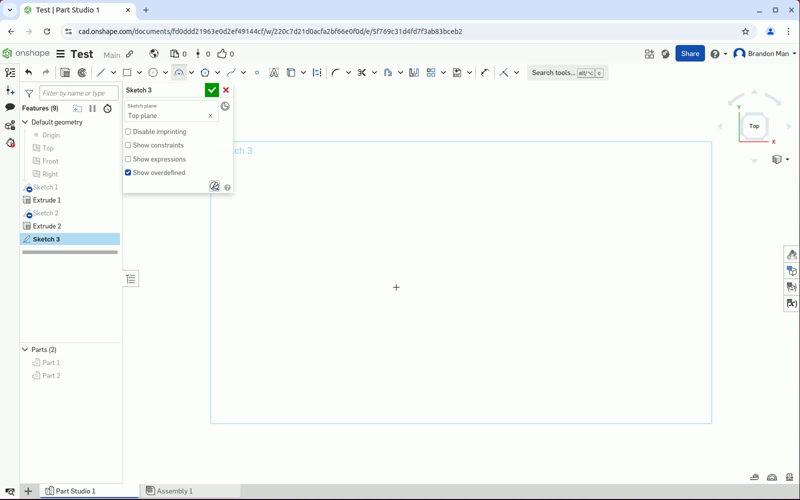
key_up(shift)
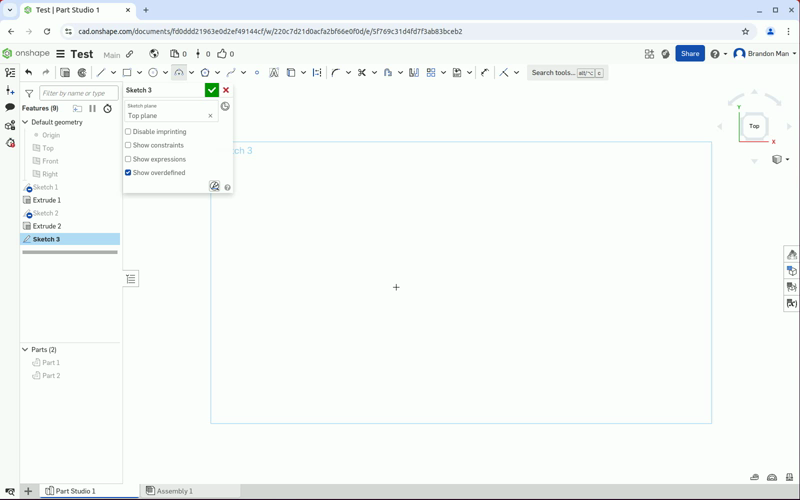
key_down(shift)
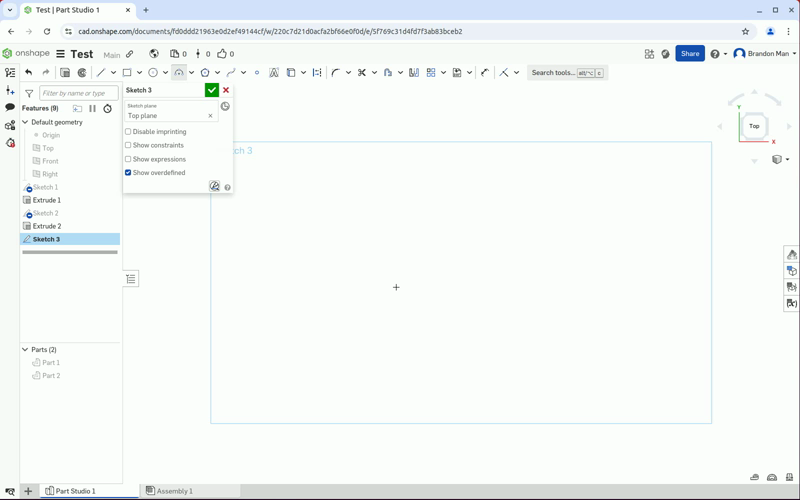
mouse_move(425, 337)
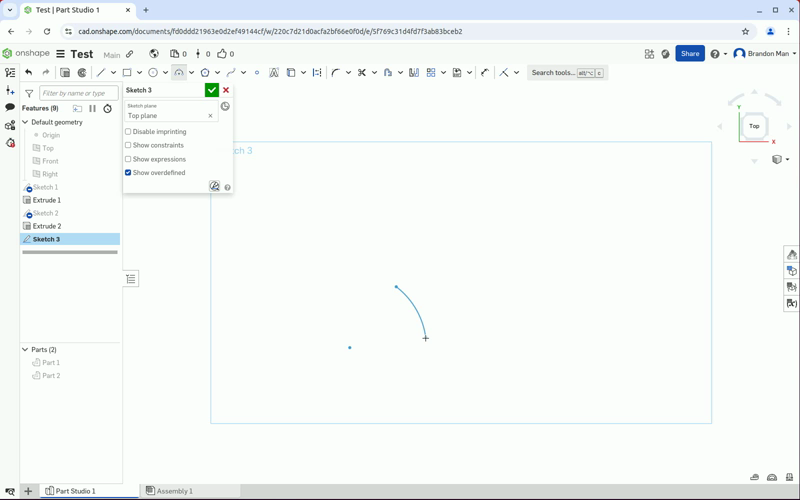
click(425, 337)
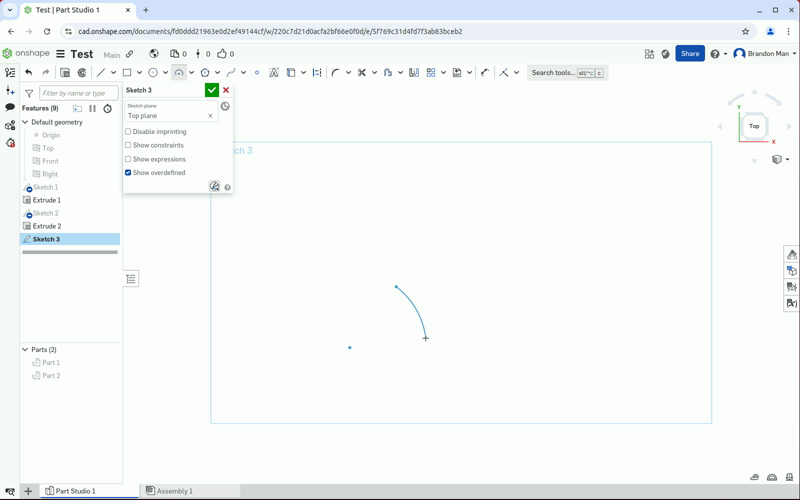
mouse_move(363, 339)
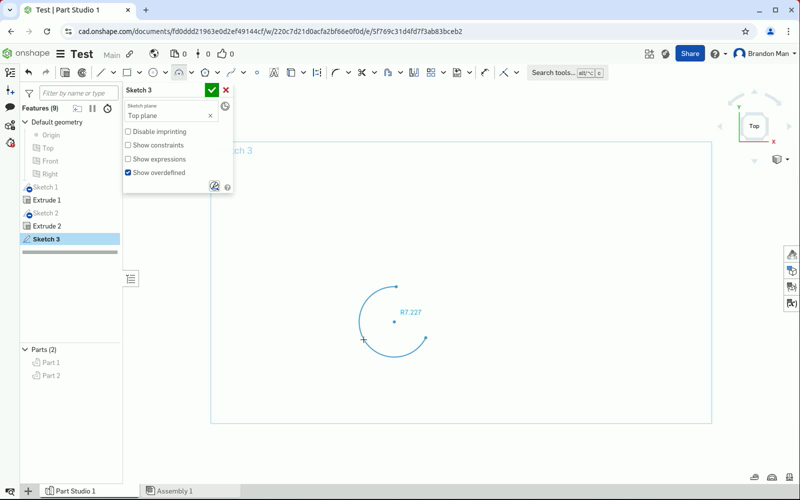
click(363, 339)
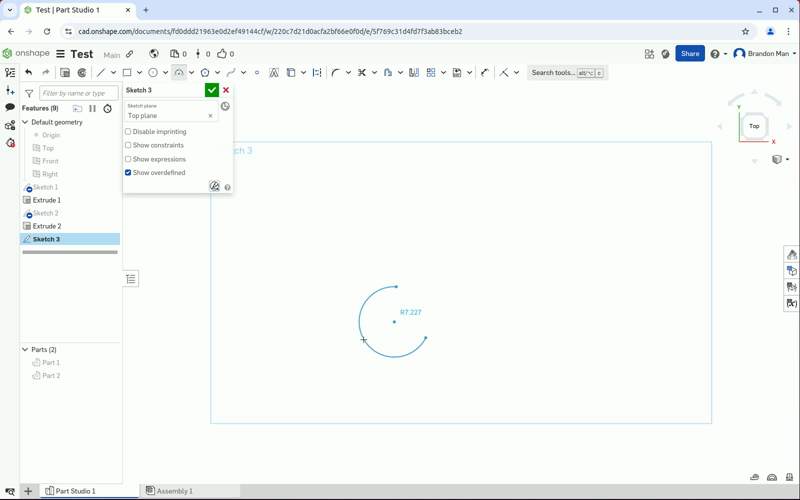
key_up(shift)
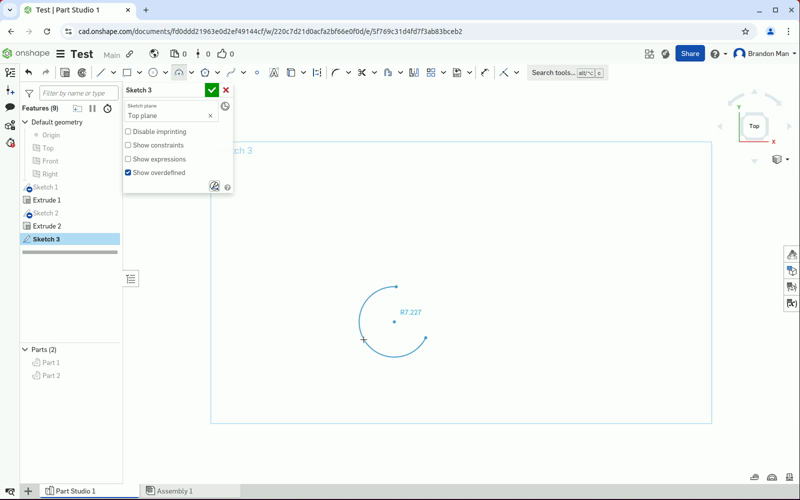
mouse_move(425, 337)
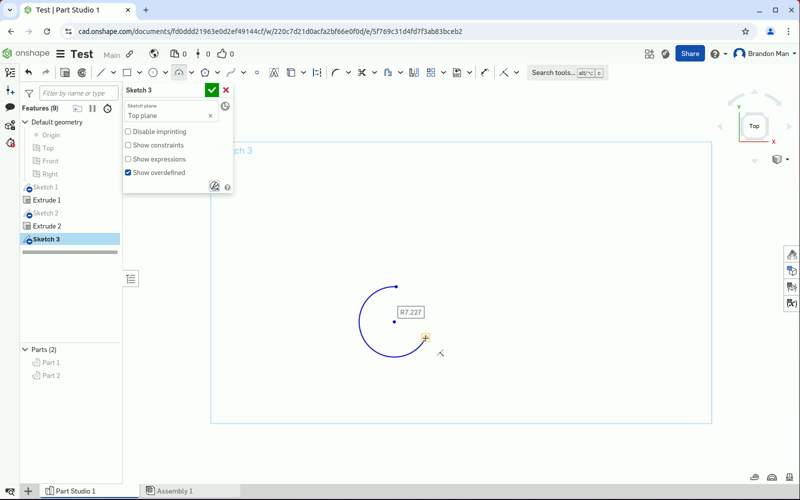
click(425, 337)
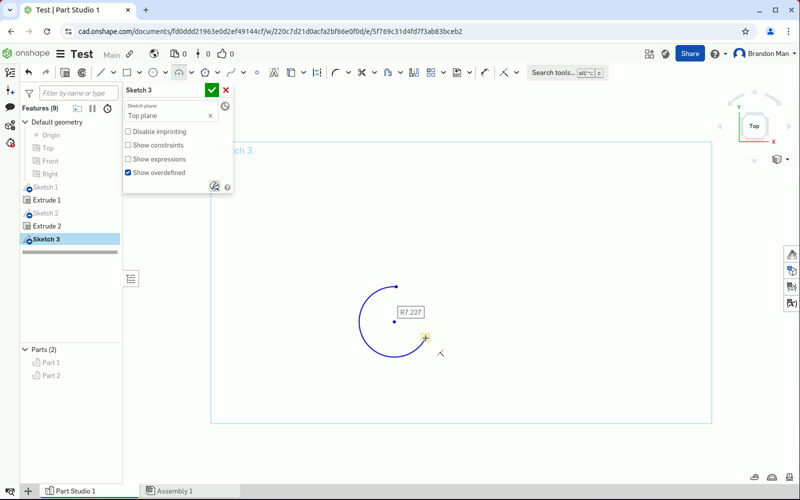
key_down(shift)
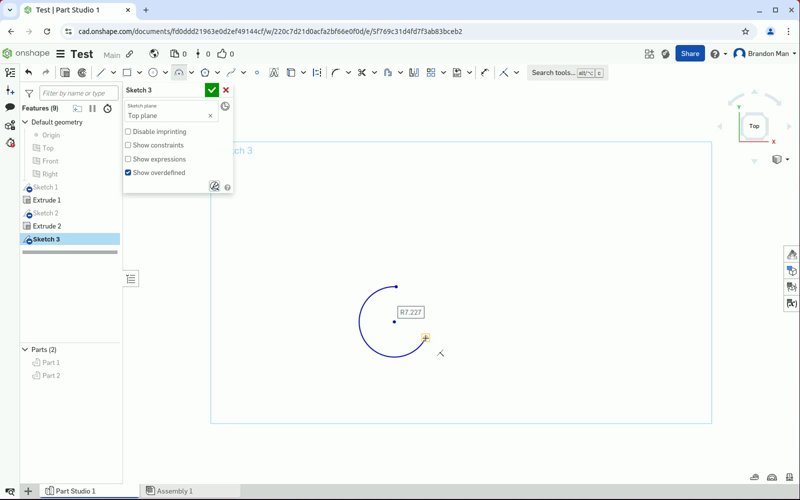
mouse_move(461, 326)
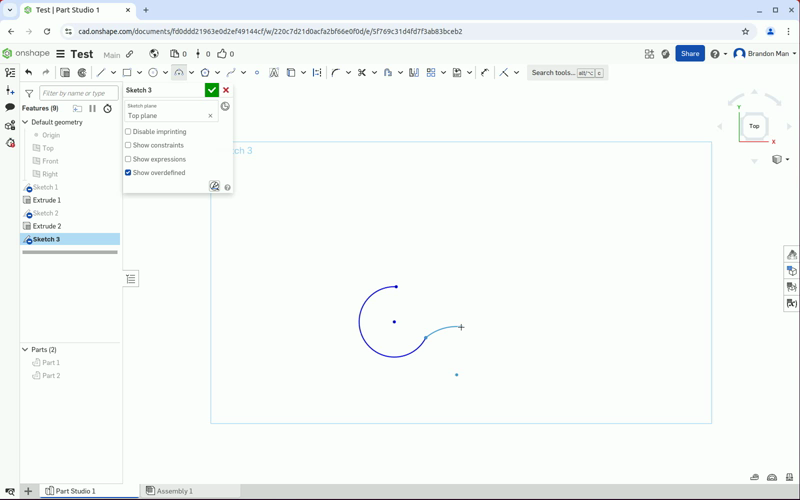
click(461, 326)
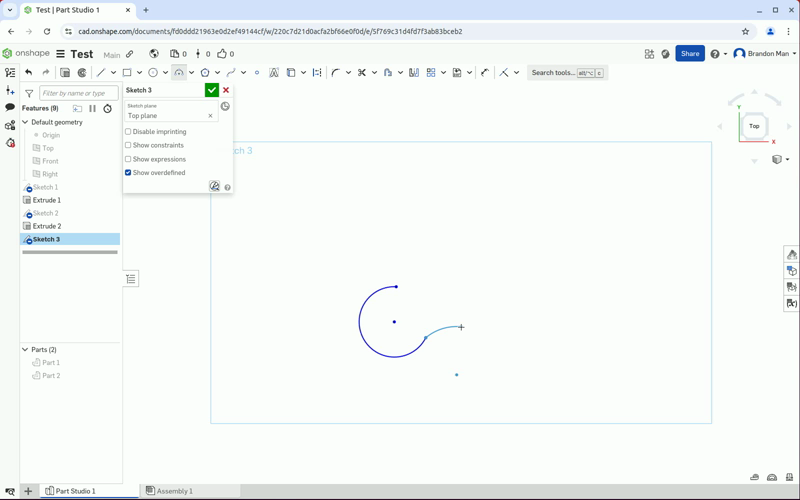
mouse_move(442, 329)
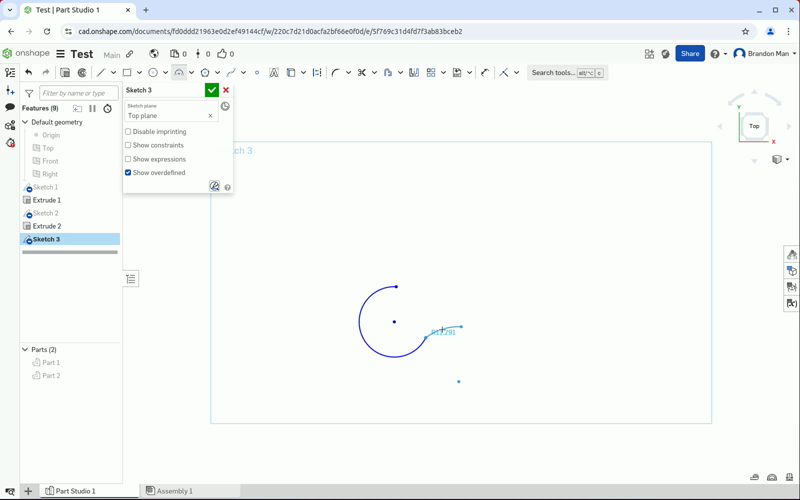
click(442, 329)
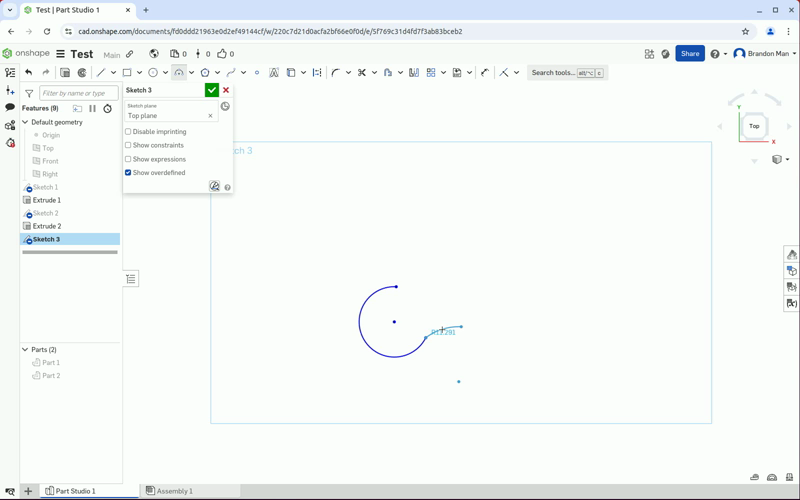
key_up(shift)
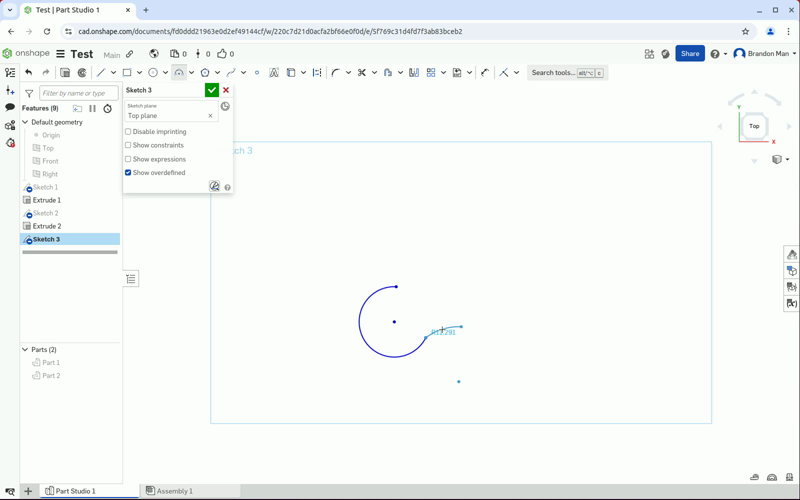
key(esc)
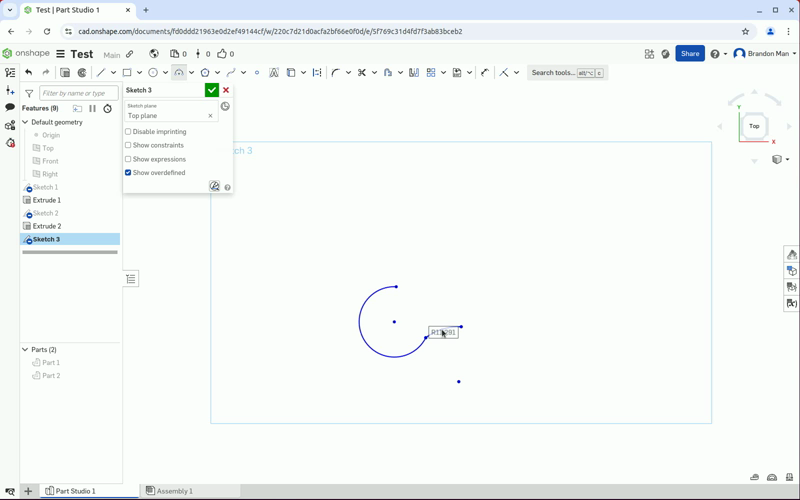
key(l)
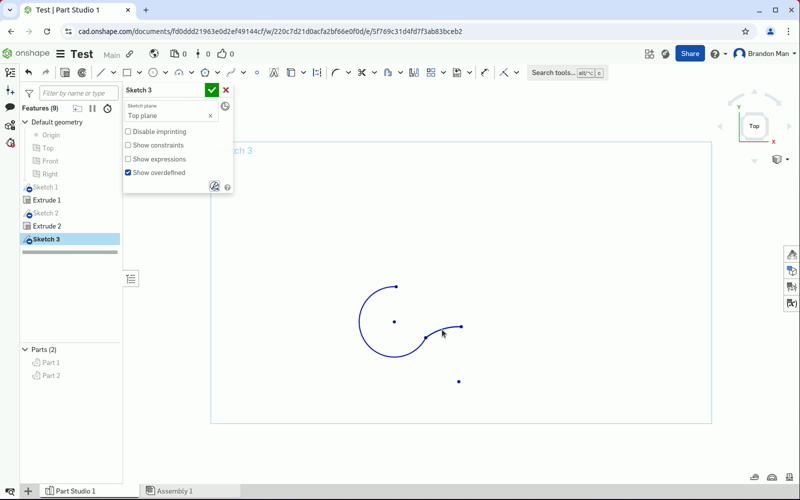
mouse_move(461, 326)
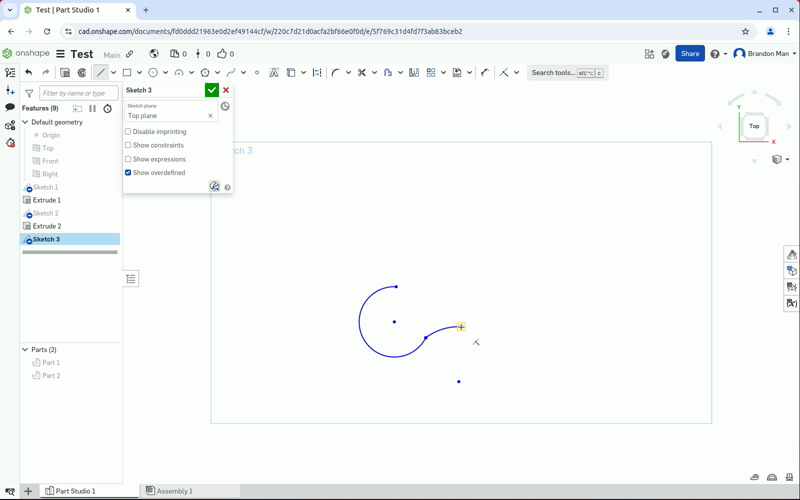
click(461, 326)
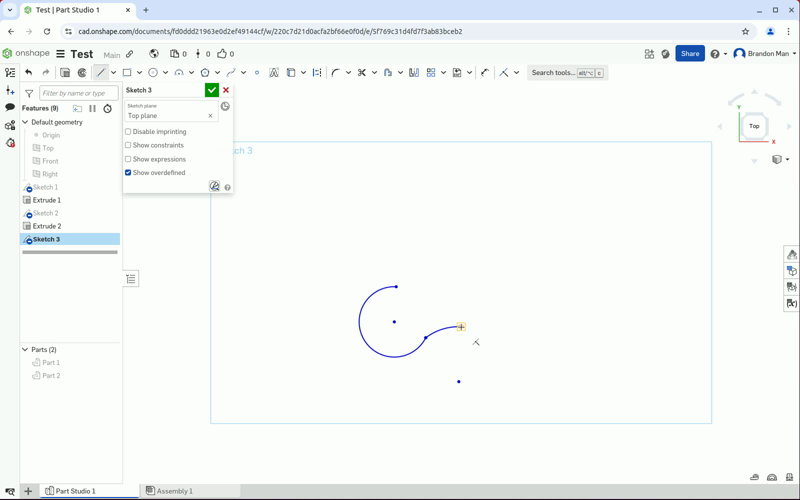
key_down(shift)
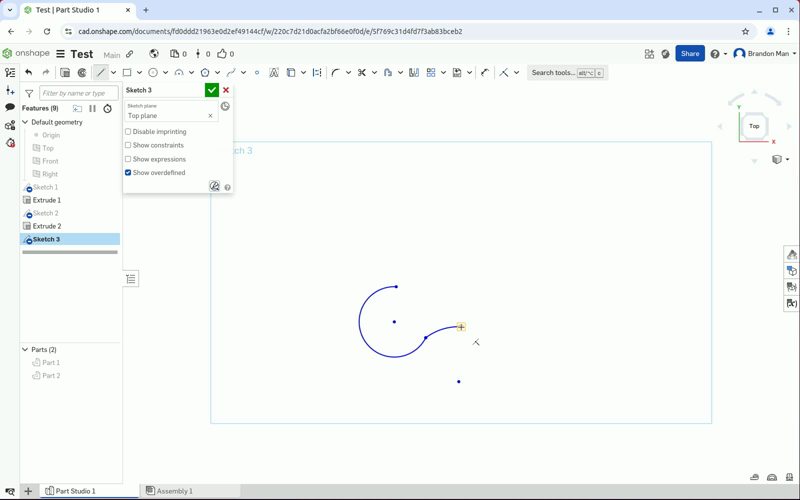
mouse_move(491, 326)
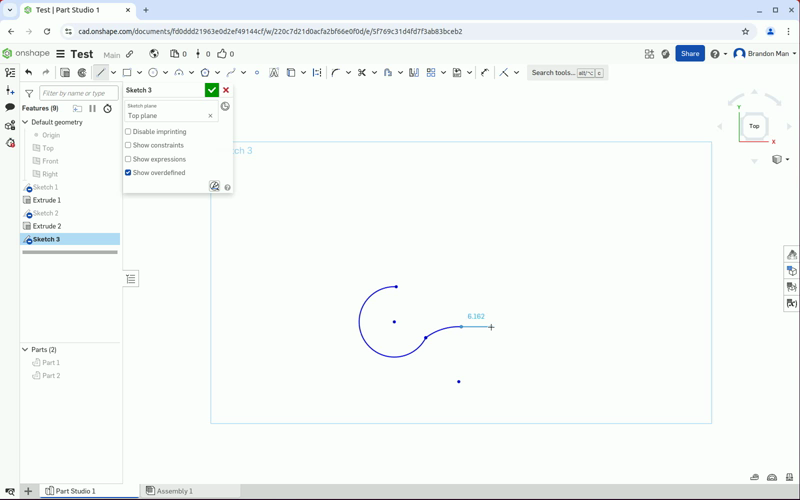
mouse_move(461, 308)
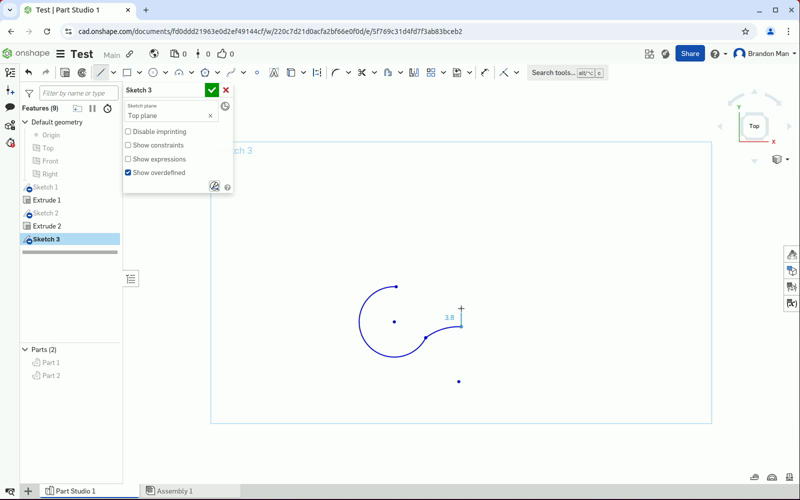
click(461, 308)
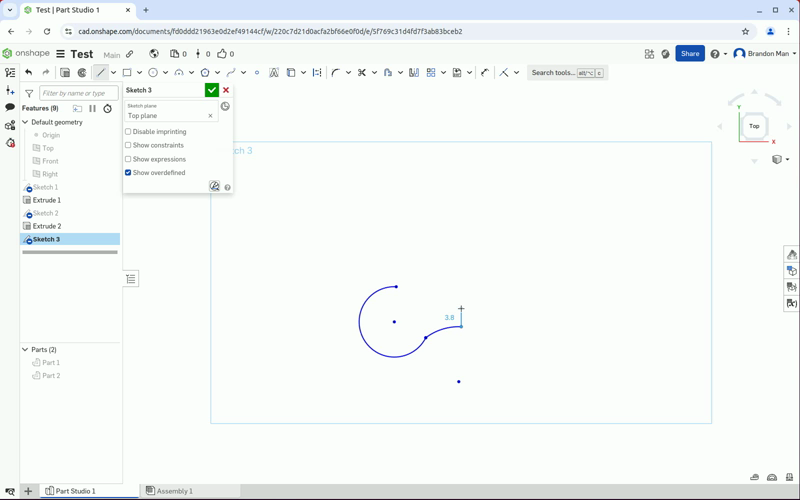
key_up(shift)
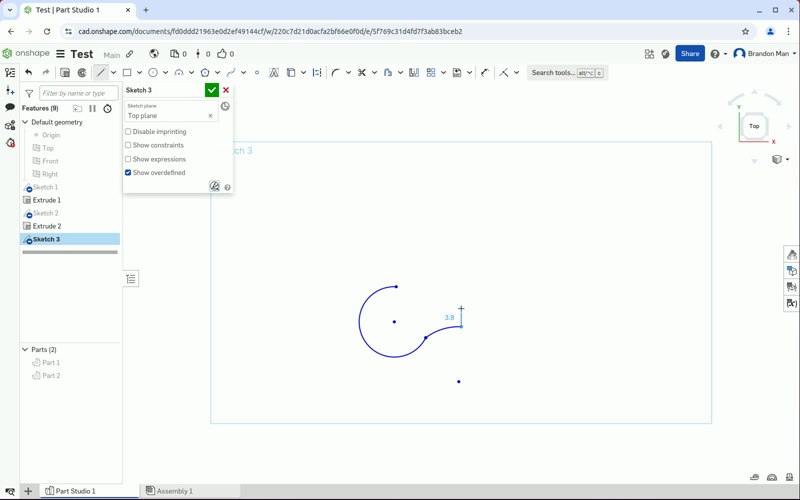
key(esc)
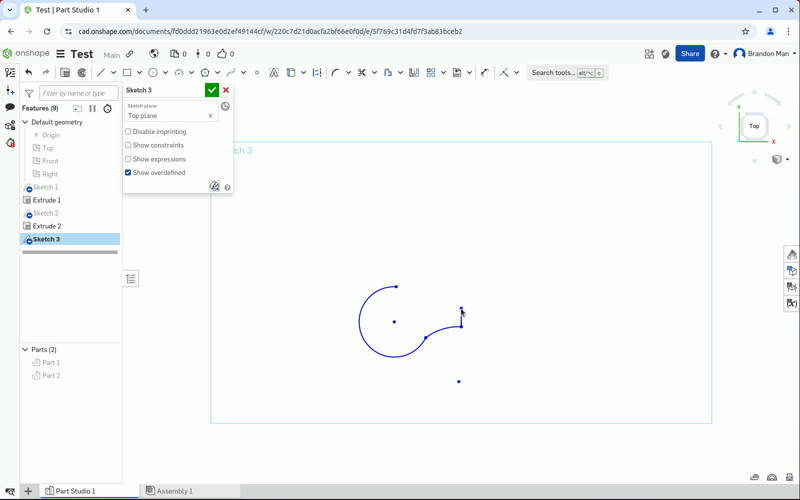
key(a)
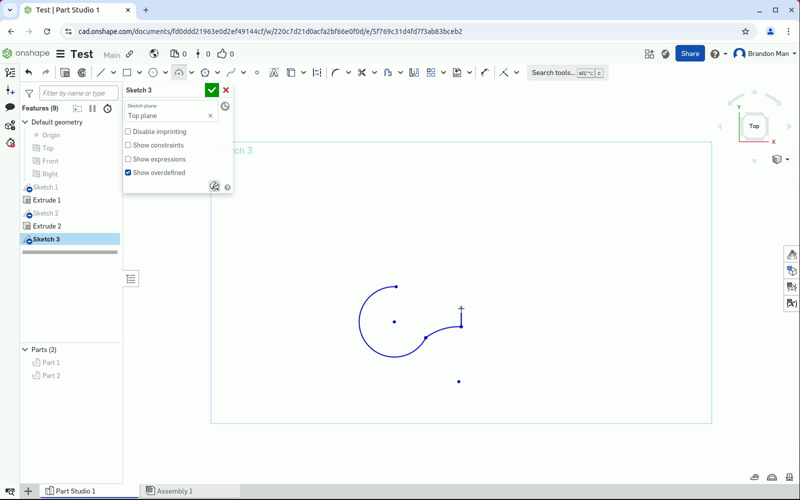
mouse_move(461, 308)
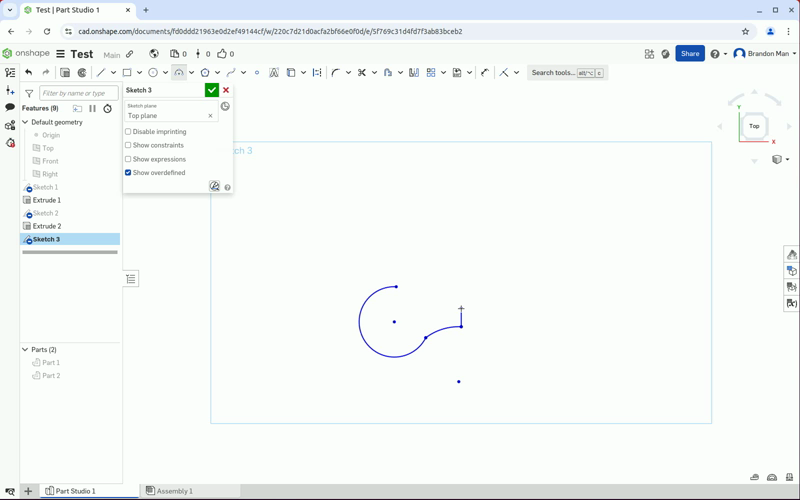
click(461, 308)
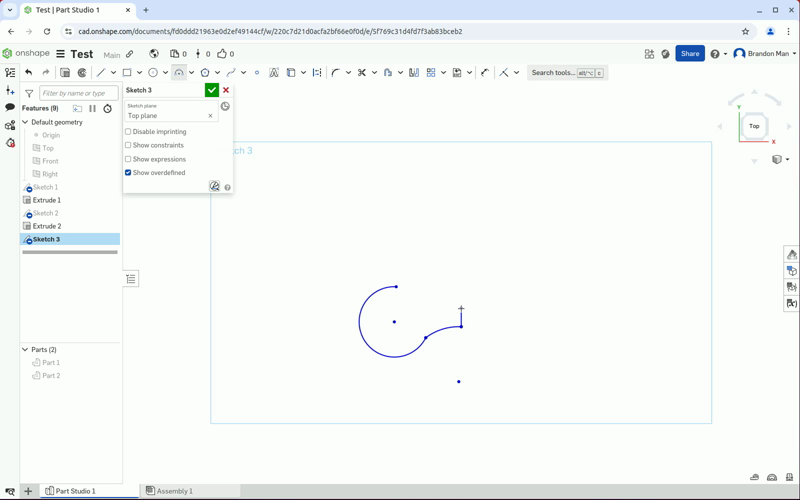
key_down(shift)
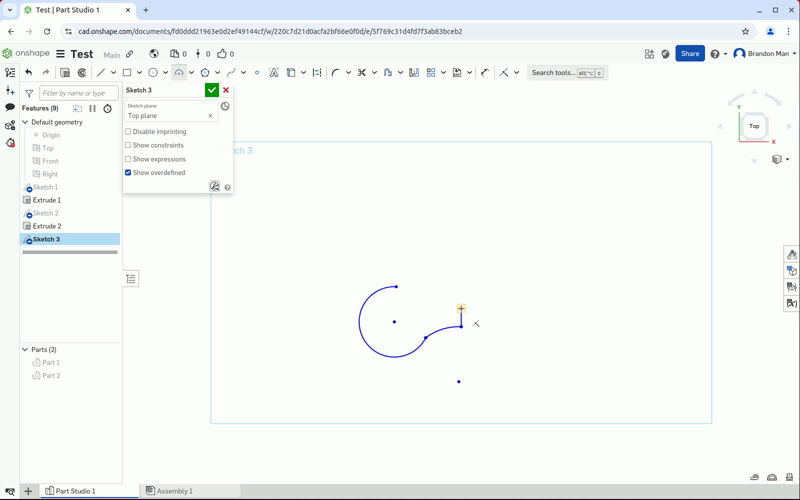
mouse_move(461, 258)
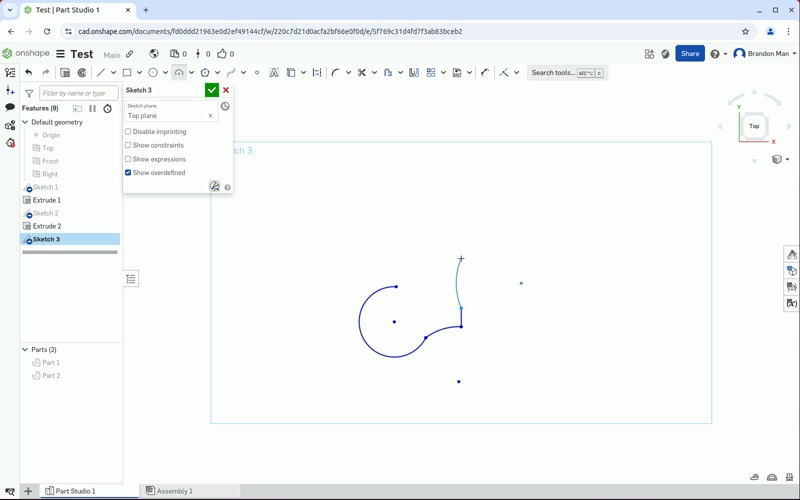
click(461, 258)
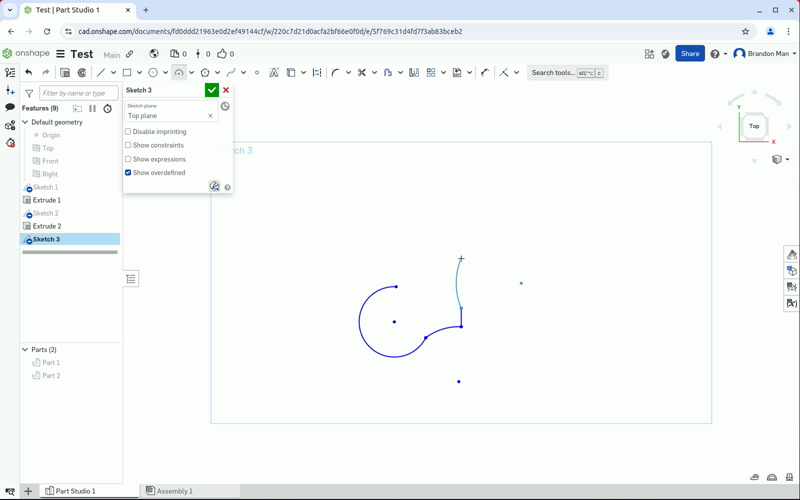
mouse_move(435, 283)
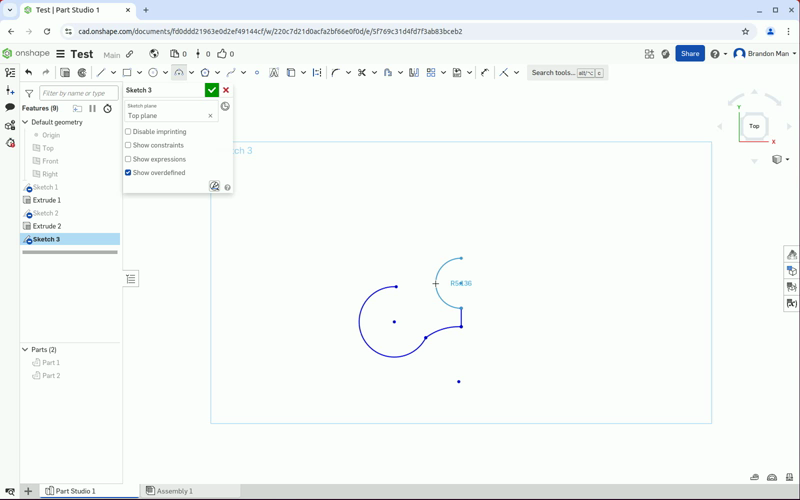
click(435, 283)
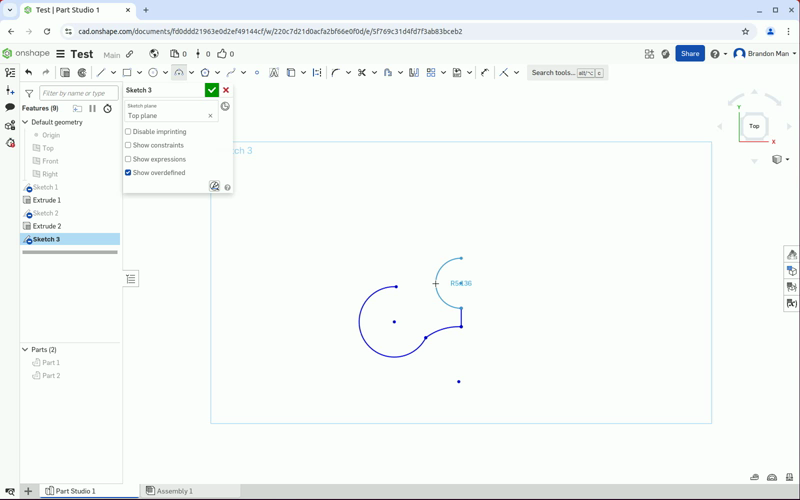
key_up(shift)
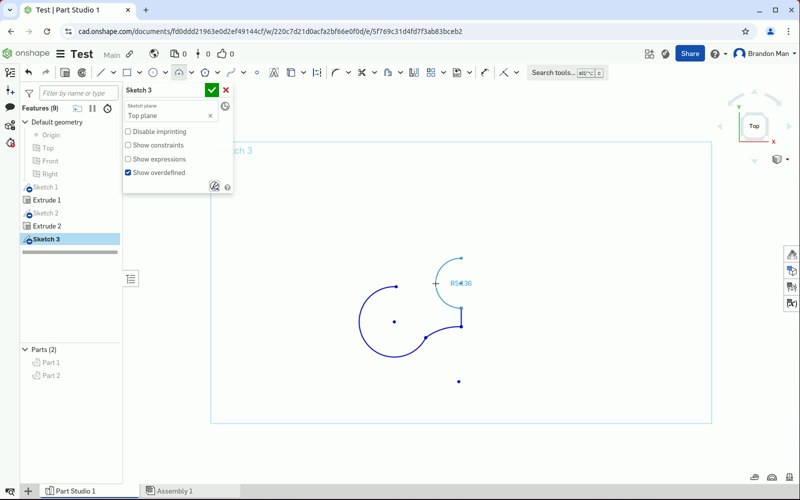
key(esc)
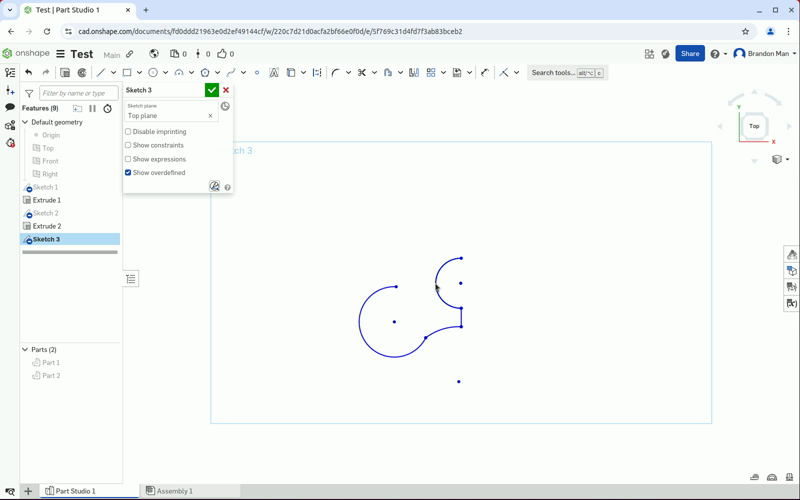
key(l)
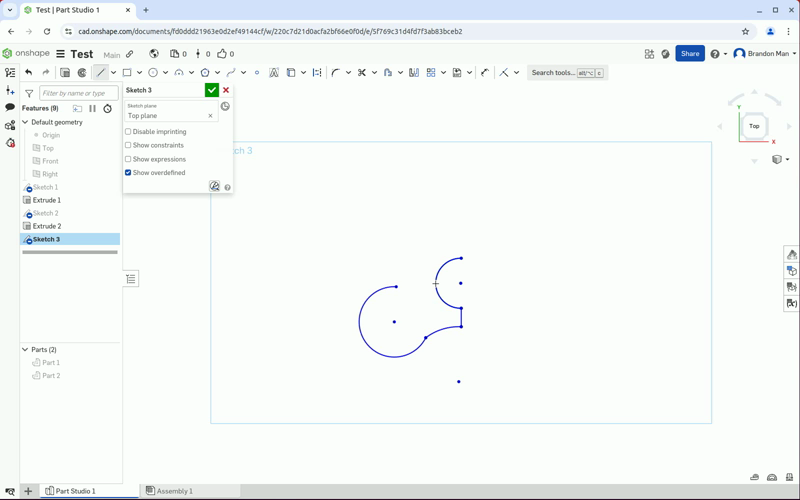
mouse_move(461, 258)
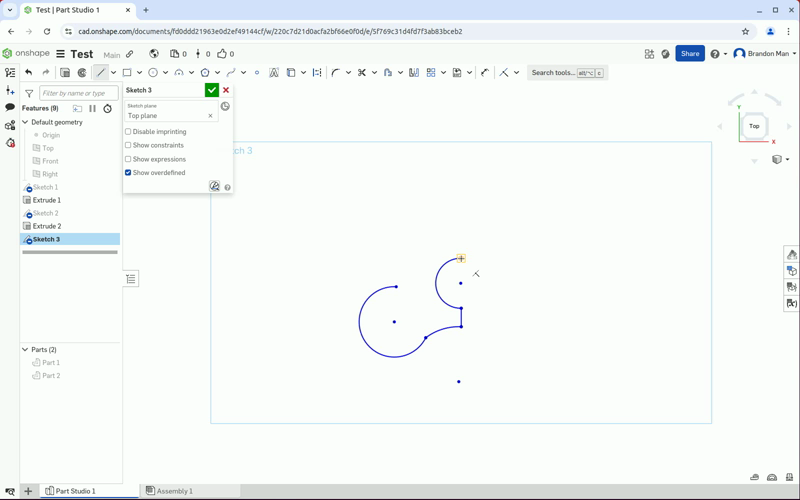
click(461, 258)
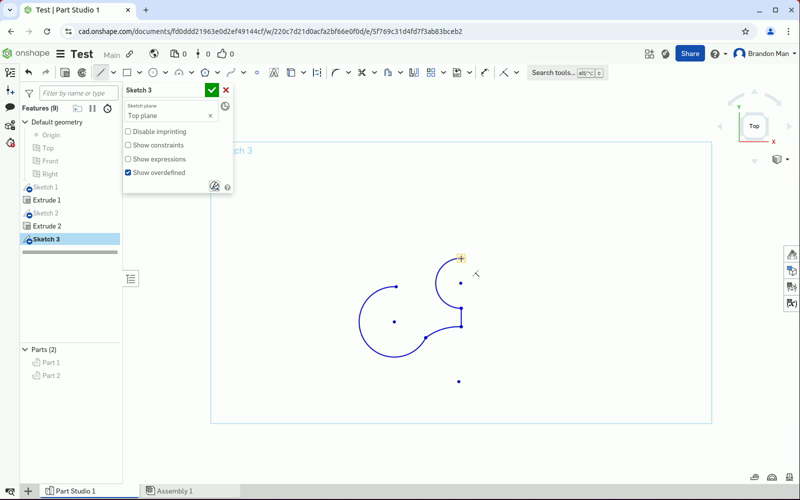
key_down(shift)
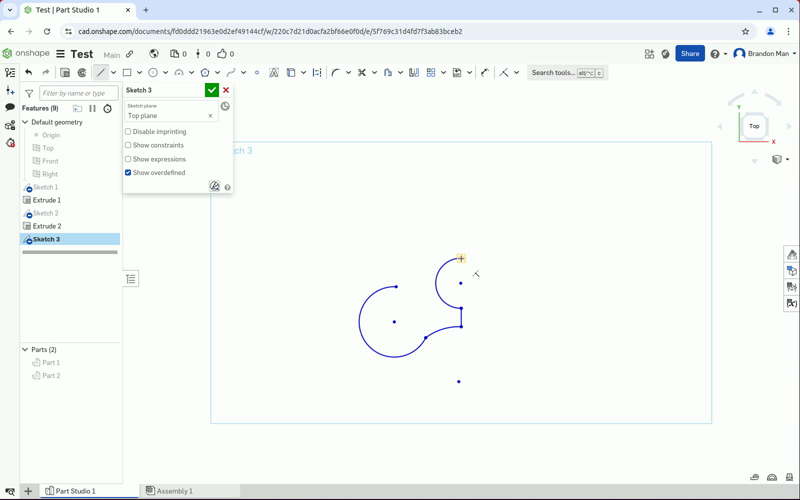
mouse_move(491, 258)
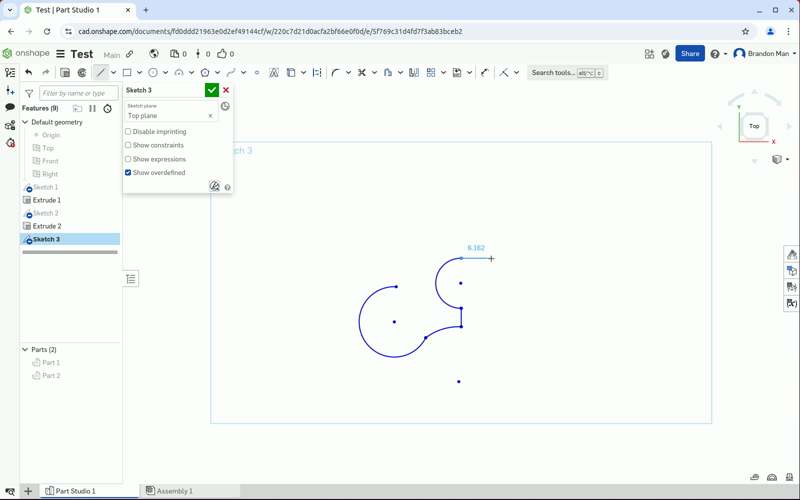
mouse_move(461, 230)
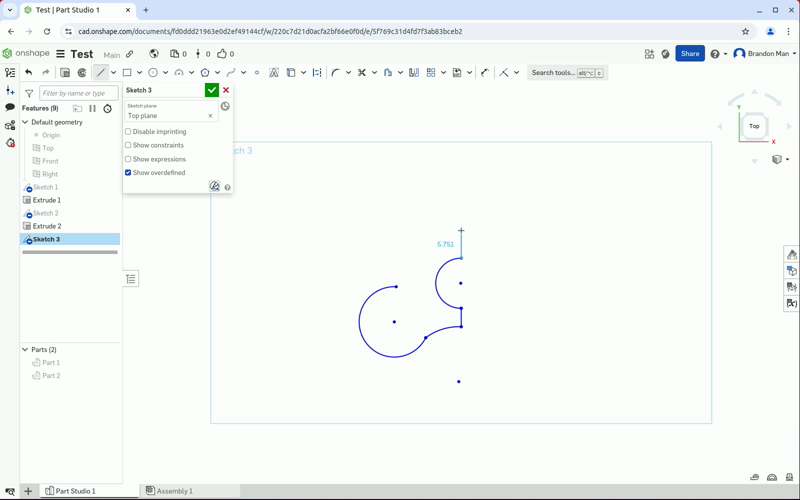
click(461, 230)
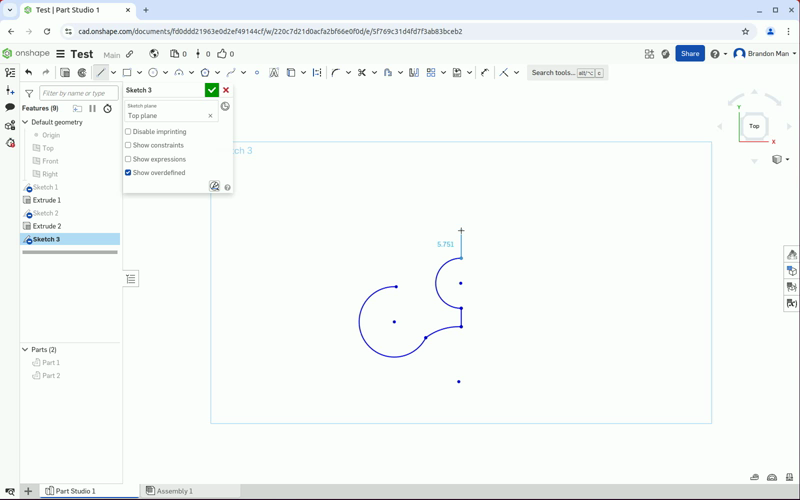
key_up(shift)
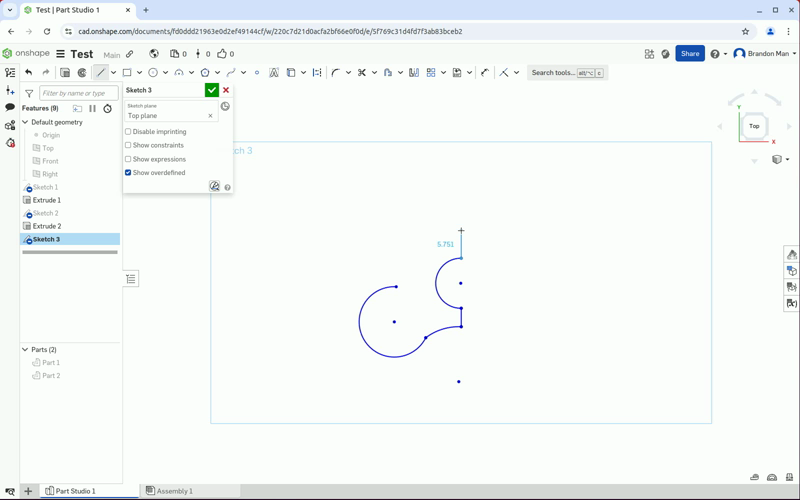
key(esc)
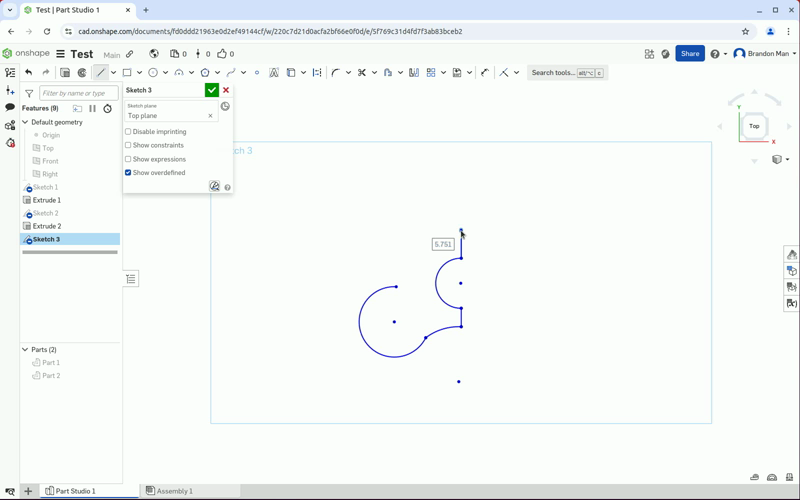
key(a)
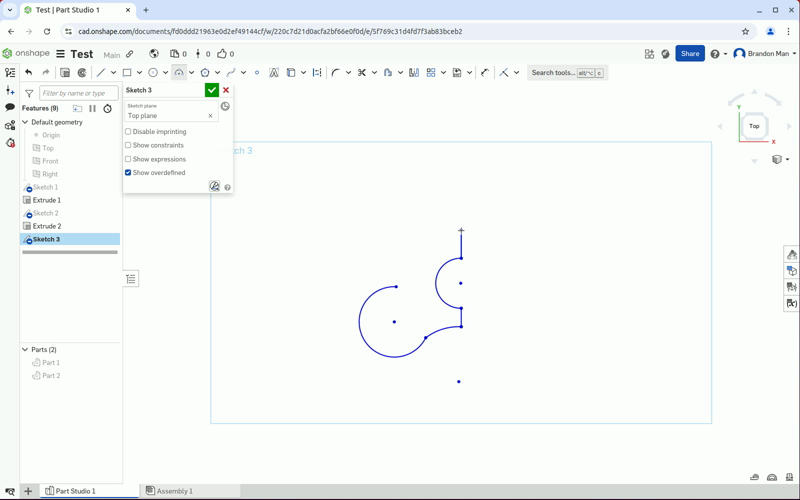
mouse_move(461, 230)
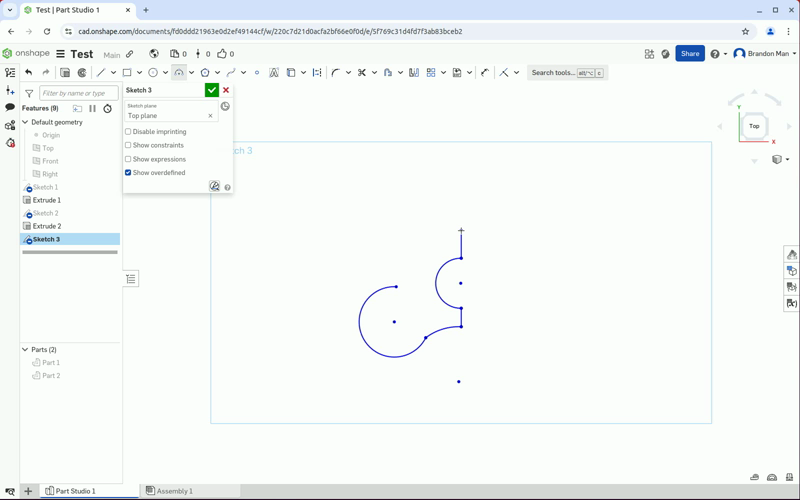
click(461, 230)
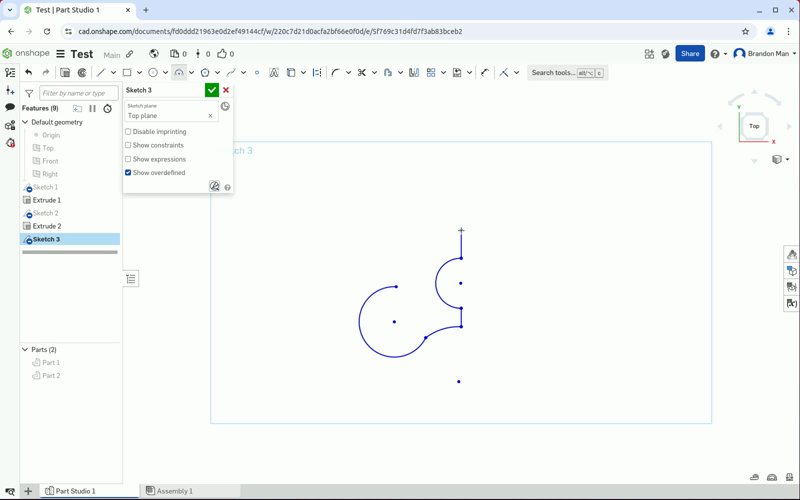
key_down(shift)
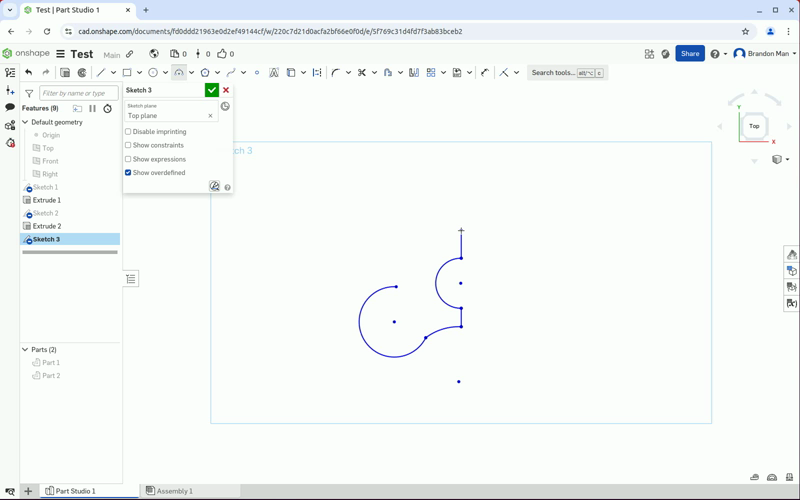
mouse_move(461, 181)
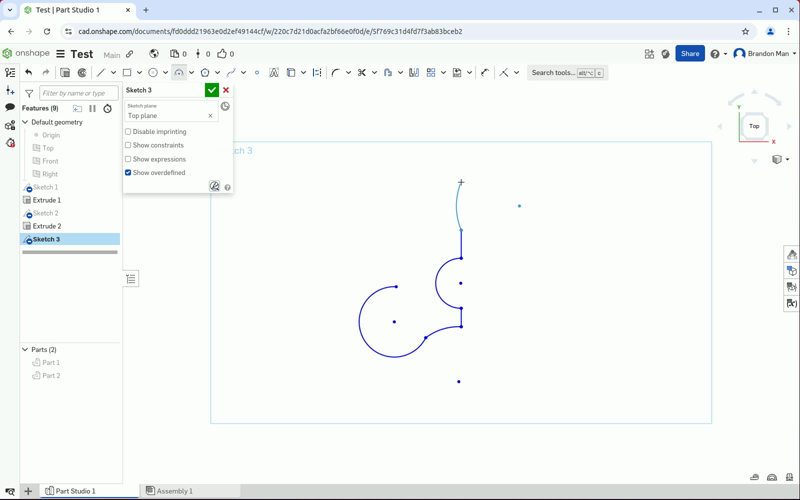
click(461, 181)
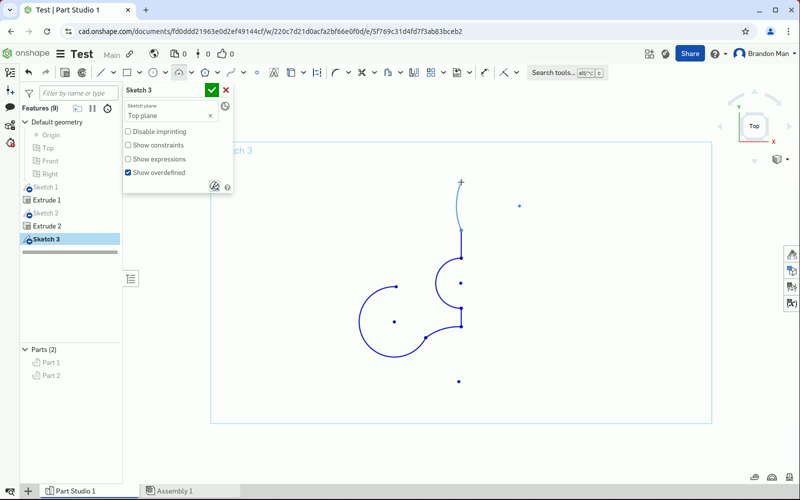
mouse_move(436, 205)
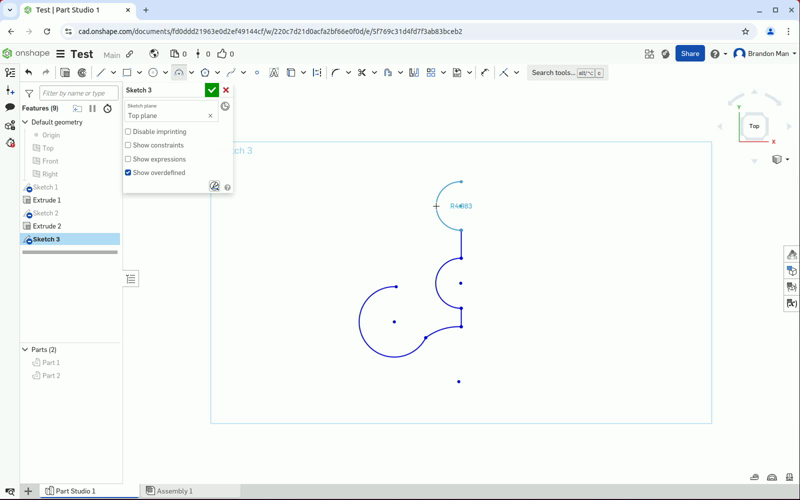
click(436, 205)
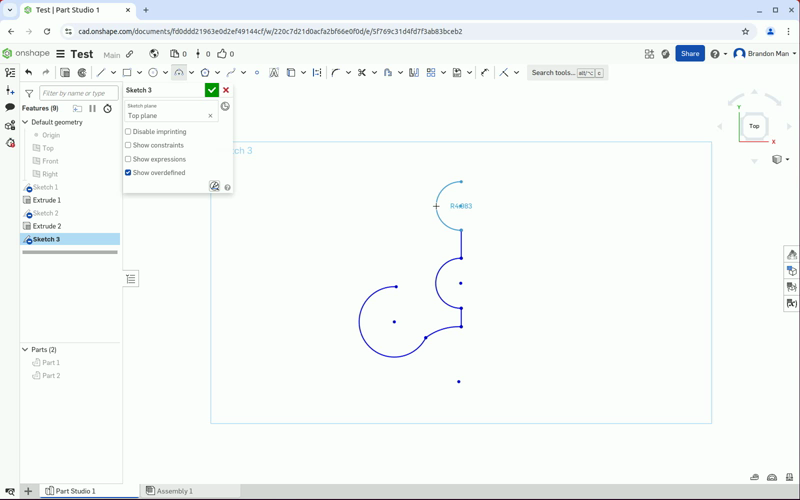
key_up(shift)
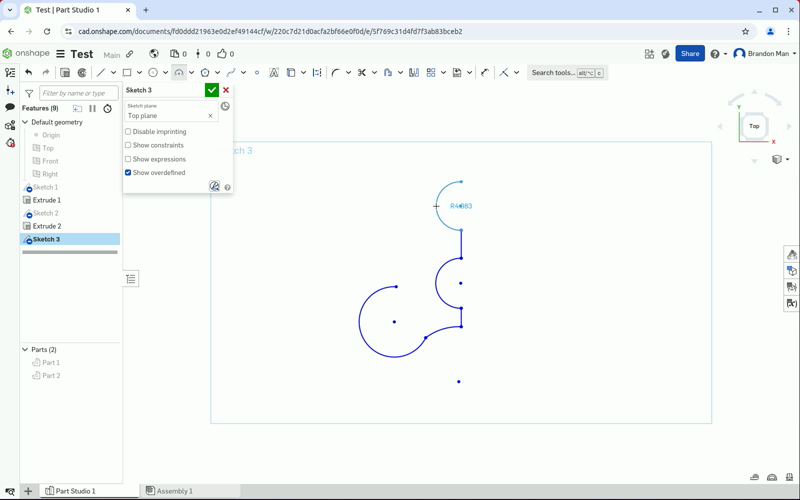
key(esc)
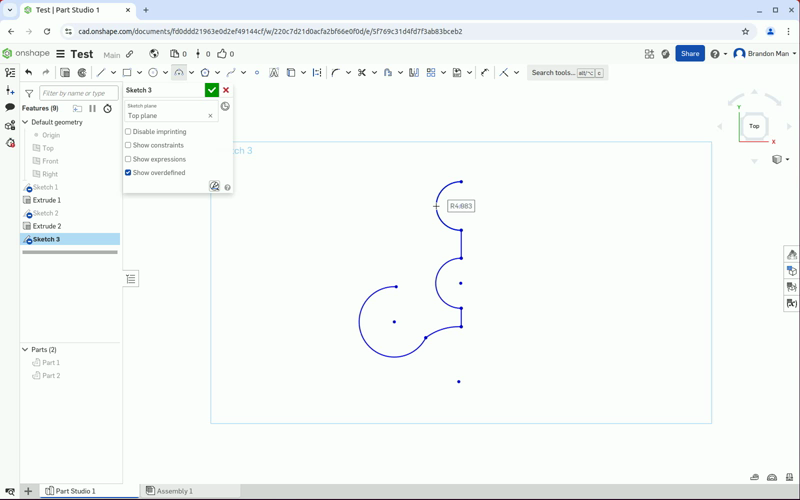
key(l)
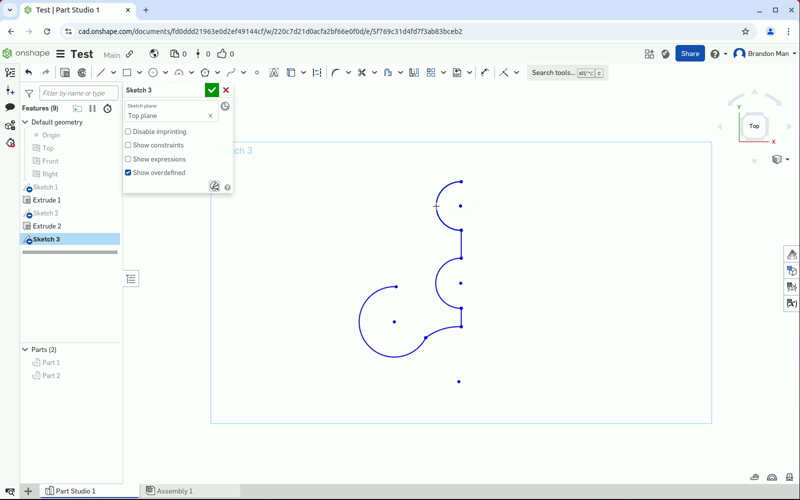
mouse_move(461, 181)
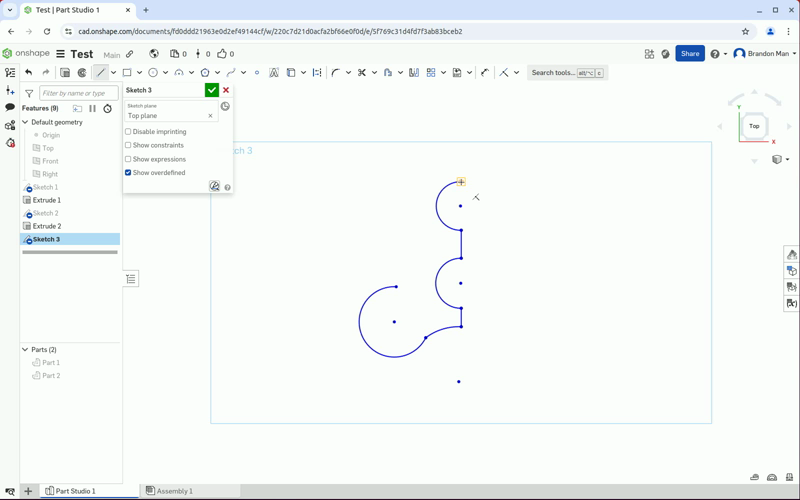
click(461, 181)
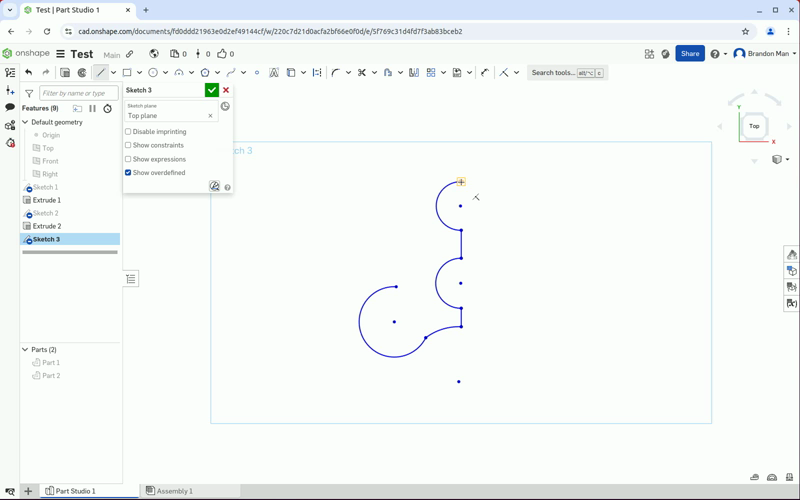
key_down(shift)
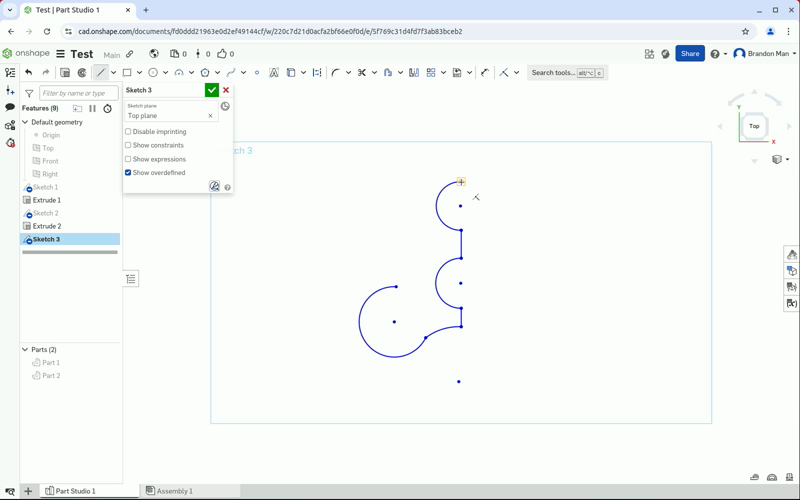
mouse_move(491, 181)
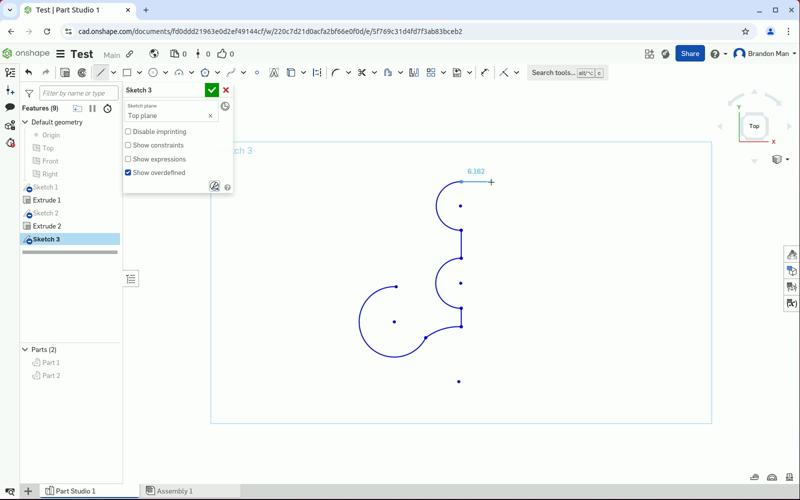
mouse_move(461, 170)
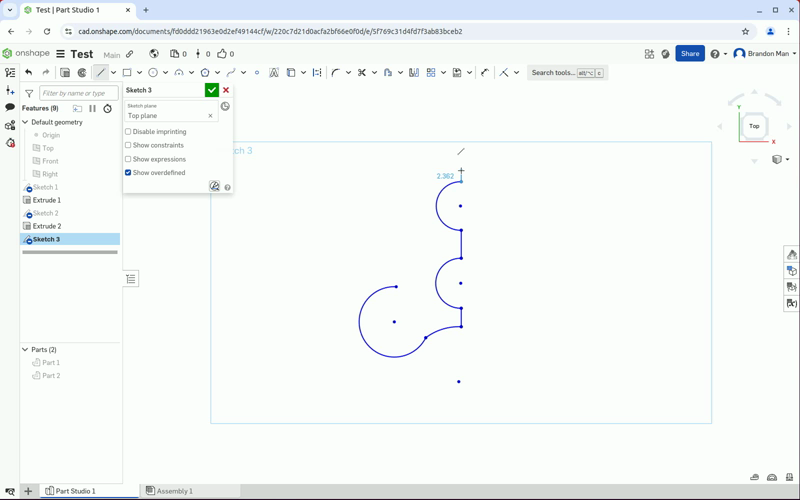
click(461, 170)
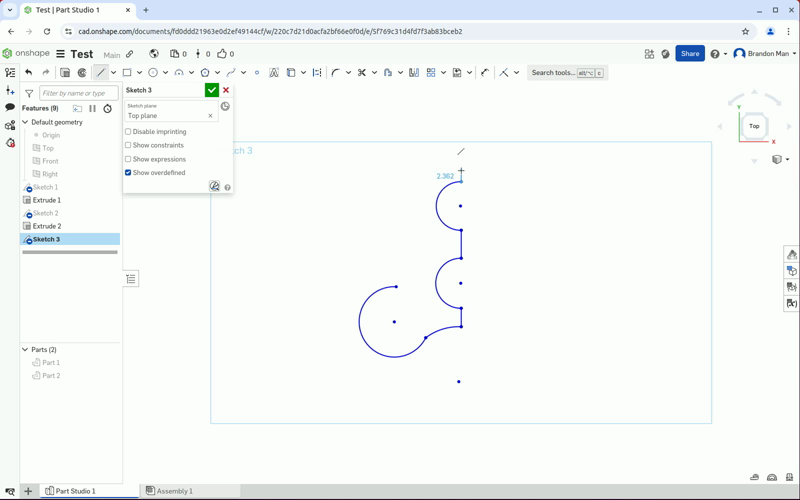
key_up(shift)
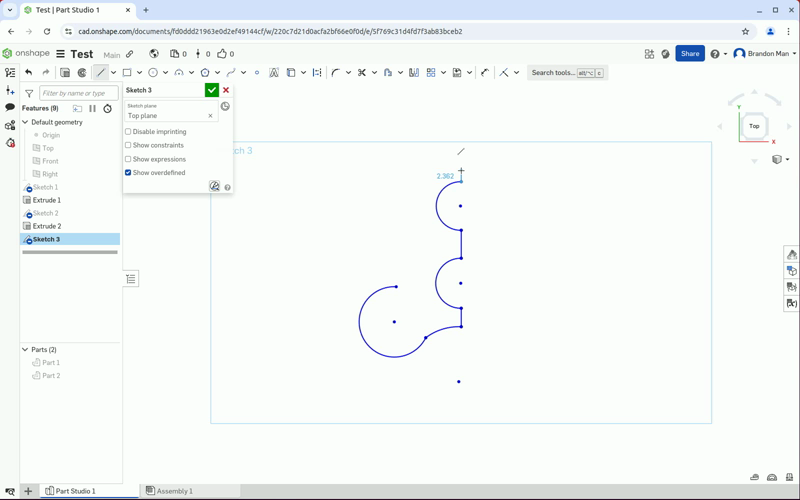
key(esc)
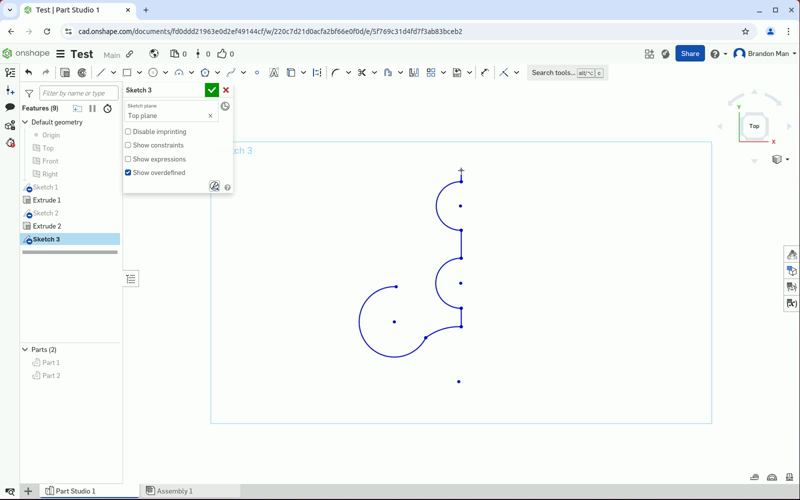
key(a)
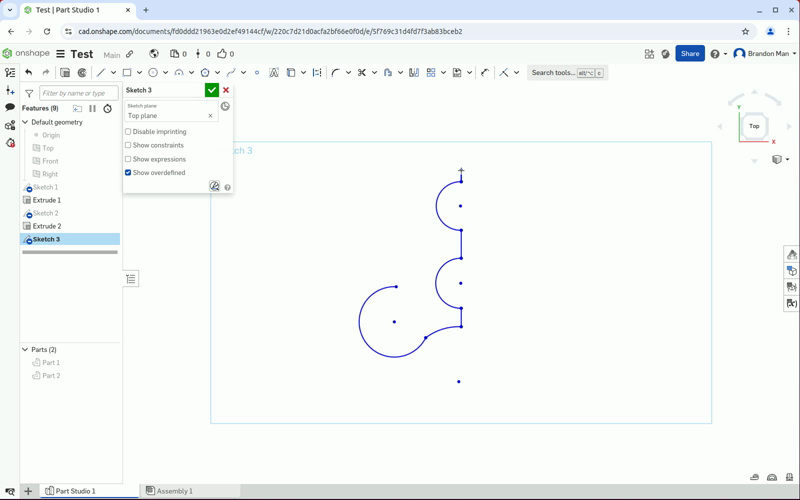
mouse_move(461, 170)
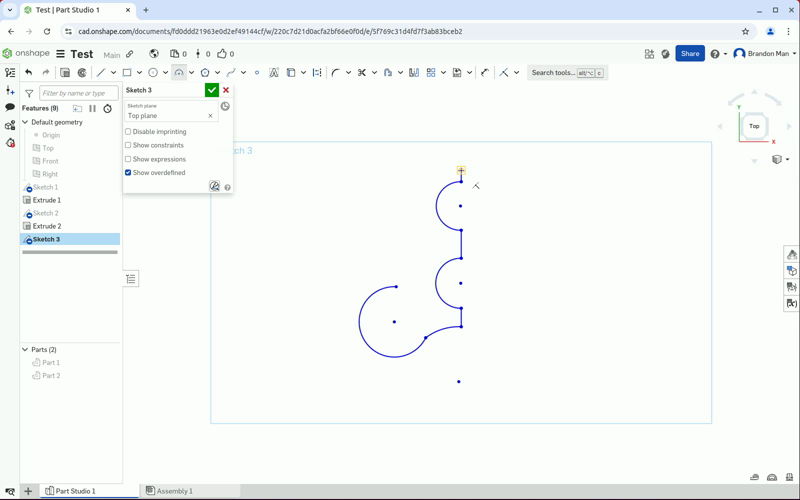
click(461, 170)
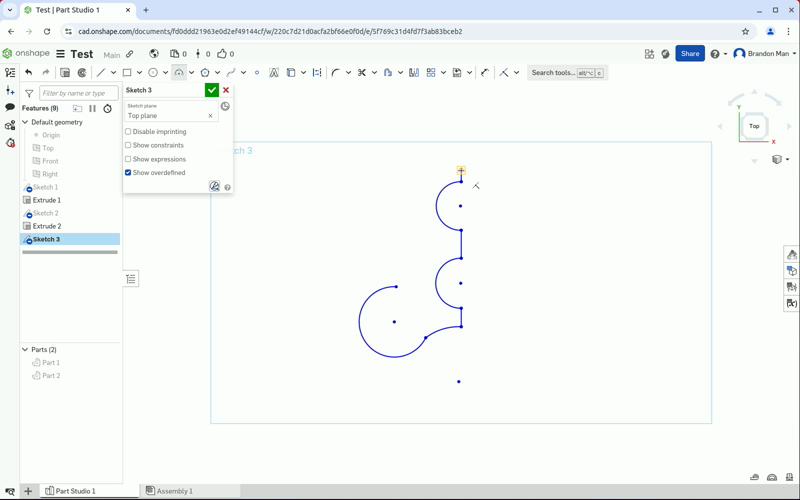
key_down(shift)
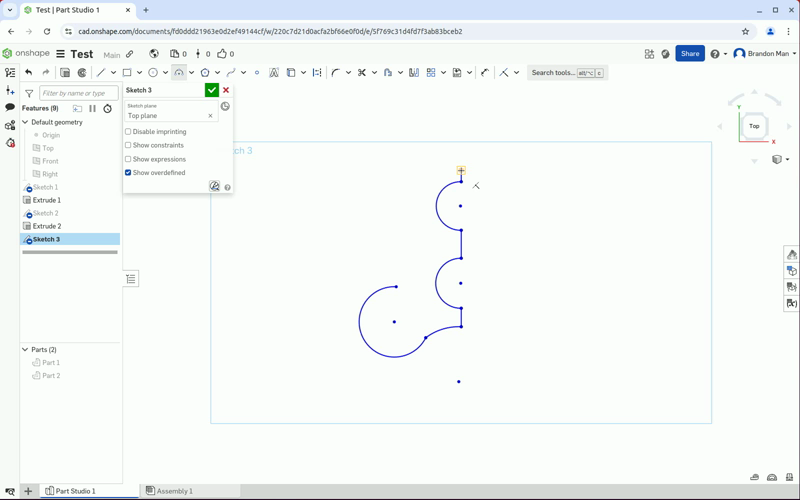
mouse_move(431, 225)
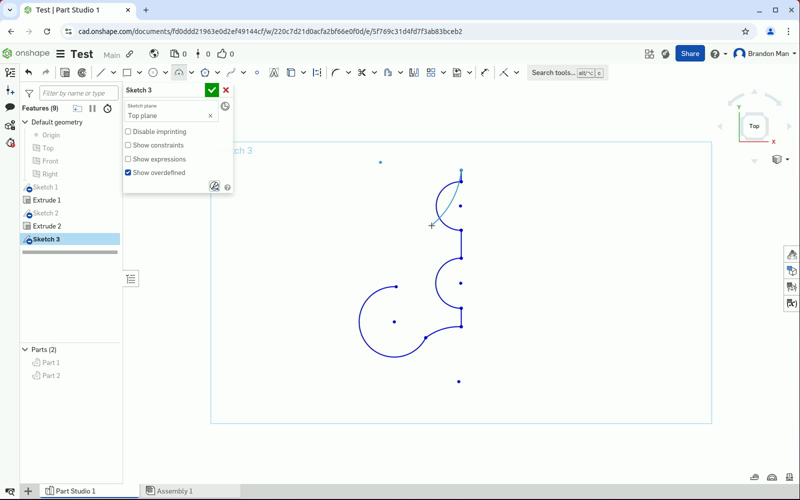
click(431, 225)
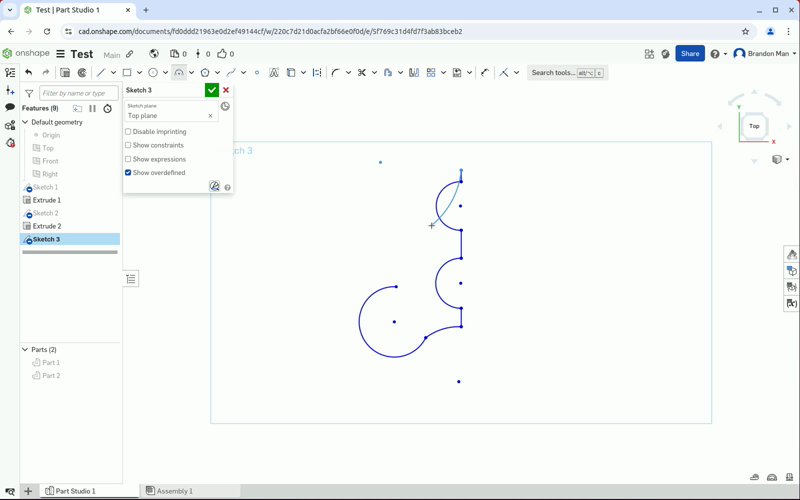
mouse_move(429, 189)
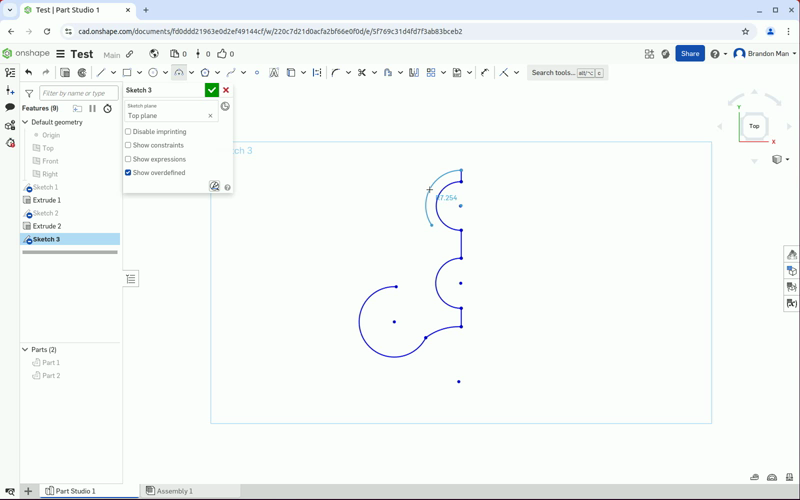
click(429, 189)
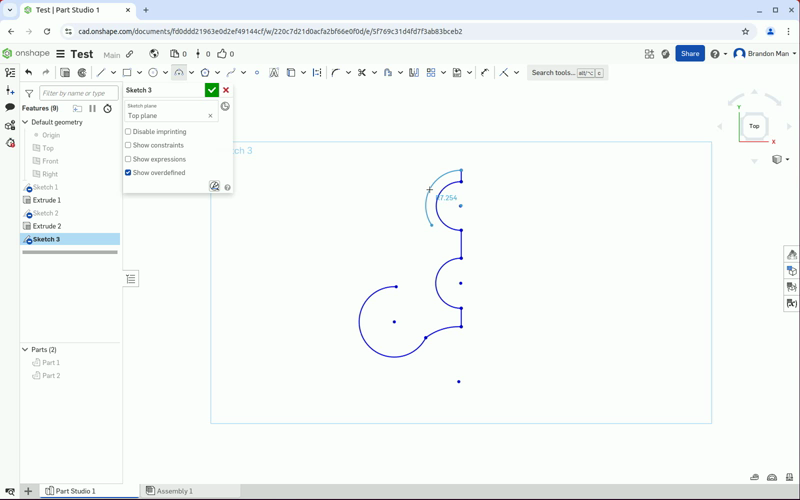
key_up(shift)
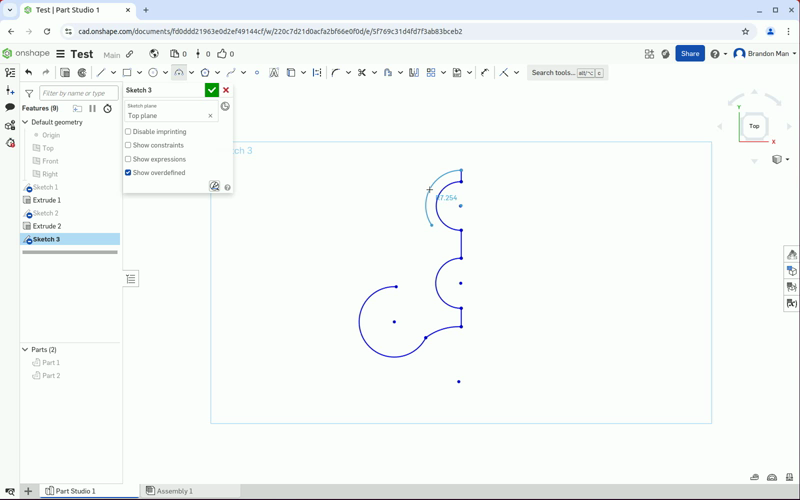
mouse_move(431, 225)
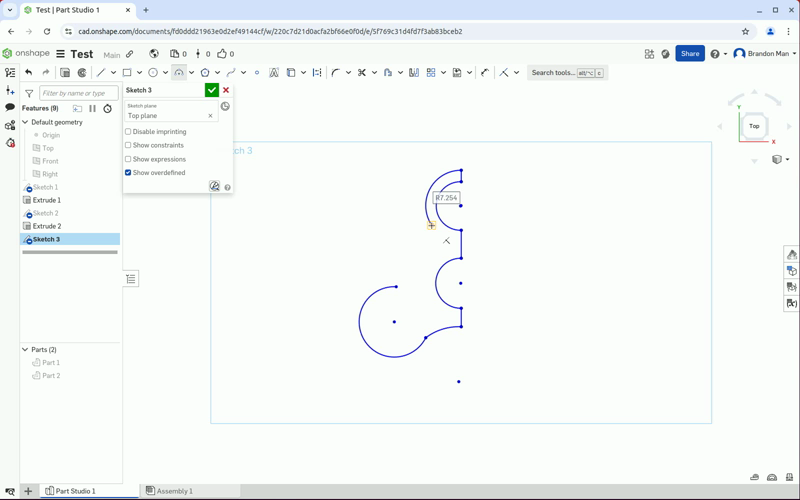
click(431, 225)
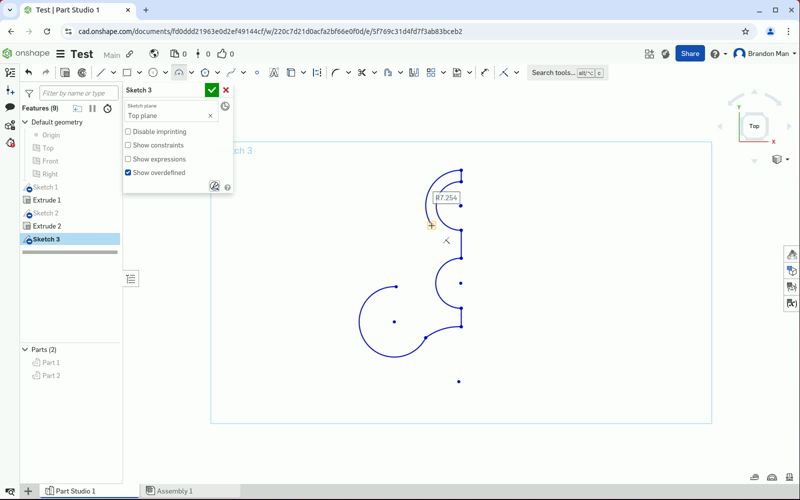
mouse_move(396, 286)
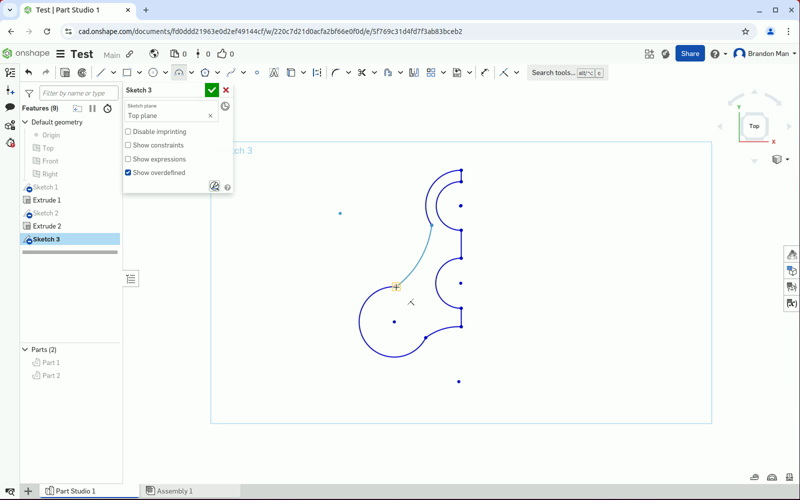
click(396, 286)
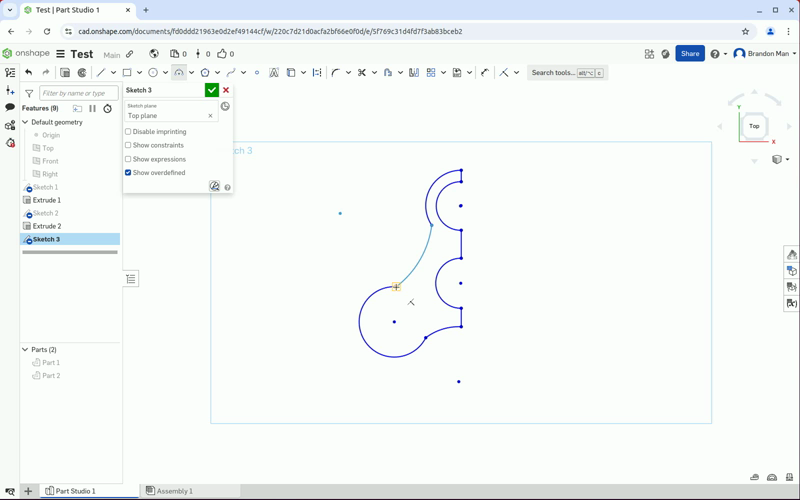
key_down(shift)
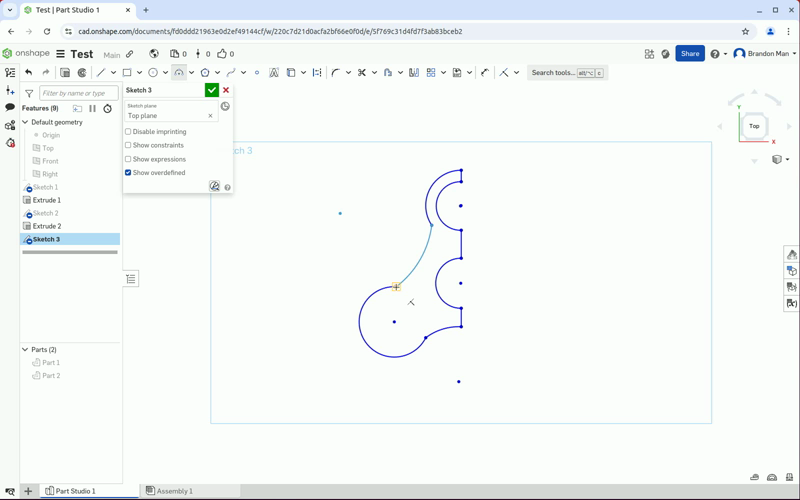
mouse_move(424, 261)
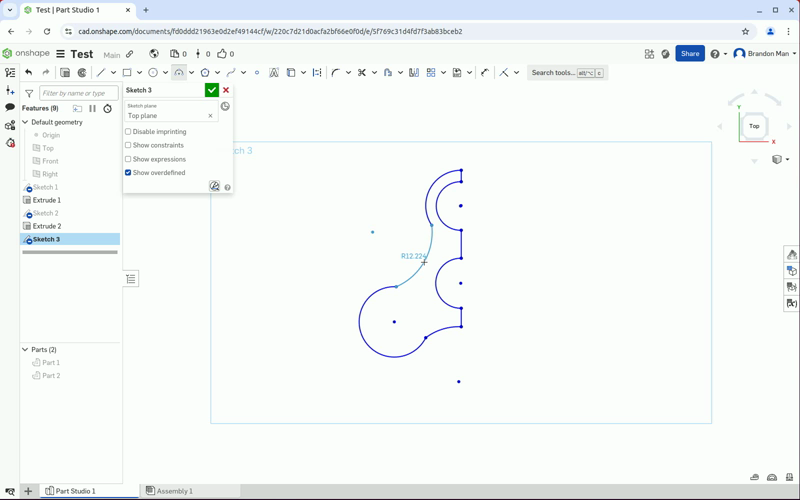
click(424, 261)
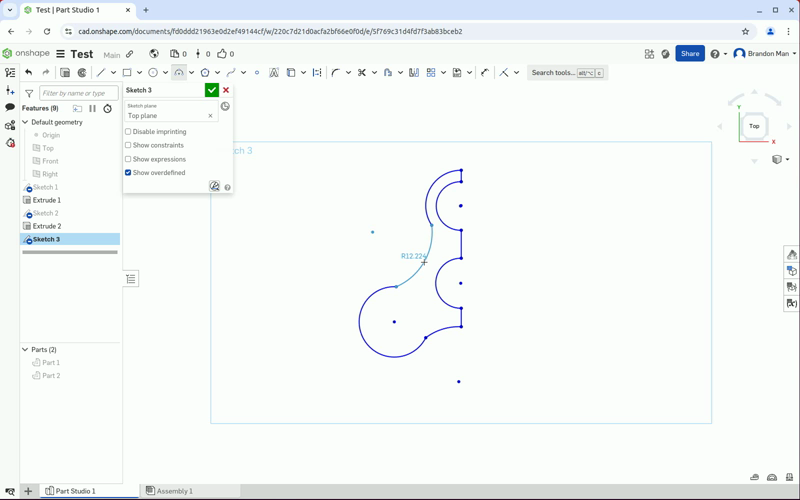
key_up(shift)
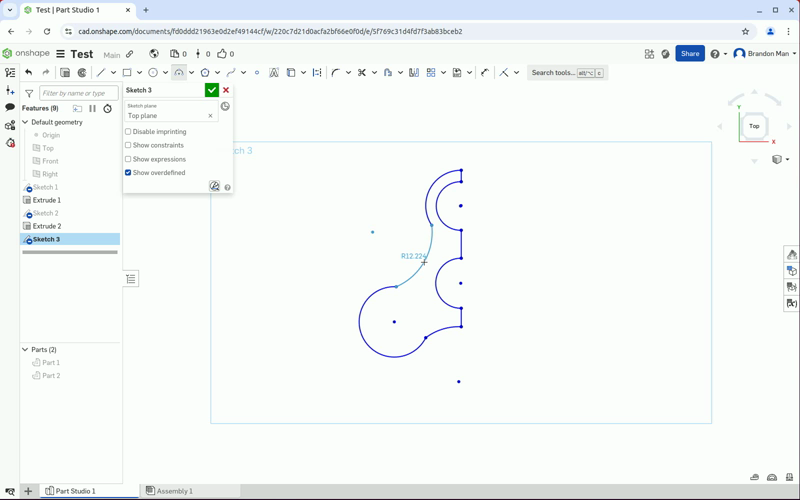
key(esc)
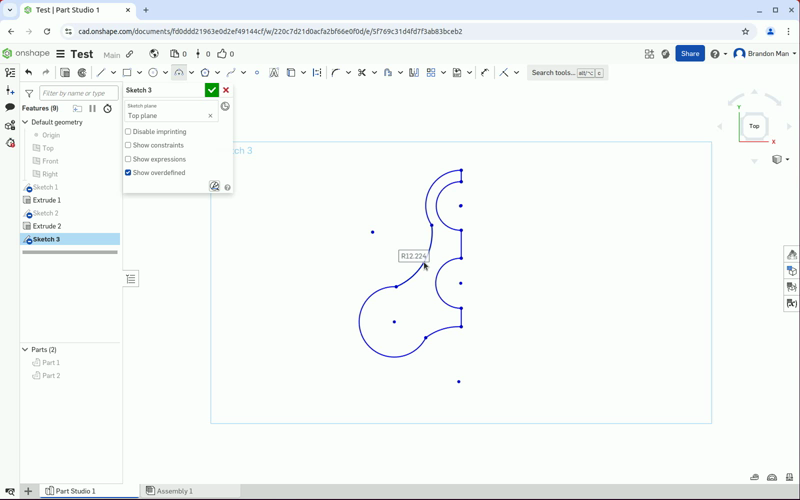
key(c)
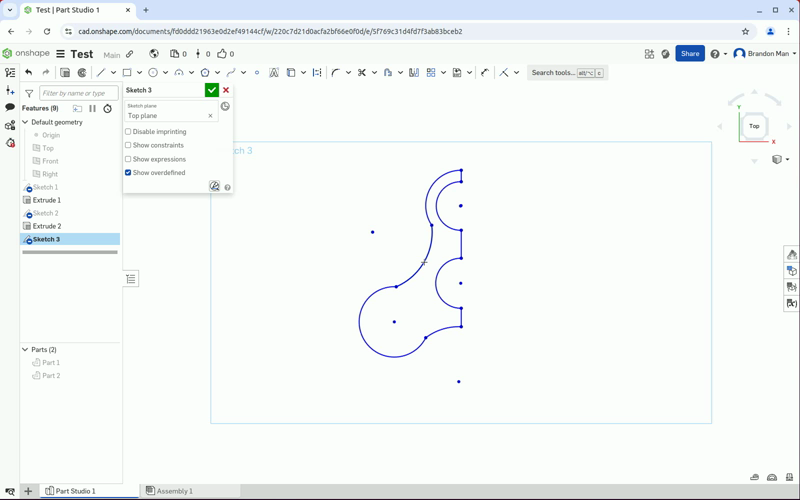
key_down(shift)
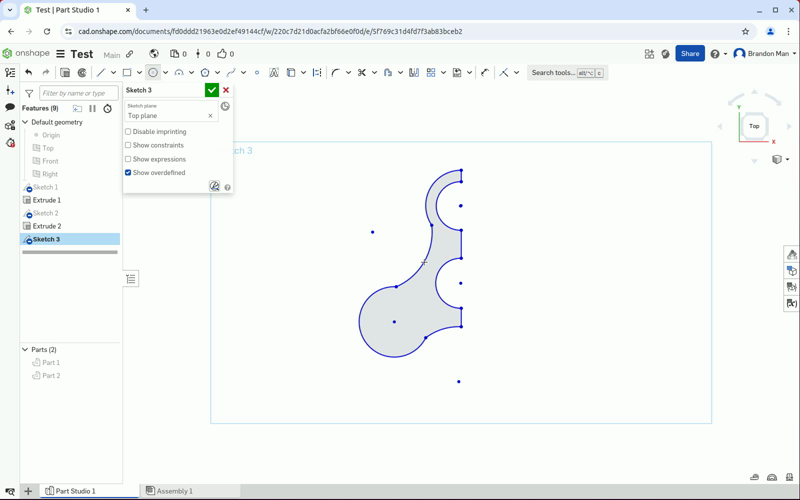
mouse_move(393, 321)
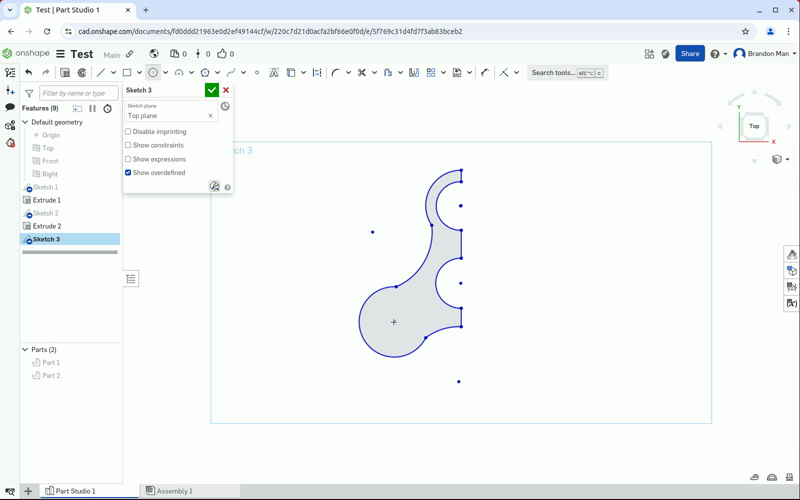
click(393, 321)
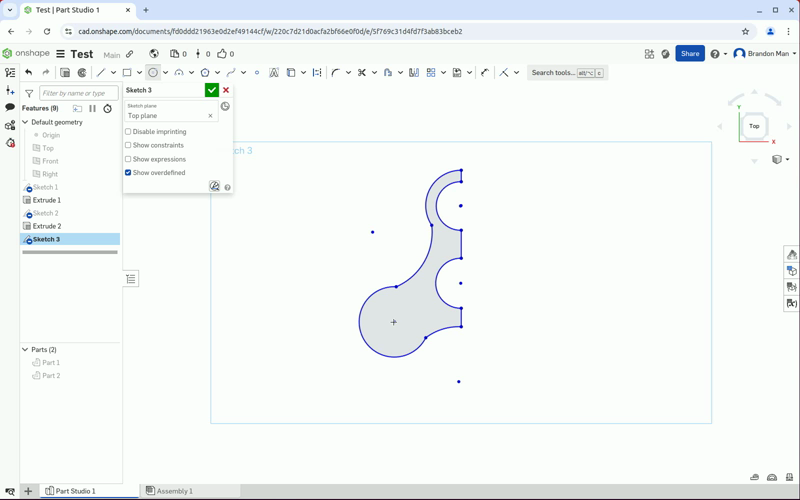
key_up(shift)
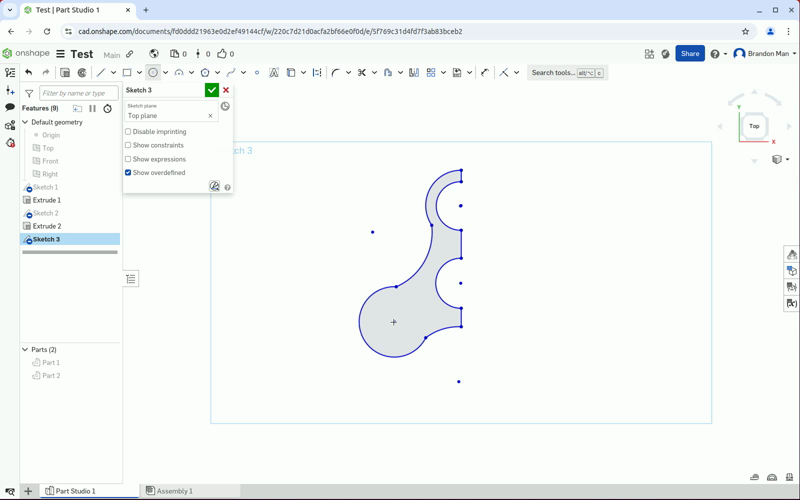
mouse_move(418, 321)
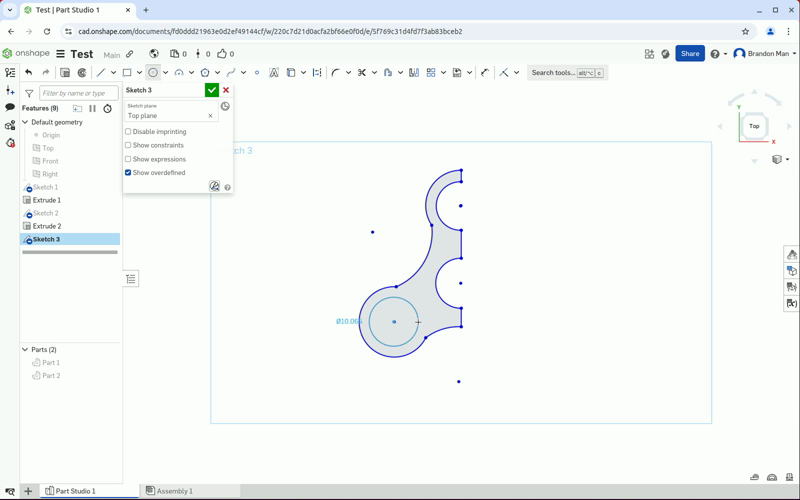
click(418, 321)
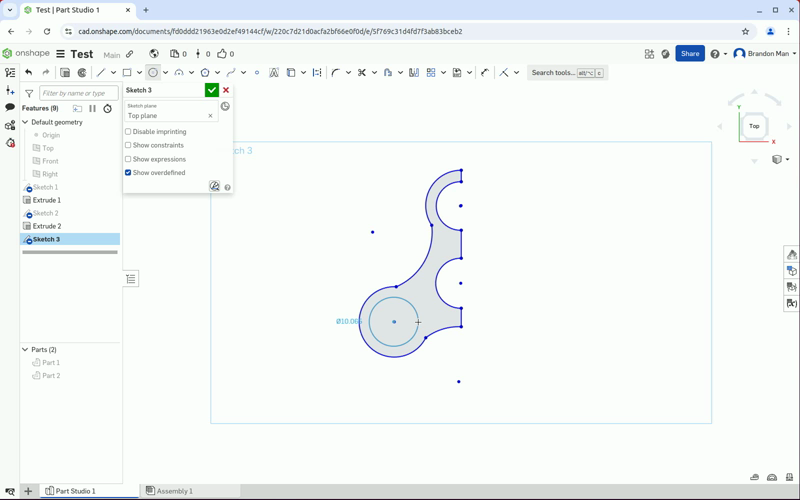
key(esc)
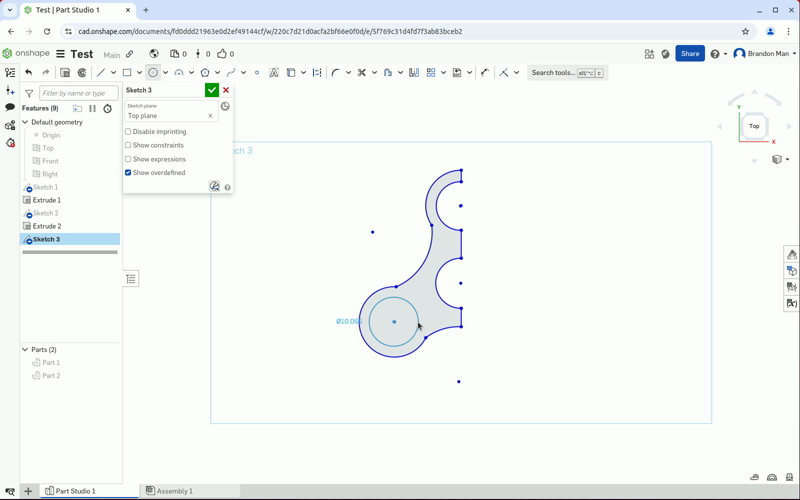
mouse_move(437, 212)
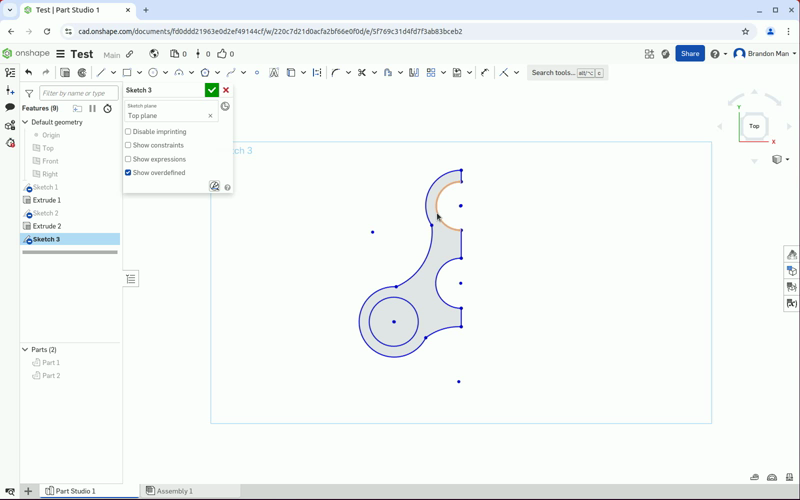
scroll(6)
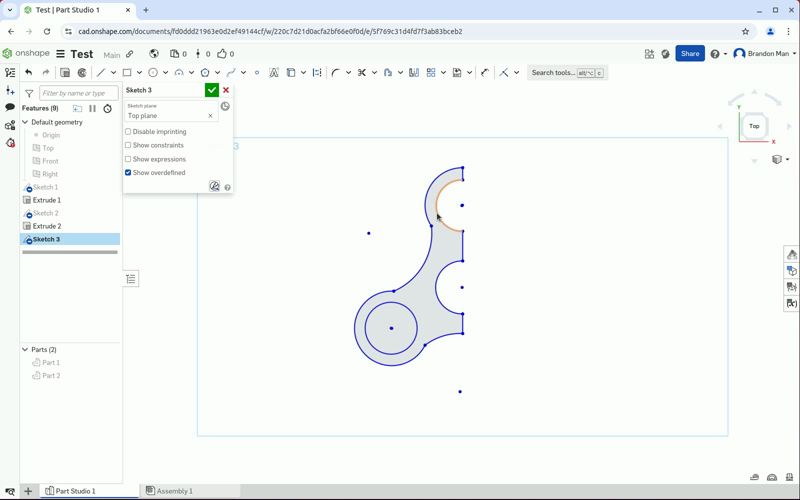
scroll(6)
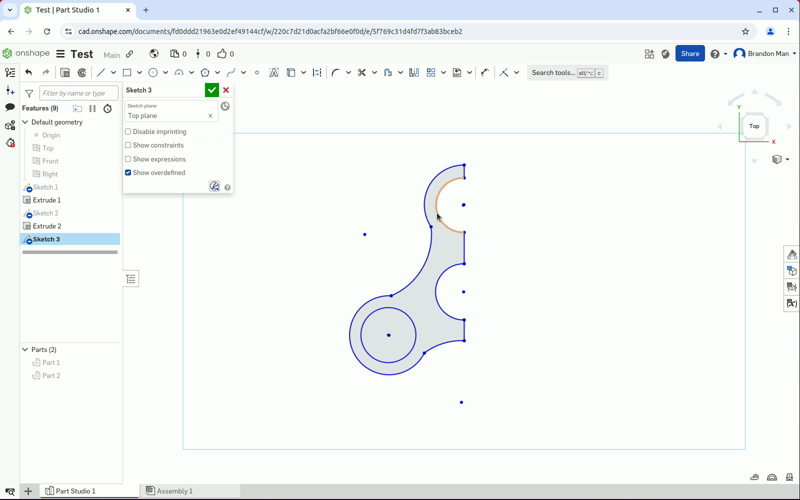
scroll(6)
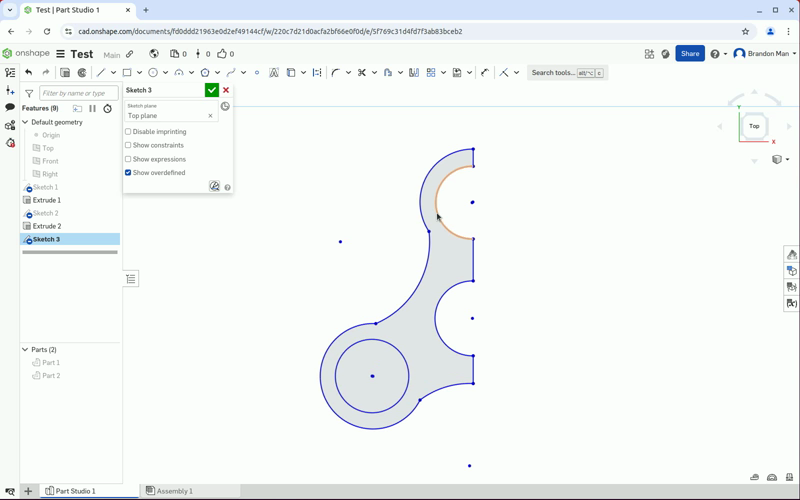
scroll(6)
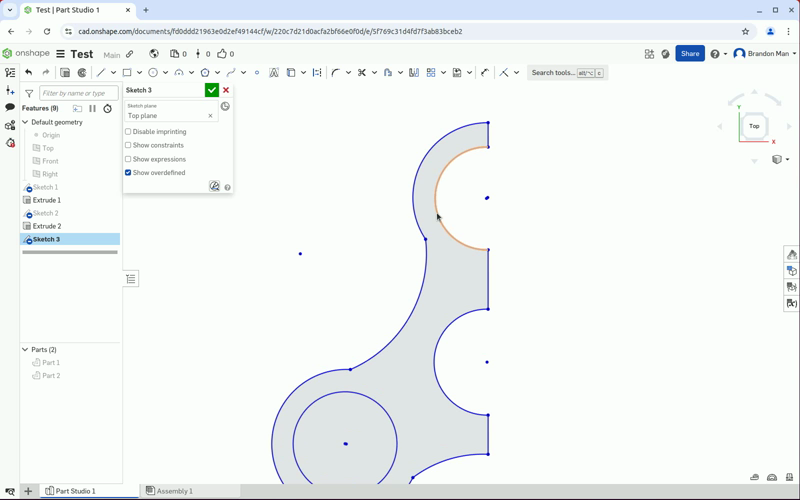
scroll(6)
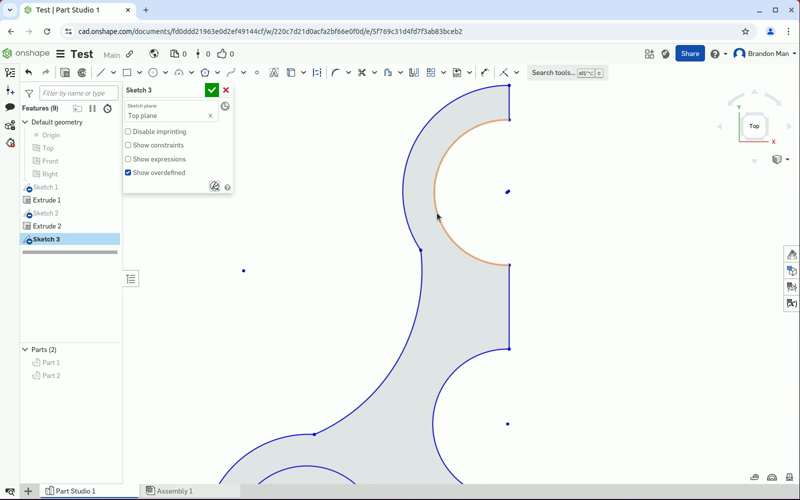
scroll(6)
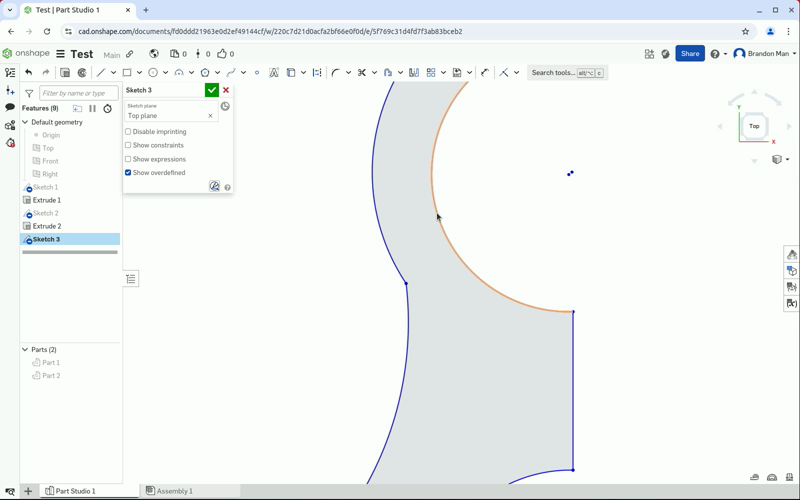
scroll(6)
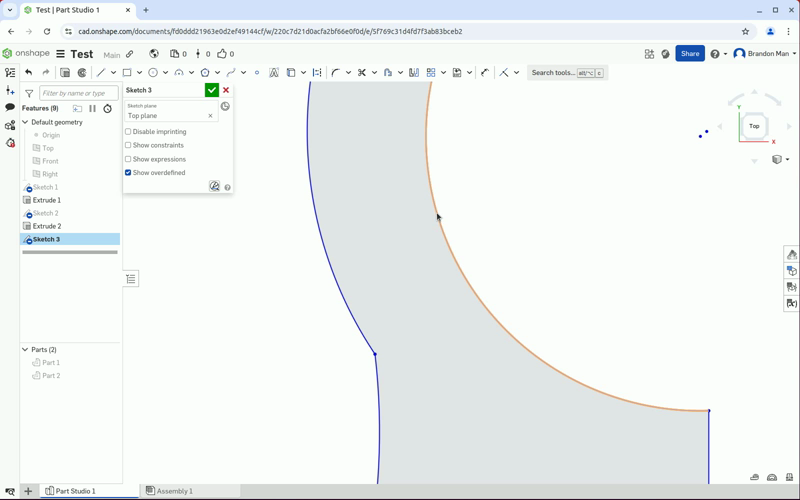
click(437, 212)
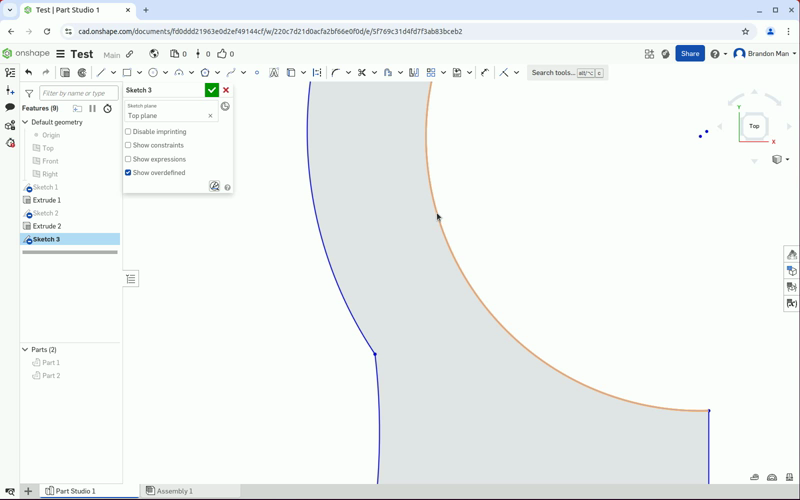
scroll(-6)
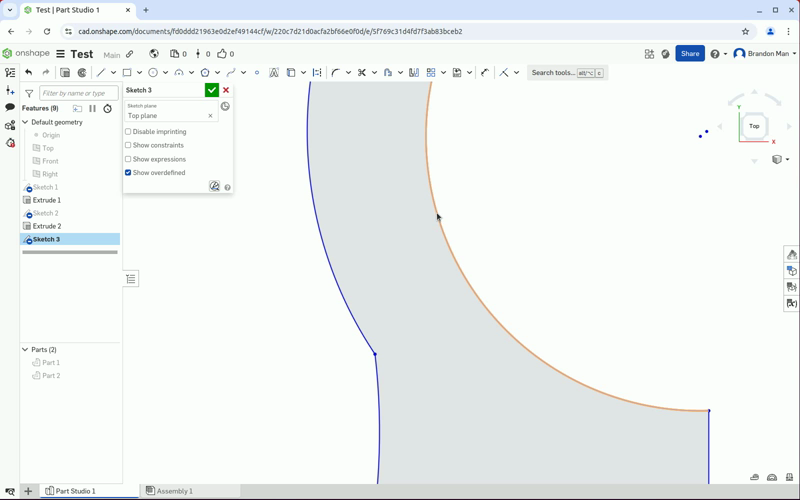
scroll(-6)
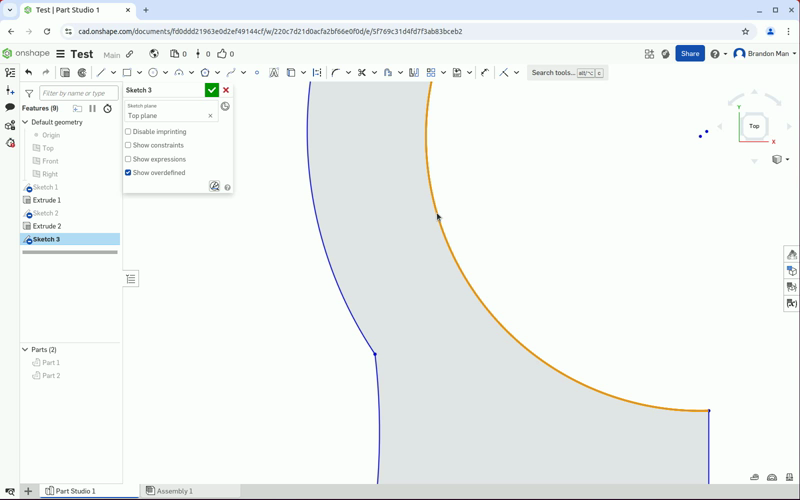
scroll(-6)
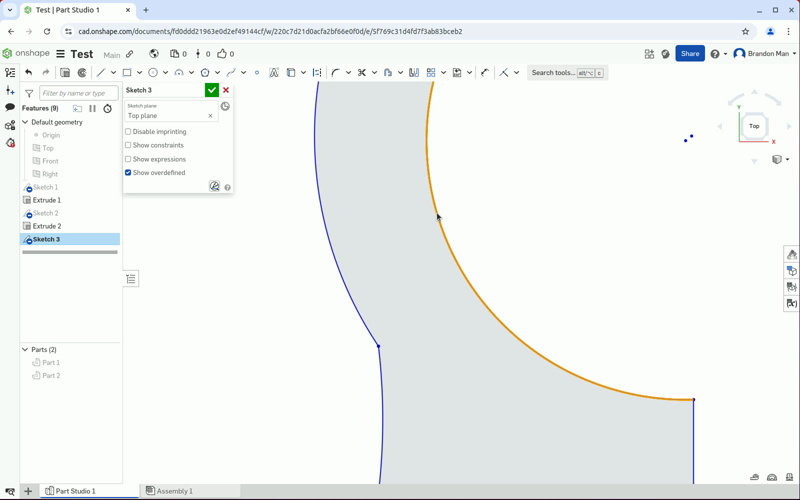
scroll(-6)
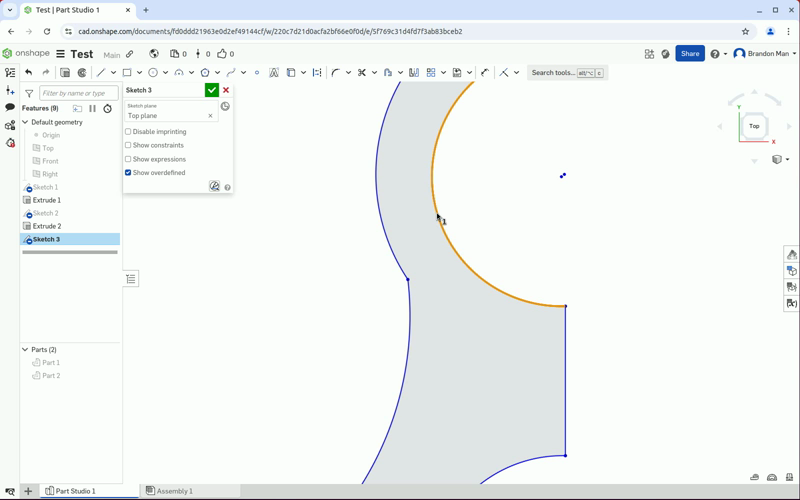
scroll(-6)
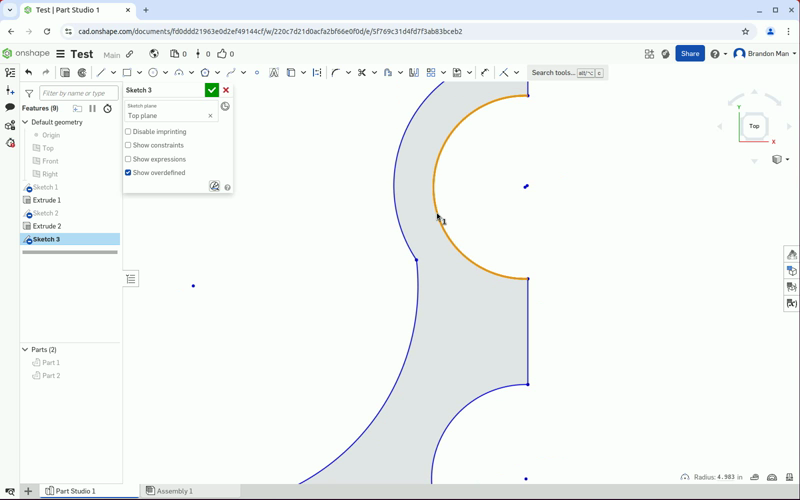
scroll(-6)
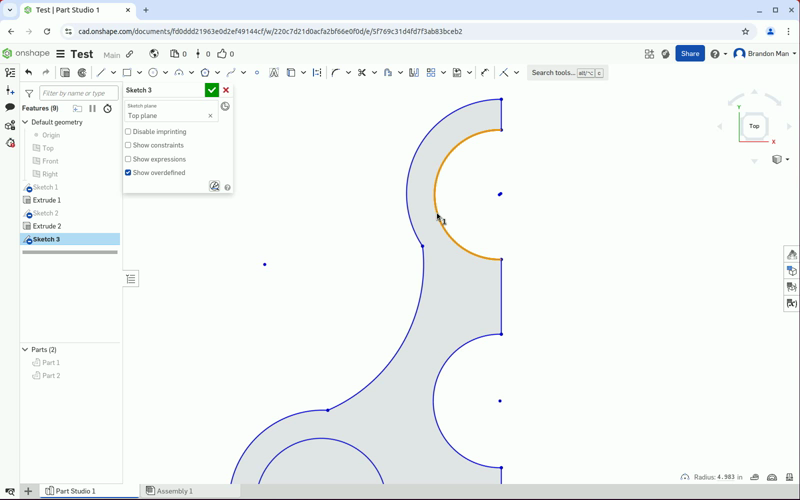
scroll(-6)
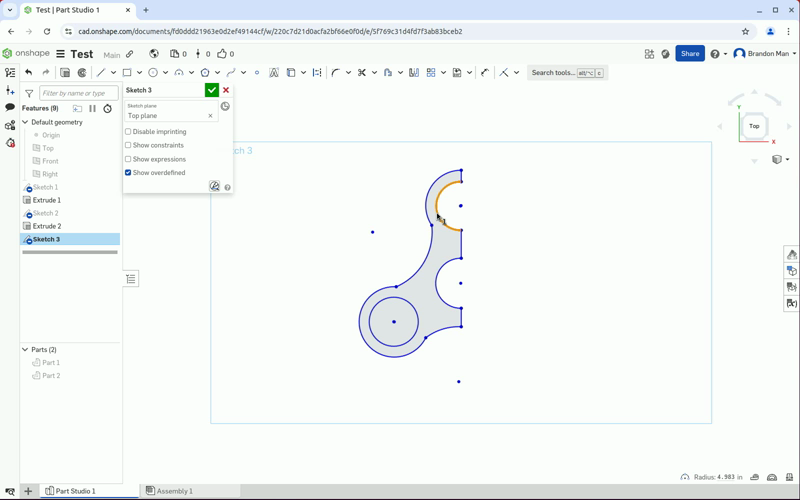
mouse_move(73, 352)
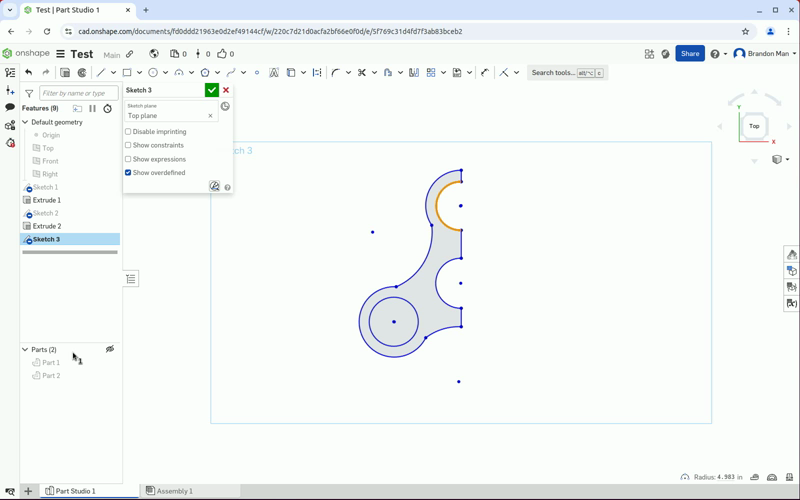
key(shift+y)
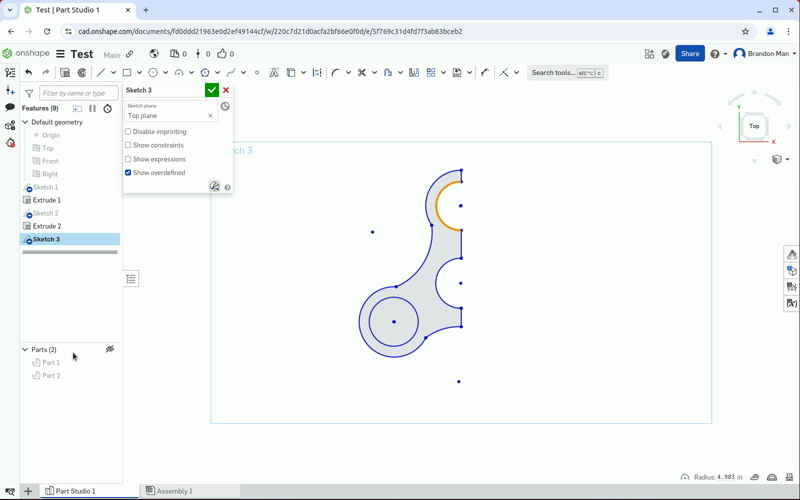
key(shift+e)
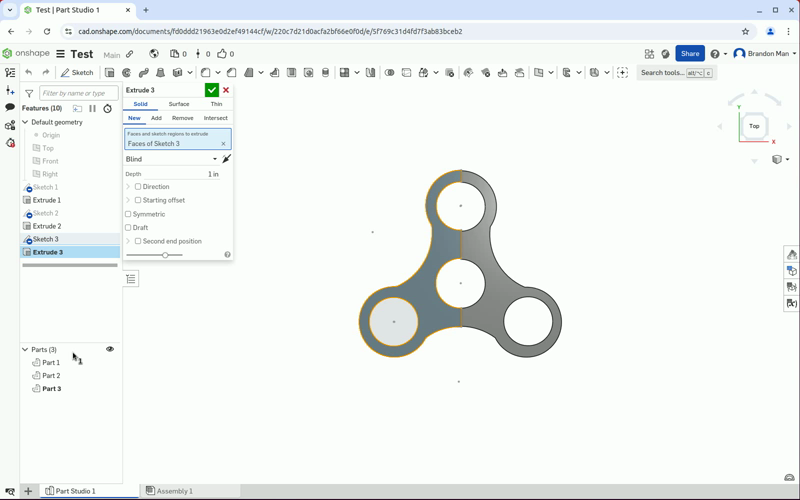
mouse_move(143, 106)
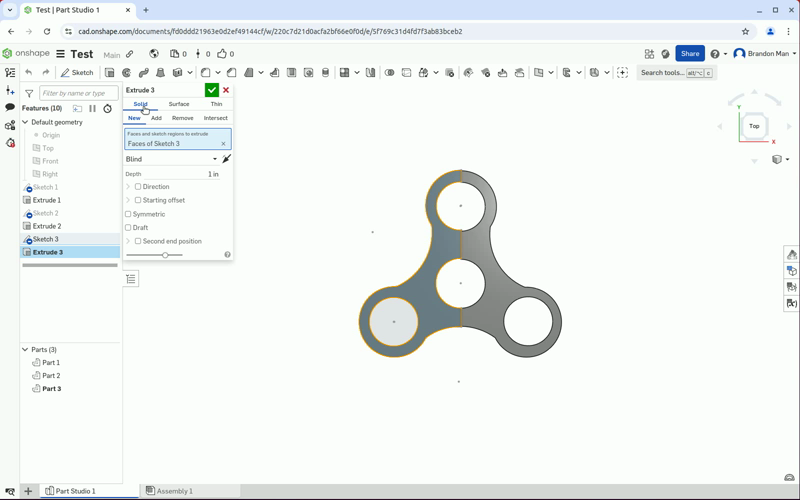
click(143, 106)
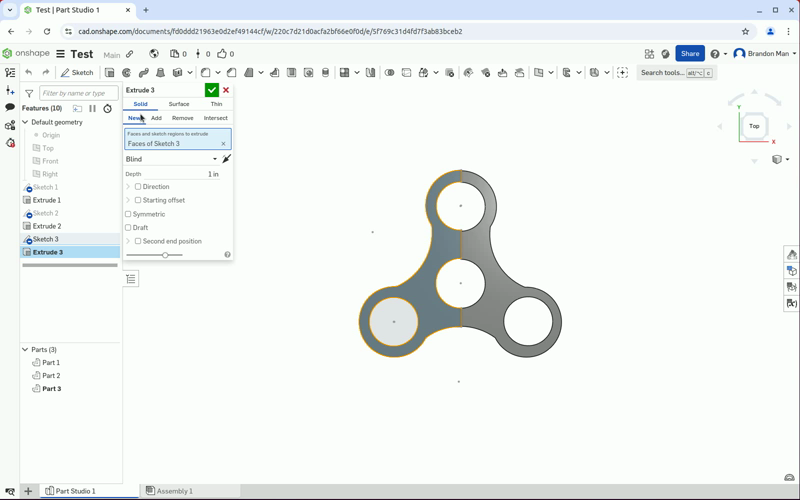
mouse_move(137, 120)
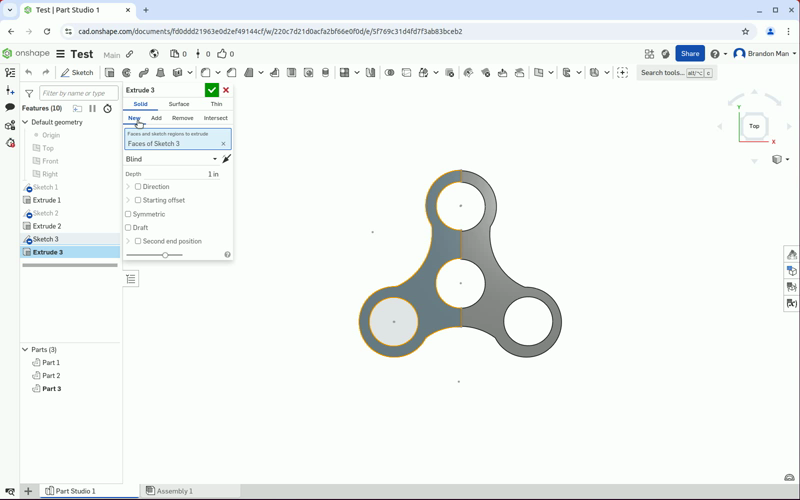
click(137, 120)
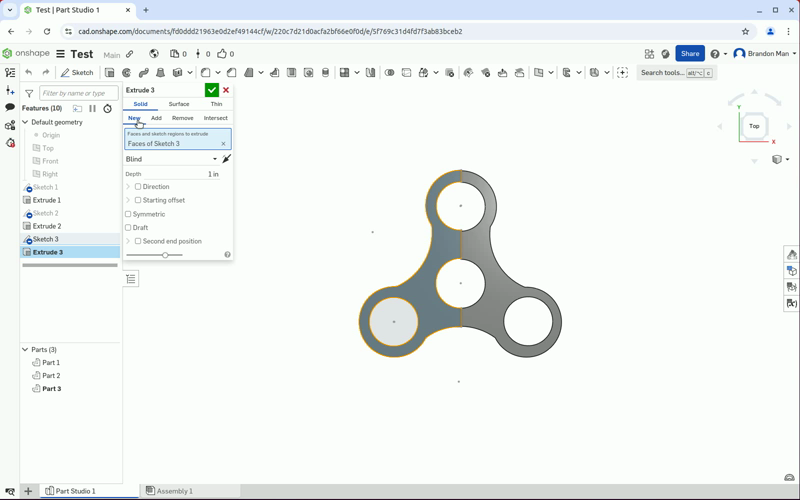
key(tab, 4)
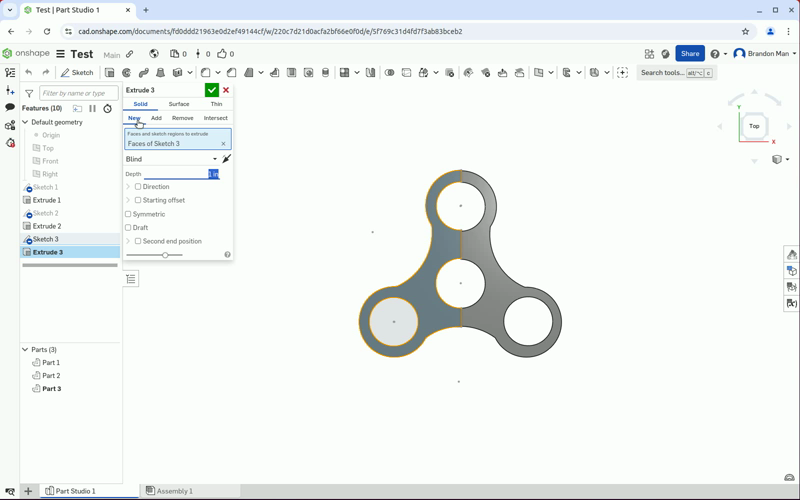
text(11.313)
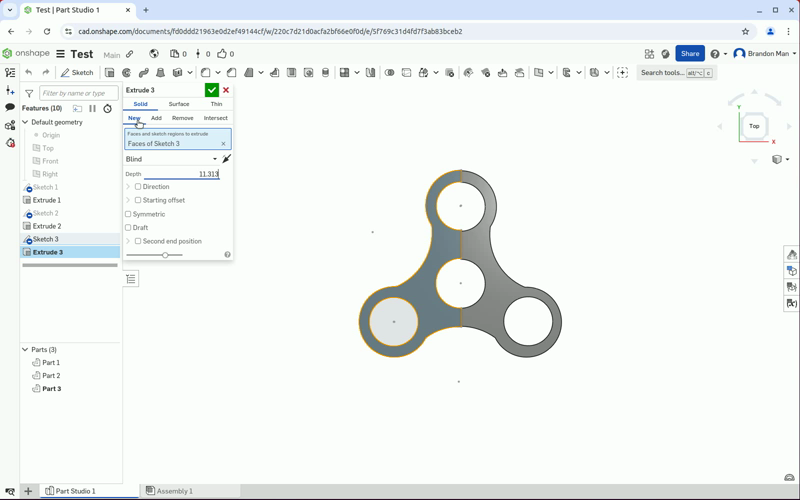
key(enter)
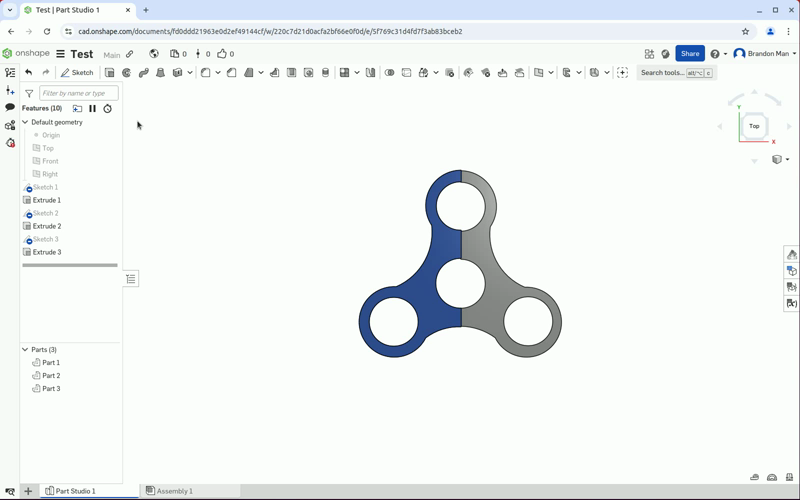
key(shift+h)
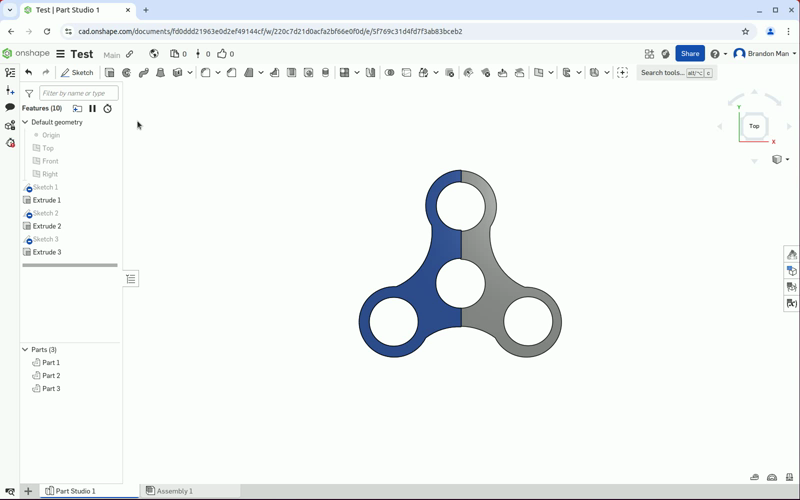
key(shift+h)
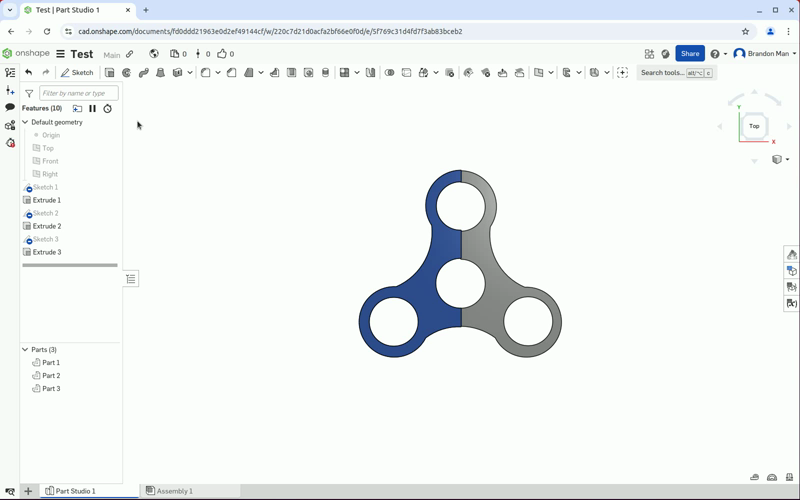
mouse_move(73, 189)
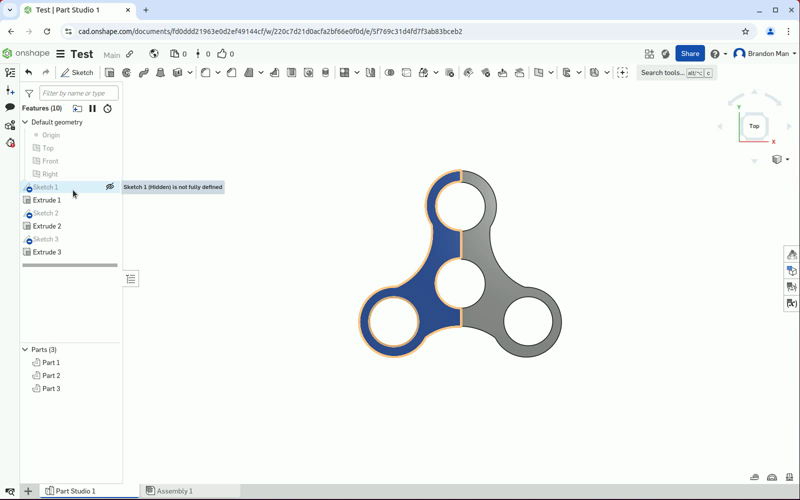
click(73, 189)
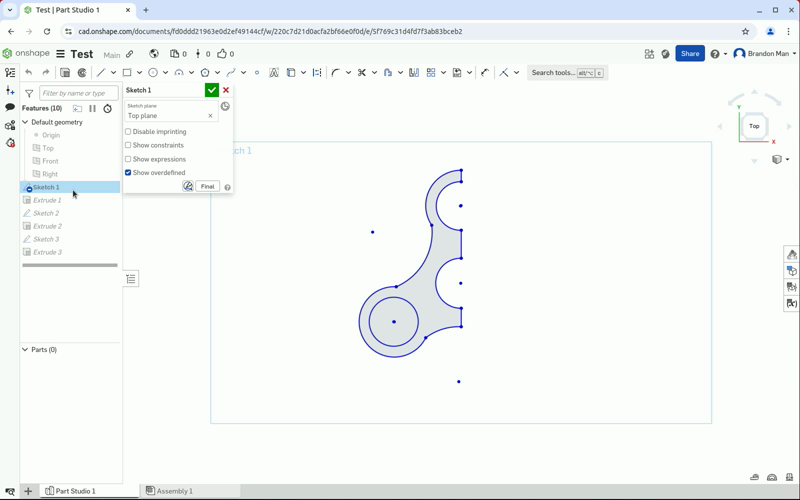
mouse_move(229, 92)
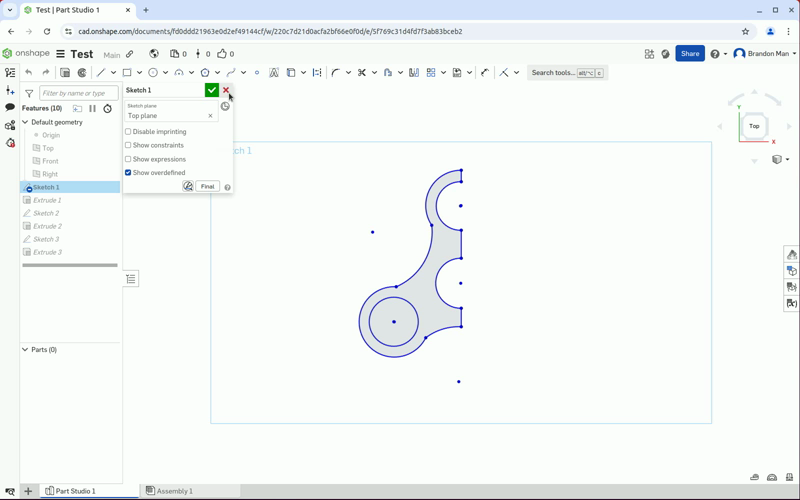
click(229, 92)
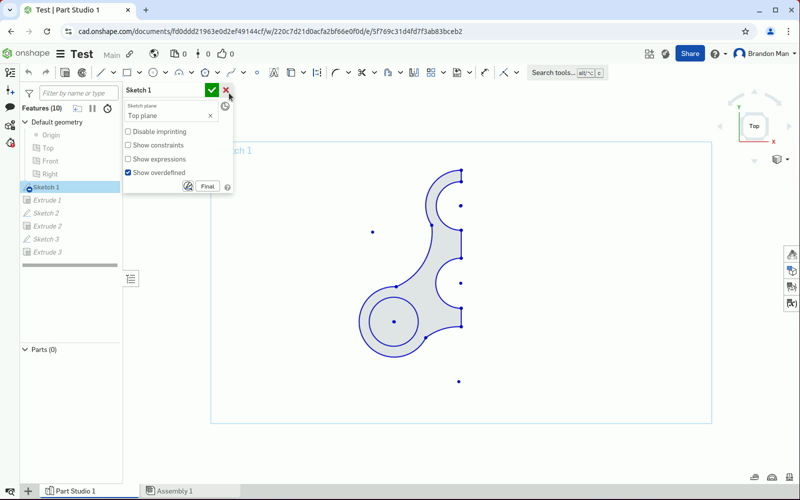
key(shift+s)
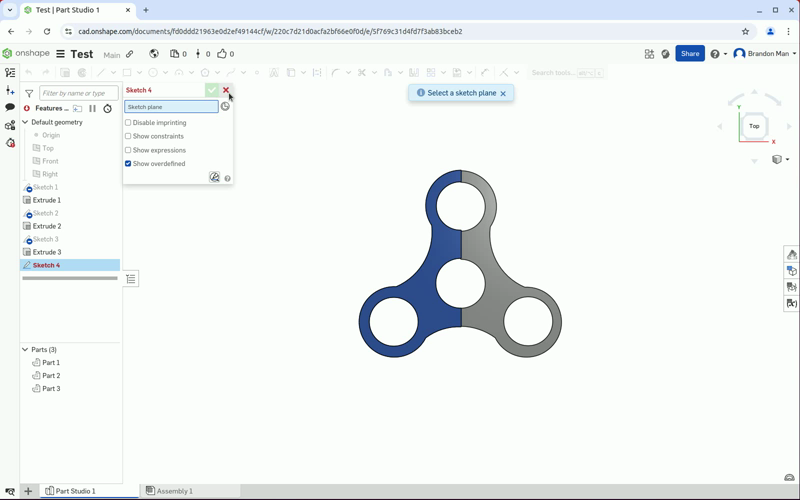
mouse_move(73, 150)
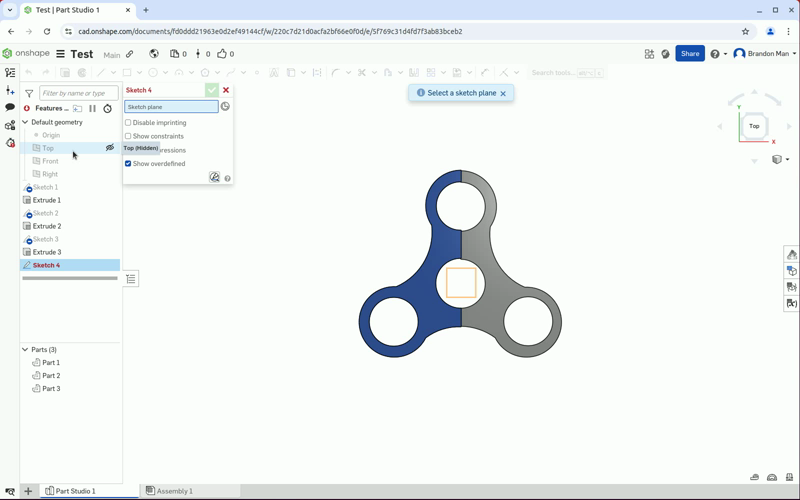
click(73, 150)
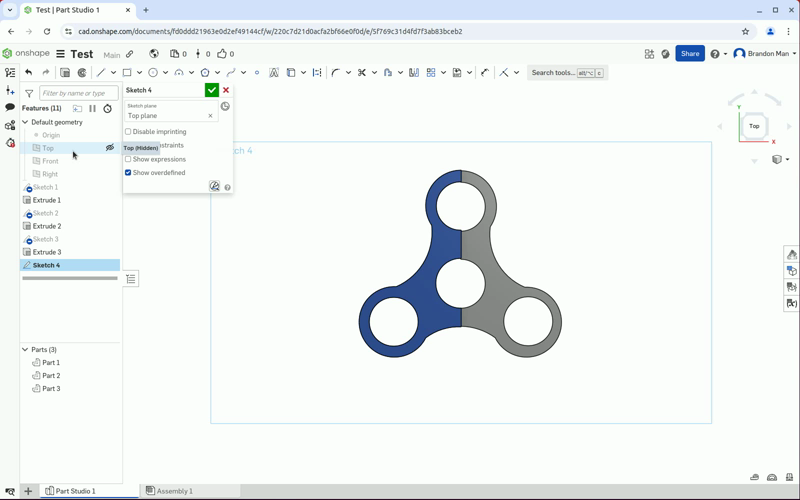
mouse_move(73, 352)
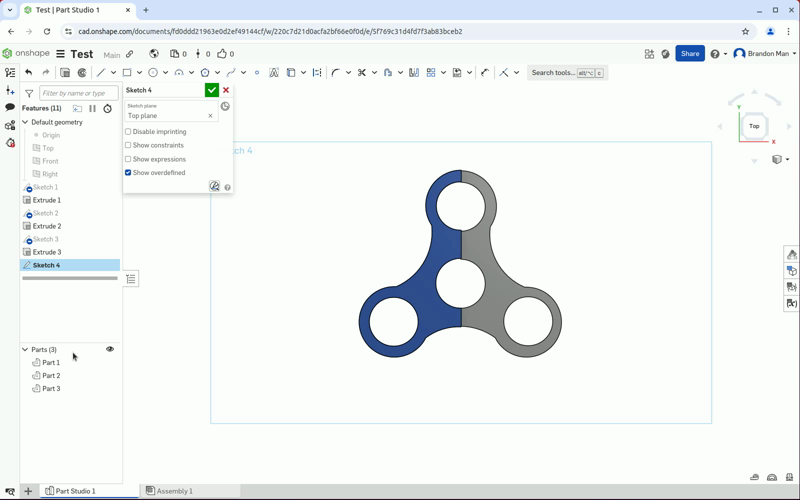
key(y)
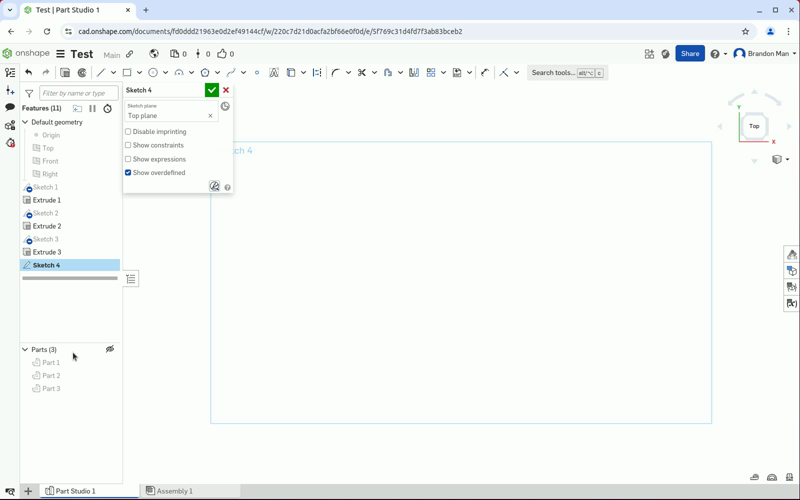
key(a)
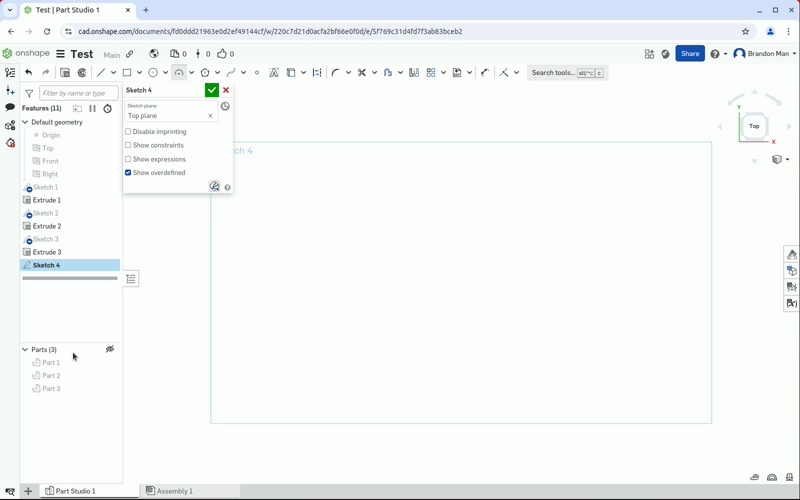
key_down(shift)
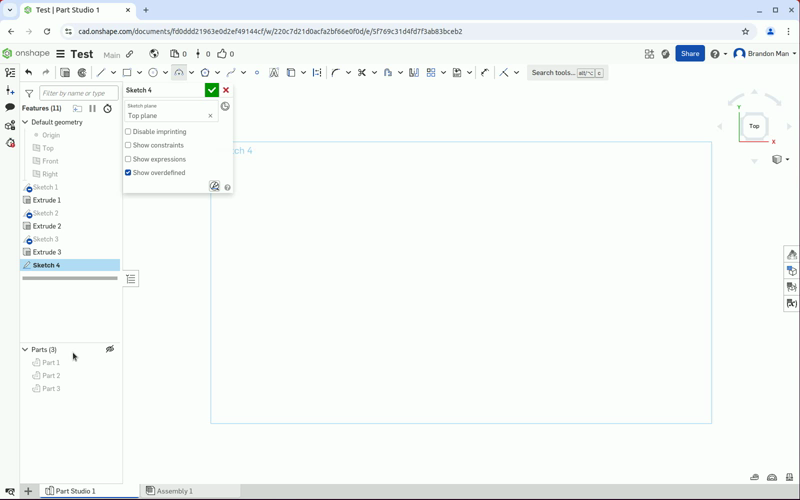
mouse_move(460, 326)
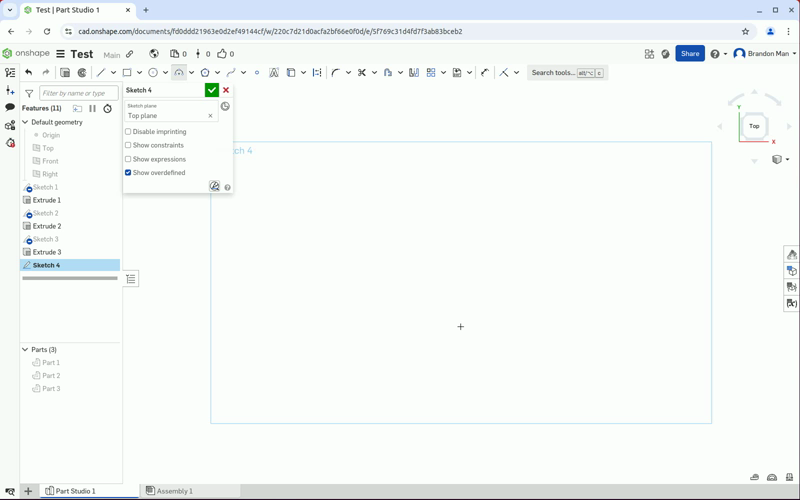
click(460, 326)
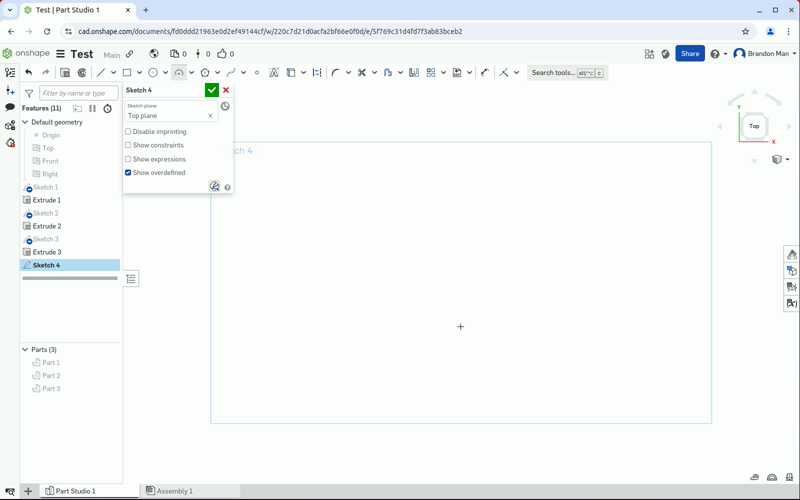
key_up(shift)
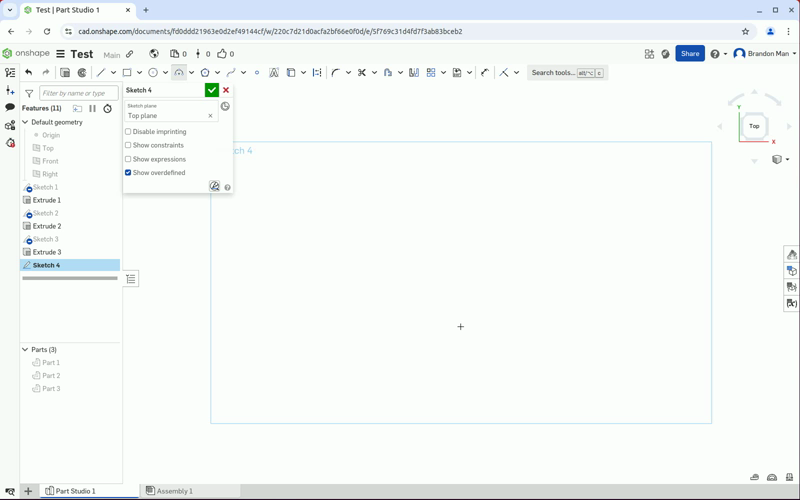
key_down(shift)
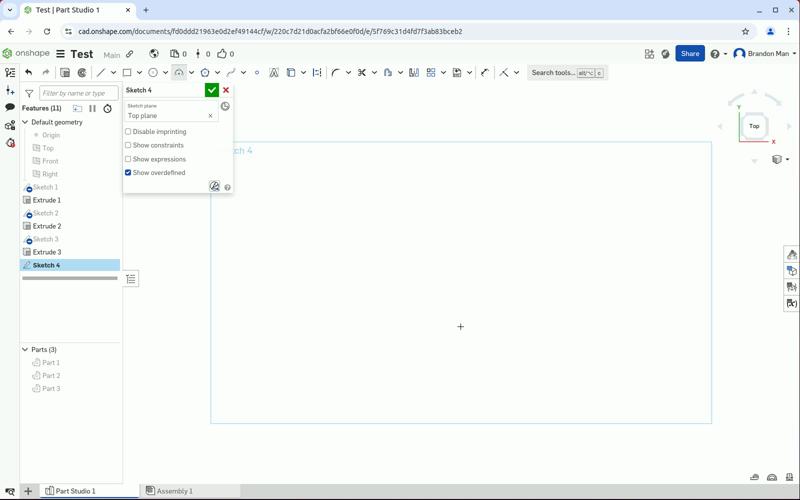
mouse_move(495, 337)
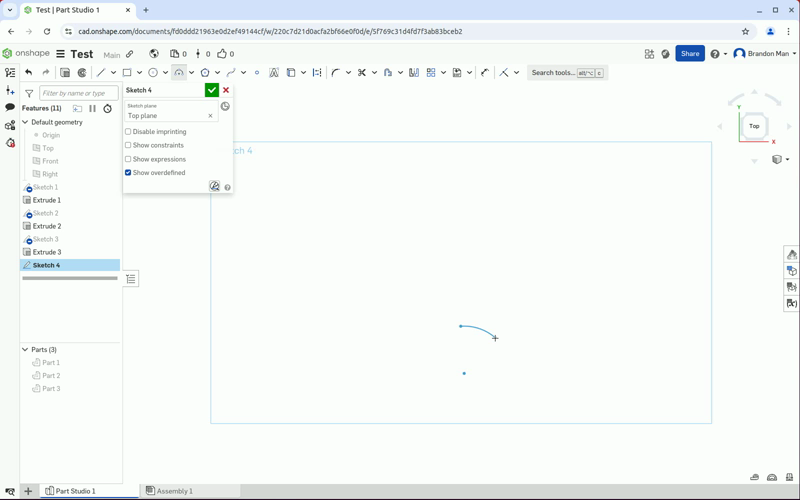
click(495, 337)
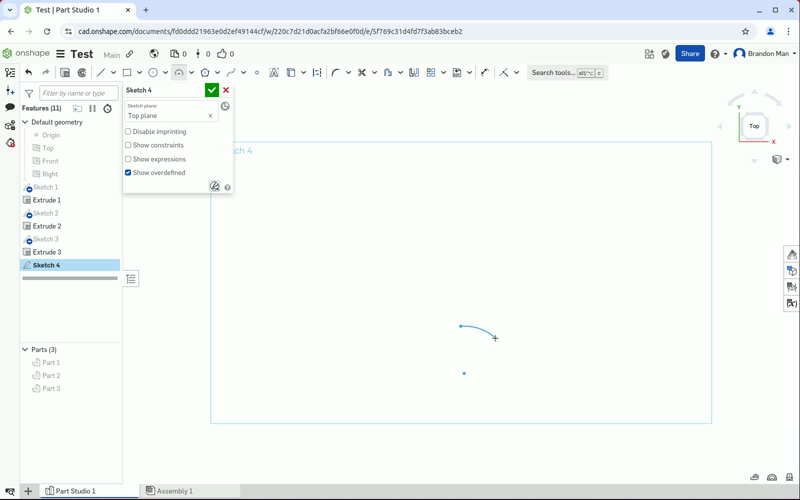
mouse_move(478, 329)
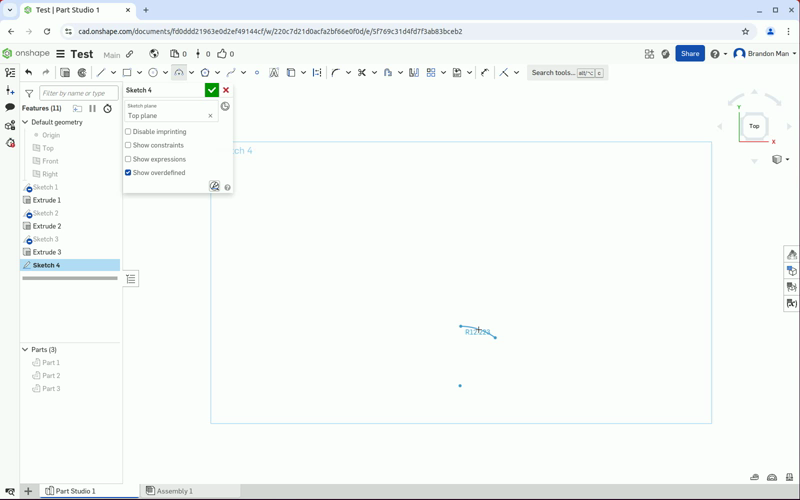
click(478, 329)
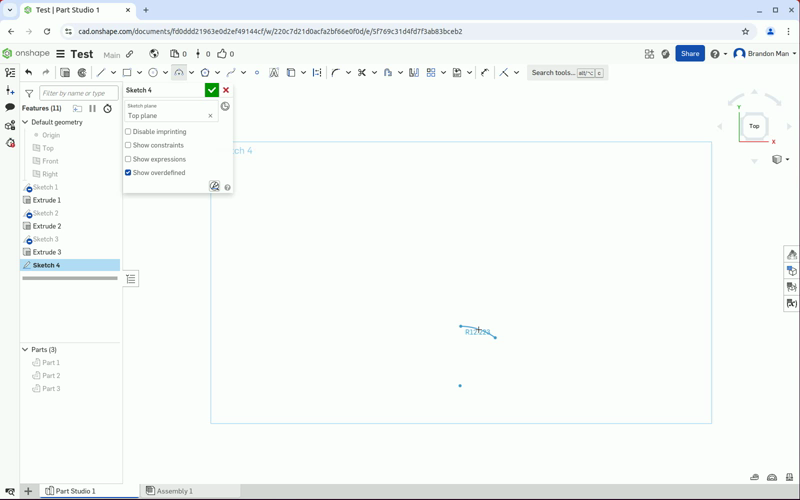
key_up(shift)
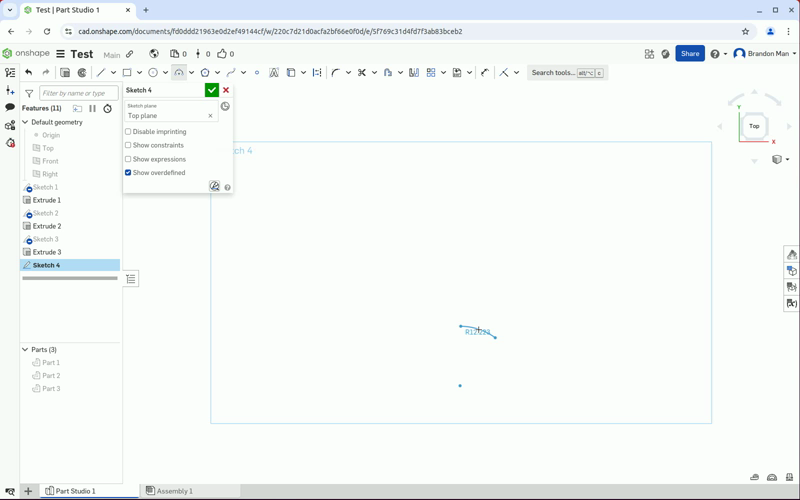
mouse_move(495, 337)
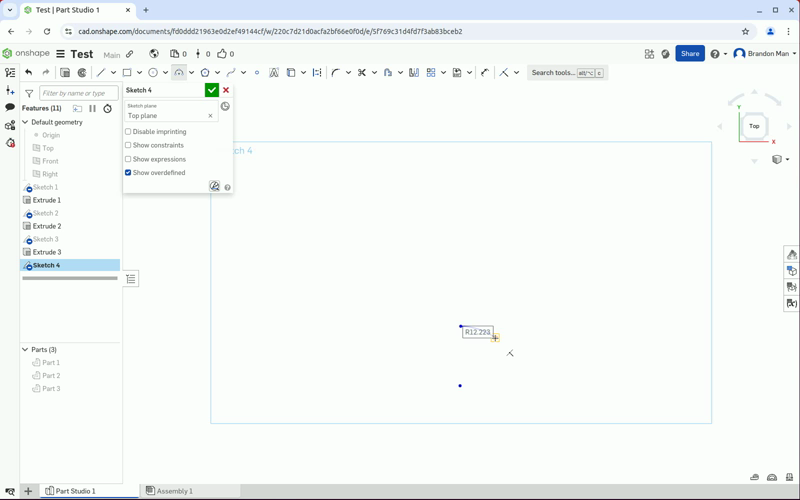
click(495, 337)
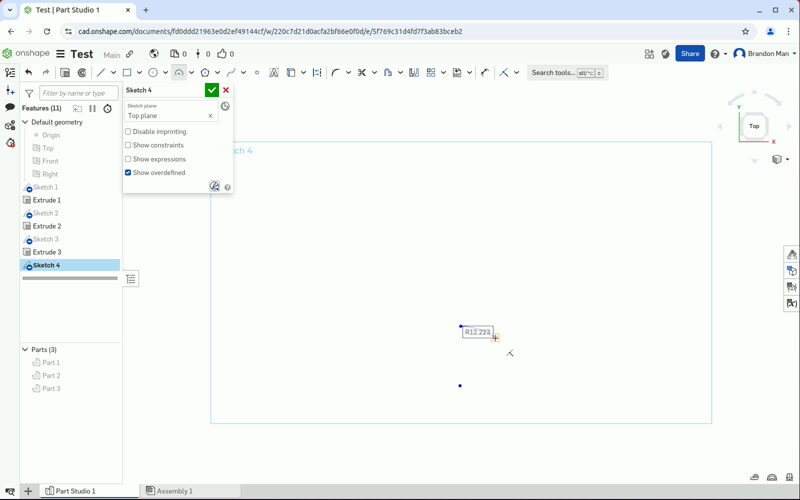
key_down(shift)
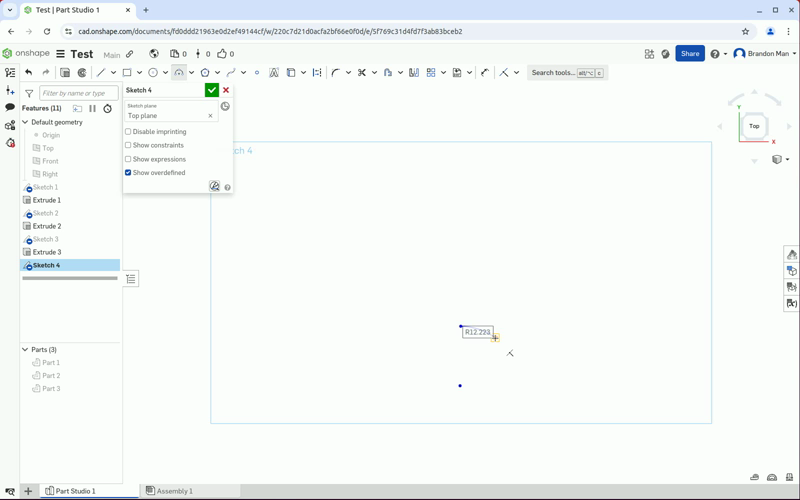
mouse_move(524, 287)
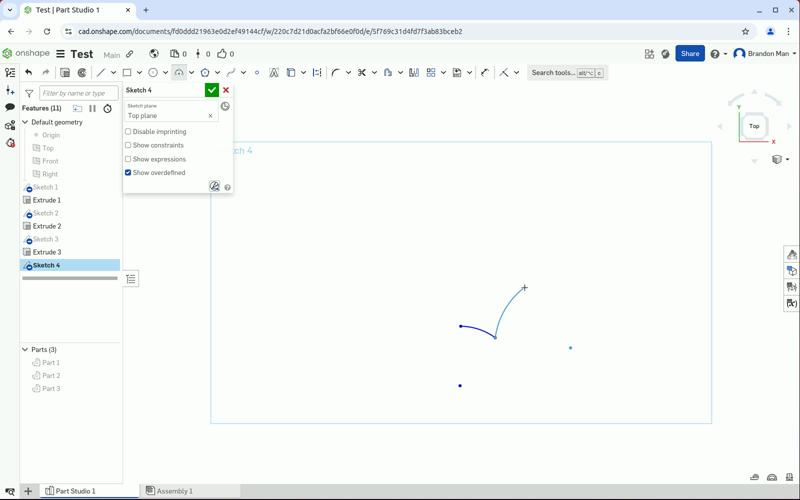
click(524, 287)
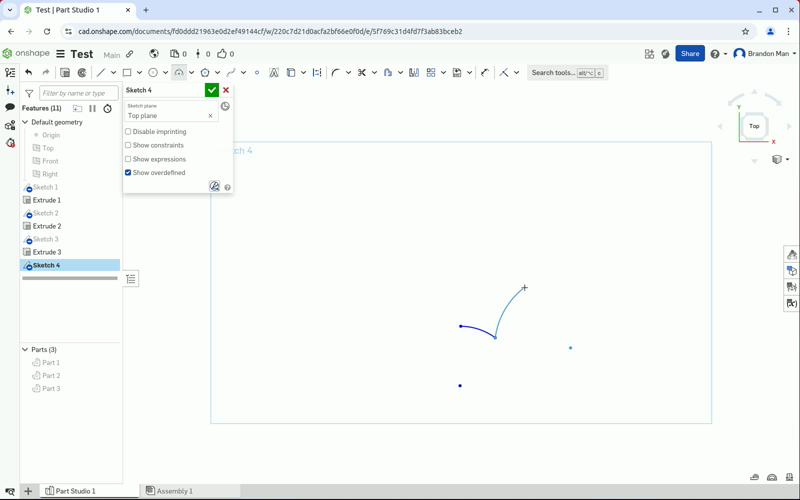
mouse_move(556, 339)
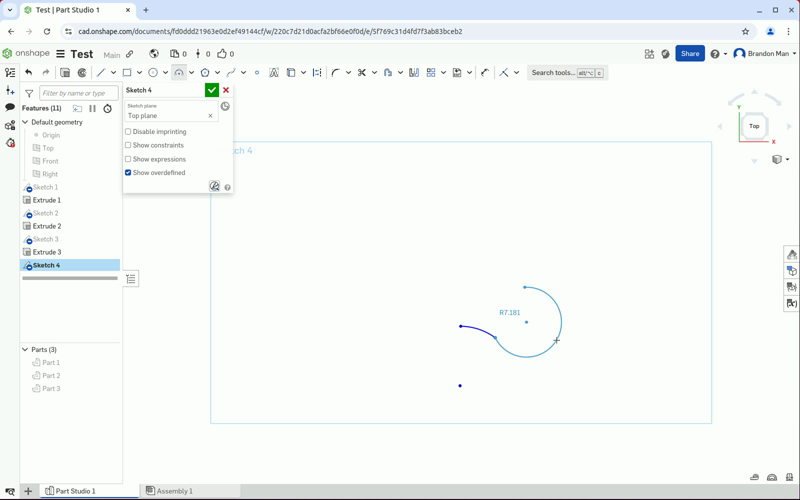
click(556, 339)
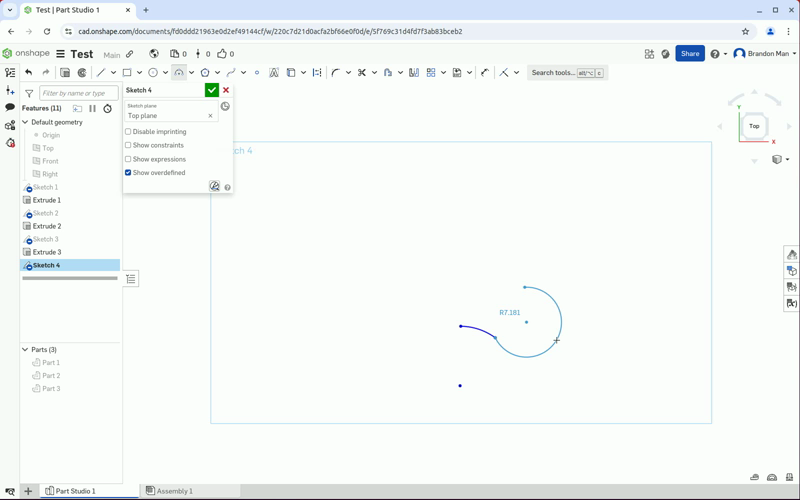
key_up(shift)
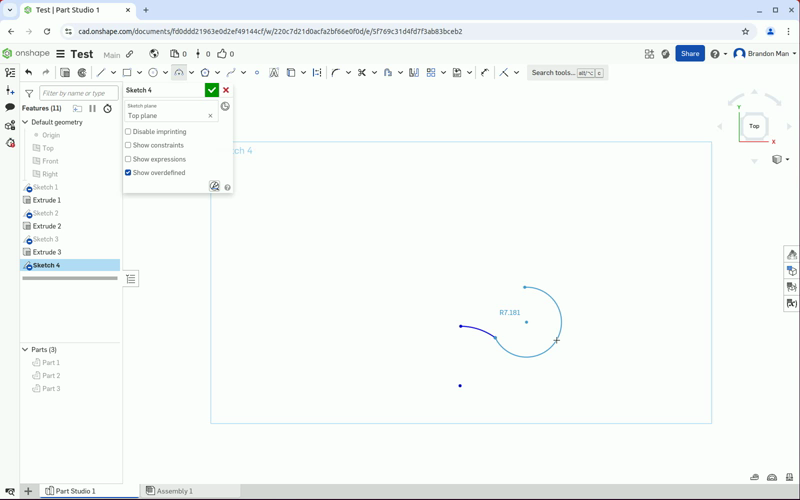
mouse_move(524, 287)
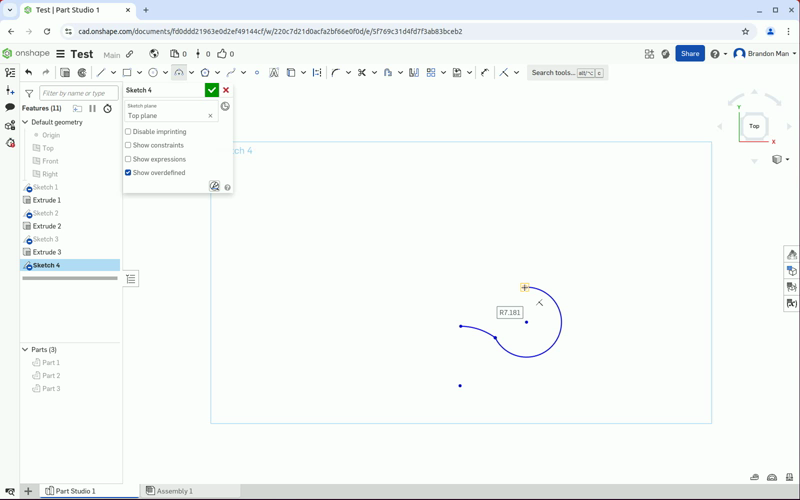
click(524, 287)
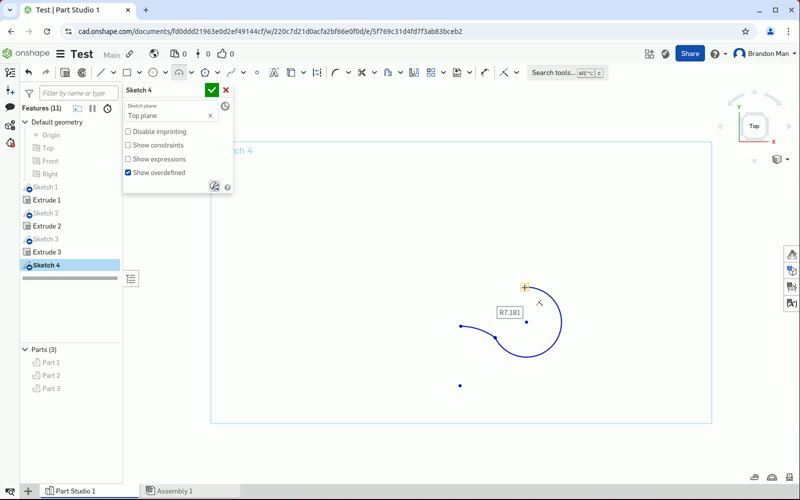
key_down(shift)
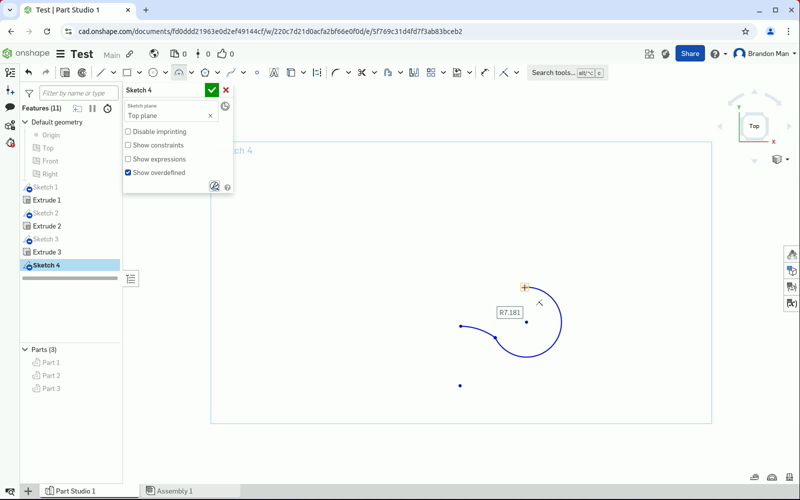
mouse_move(490, 226)
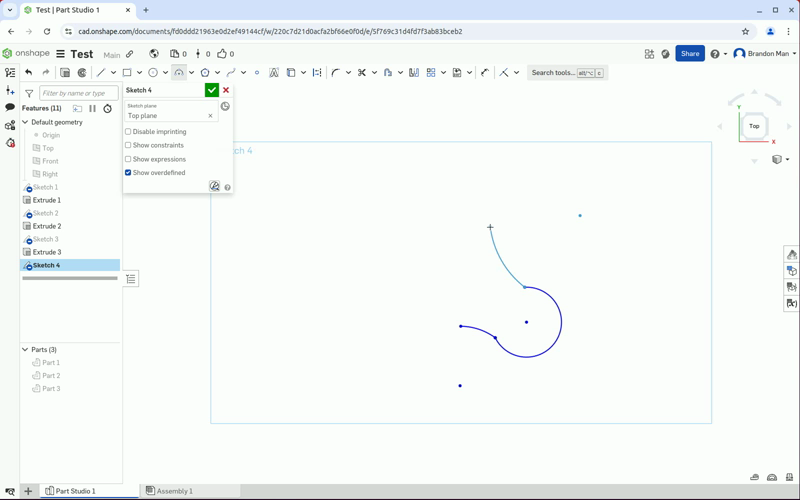
click(490, 226)
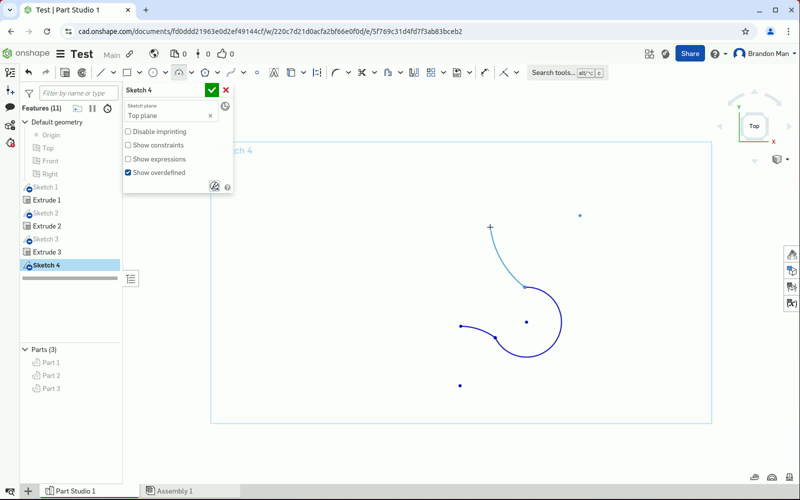
mouse_move(497, 262)
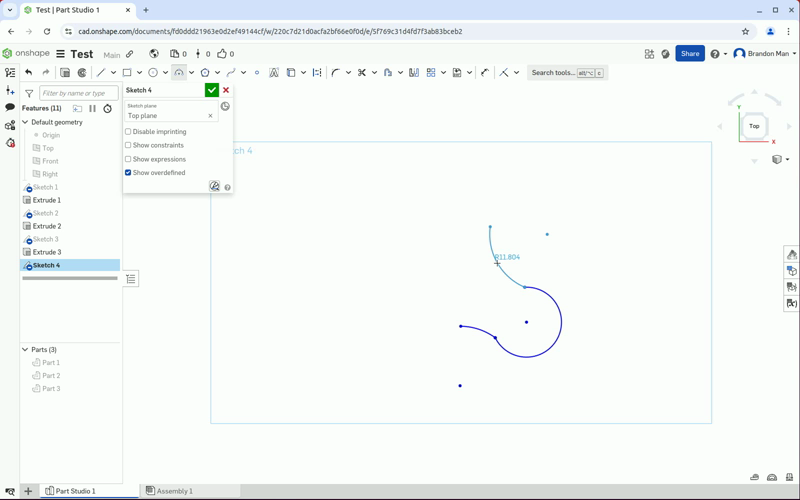
click(497, 262)
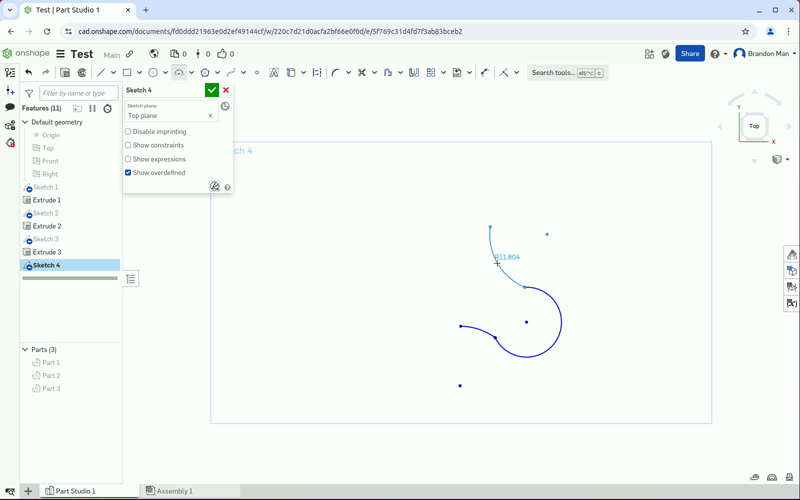
key_up(shift)
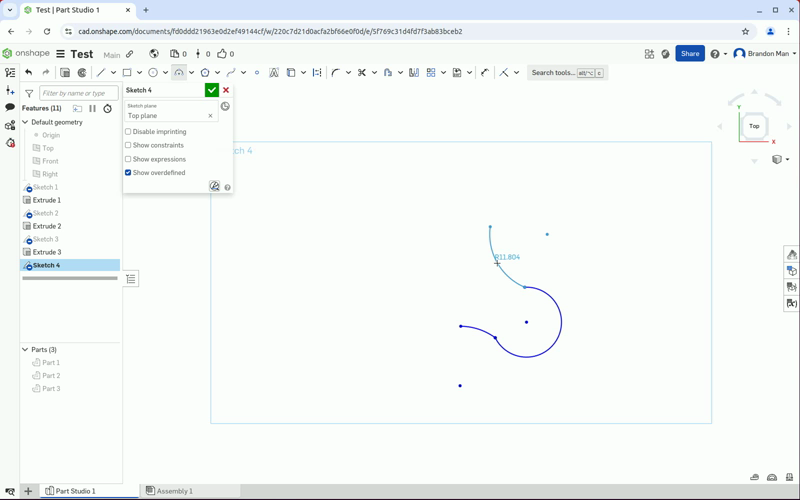
mouse_move(490, 226)
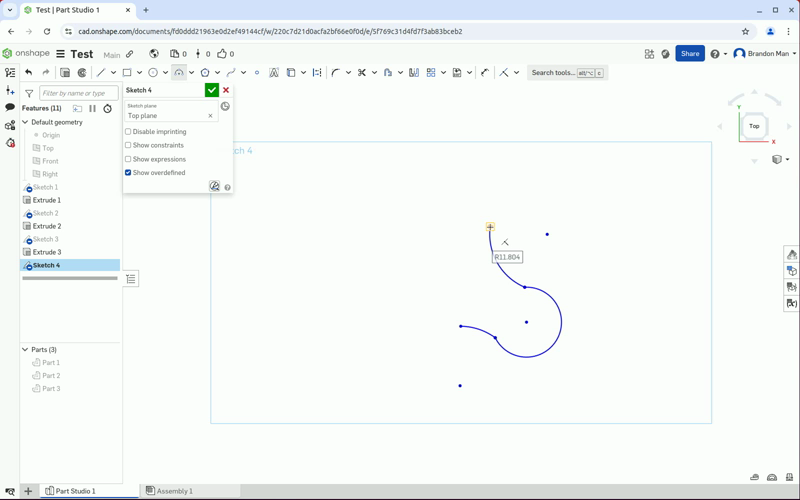
click(490, 226)
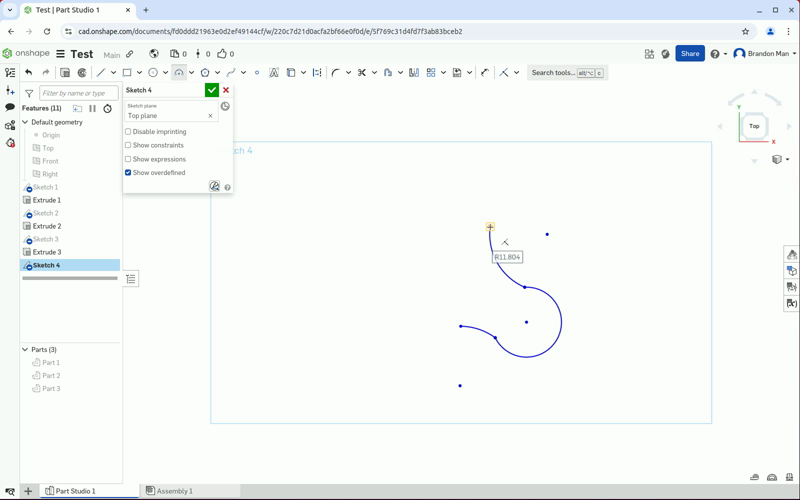
key_down(shift)
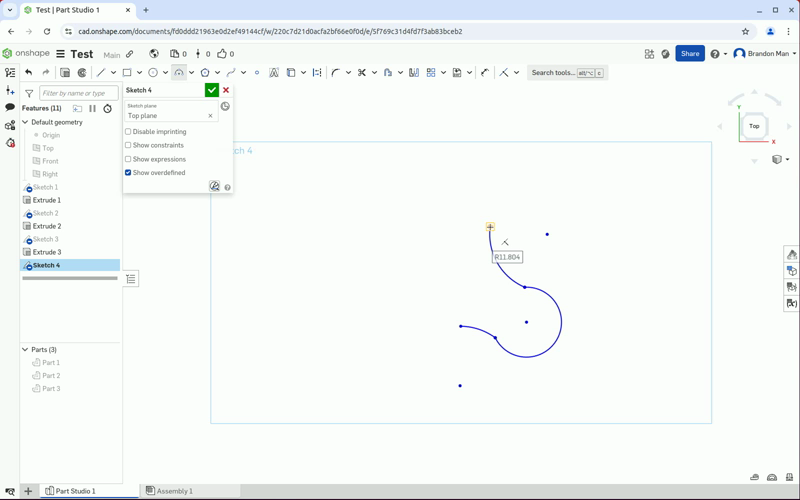
mouse_move(460, 170)
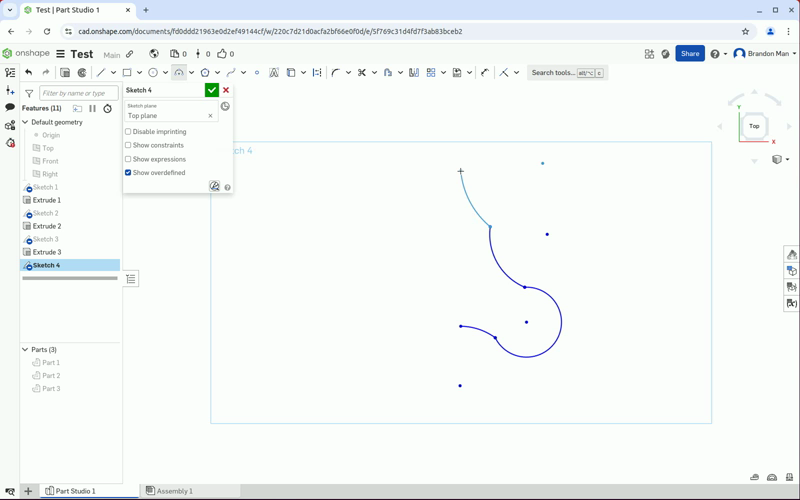
click(460, 170)
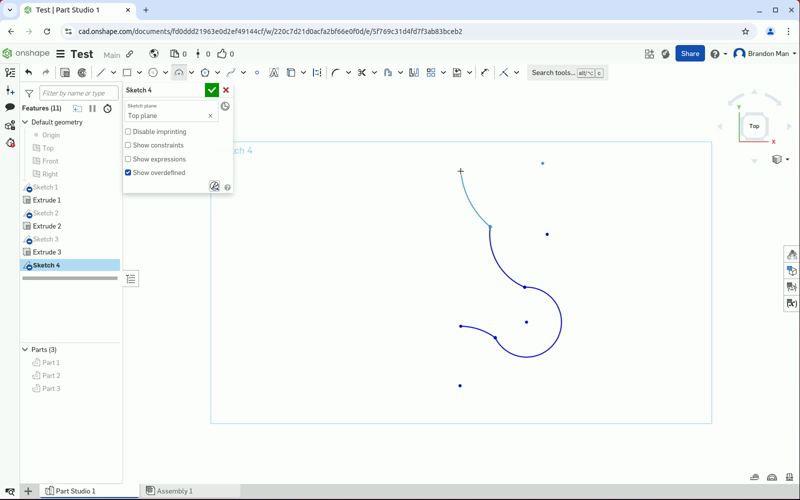
mouse_move(492, 189)
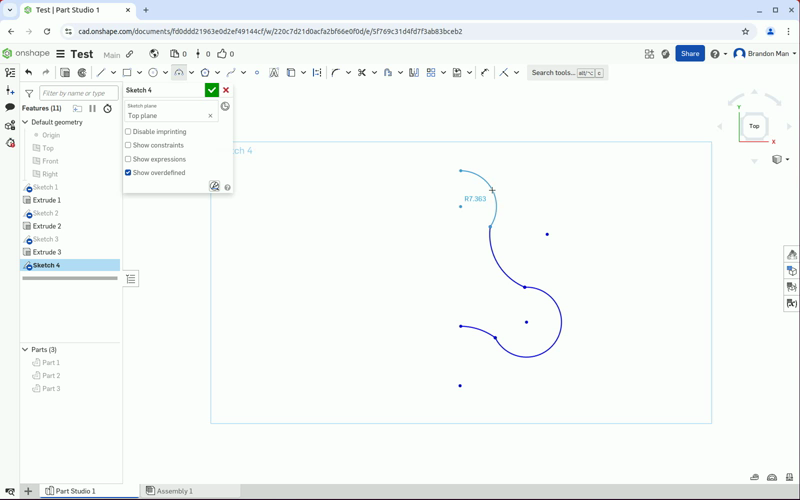
click(492, 189)
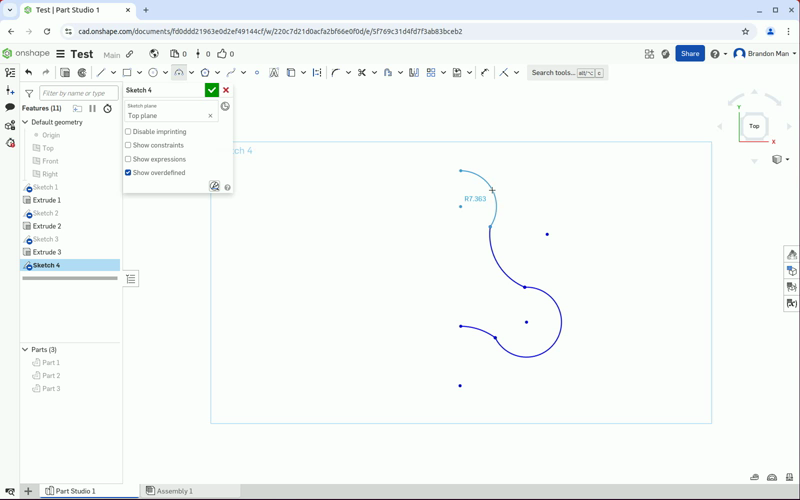
key_up(shift)
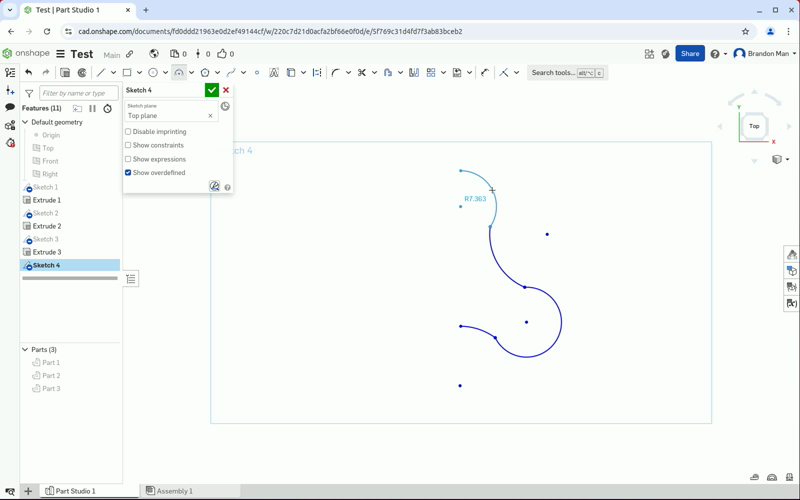
key(esc)
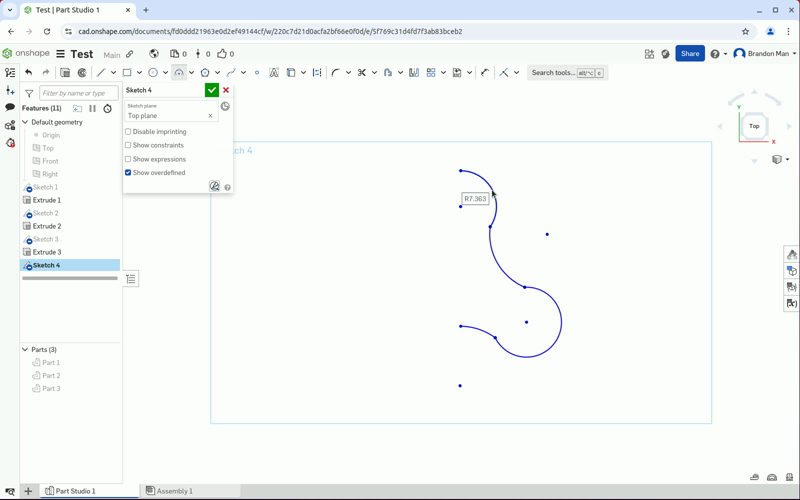
key(l)
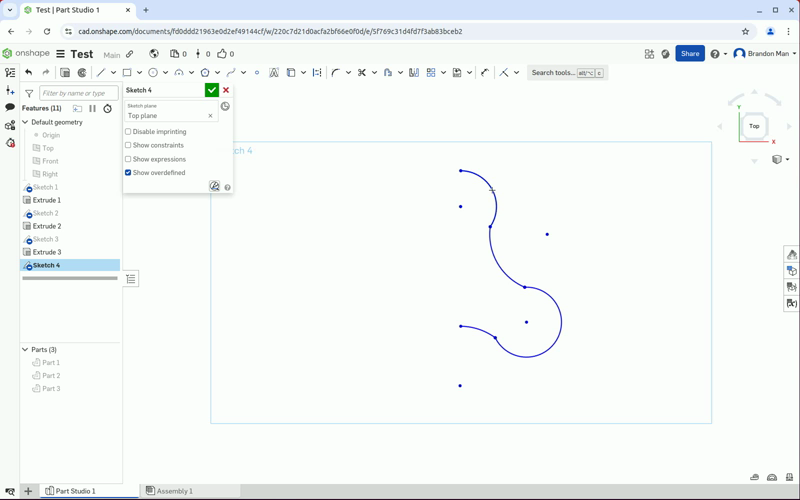
mouse_move(460, 170)
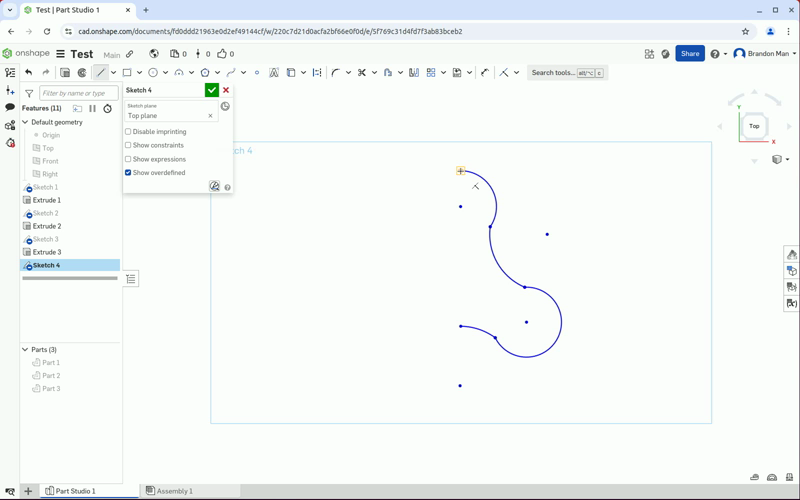
click(460, 170)
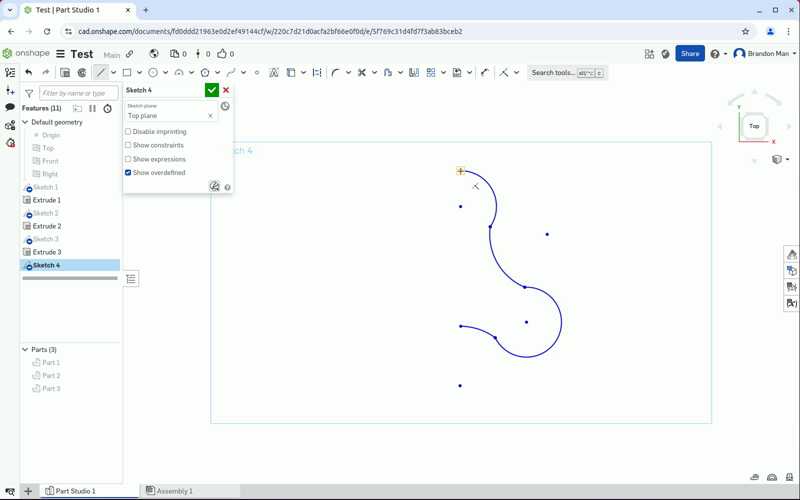
key_down(shift)
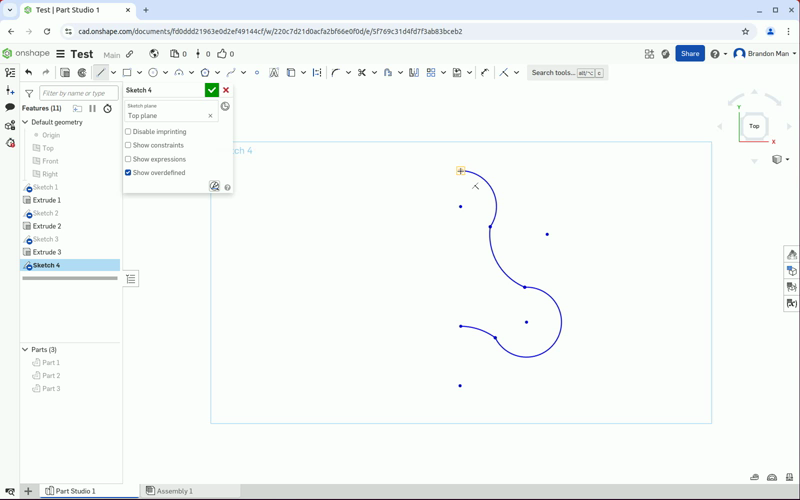
mouse_move(490, 170)
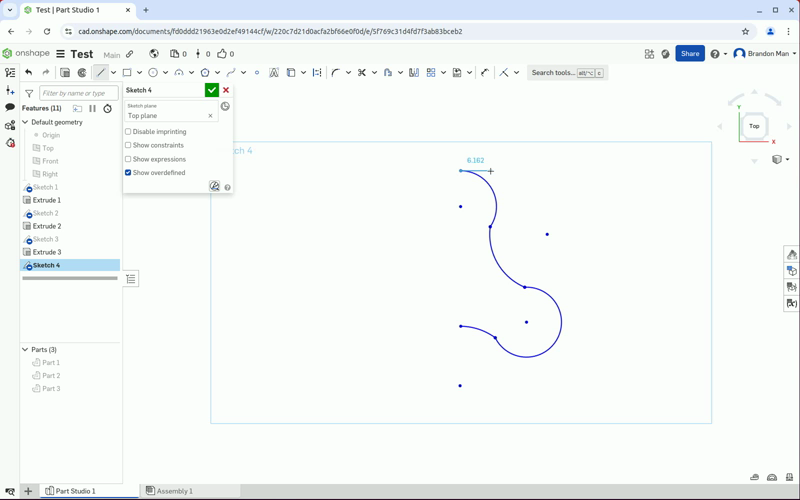
mouse_move(460, 182)
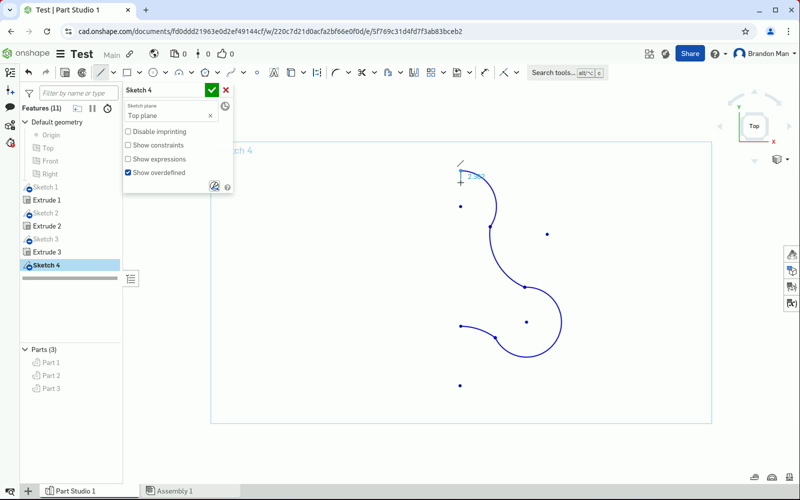
click(460, 182)
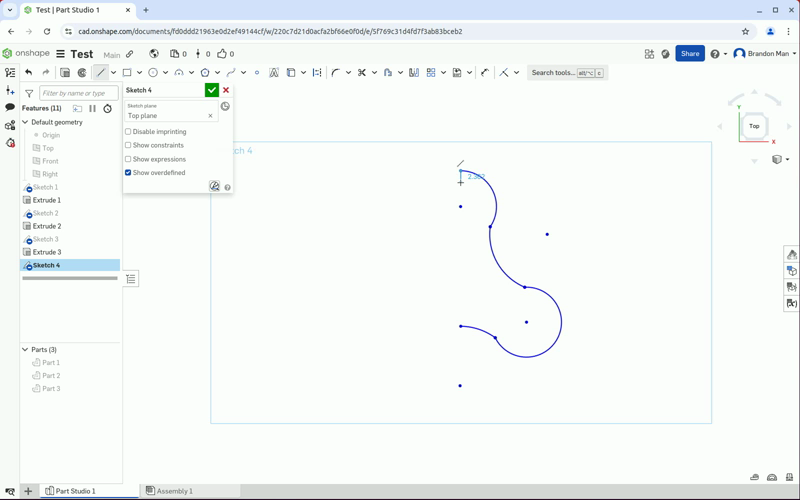
key_up(shift)
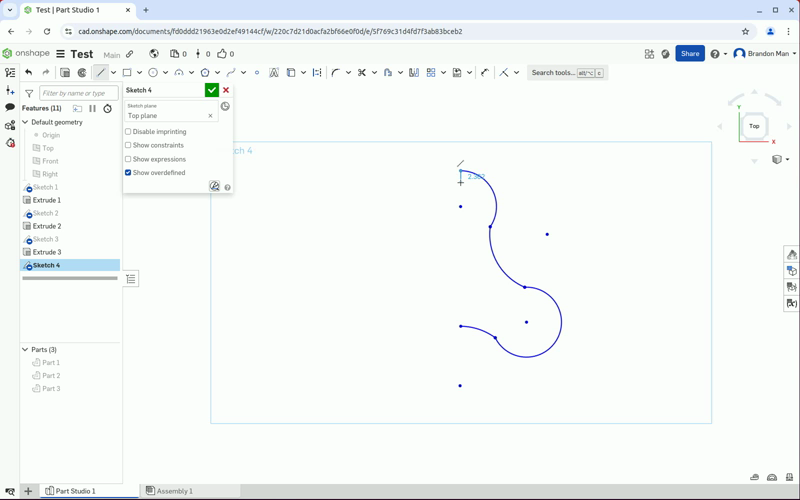
key(esc)
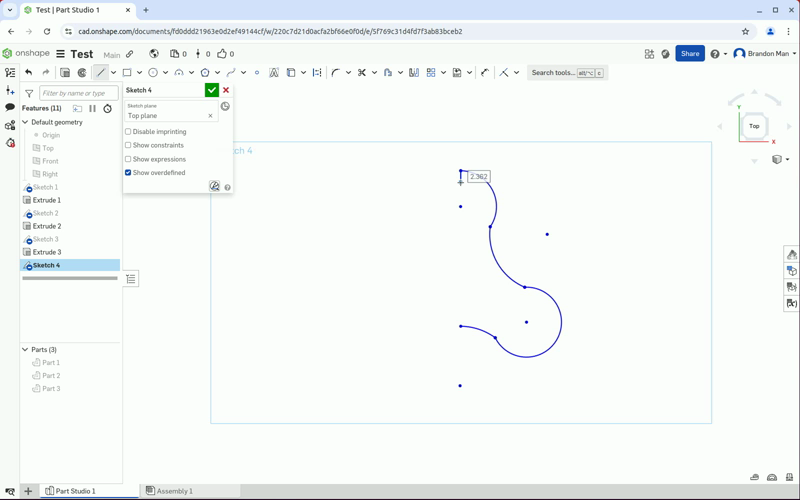
key(a)
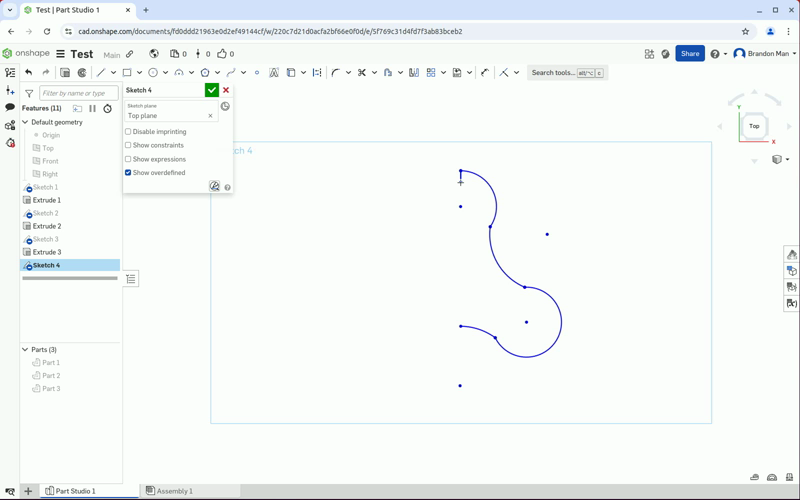
mouse_move(460, 182)
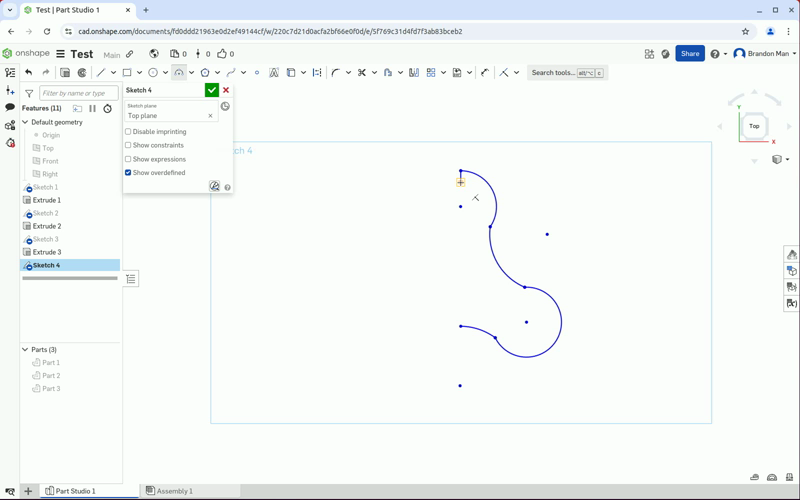
click(460, 182)
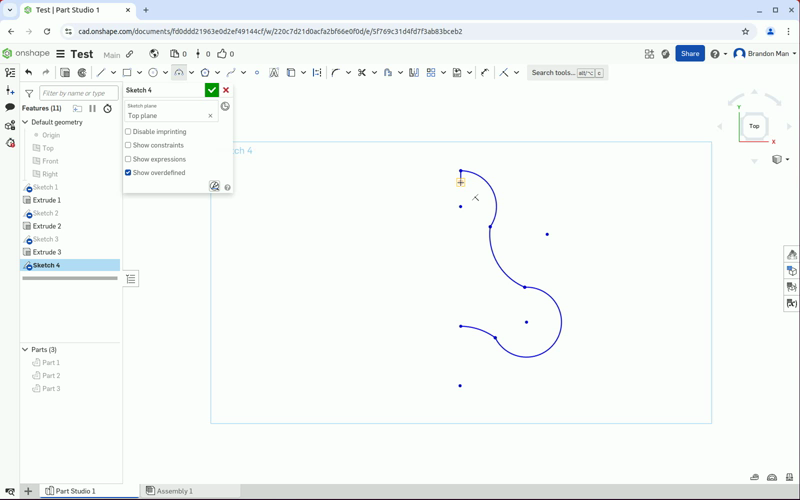
key_down(shift)
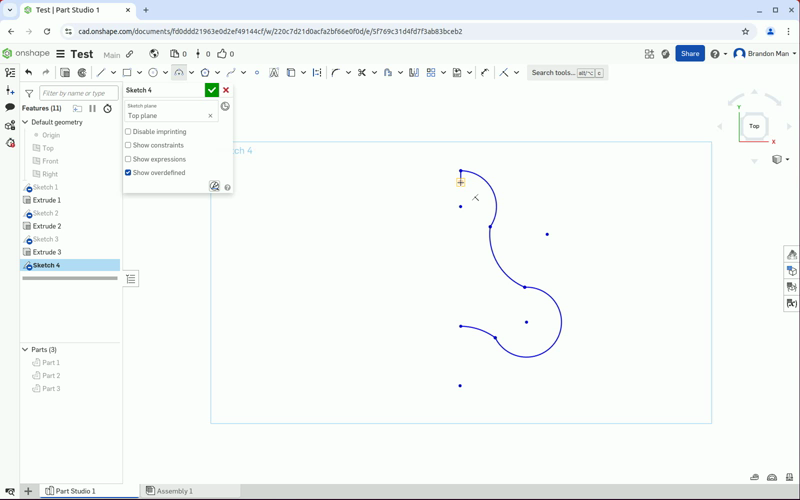
mouse_move(460, 231)
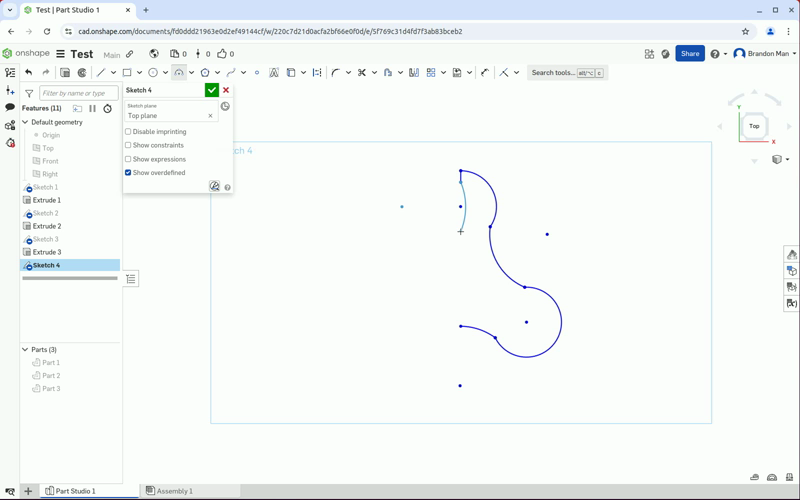
click(460, 231)
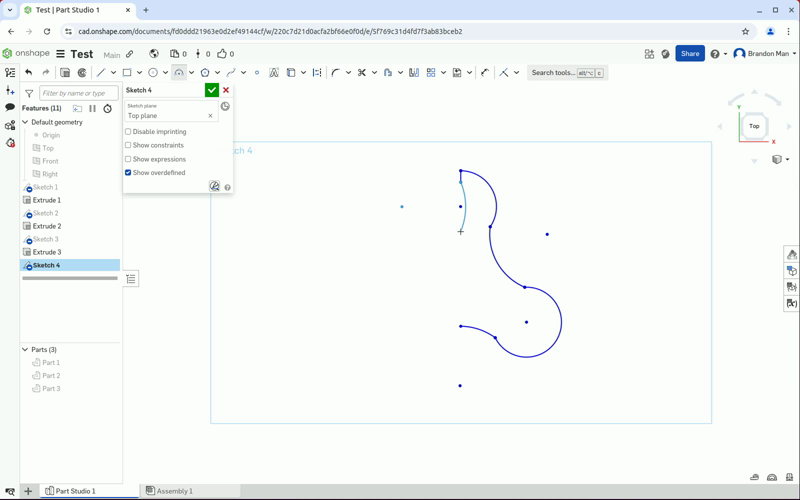
mouse_move(485, 206)
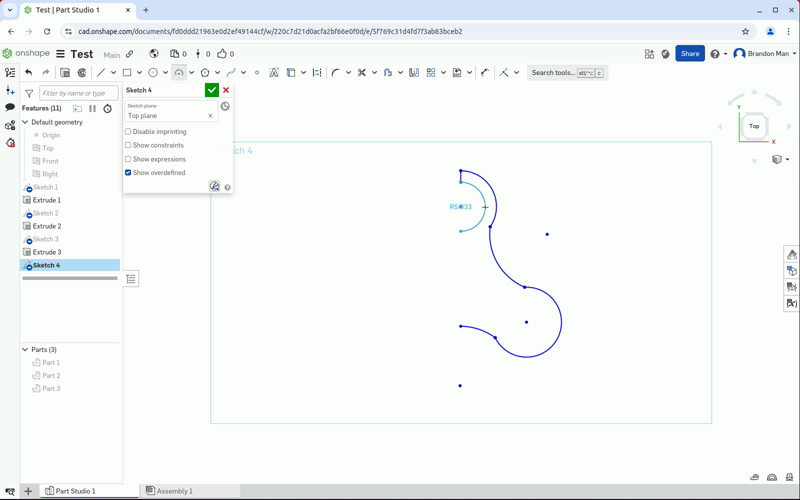
click(485, 206)
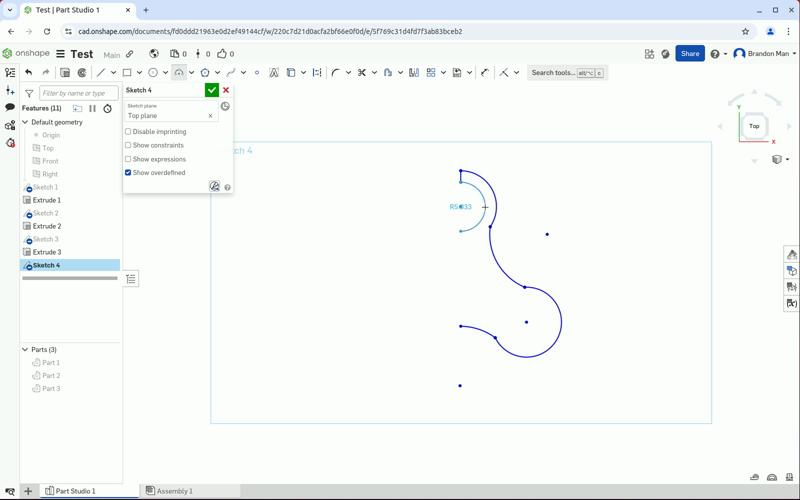
key_up(shift)
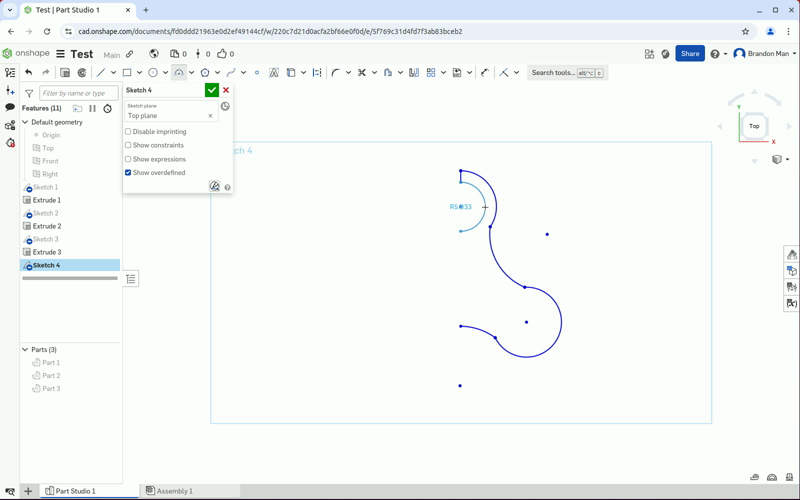
key(esc)
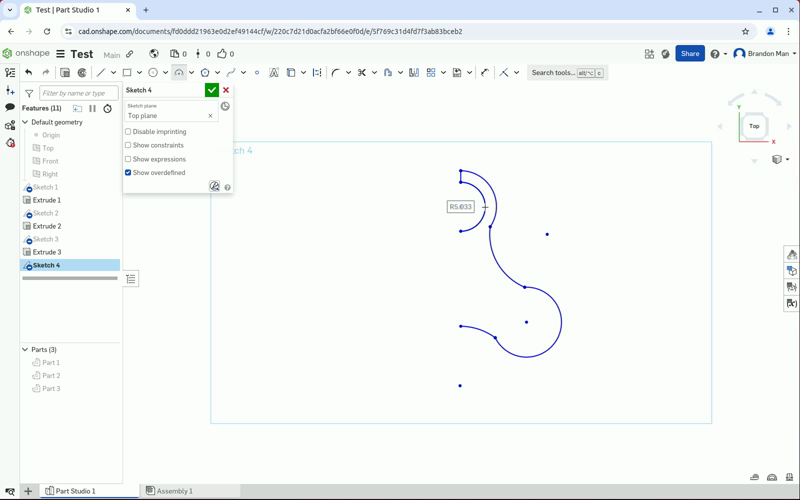
key(l)
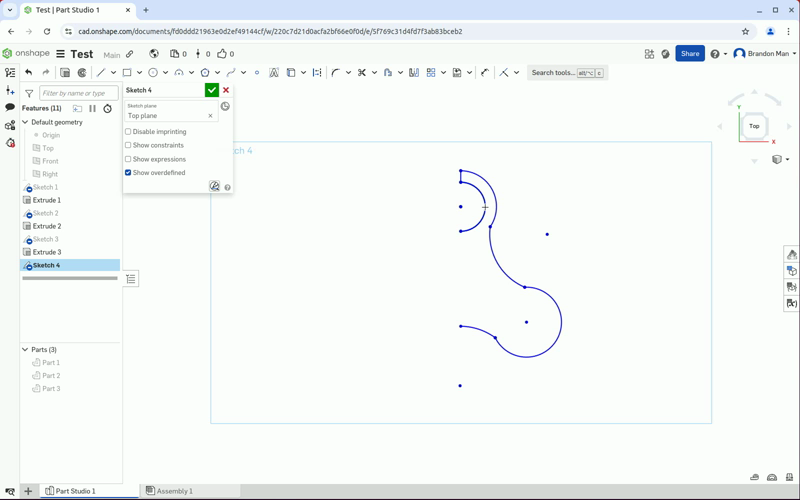
mouse_move(460, 231)
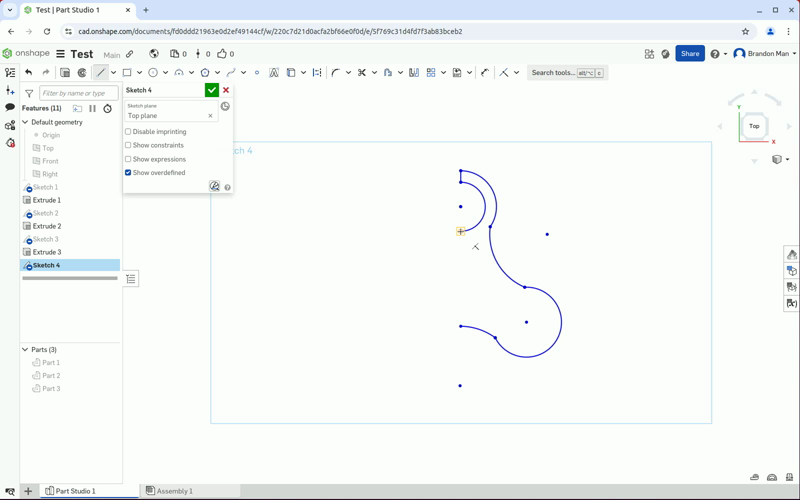
click(460, 231)
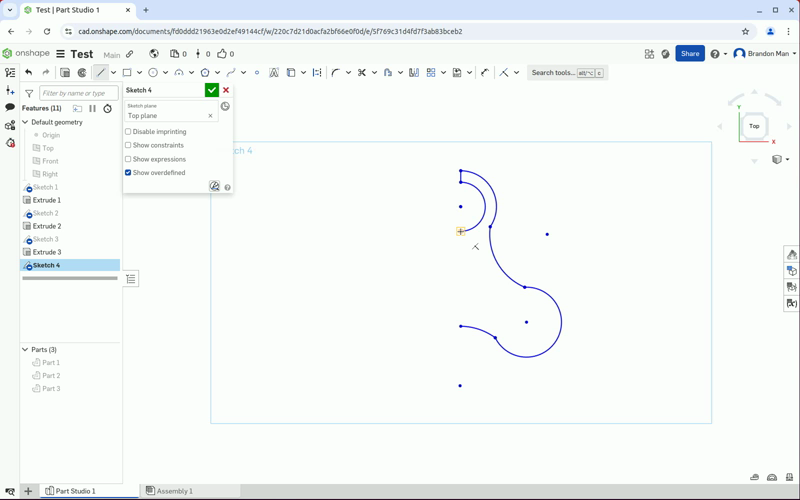
key_down(shift)
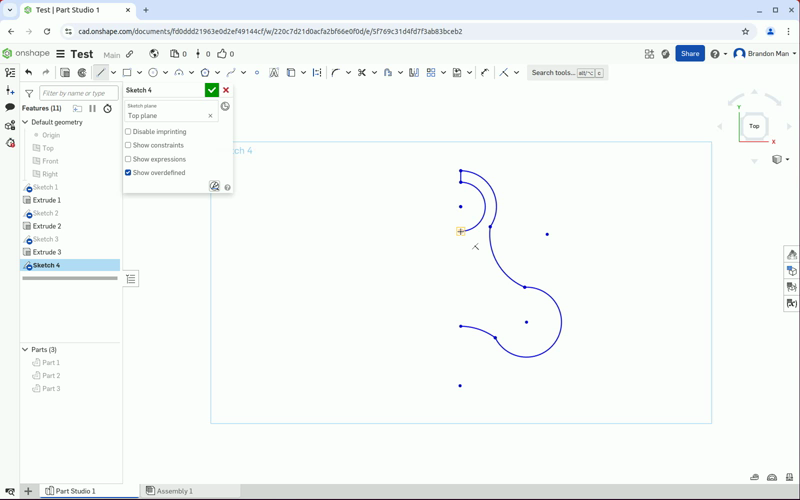
mouse_move(490, 231)
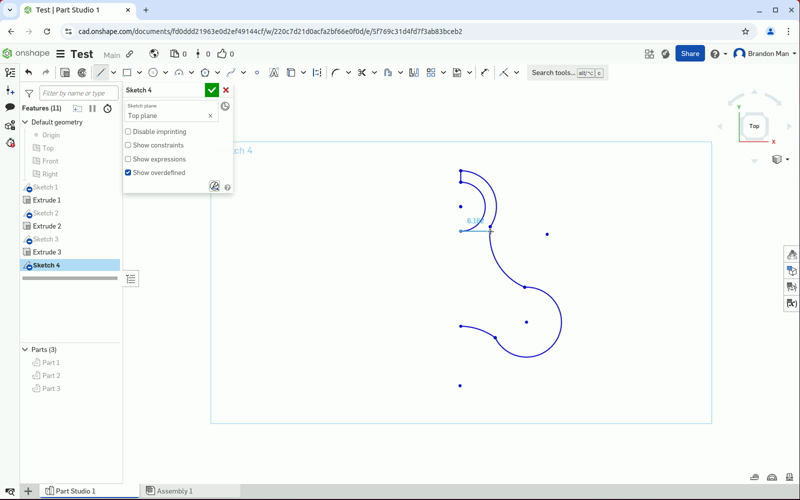
mouse_move(460, 259)
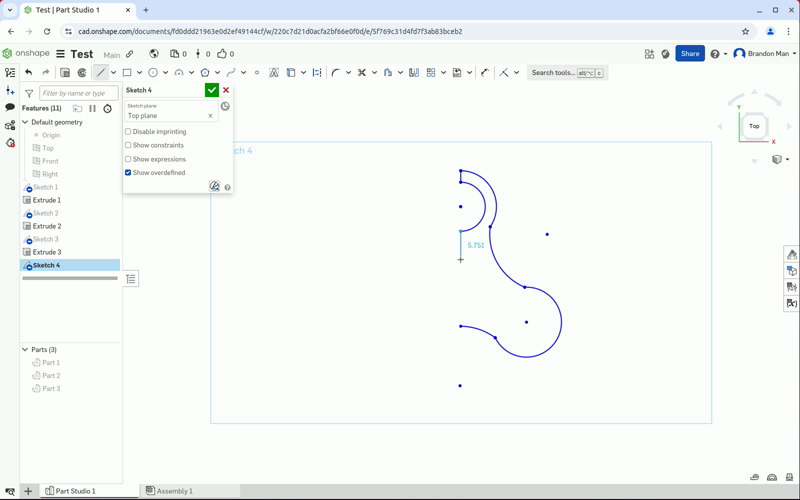
click(460, 259)
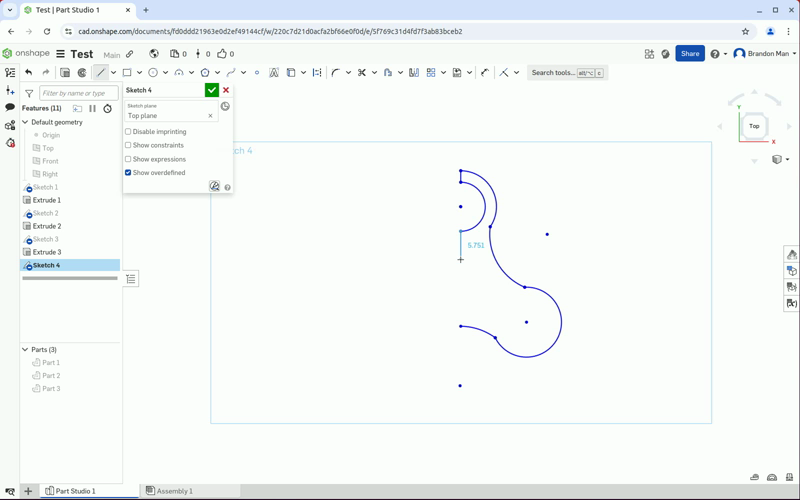
key_up(shift)
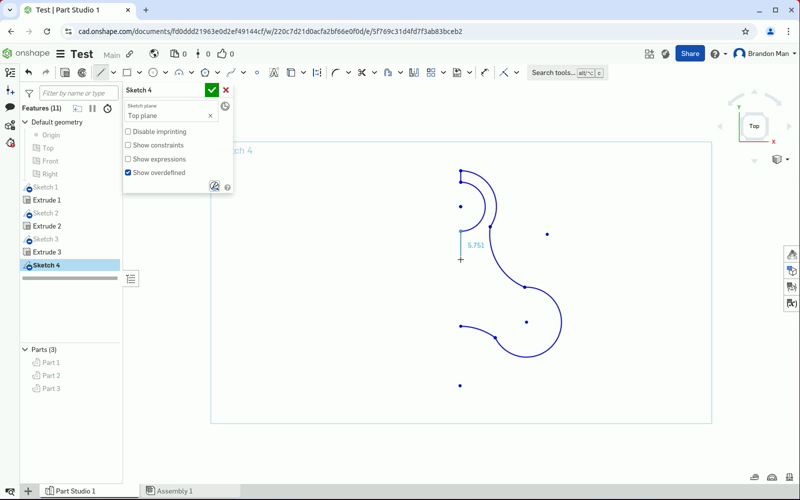
key(esc)
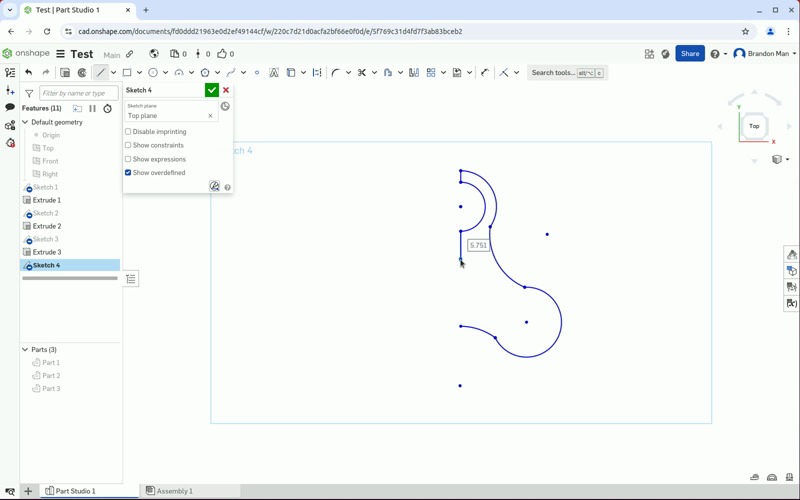
key(a)
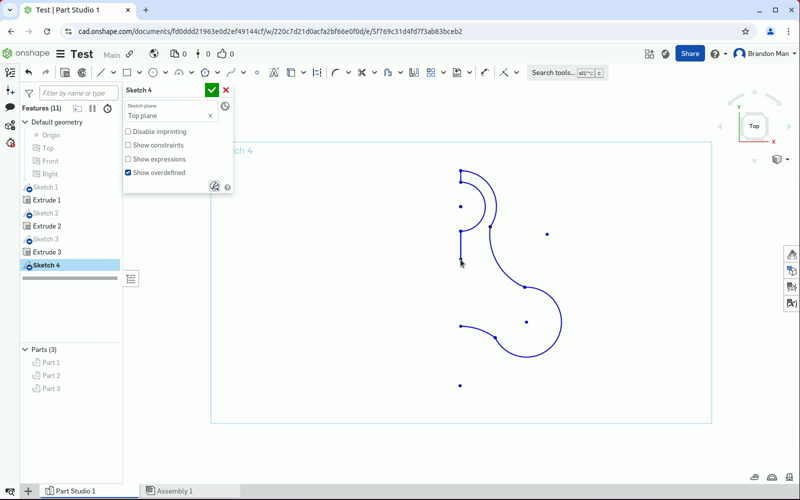
mouse_move(460, 259)
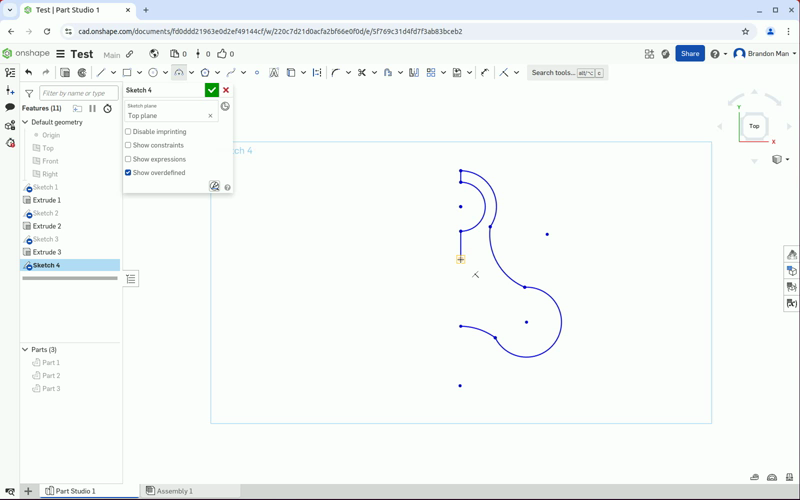
click(460, 259)
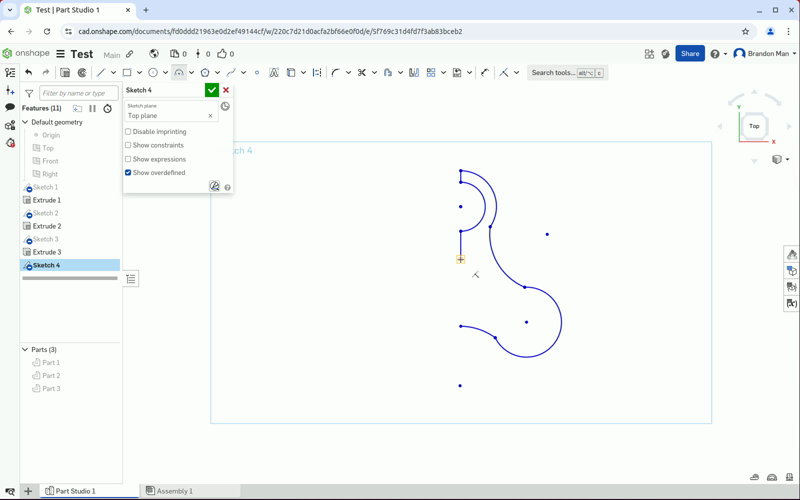
key_down(shift)
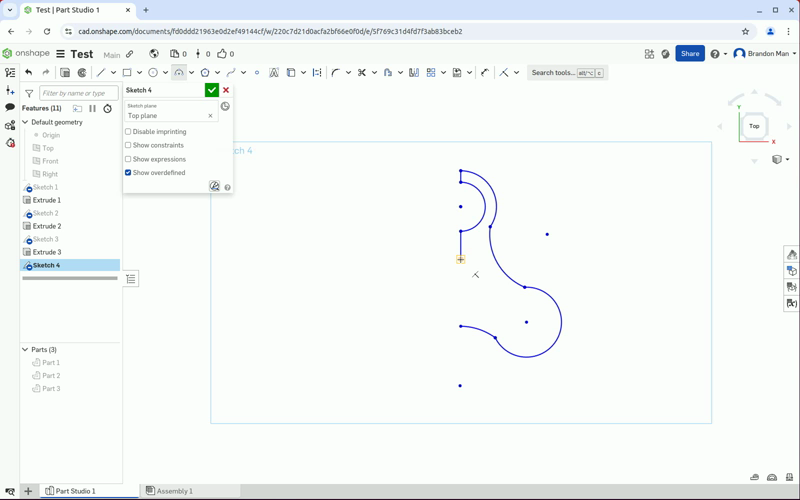
mouse_move(460, 308)
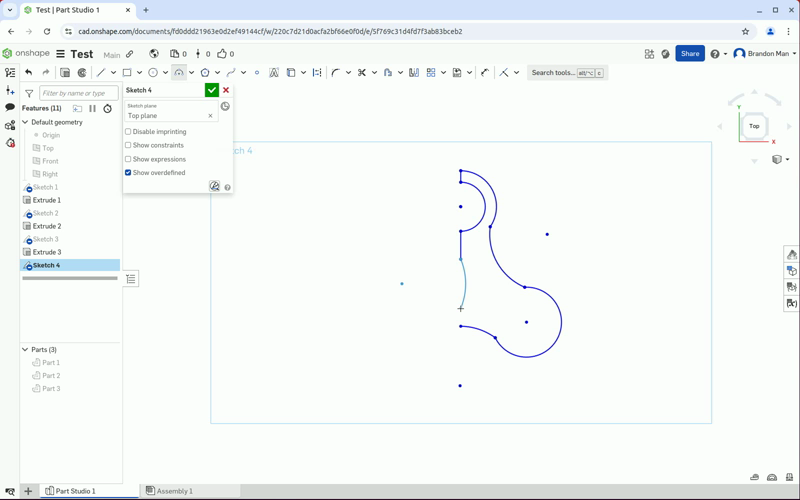
click(460, 308)
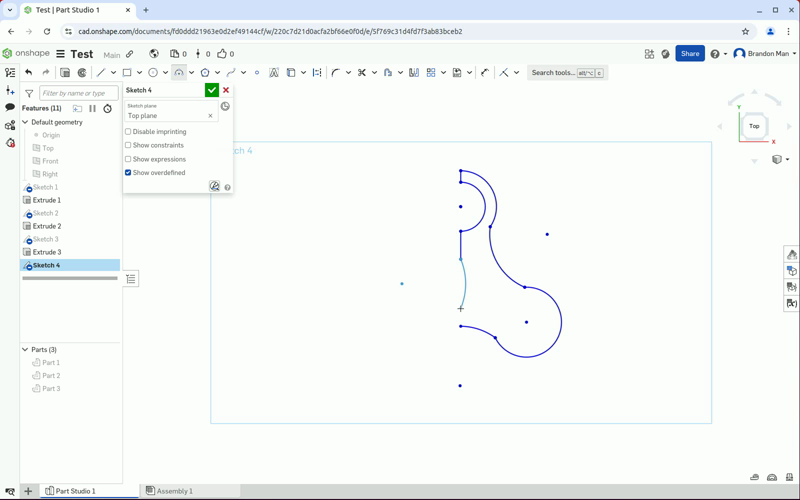
mouse_move(485, 283)
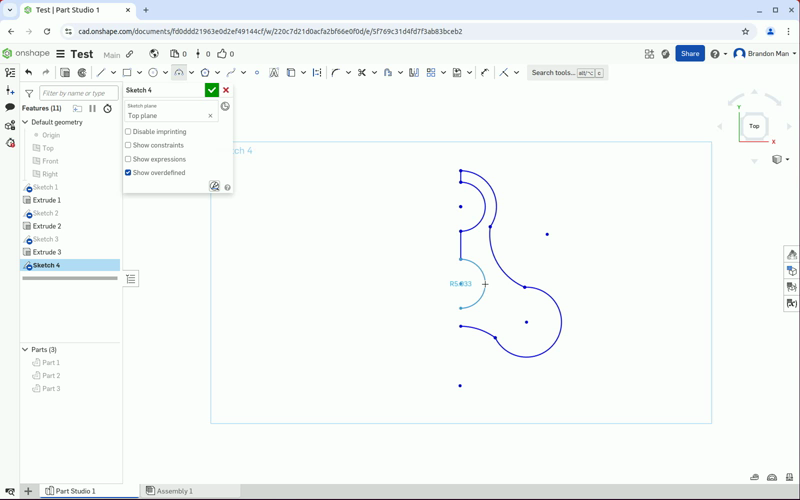
click(485, 283)
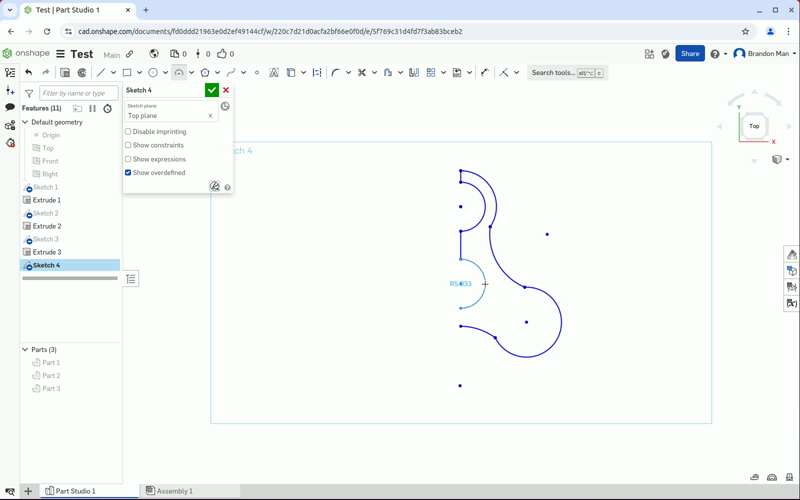
key_up(shift)
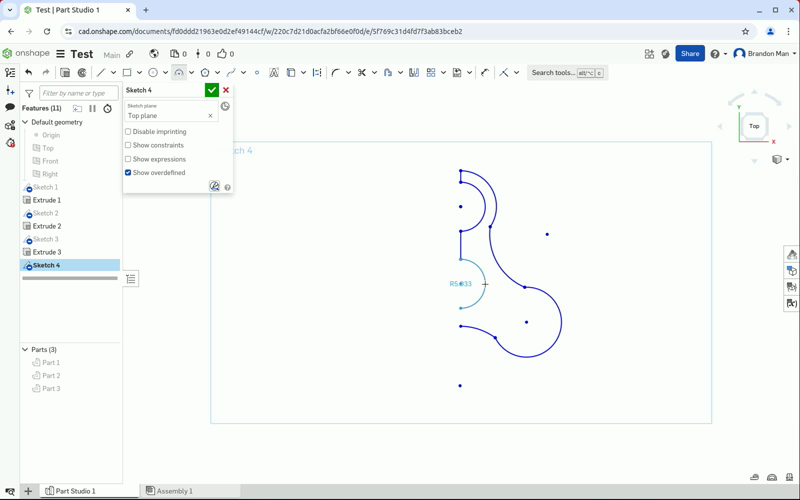
key(esc)
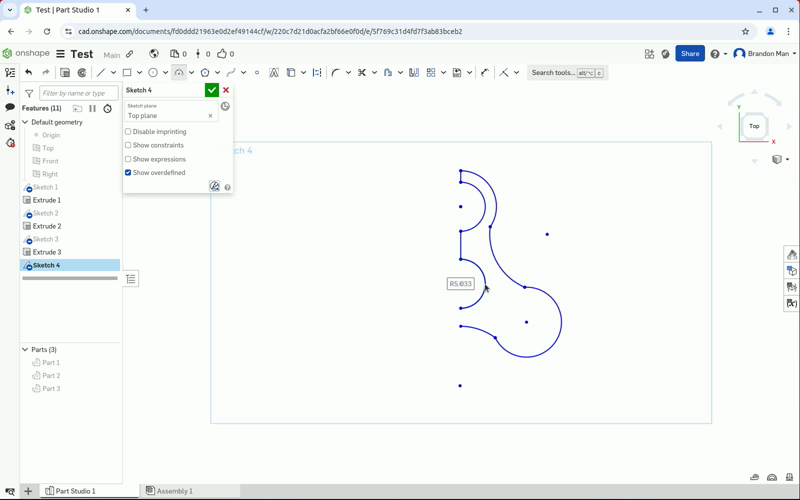
key(l)
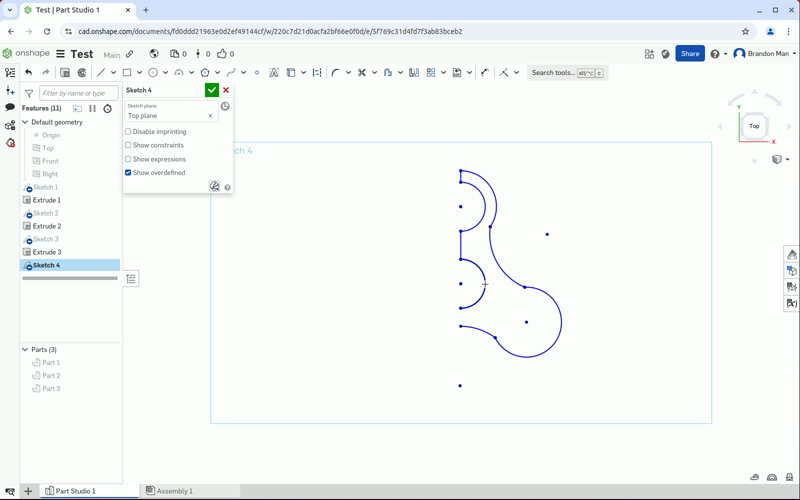
mouse_move(460, 308)
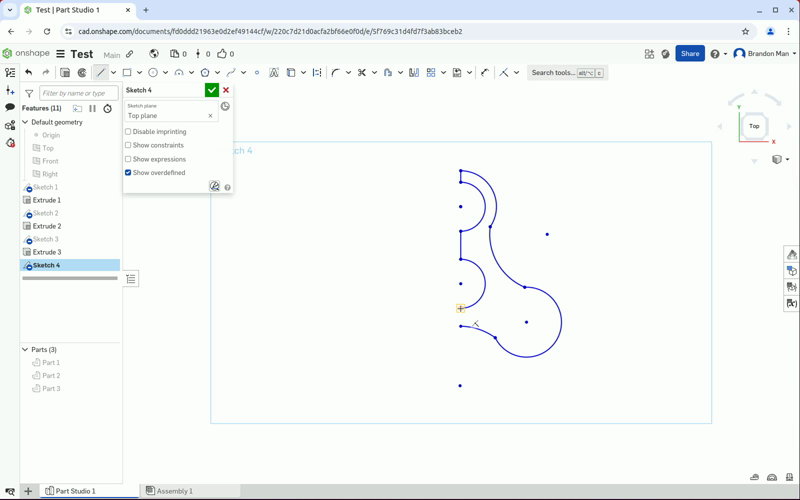
click(460, 308)
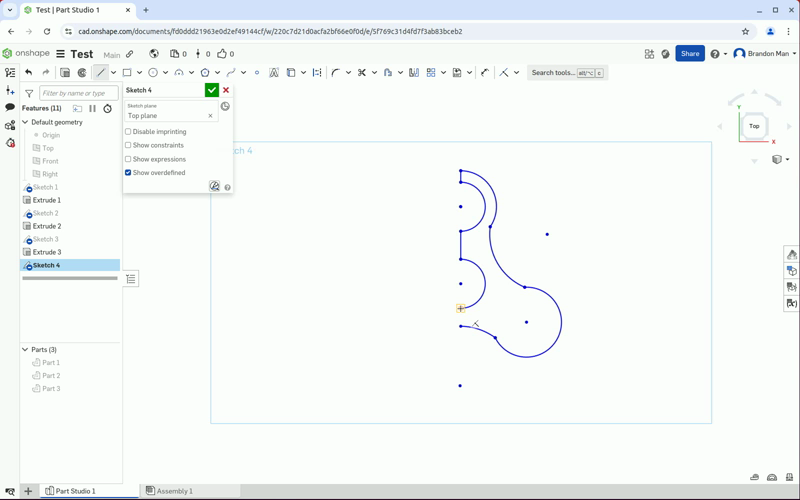
mouse_move(490, 308)
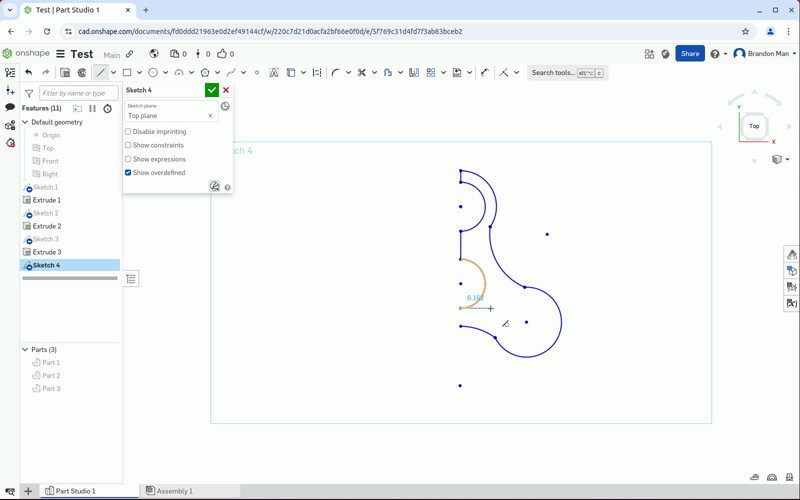
key_down(shift)
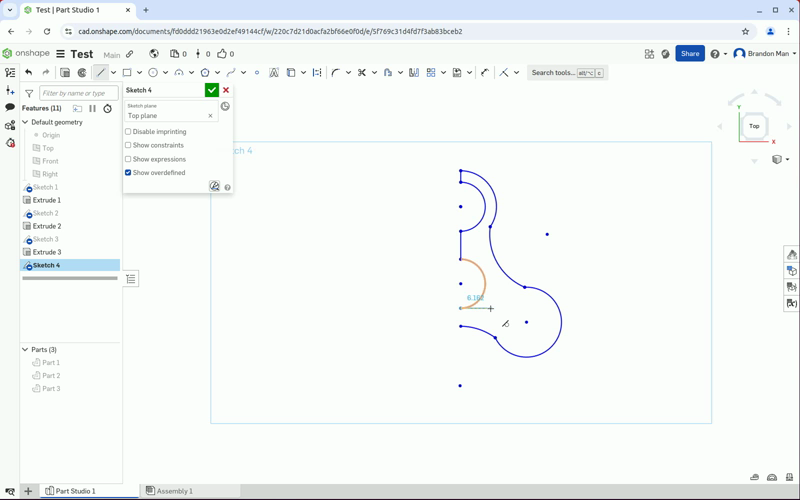
mouse_move(460, 326)
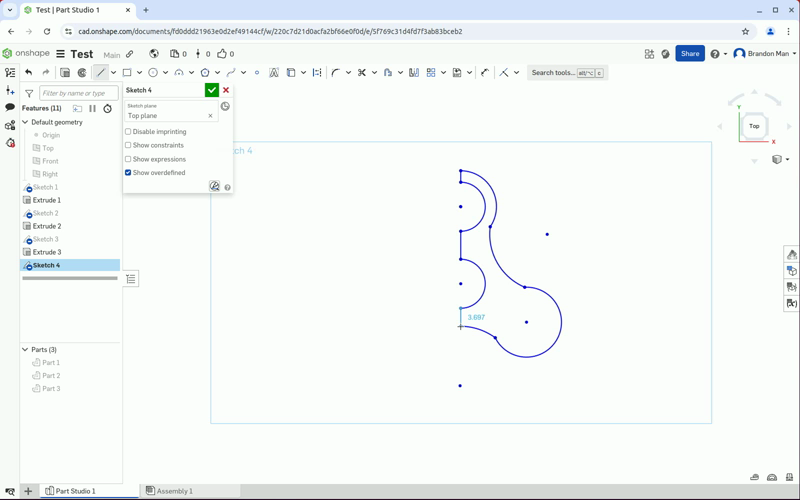
key_up(shift)
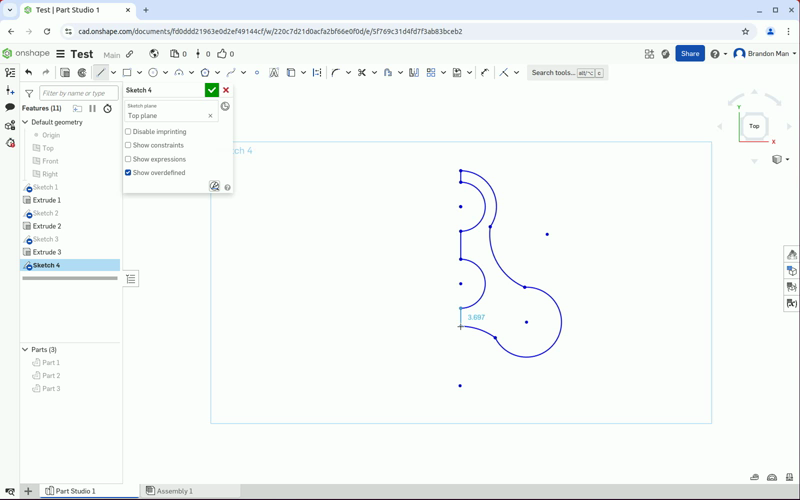
click(460, 326)
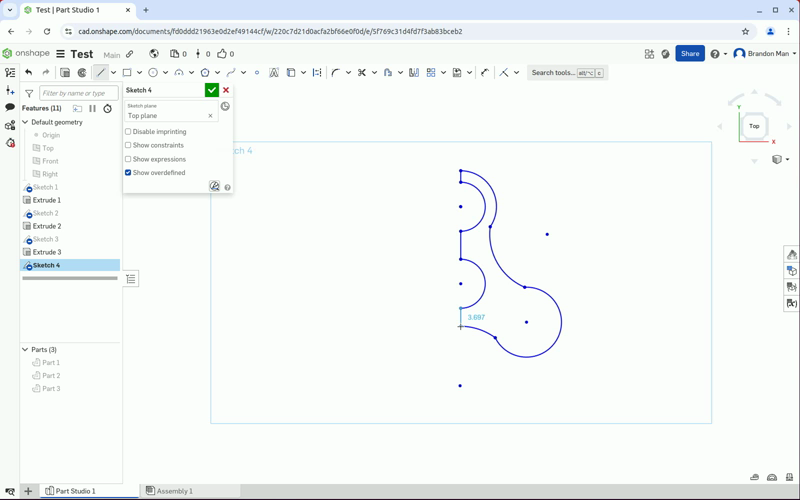
key(esc)
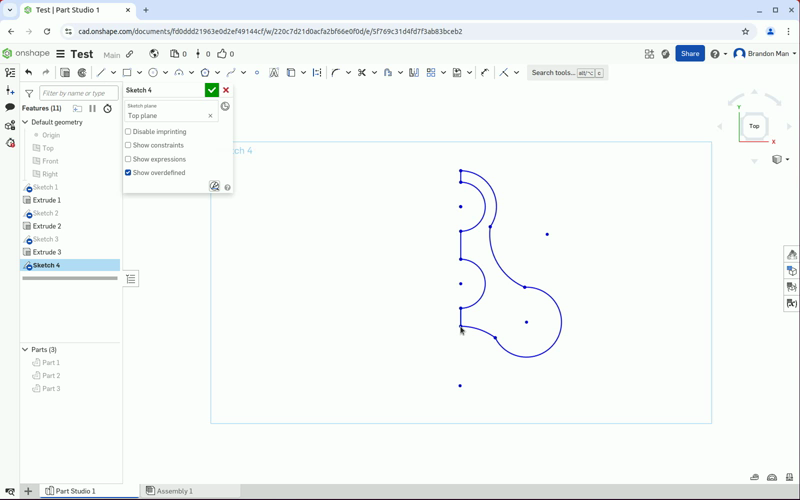
key(c)
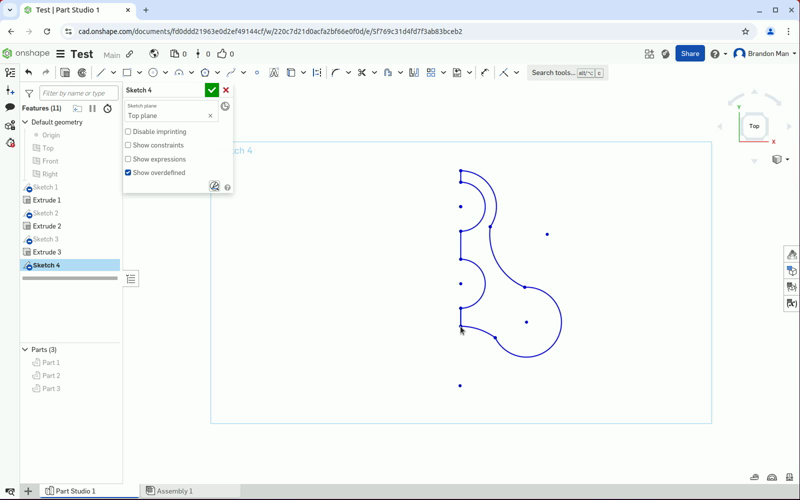
key_down(shift)
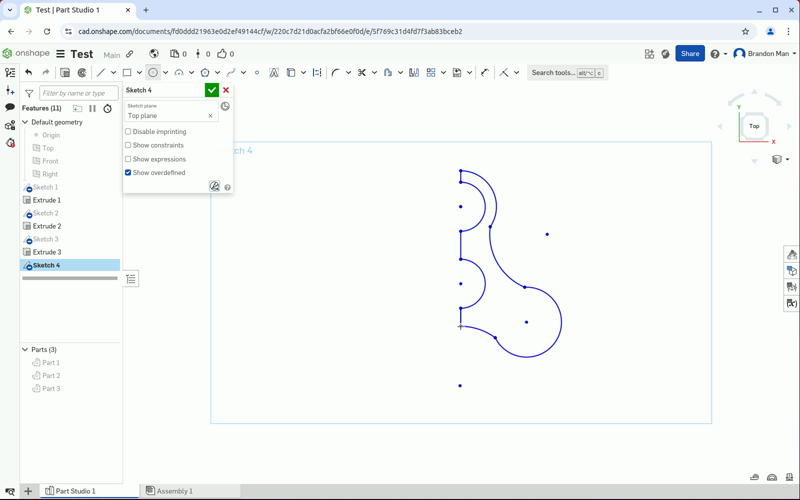
mouse_move(528, 321)
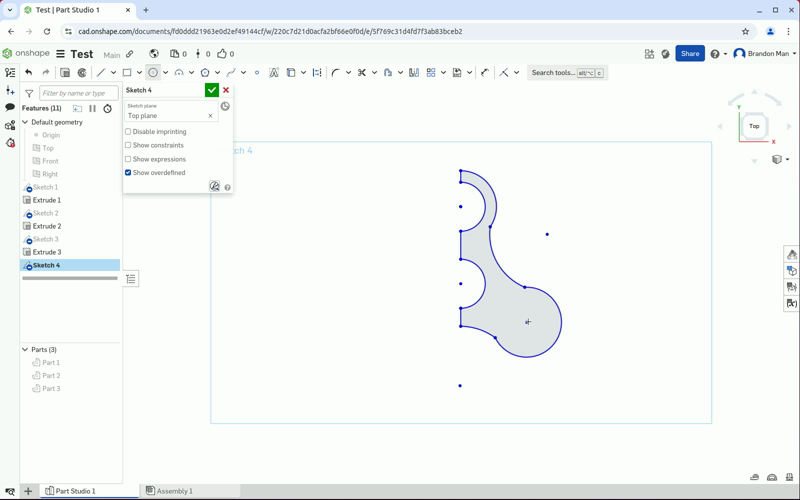
scroll(6)
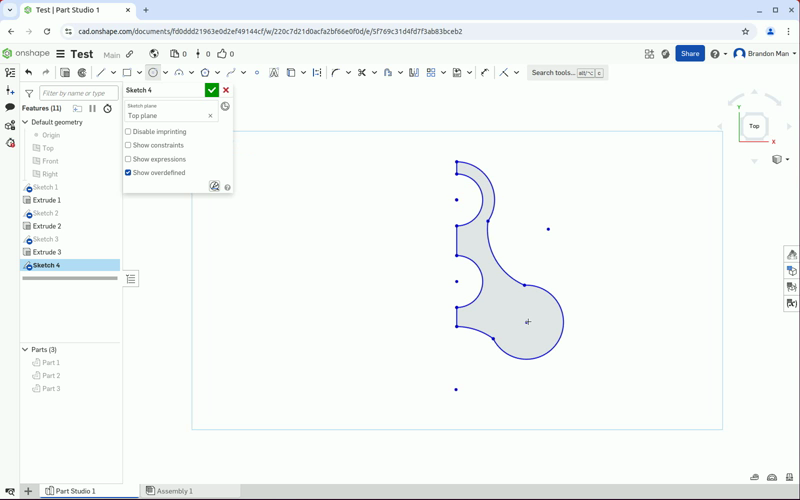
scroll(6)
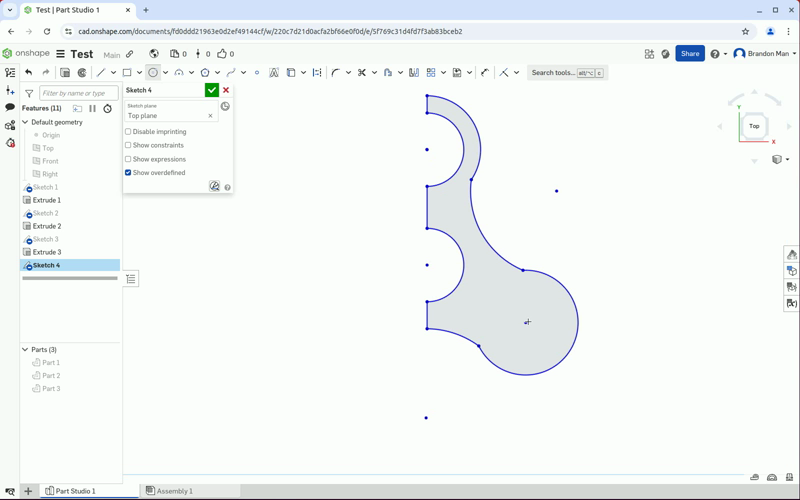
scroll(6)
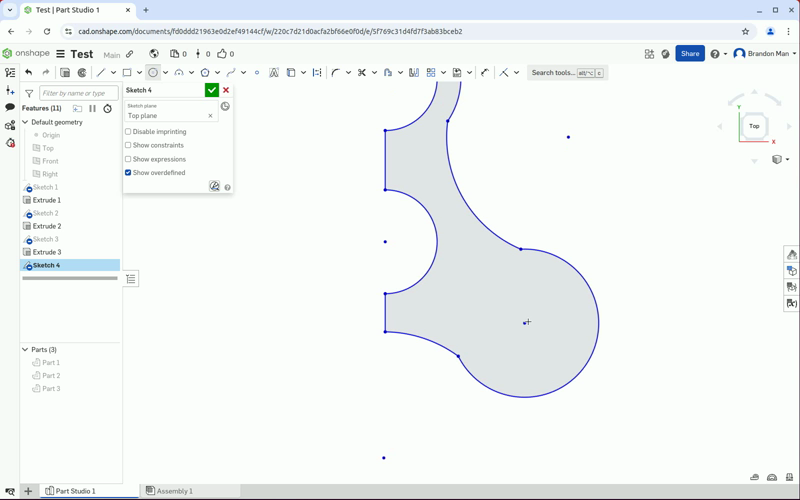
scroll(6)
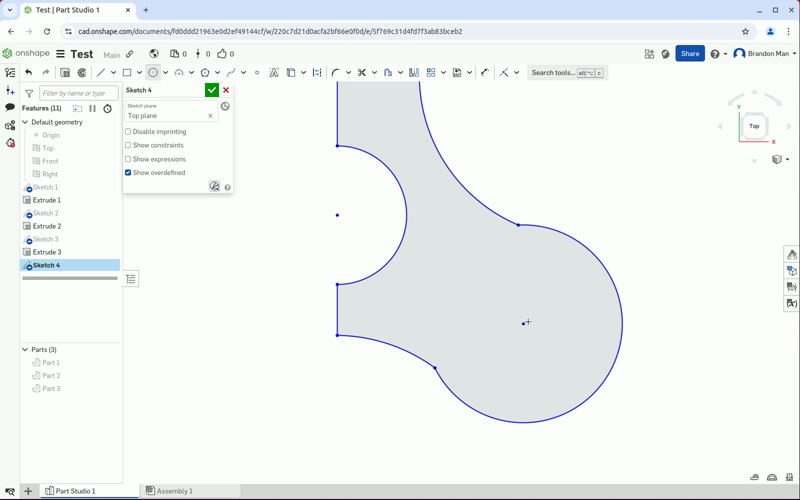
scroll(6)
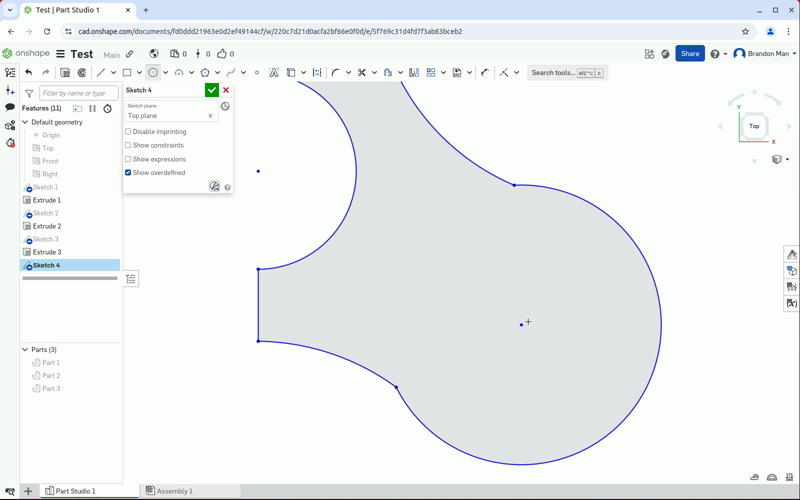
scroll(6)
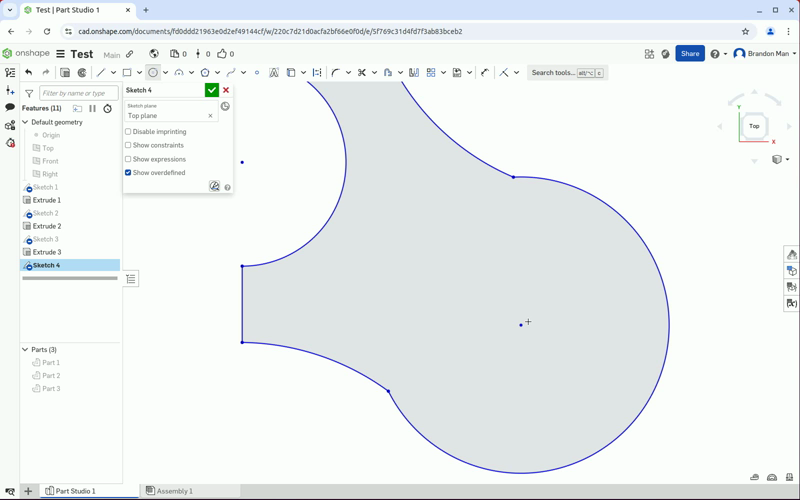
scroll(6)
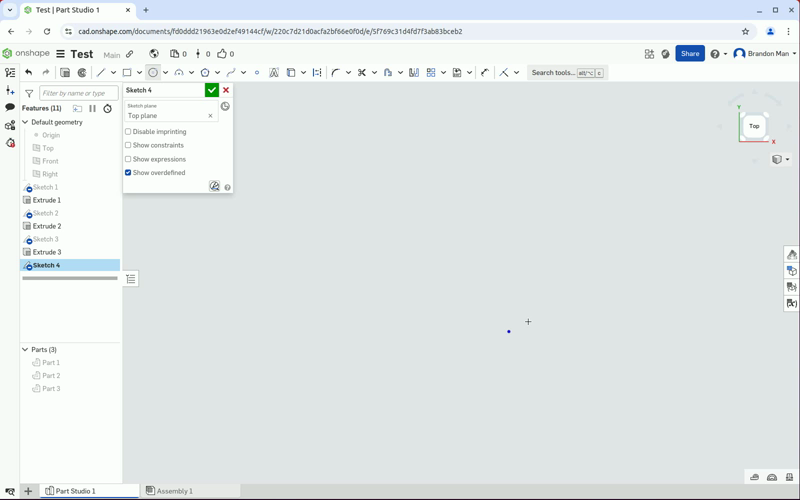
click(528, 321)
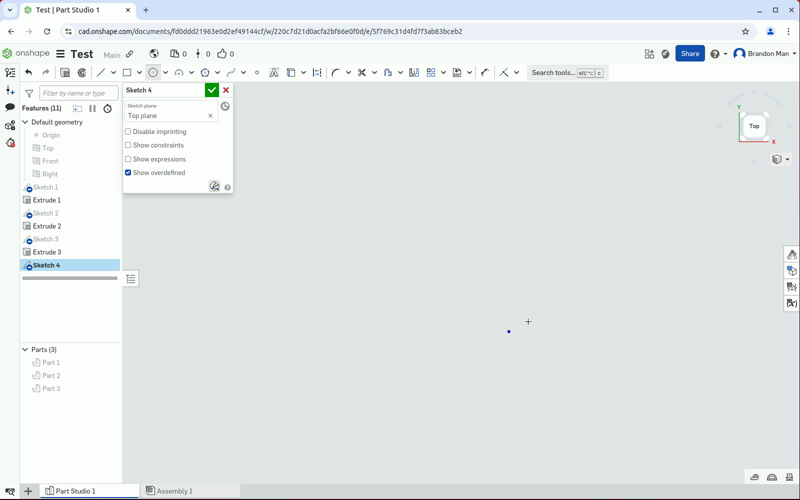
scroll(-6)
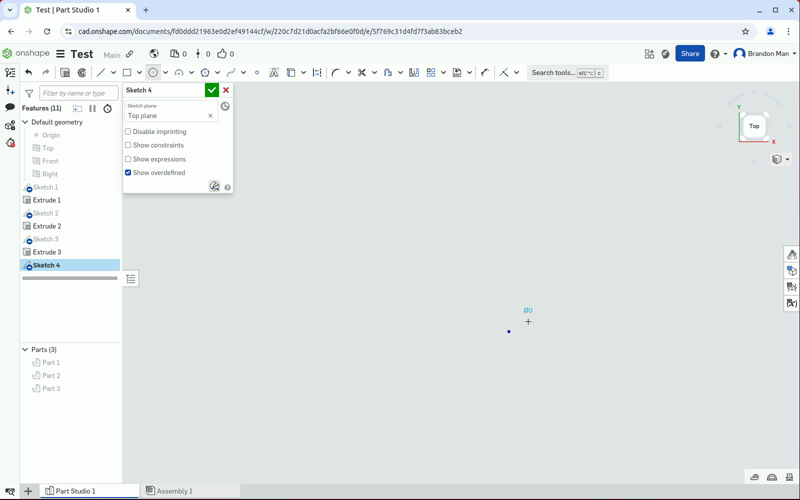
scroll(-6)
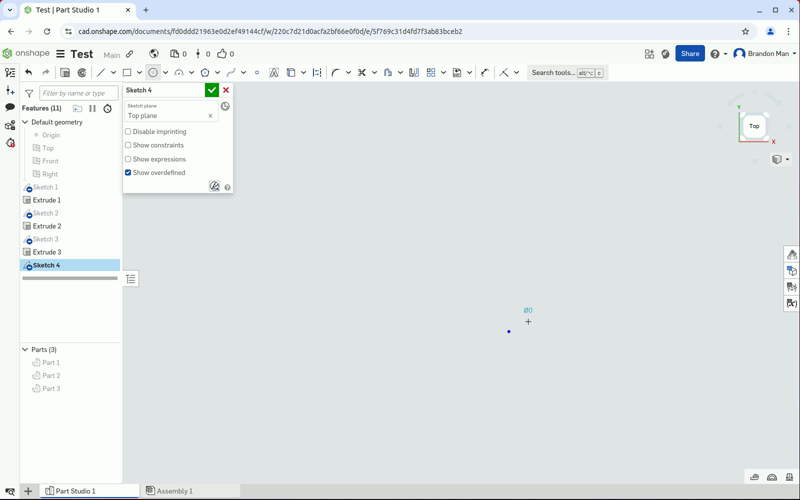
scroll(-6)
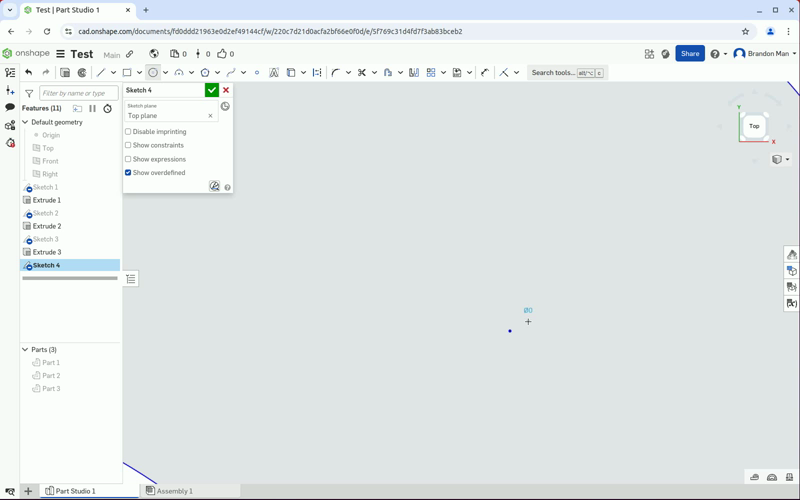
scroll(-6)
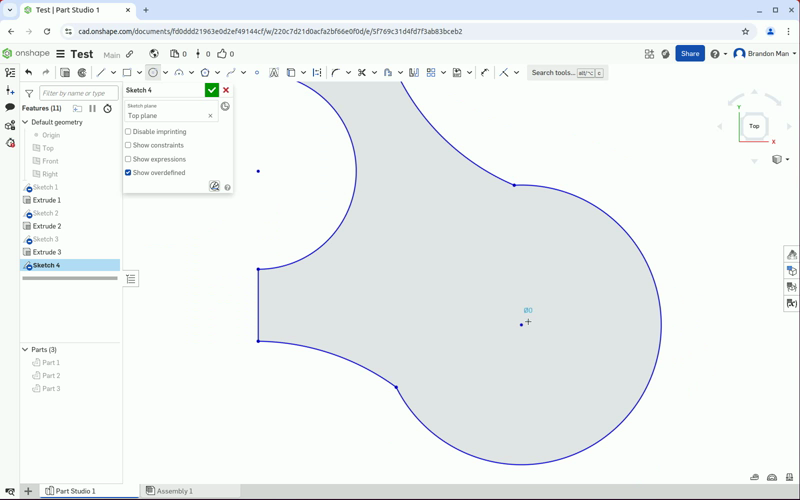
scroll(-6)
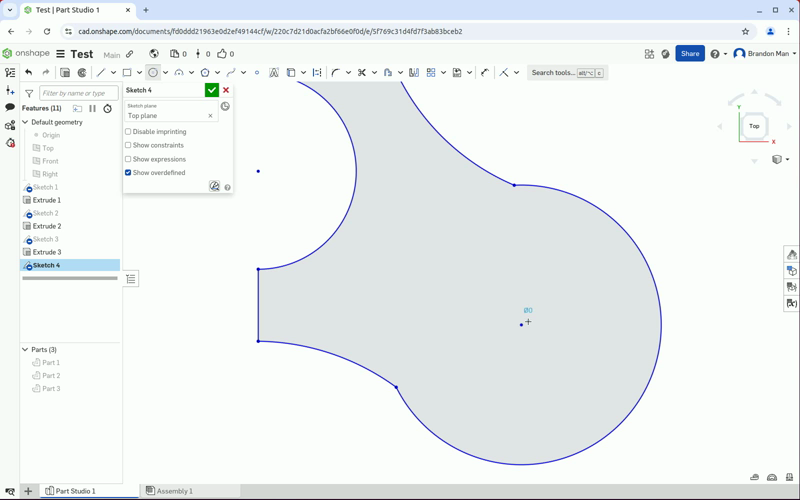
scroll(-6)
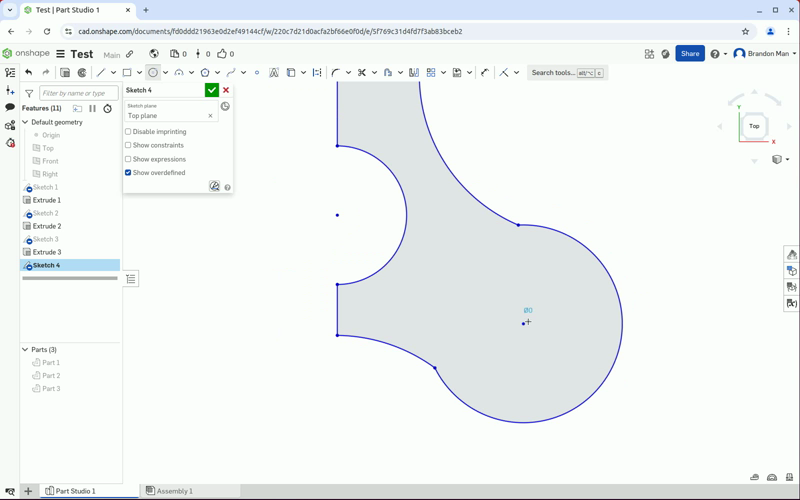
scroll(-6)
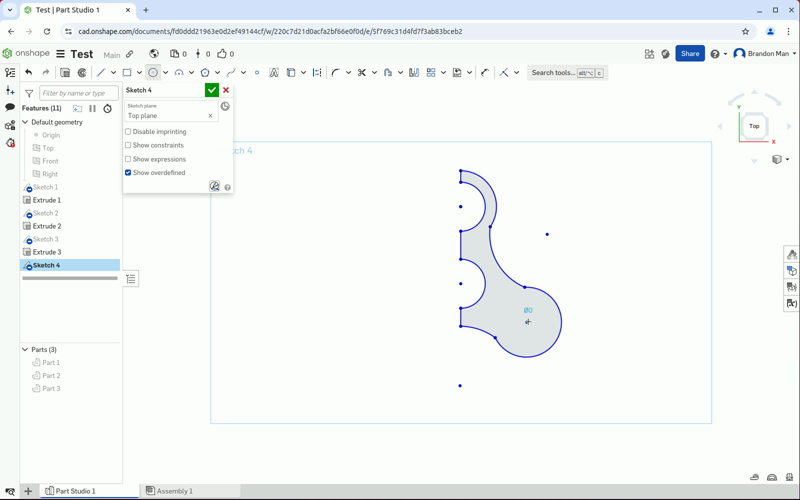
key_up(shift)
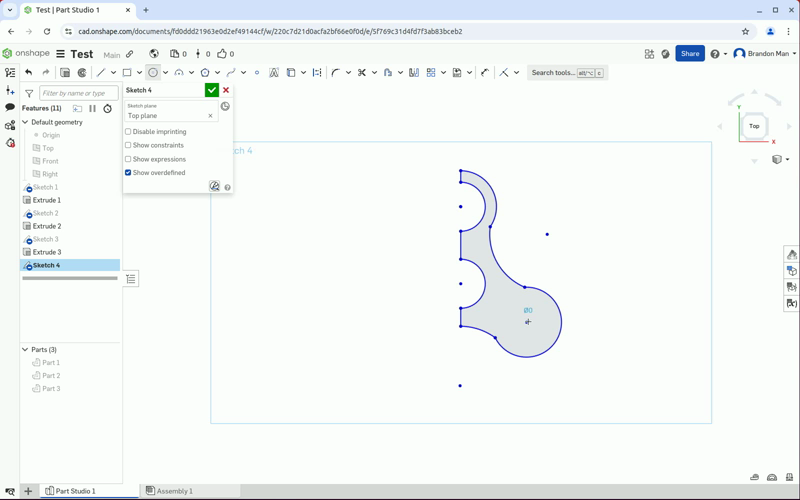
mouse_move(552, 321)
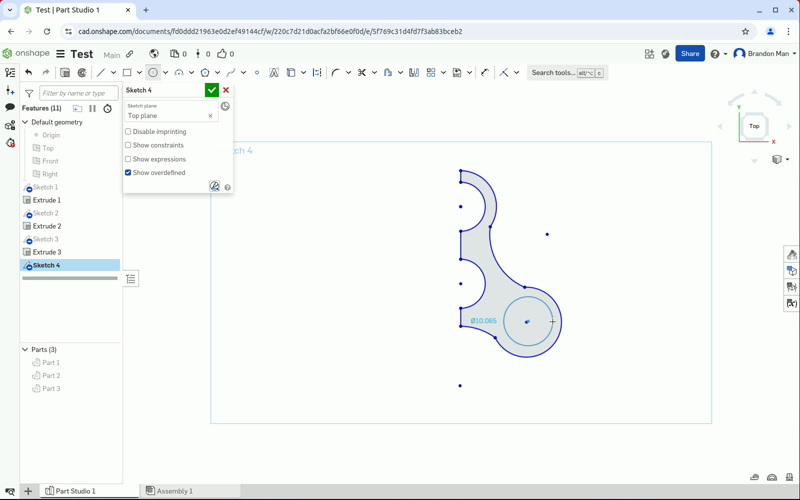
click(552, 321)
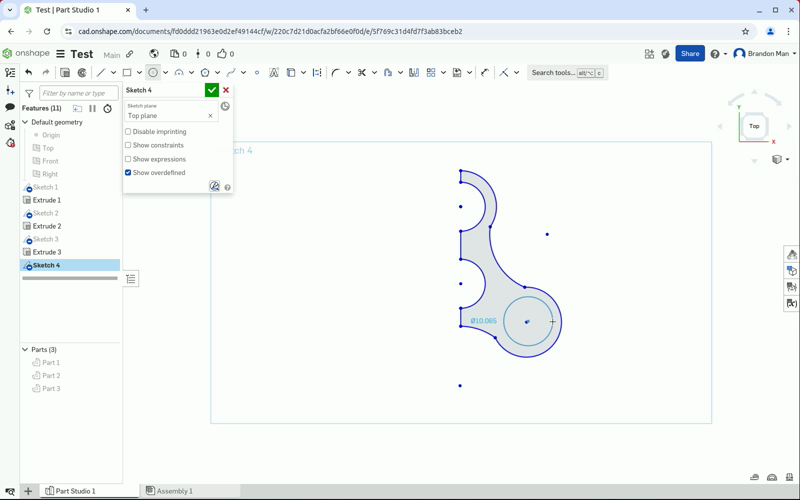
key(esc)
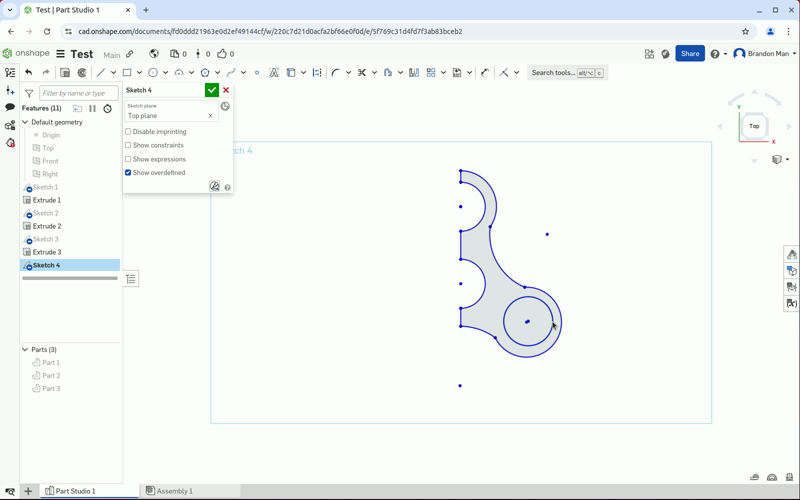
mouse_move(485, 320)
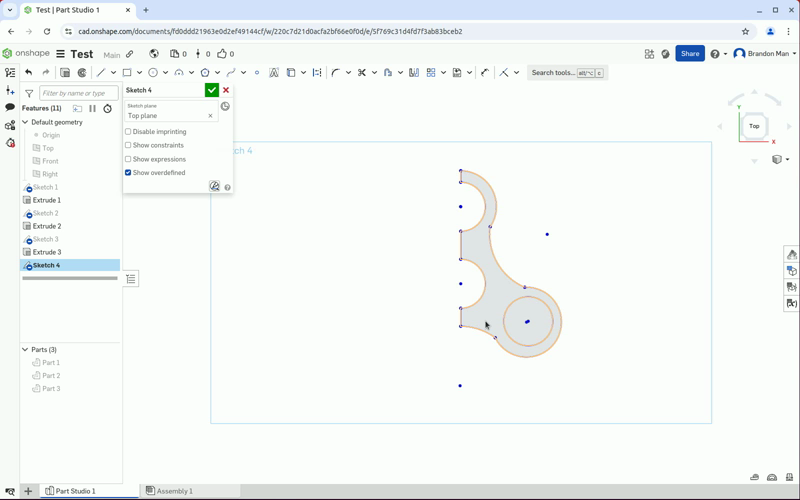
click(485, 320)
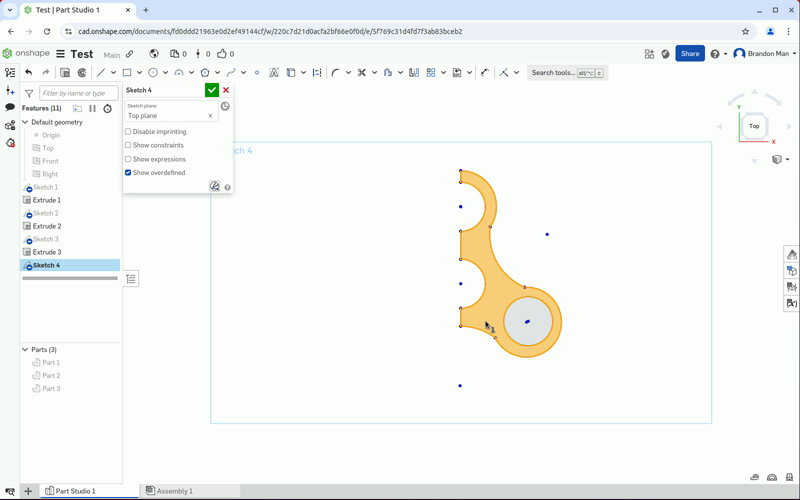
mouse_move(73, 352)
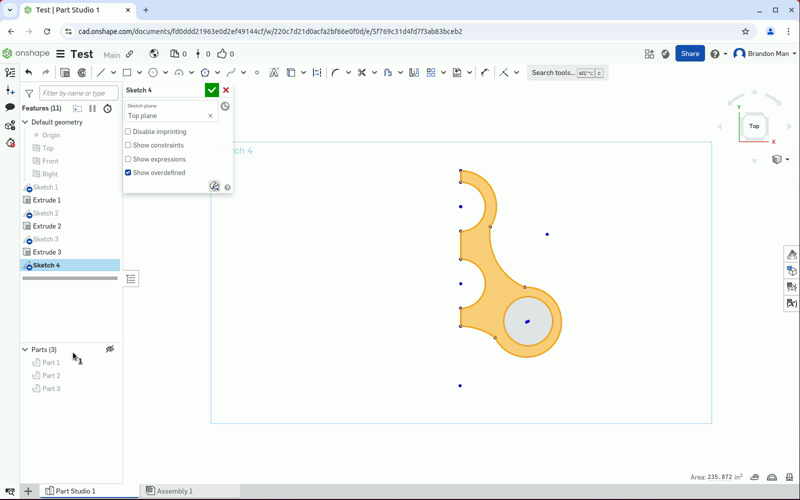
key(shift+y)
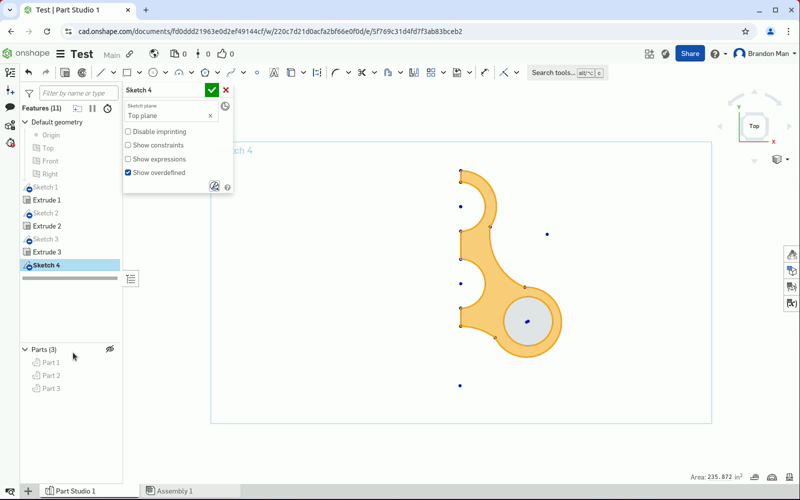
key(shift+e)
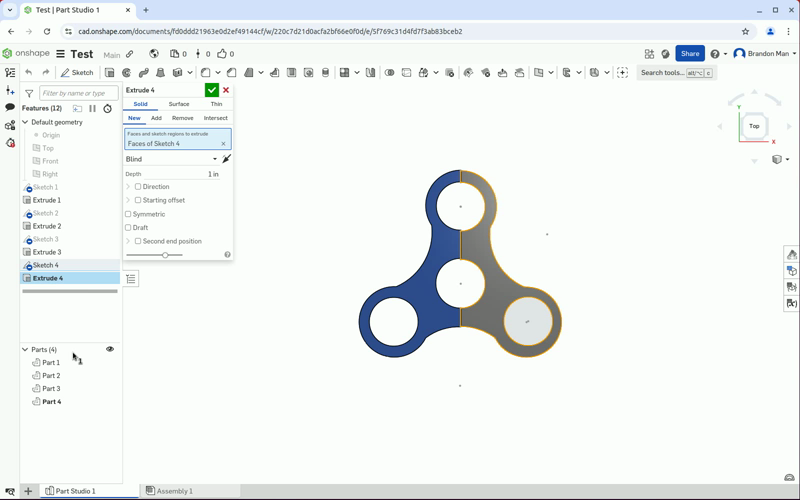
mouse_move(143, 106)
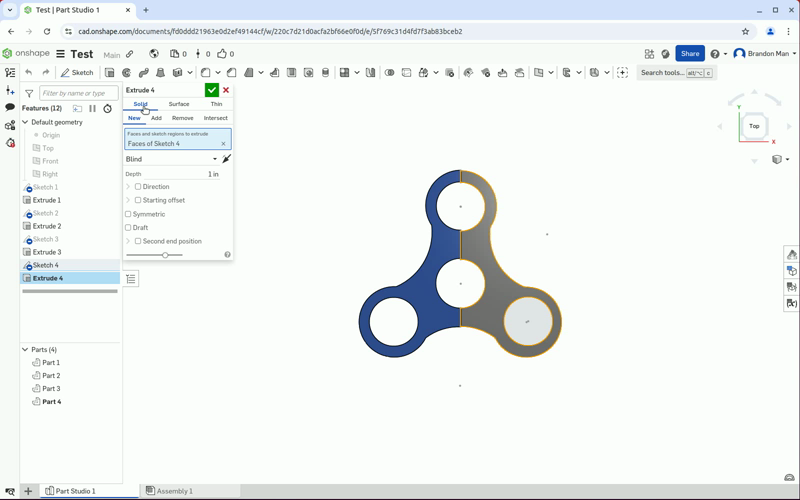
click(143, 106)
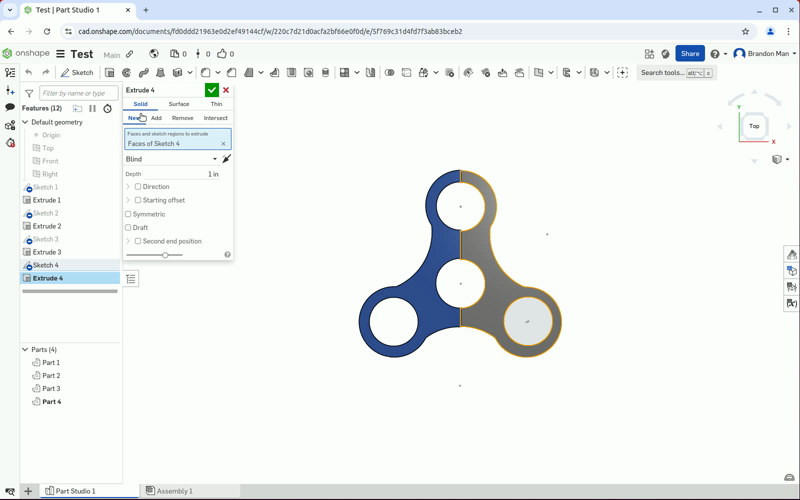
mouse_move(137, 120)
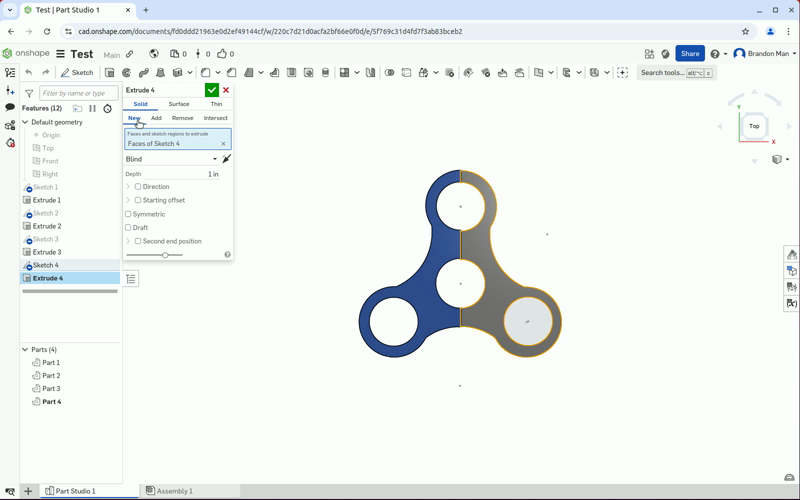
click(137, 120)
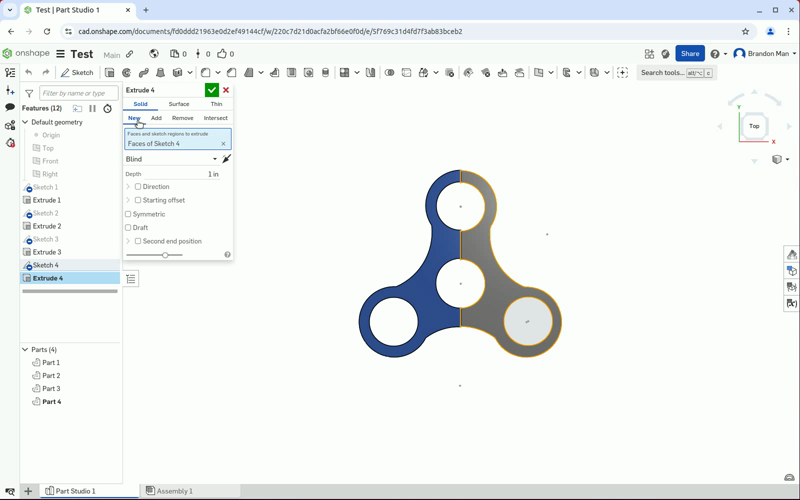
key(tab, 4)
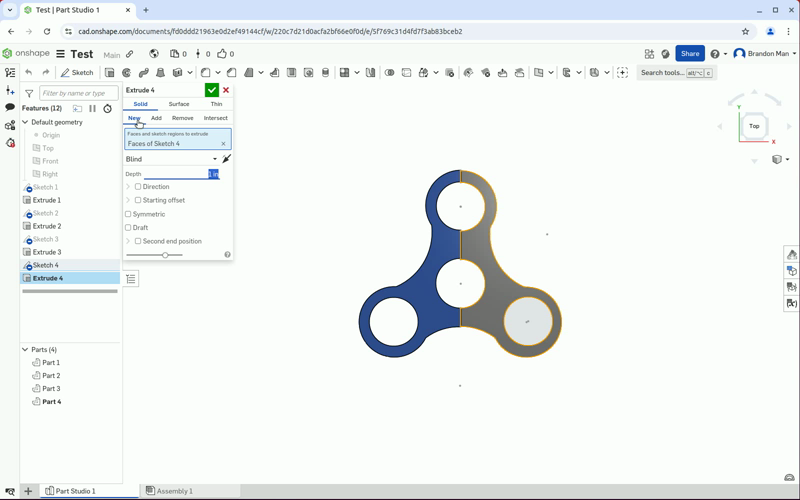
text(11.313)
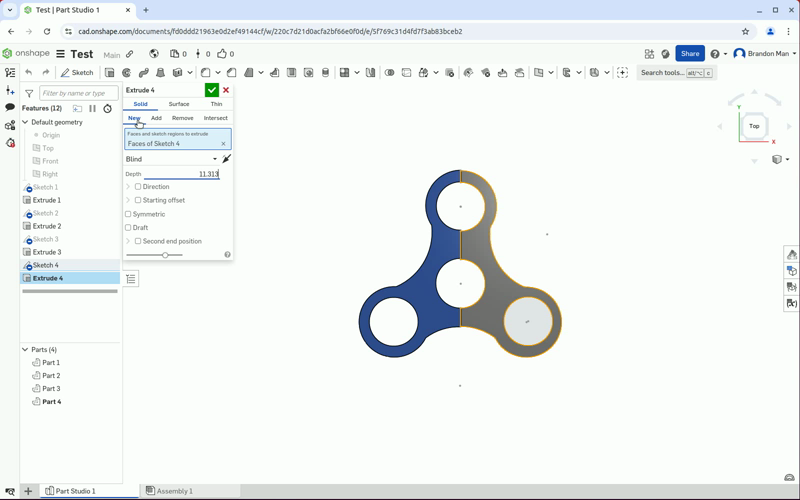
key(enter)
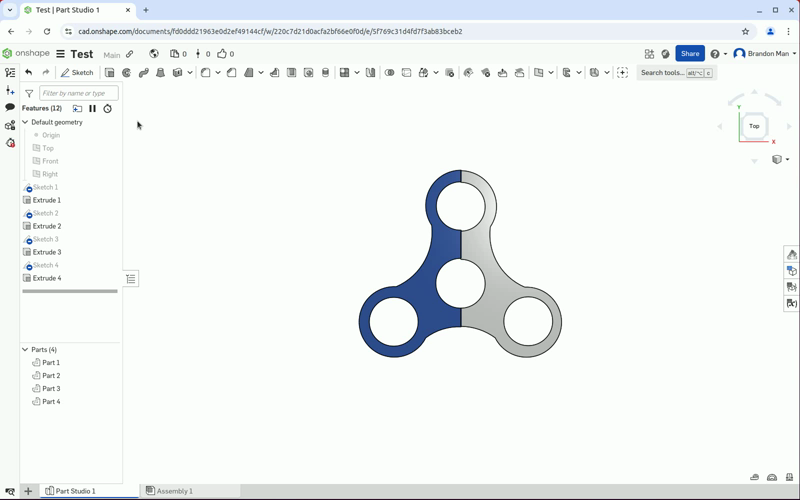
key(shift+h)
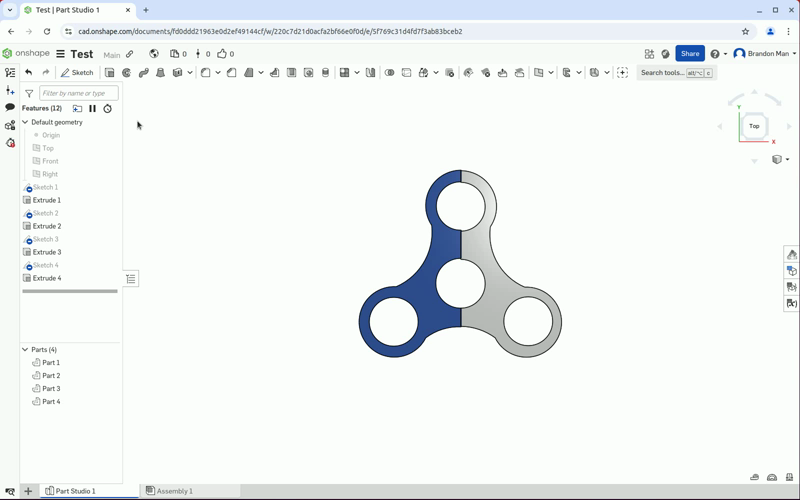
key(shift+h)
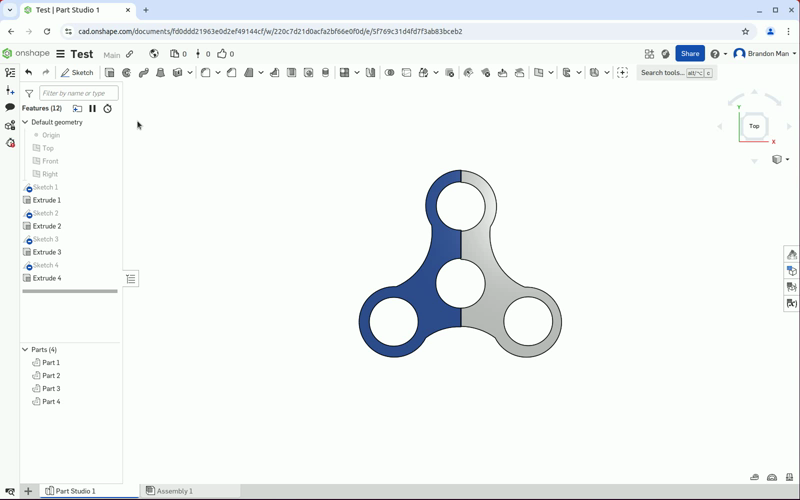
key(shift+7)
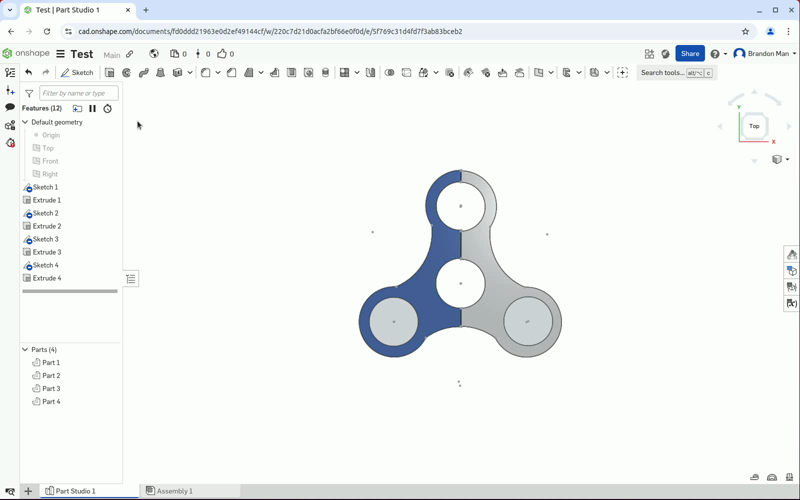
key(up, 3)
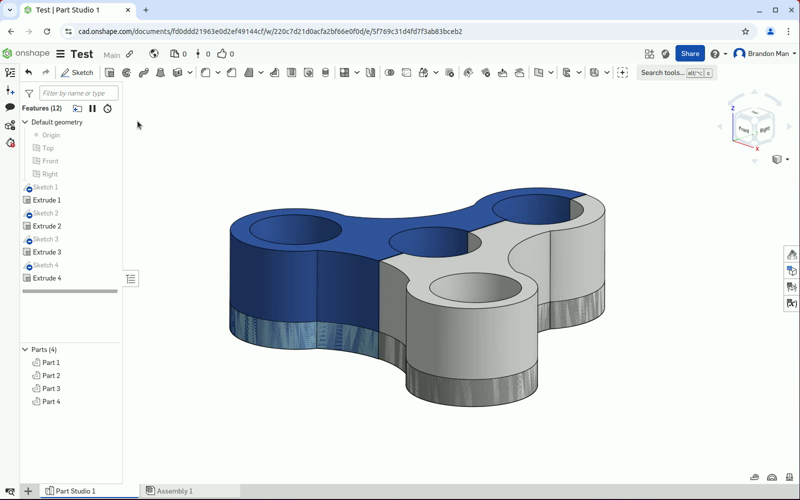
key(left, 3)
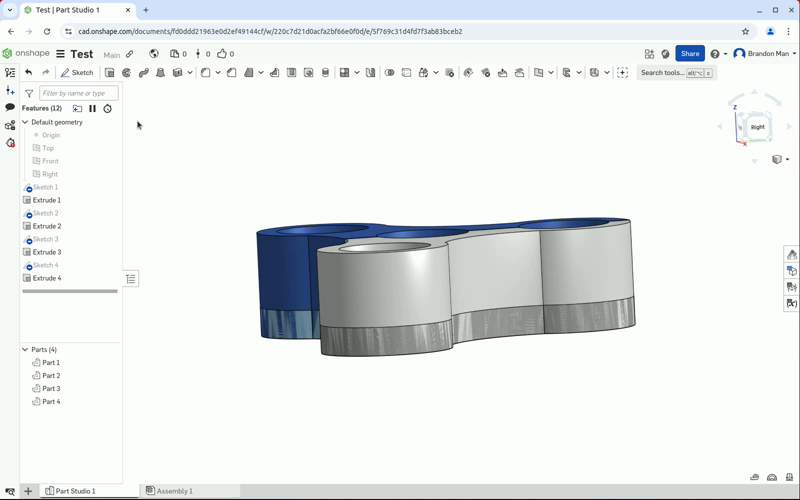
key(right, 3)
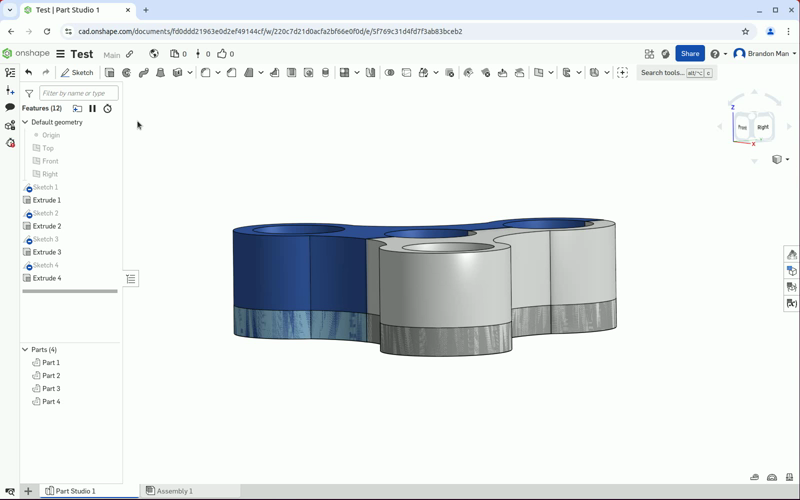
key(down, 3)
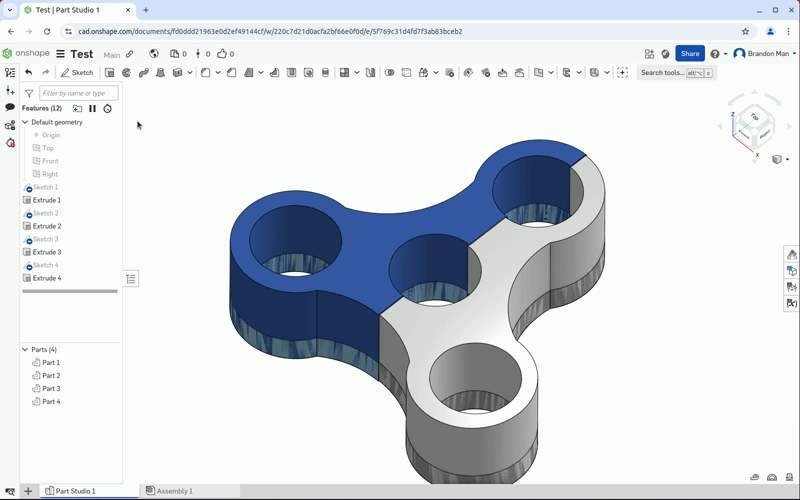
mouse_move(73, 189)
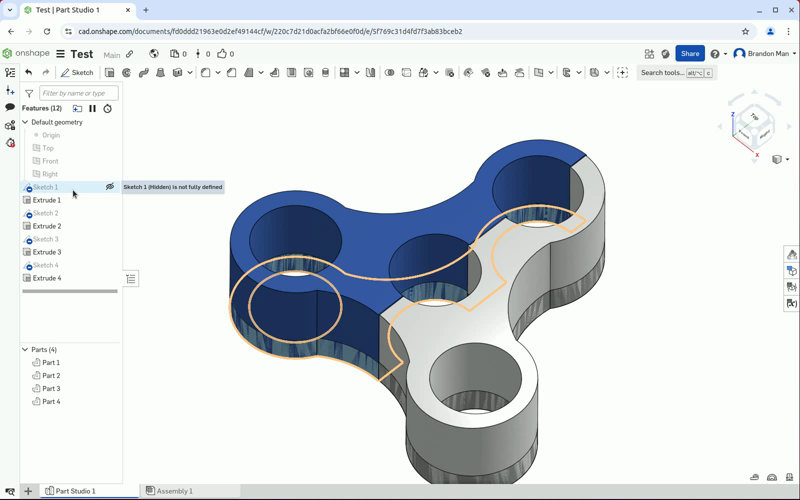
click(73, 189)